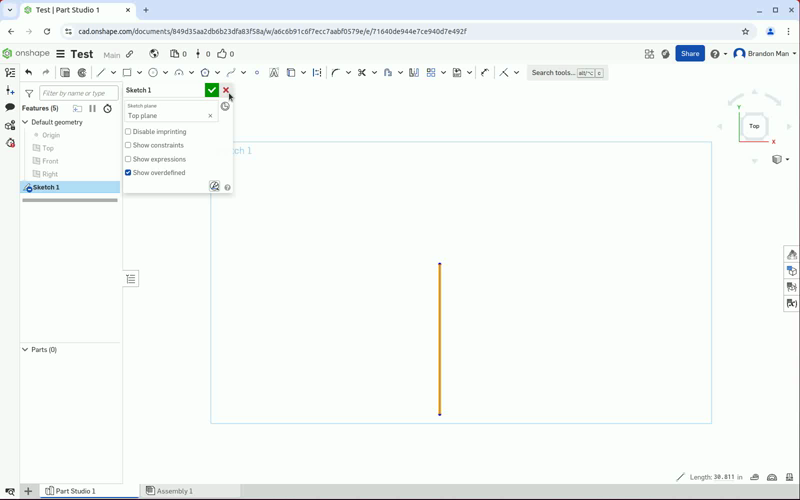
key(shift+h)
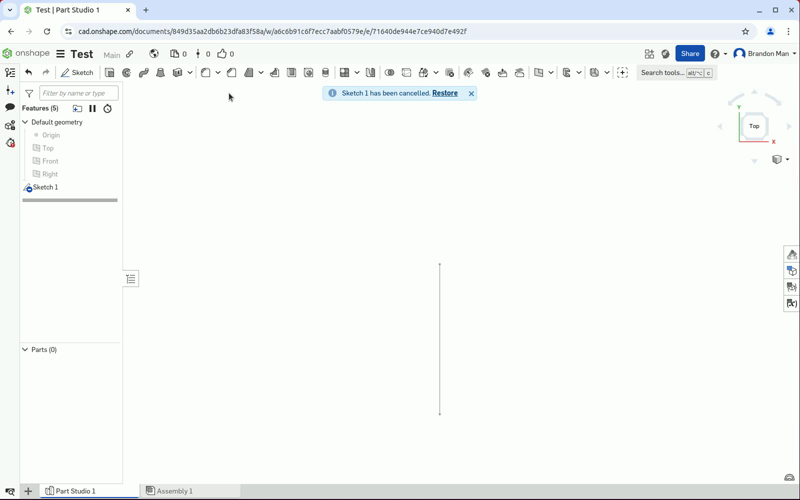
mouse_move(73, 352)
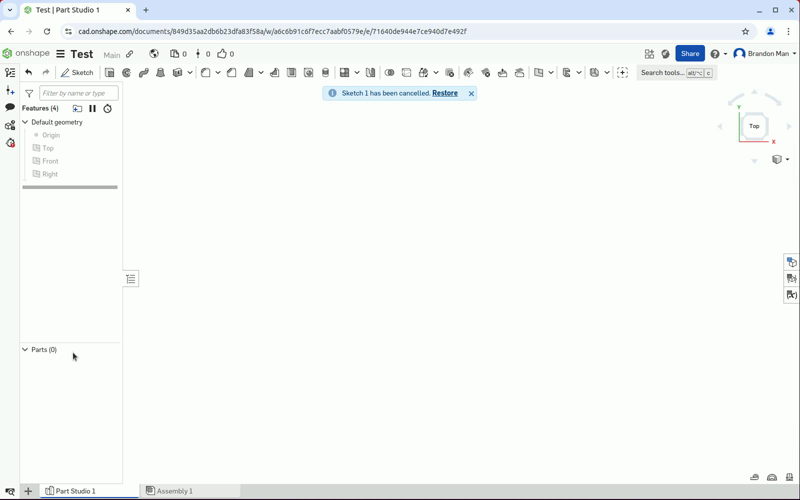
key(y)
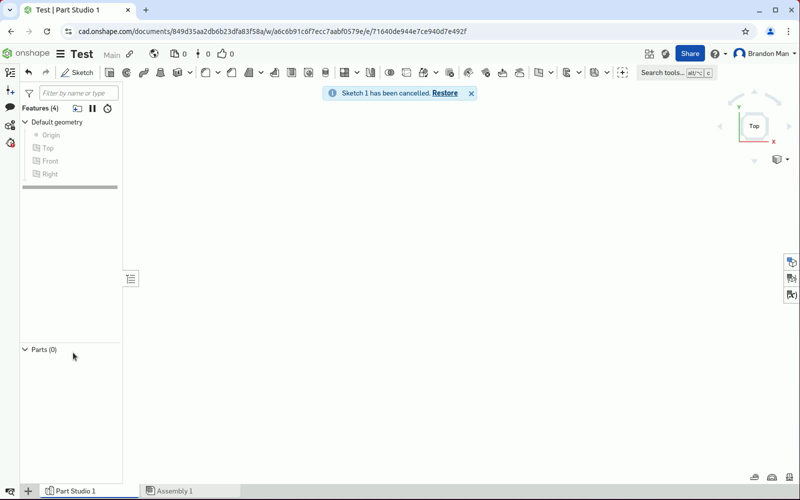
key(shift+p)
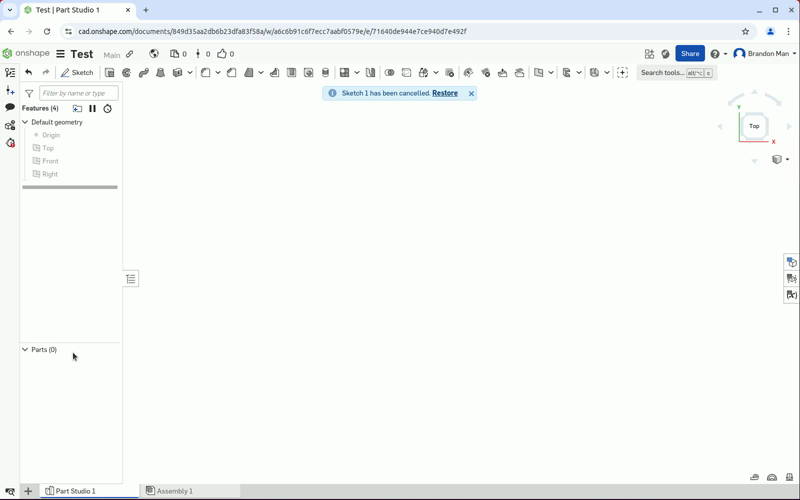
key(space)
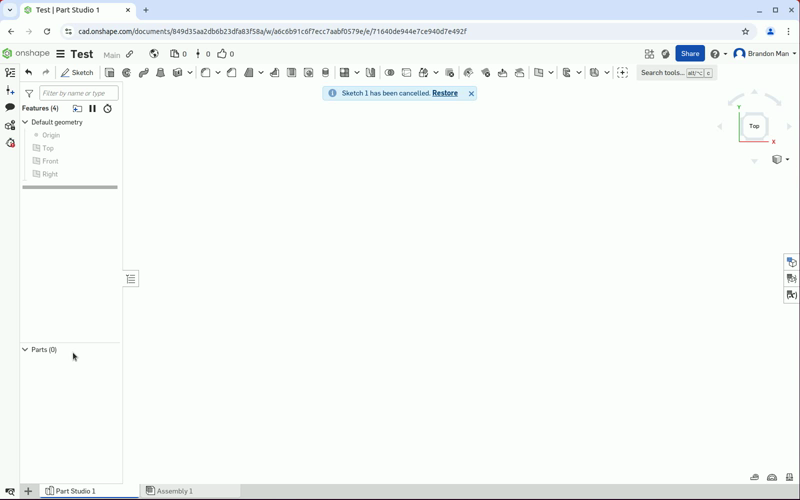
key_down(shift)
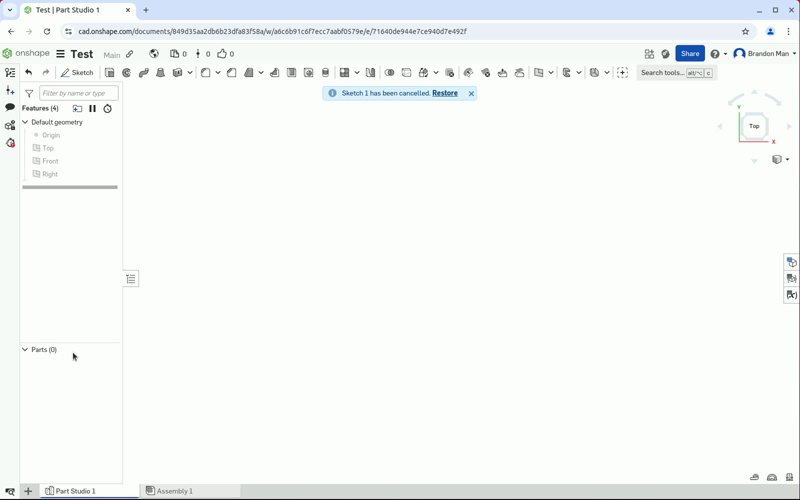
key(up)
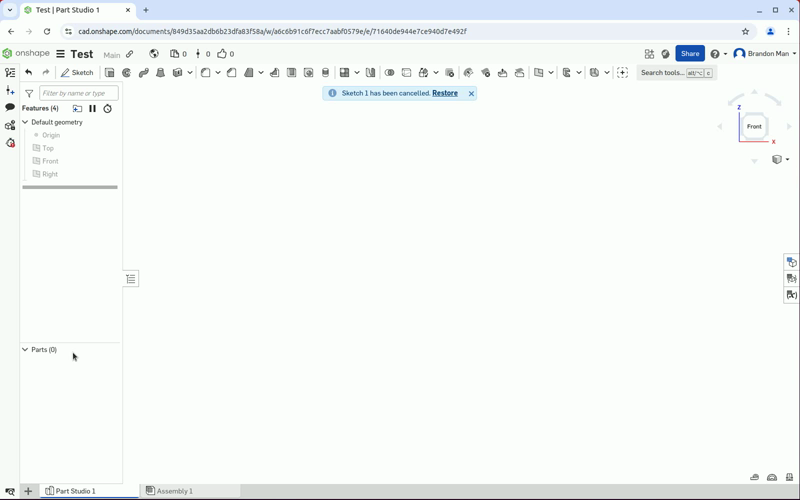
key_up(shift)
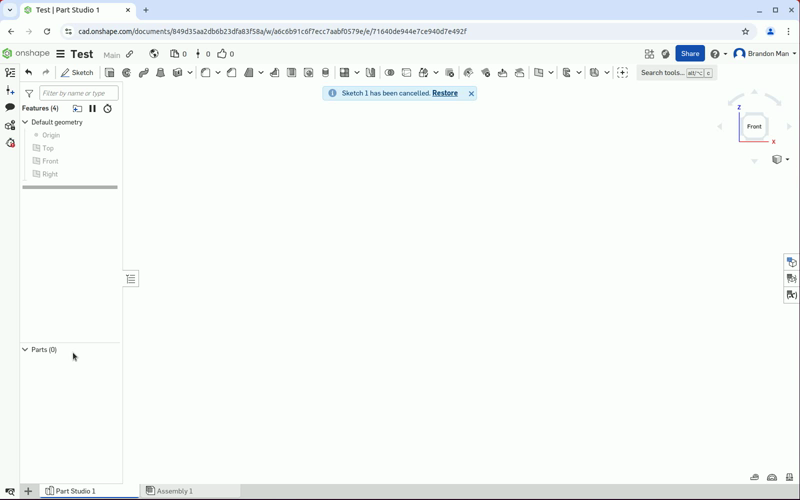
mouse_move(73, 352)
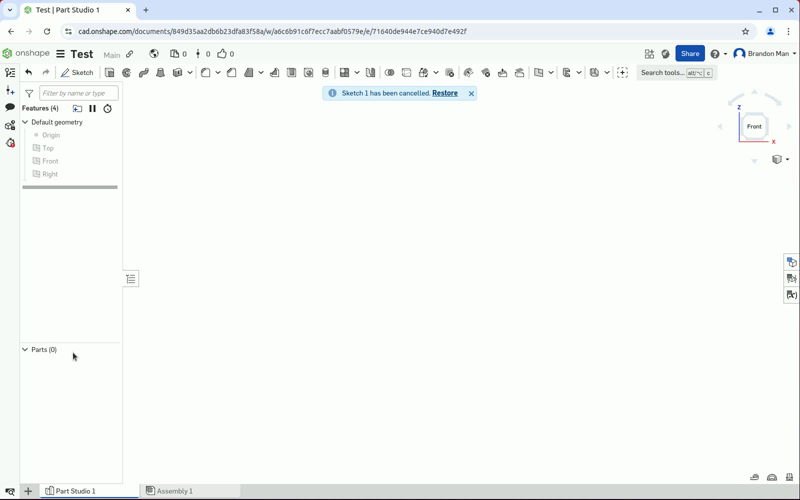
key(shift+y)
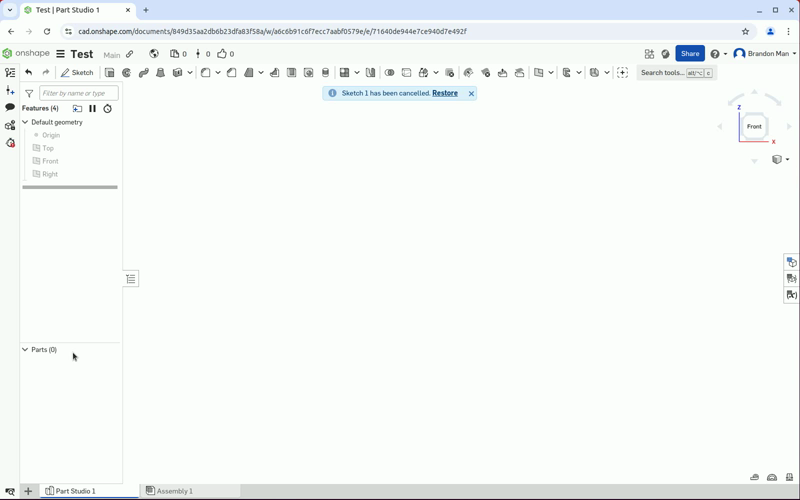
key(shift+s)
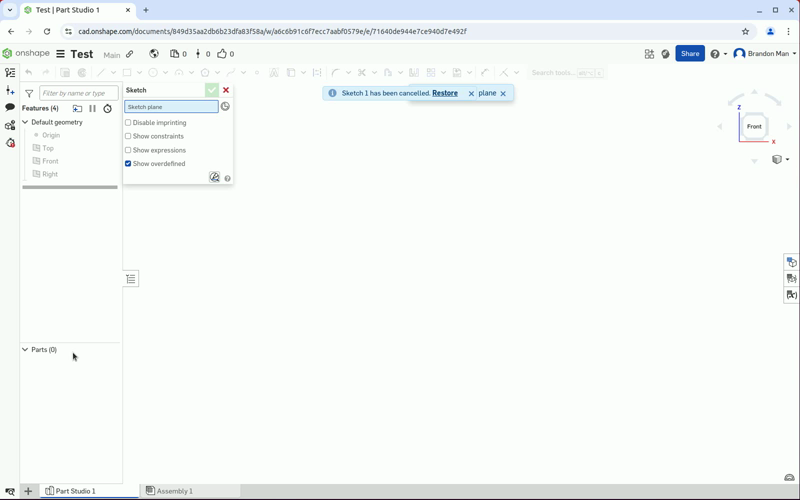
mouse_move(73, 163)
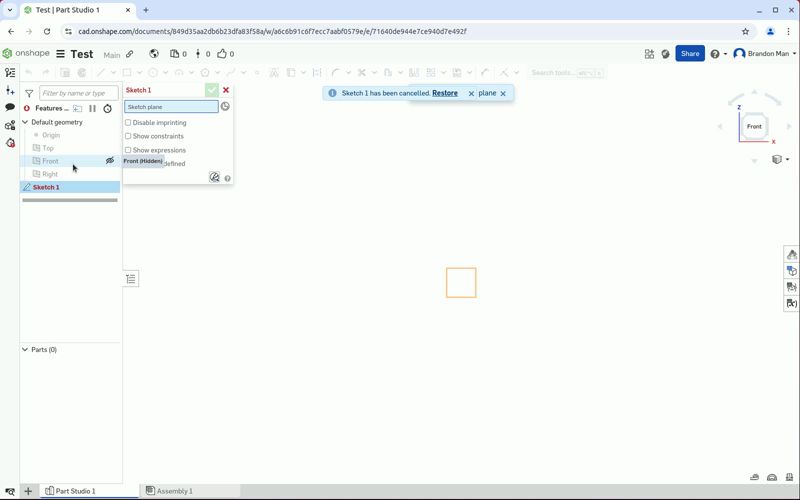
click(73, 163)
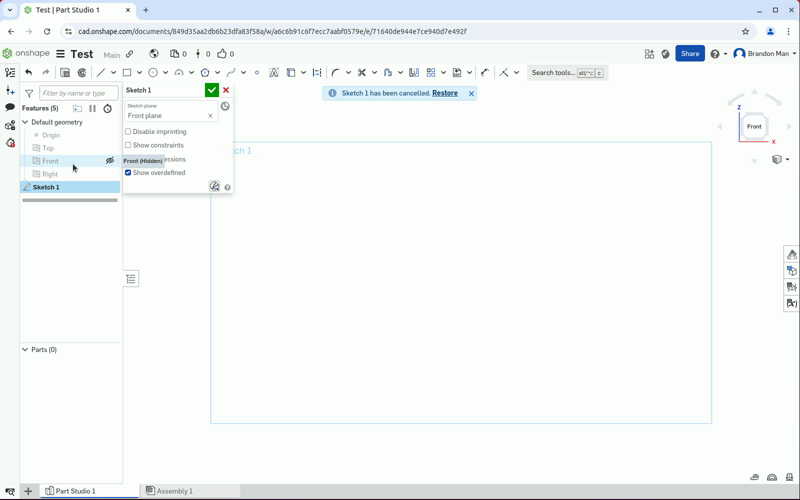
mouse_move(73, 352)
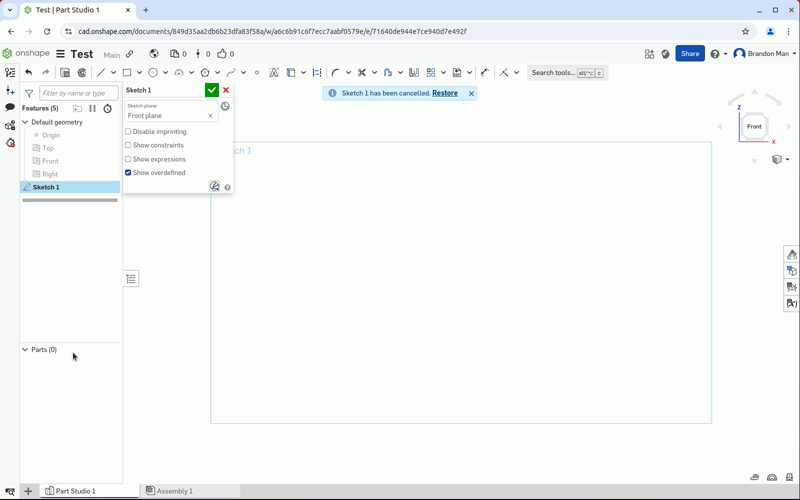
key(y)
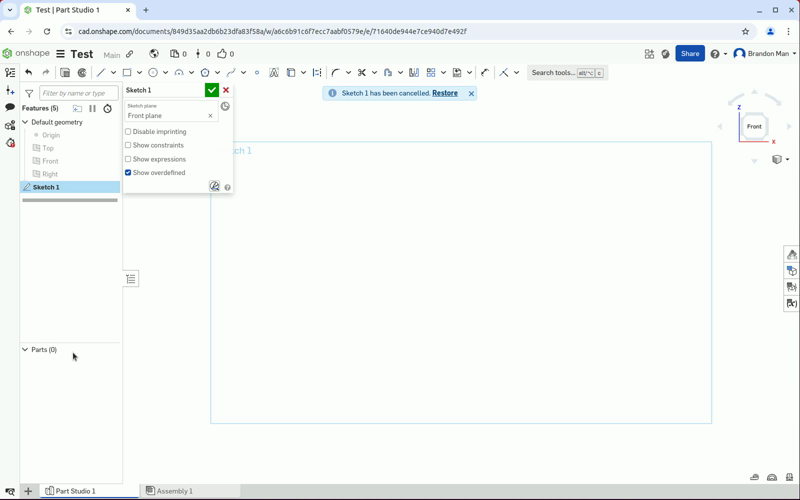
key(c)
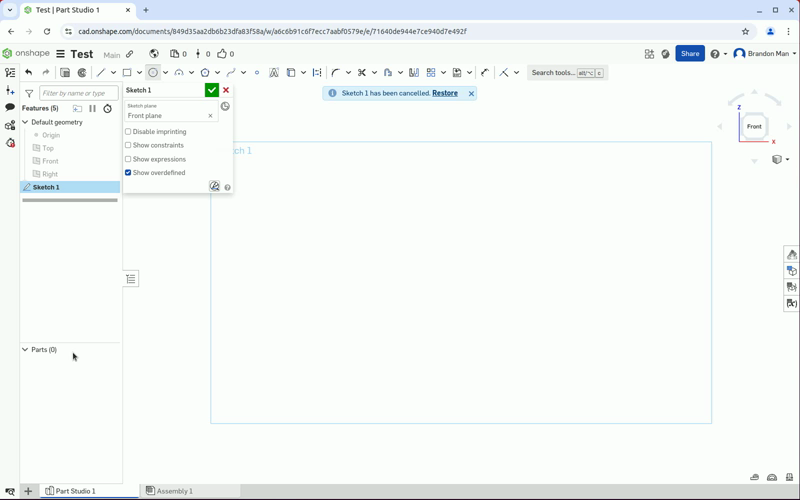
key_down(shift)
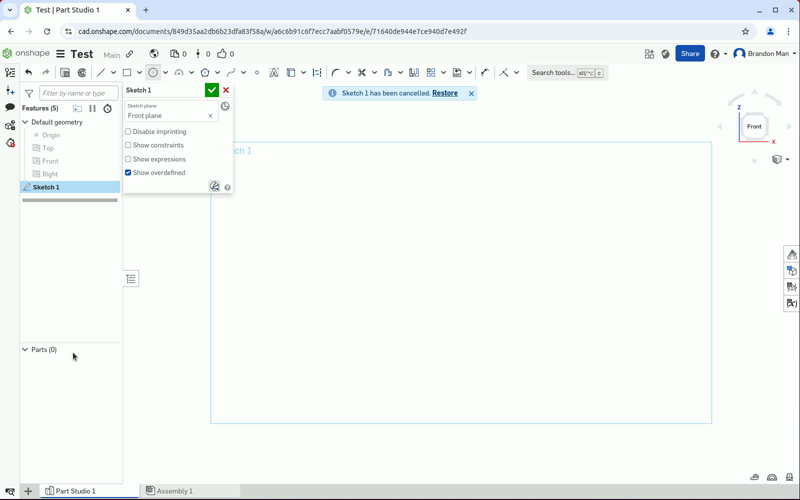
mouse_move(460, 282)
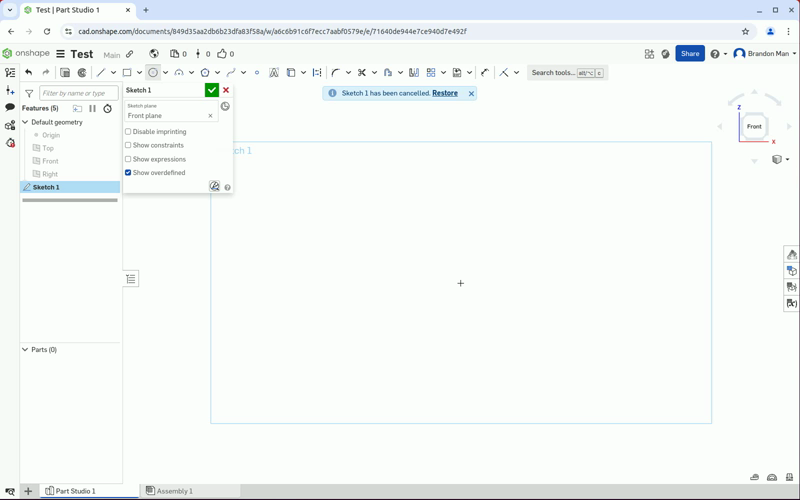
click(460, 282)
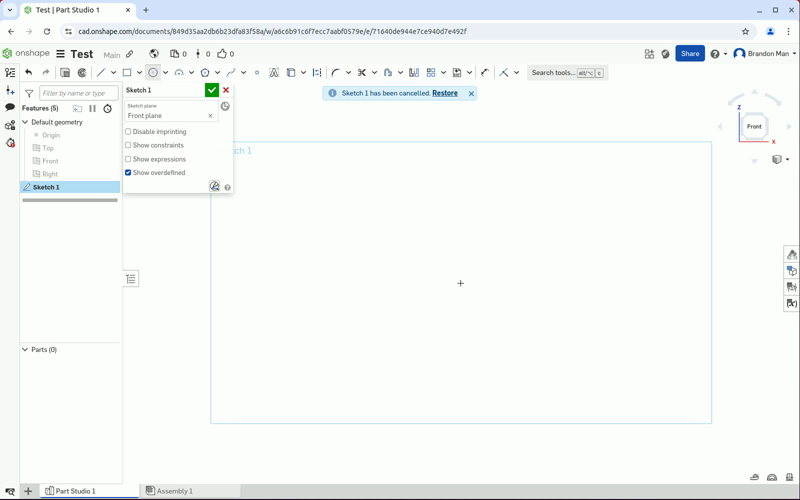
key_up(shift)
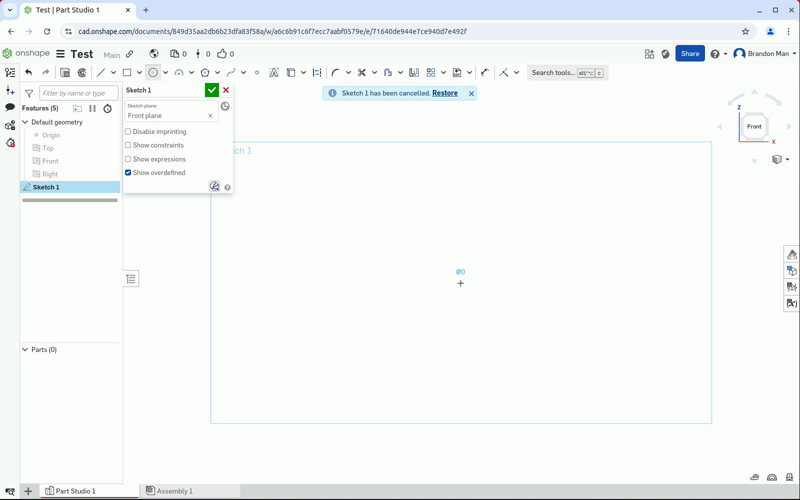
mouse_move(505, 282)
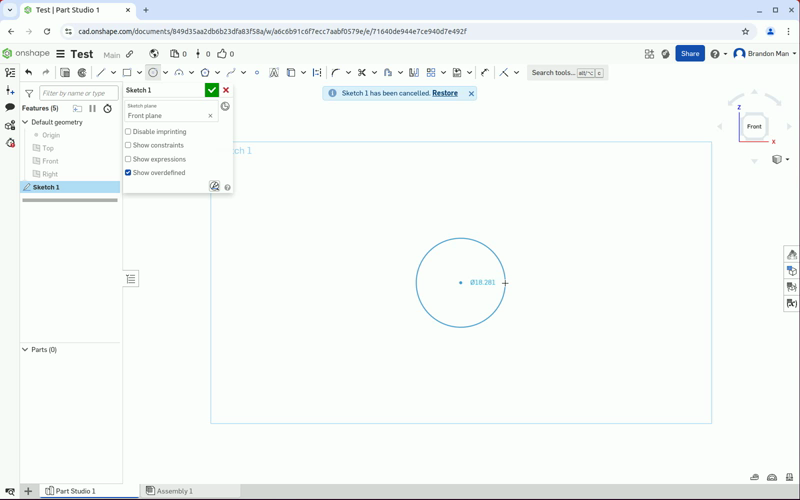
click(505, 282)
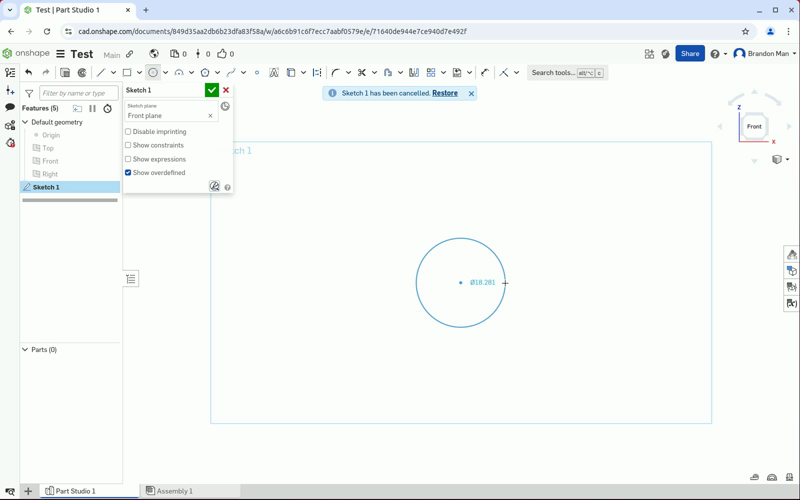
key(esc)
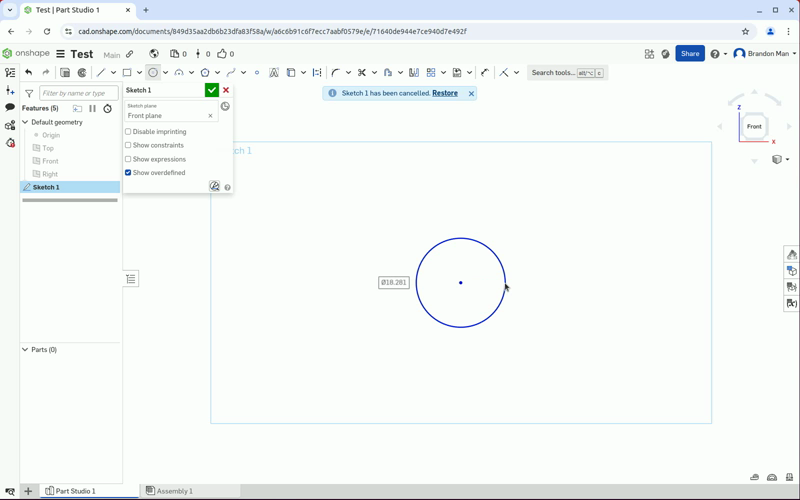
key(l)
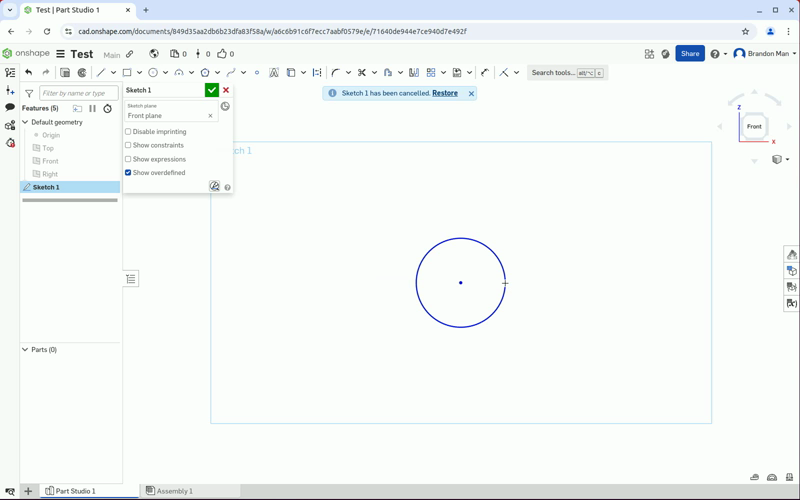
key_down(shift)
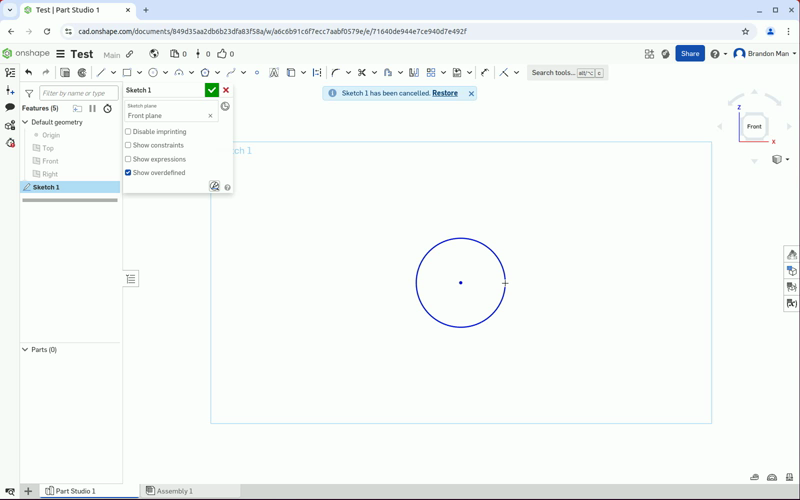
mouse_move(431, 290)
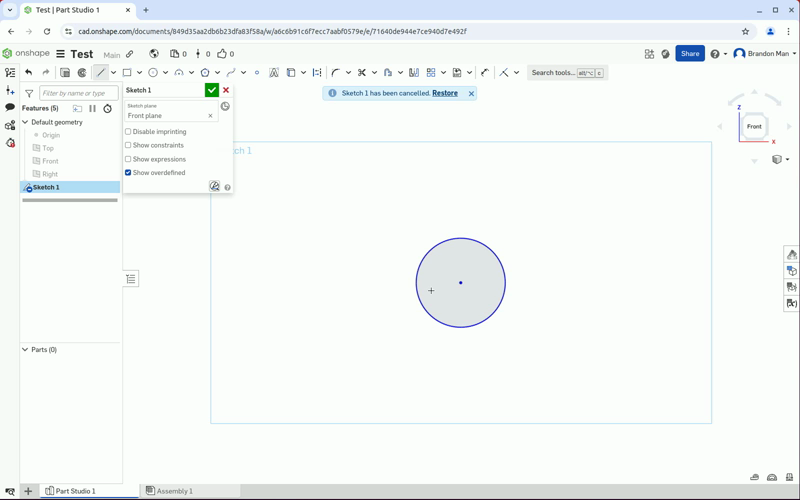
click(431, 290)
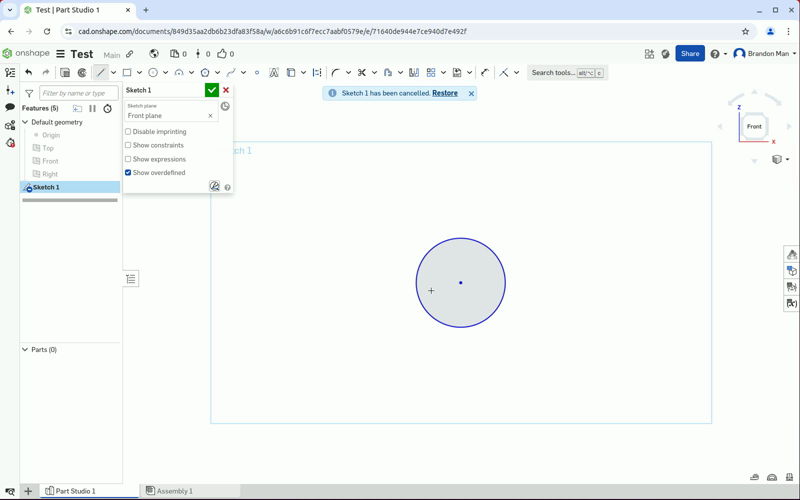
key_up(shift)
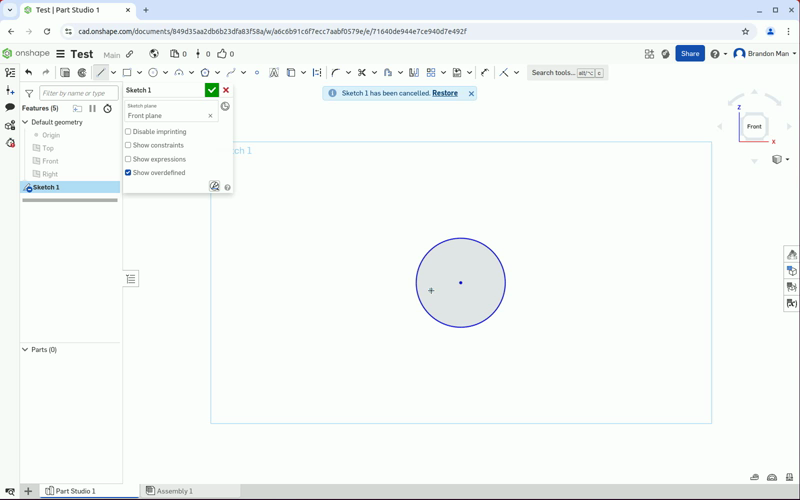
key_down(shift)
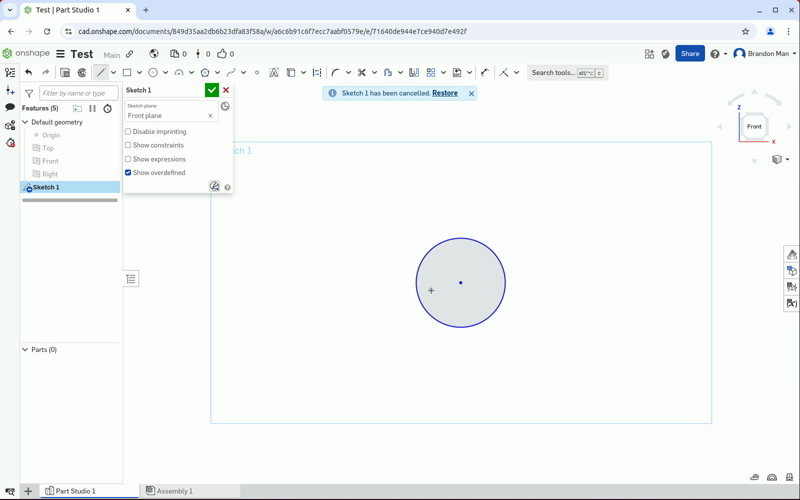
mouse_move(461, 290)
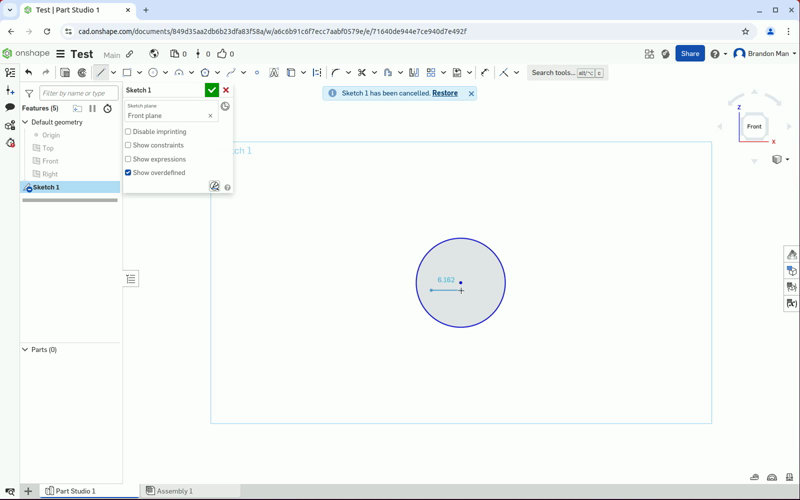
mouse_move(439, 290)
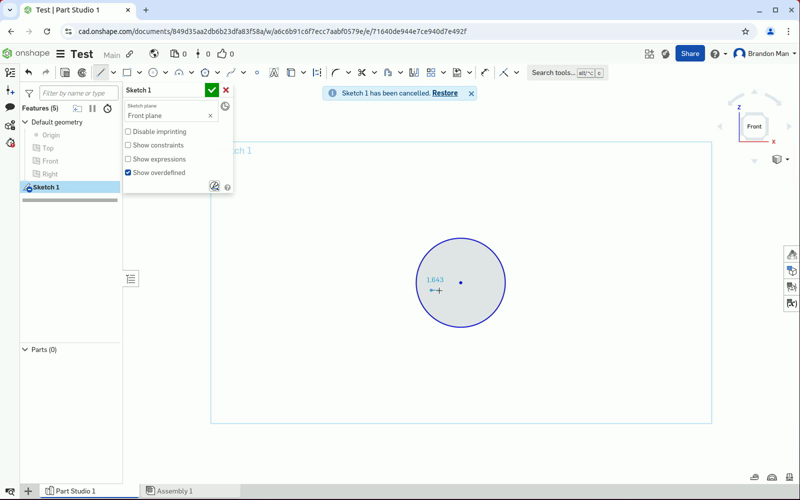
click(439, 290)
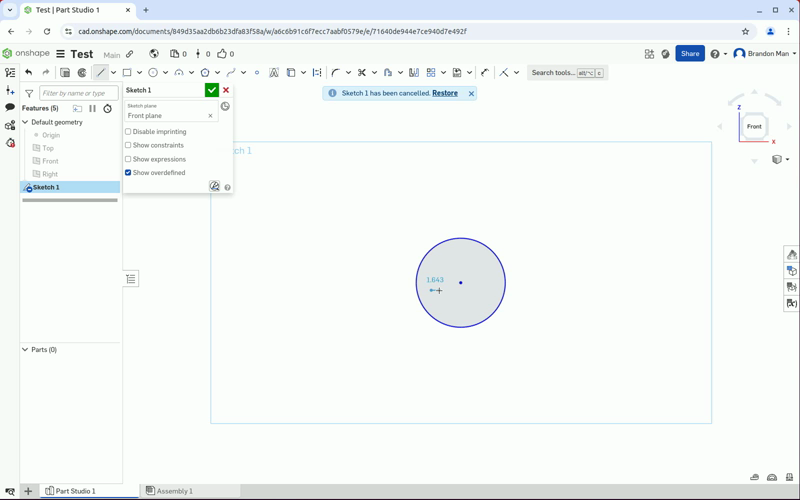
key_up(shift)
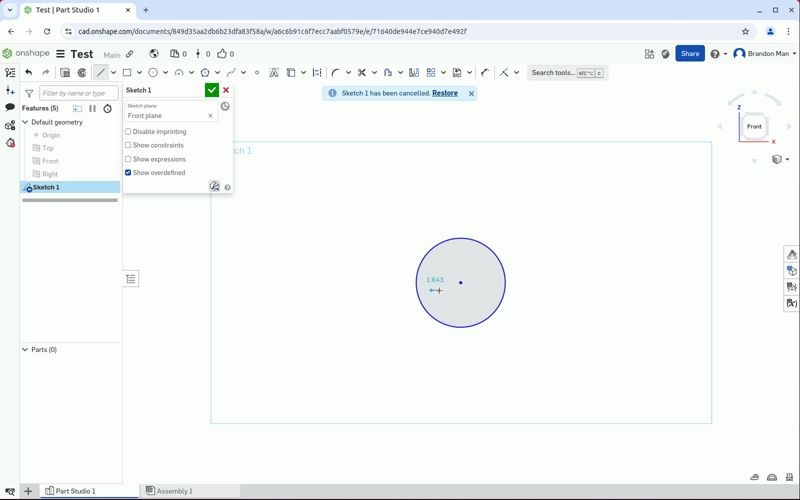
key(esc)
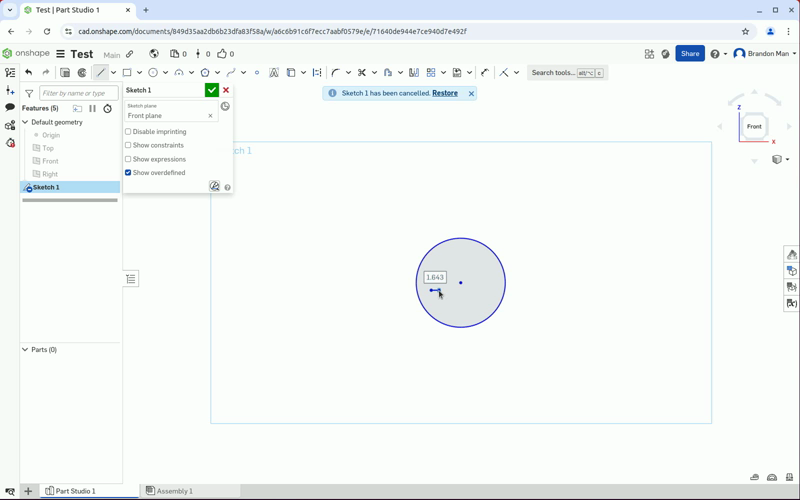
key(a)
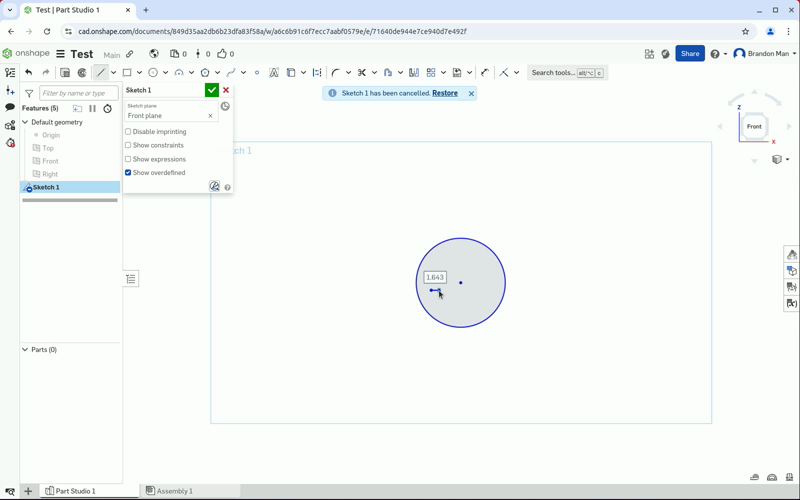
mouse_move(439, 290)
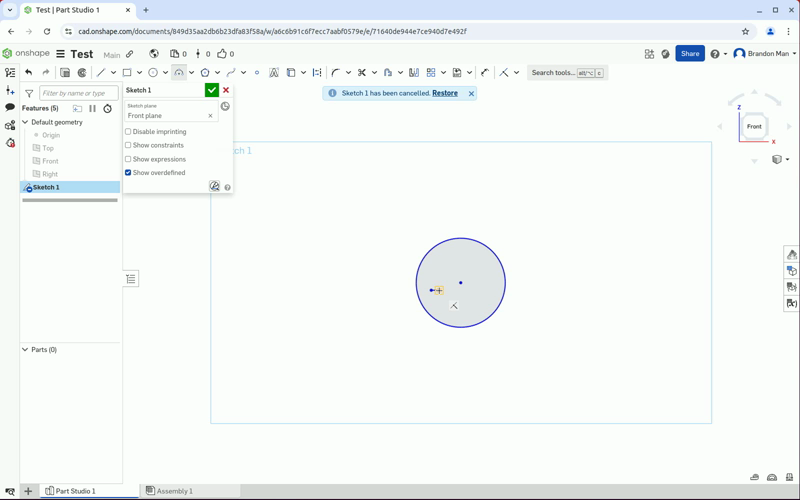
click(439, 290)
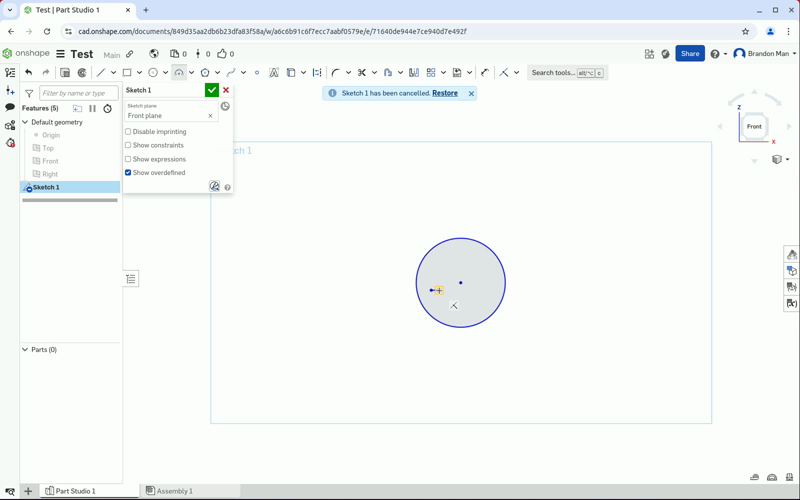
key_down(shift)
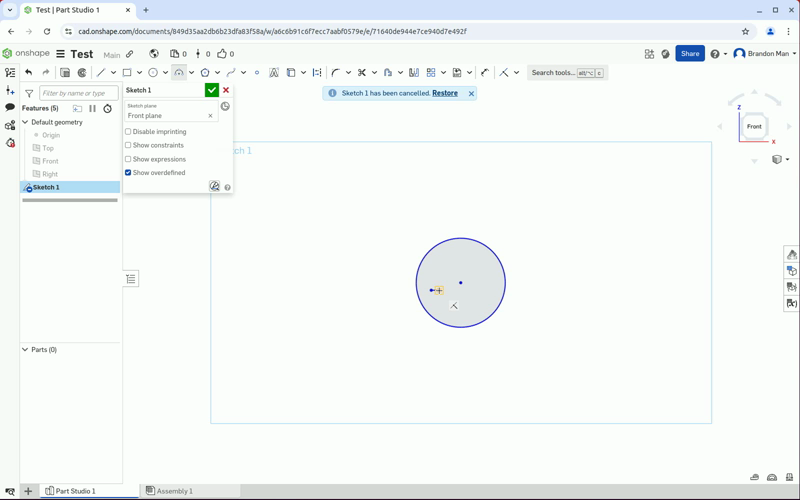
mouse_move(481, 290)
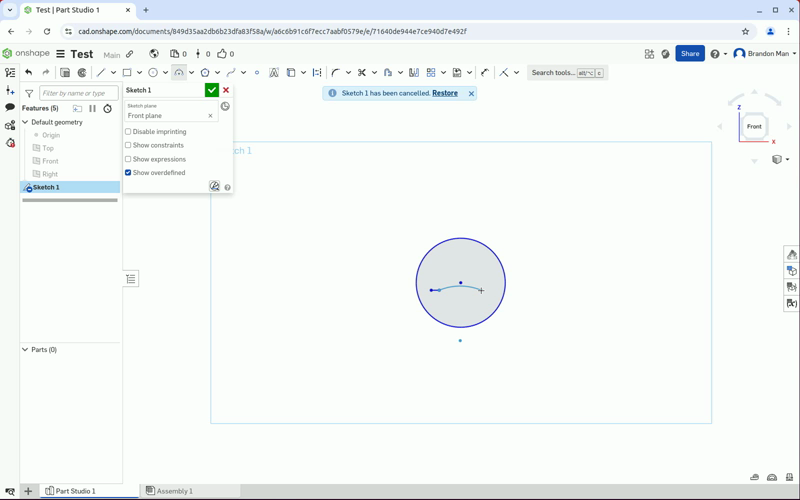
click(481, 290)
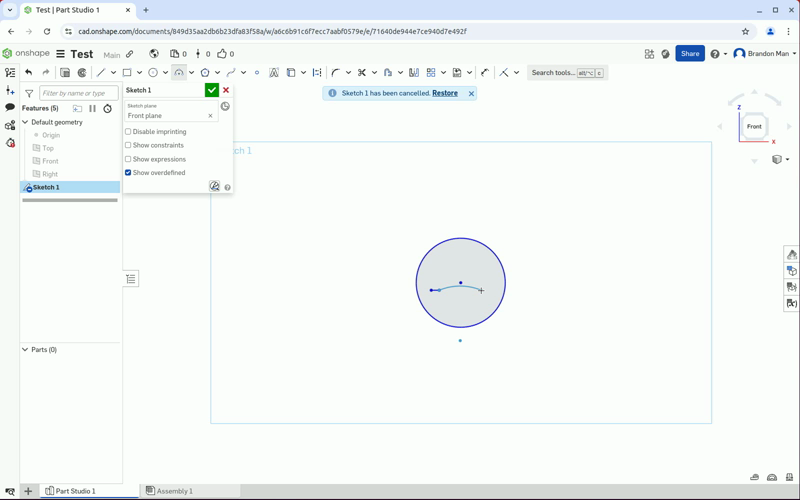
mouse_move(460, 305)
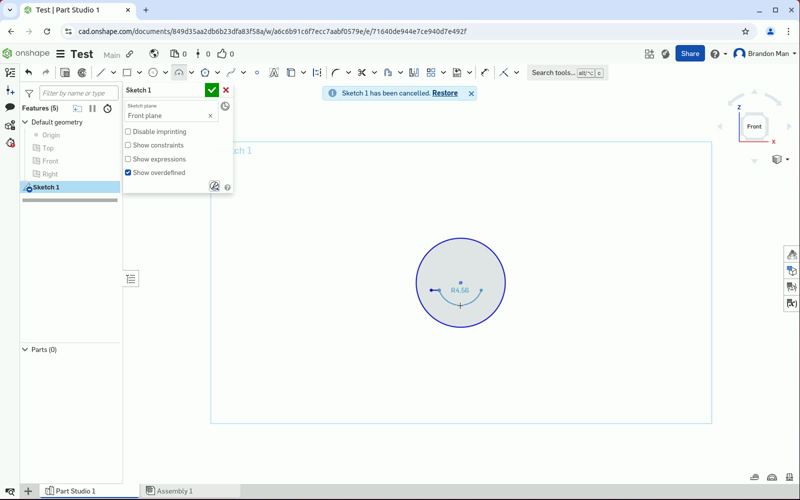
click(460, 305)
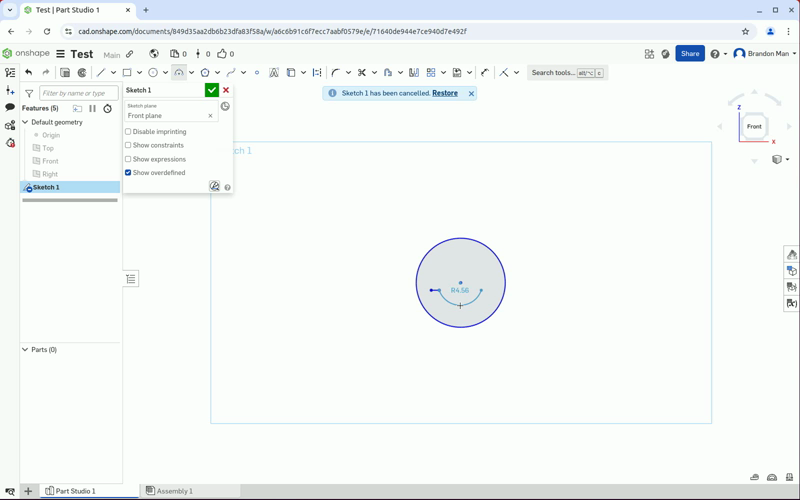
key_up(shift)
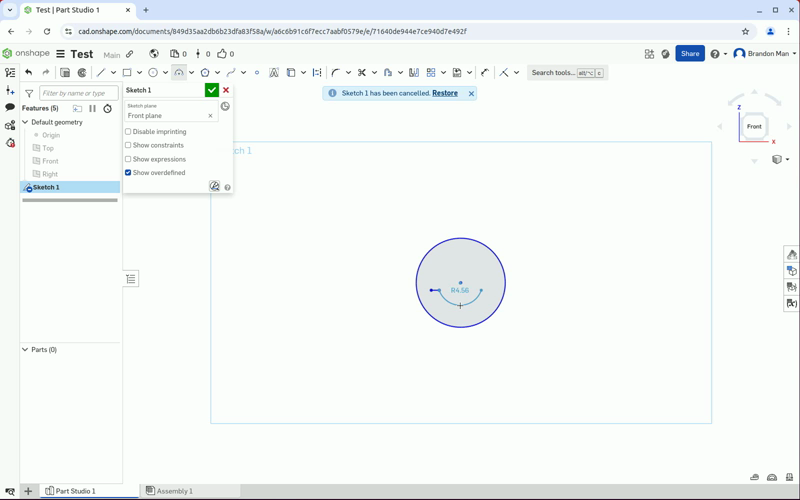
key(esc)
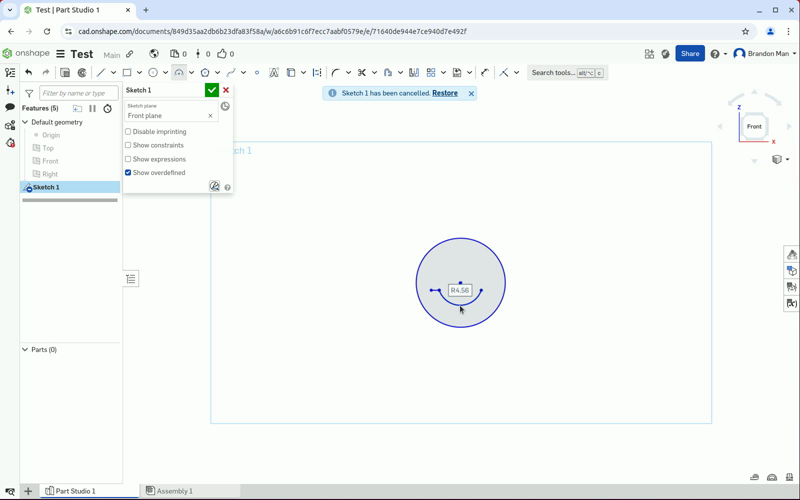
key(l)
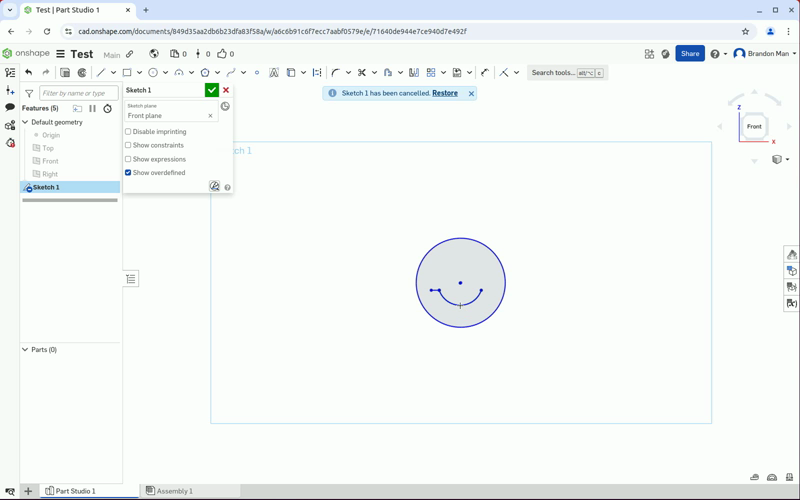
mouse_move(481, 290)
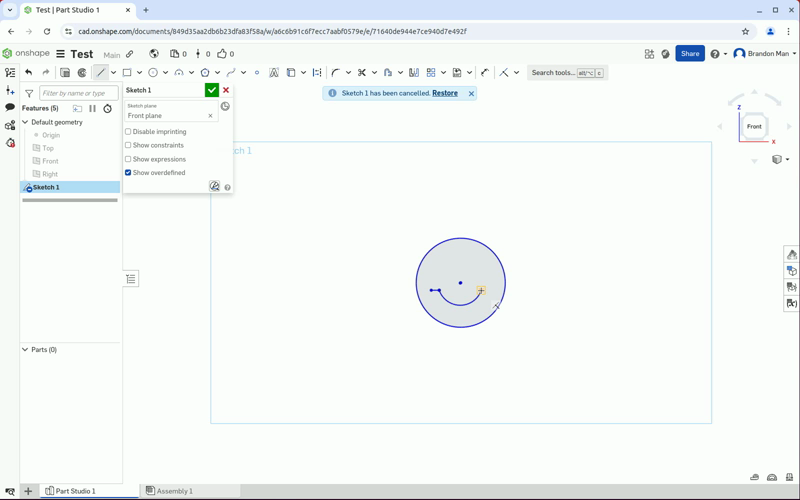
click(481, 290)
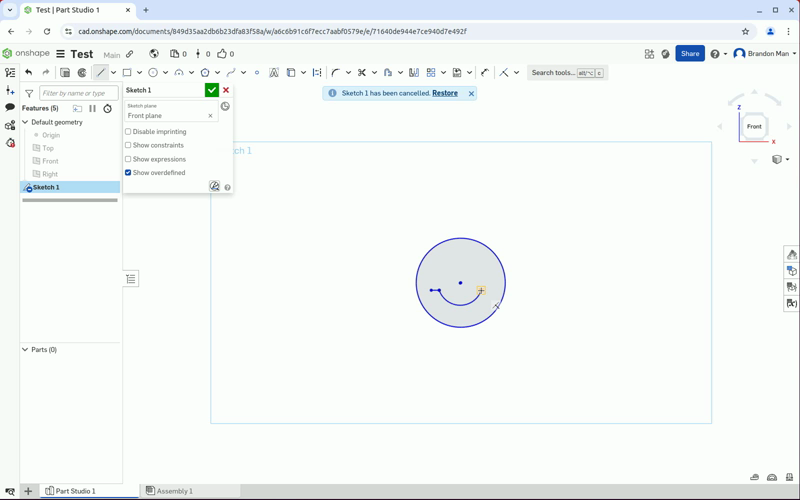
key_down(shift)
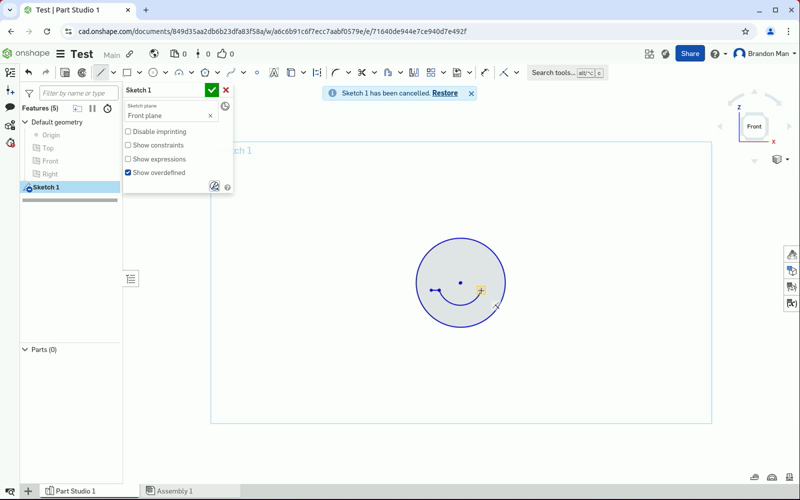
mouse_move(511, 290)
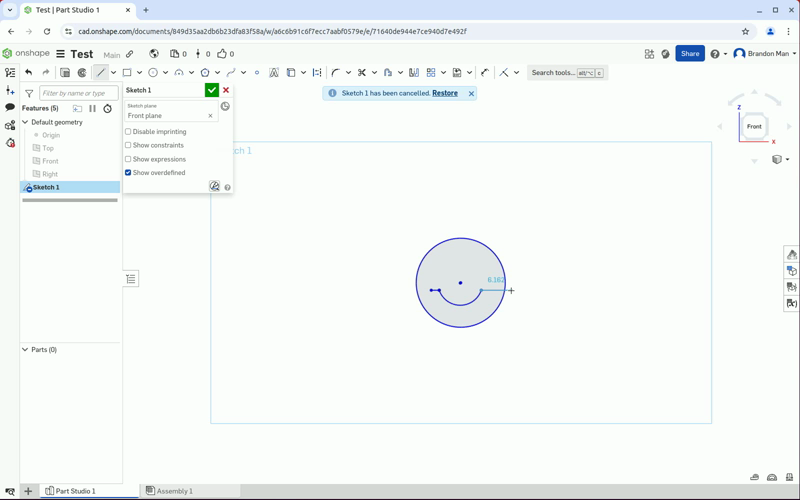
mouse_move(489, 290)
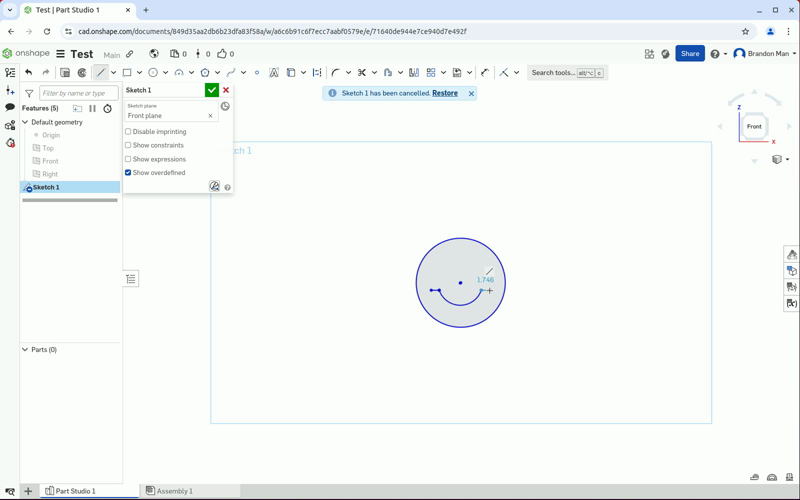
click(489, 290)
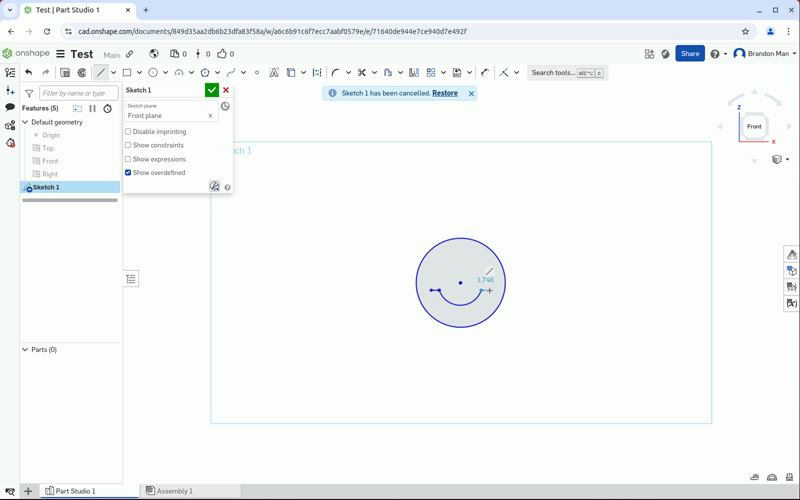
key_up(shift)
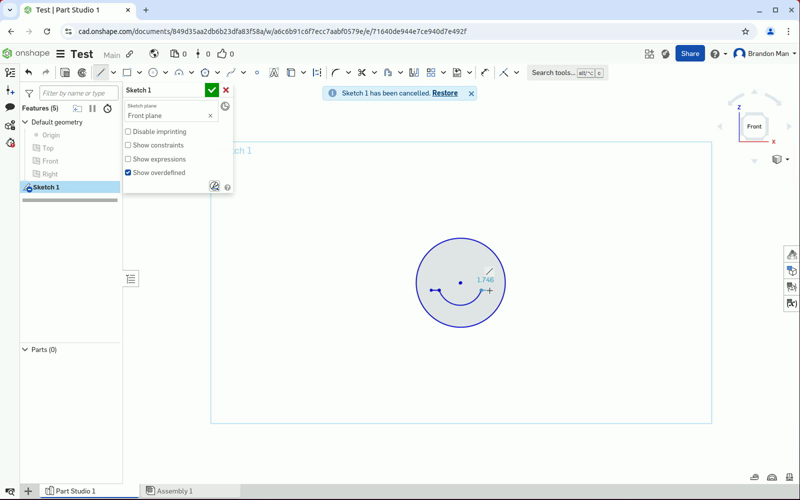
key_down(shift)
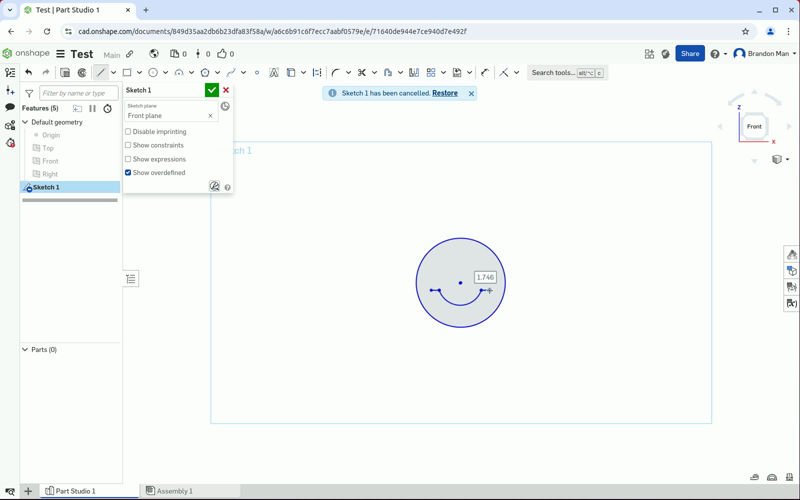
mouse_move(519, 290)
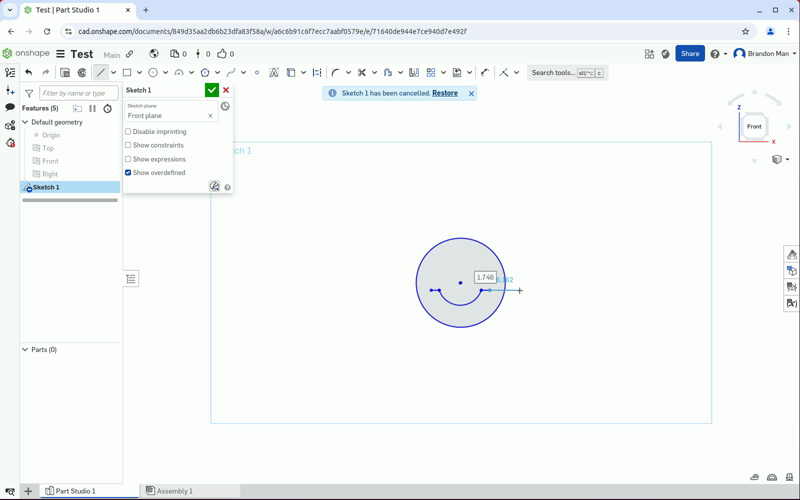
mouse_move(489, 275)
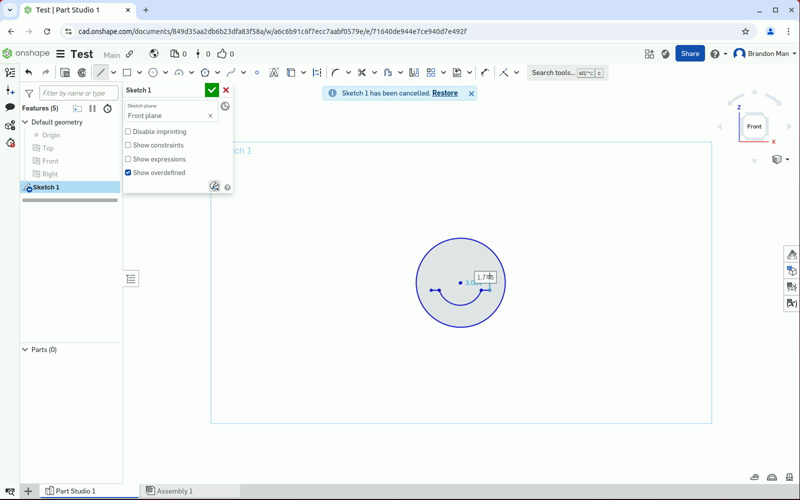
click(489, 275)
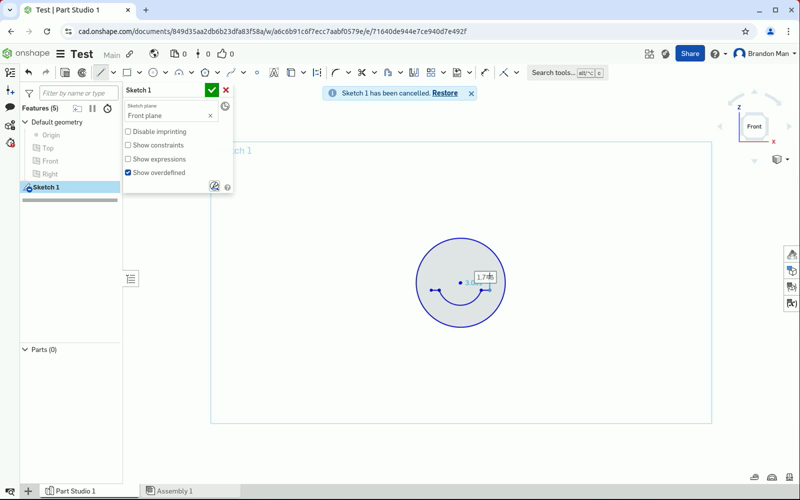
key_up(shift)
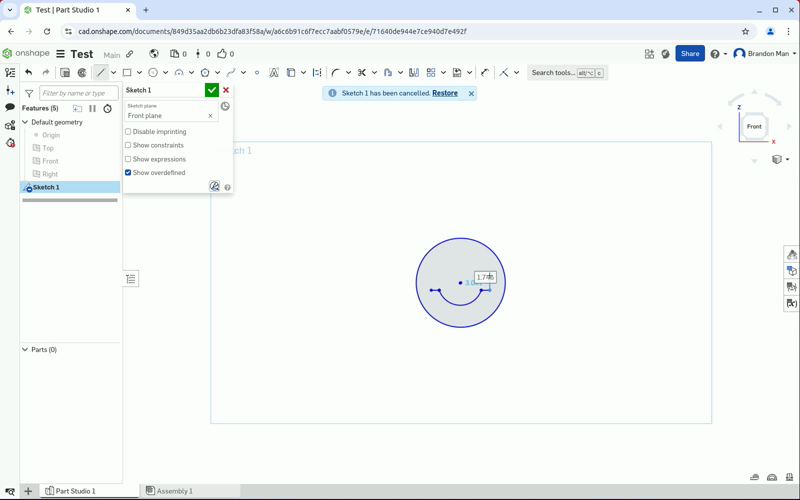
key_down(shift)
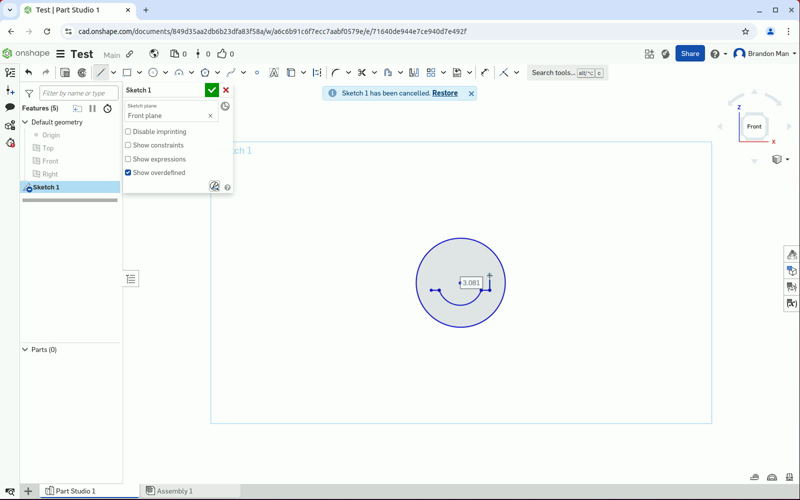
mouse_move(519, 275)
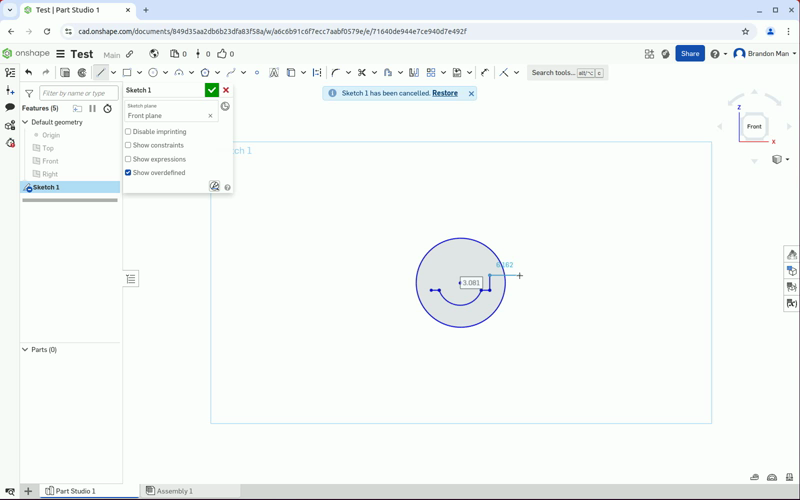
mouse_move(481, 275)
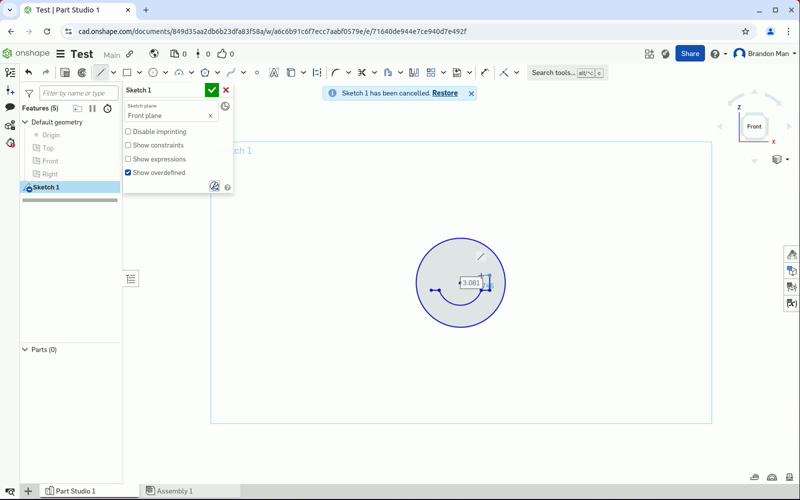
click(481, 275)
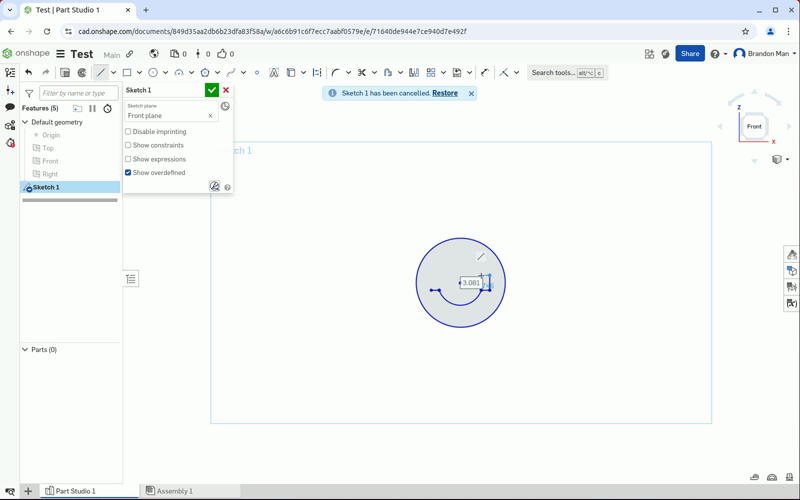
key_up(shift)
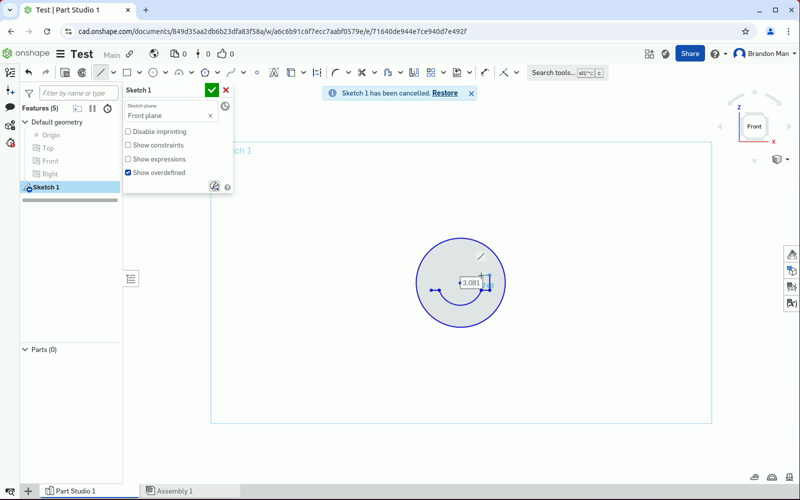
key(esc)
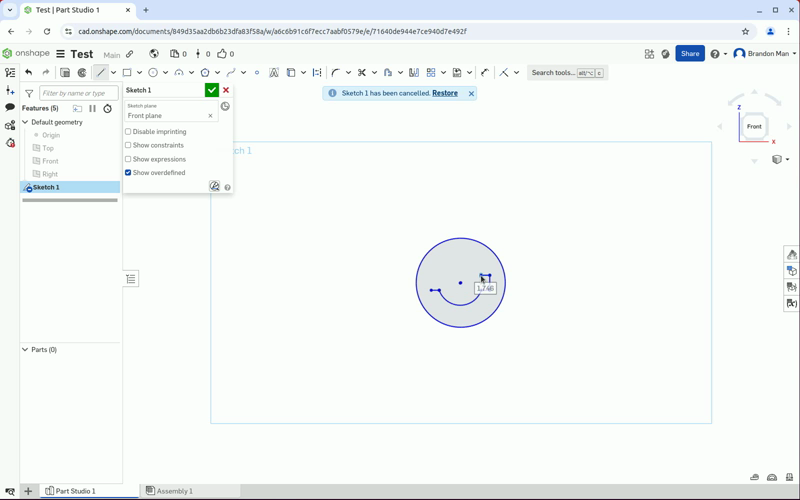
key(a)
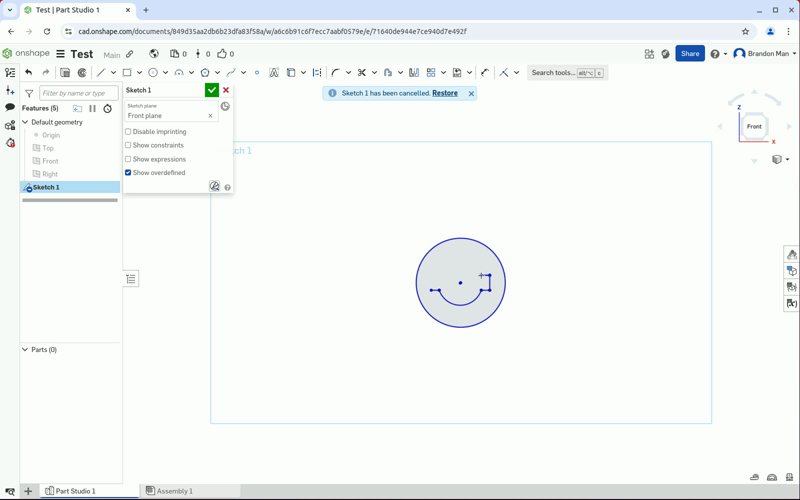
mouse_move(481, 275)
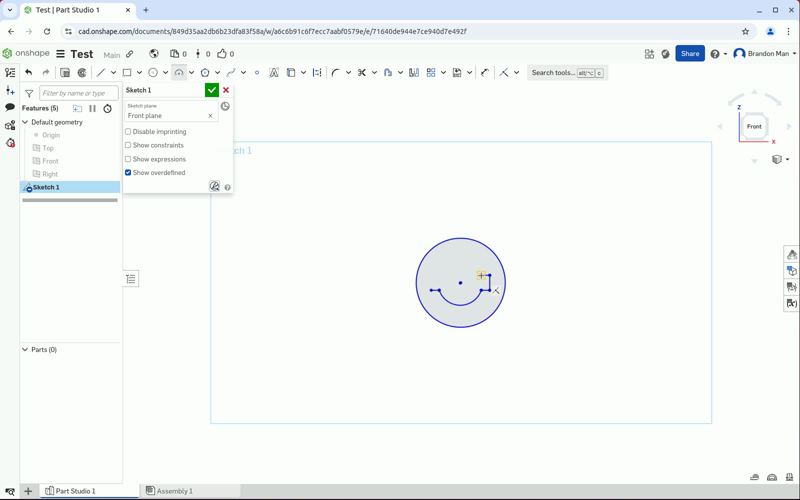
click(481, 275)
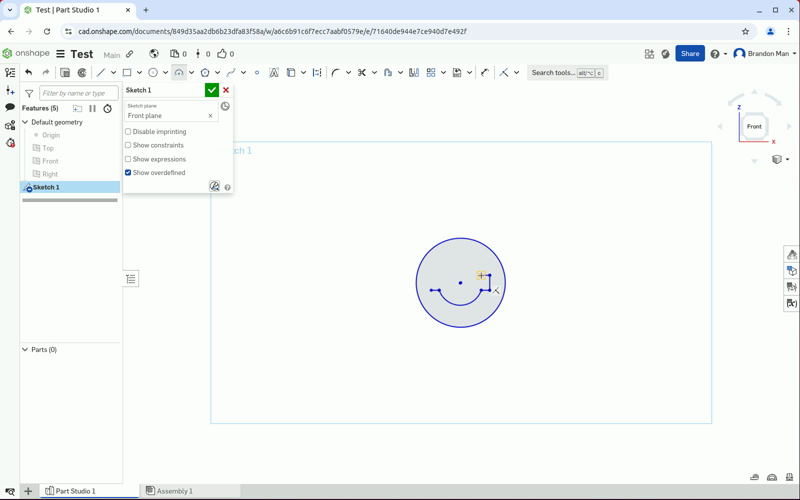
key_down(shift)
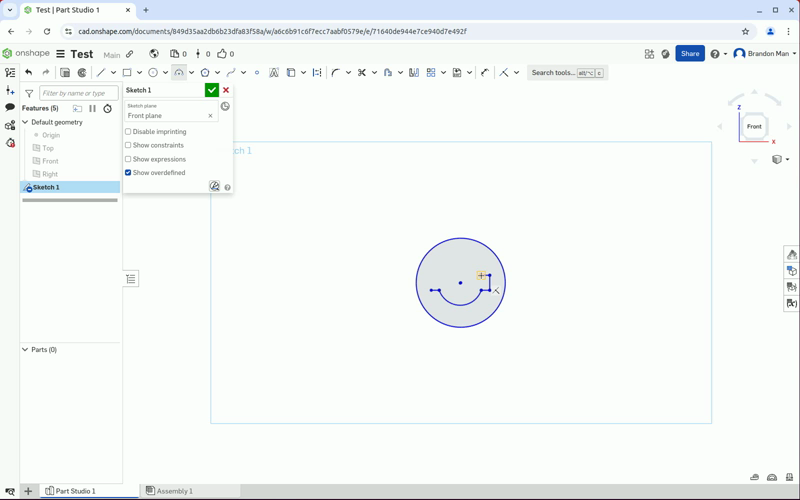
mouse_move(439, 275)
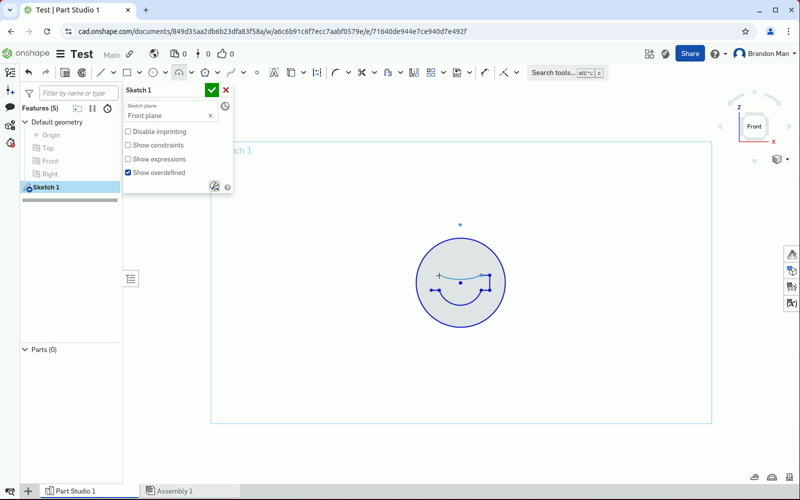
click(439, 275)
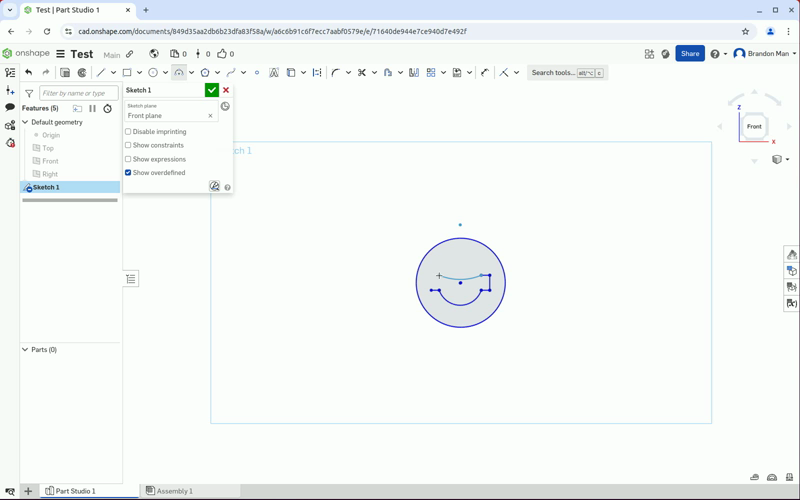
mouse_move(460, 260)
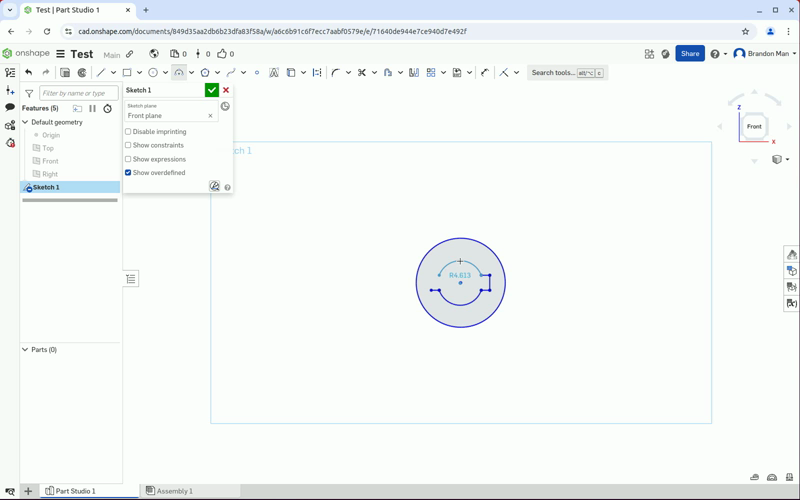
click(460, 260)
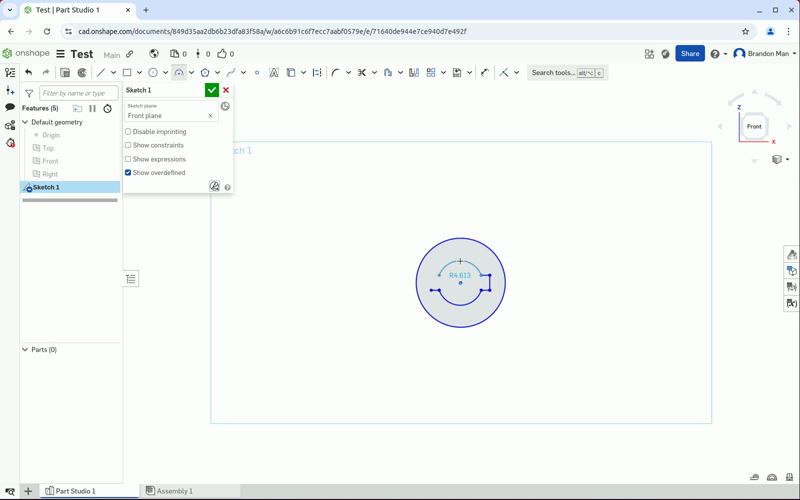
key_up(shift)
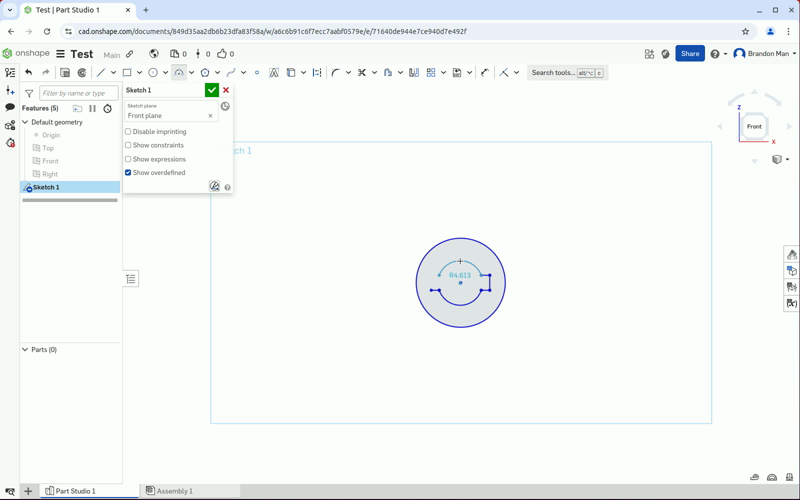
key(esc)
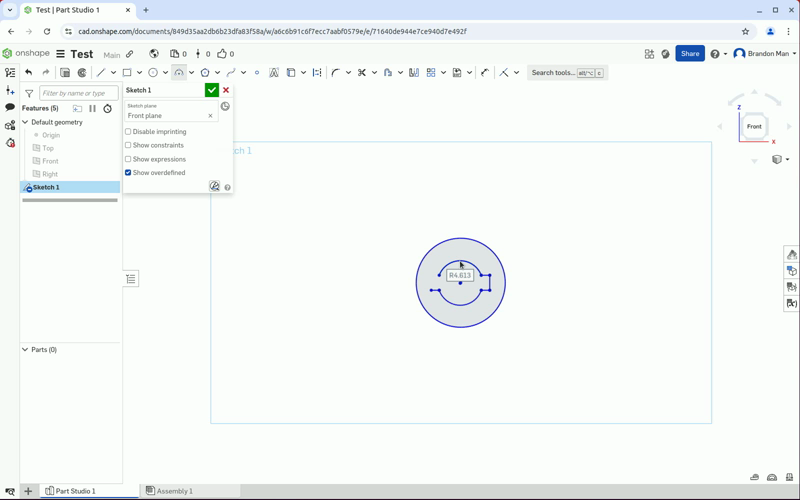
key(l)
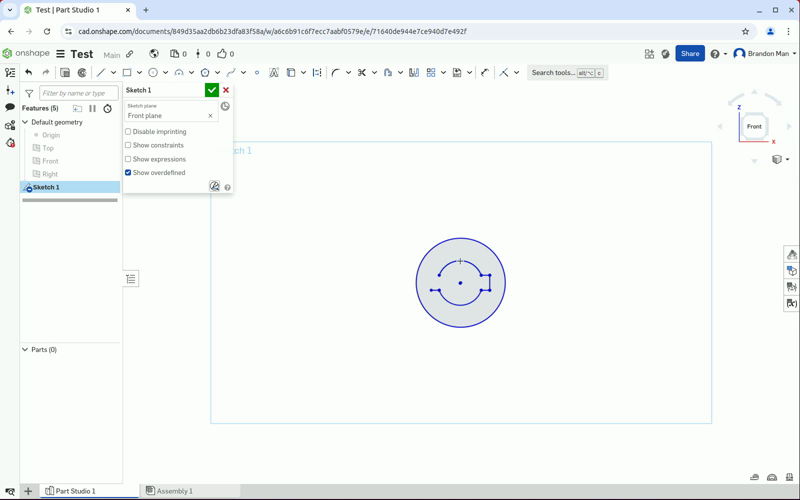
mouse_move(439, 275)
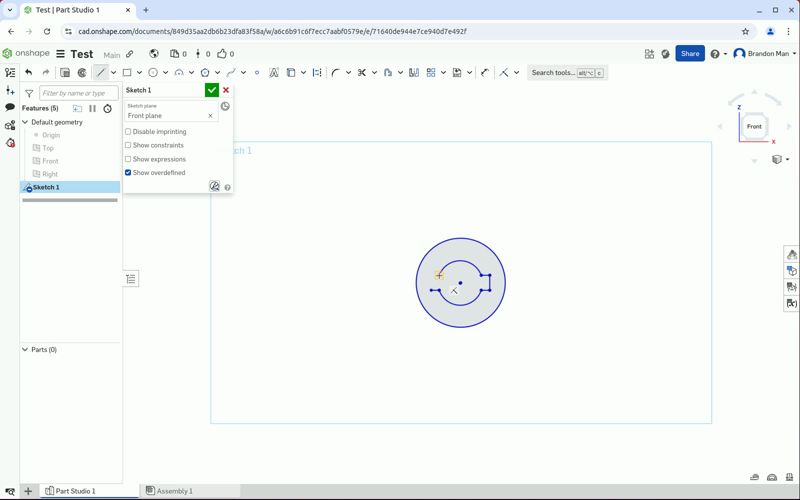
click(439, 275)
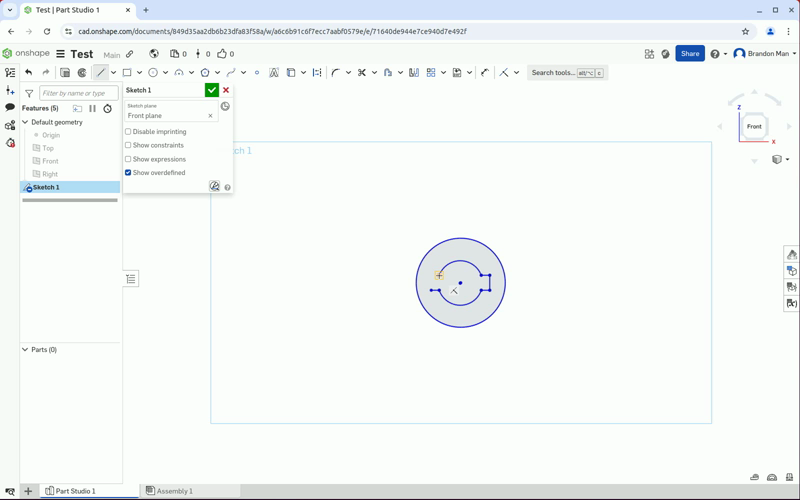
key_down(shift)
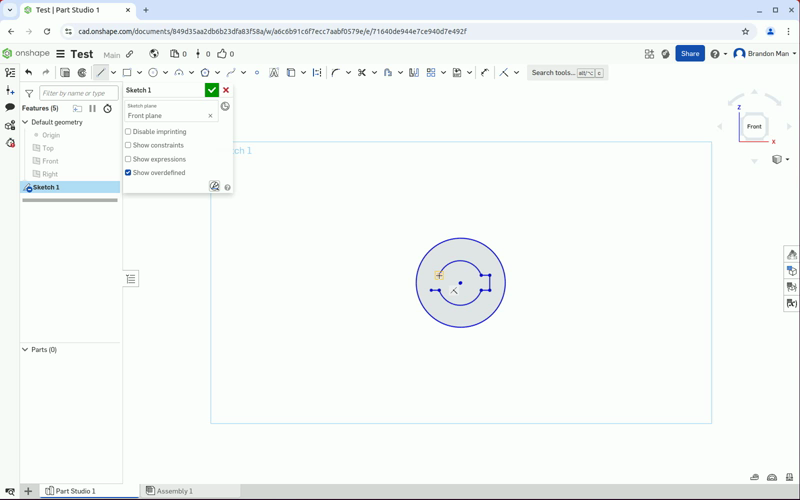
mouse_move(469, 275)
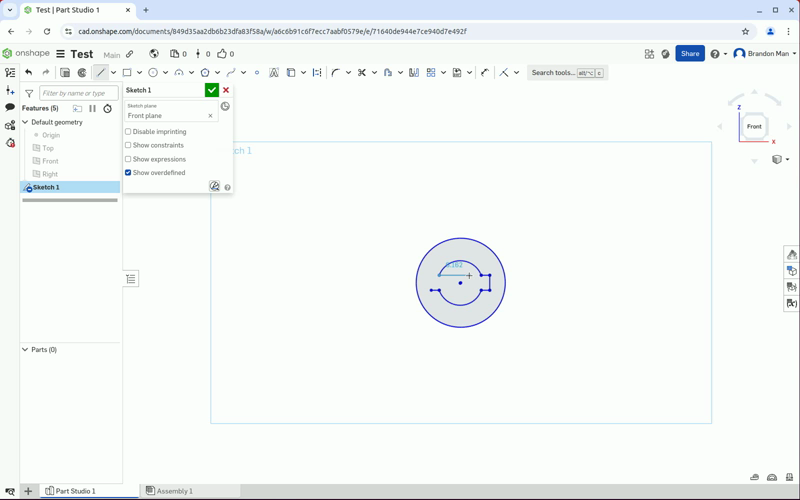
mouse_move(431, 275)
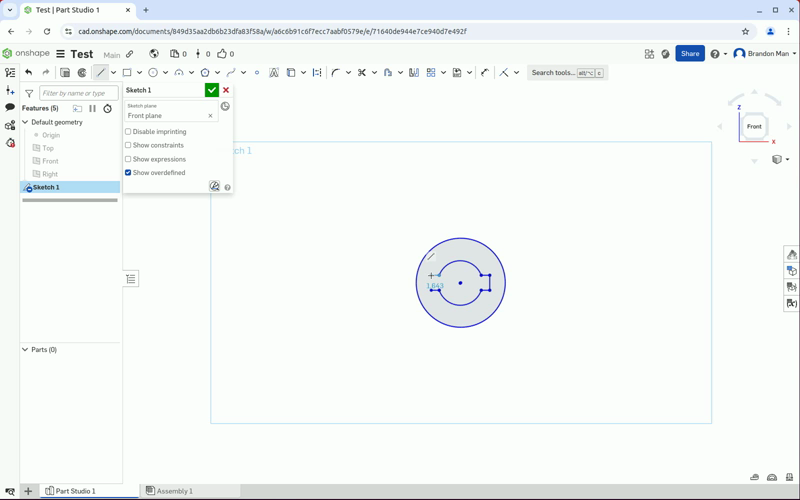
click(431, 275)
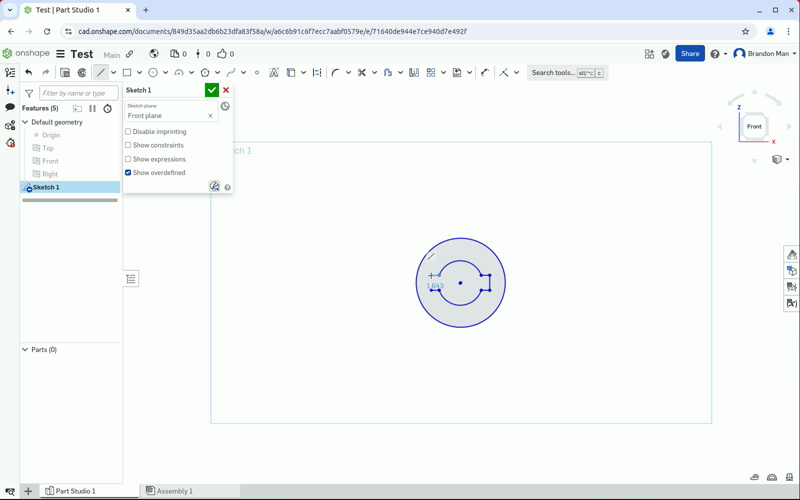
key_up(shift)
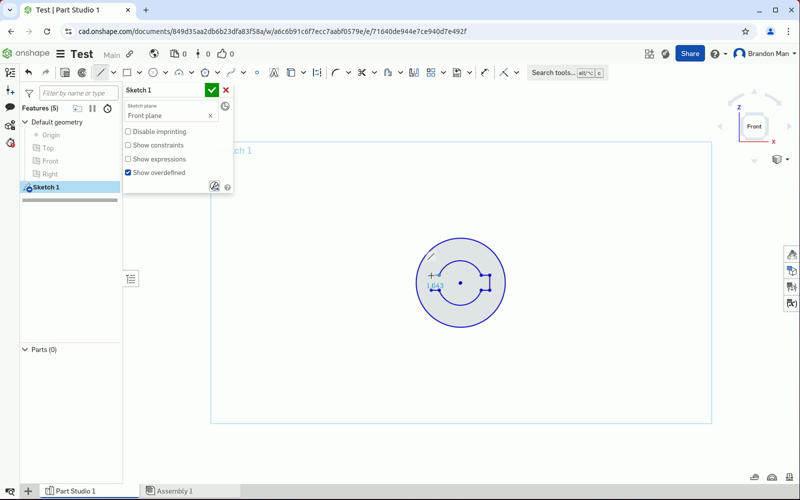
mouse_move(461, 275)
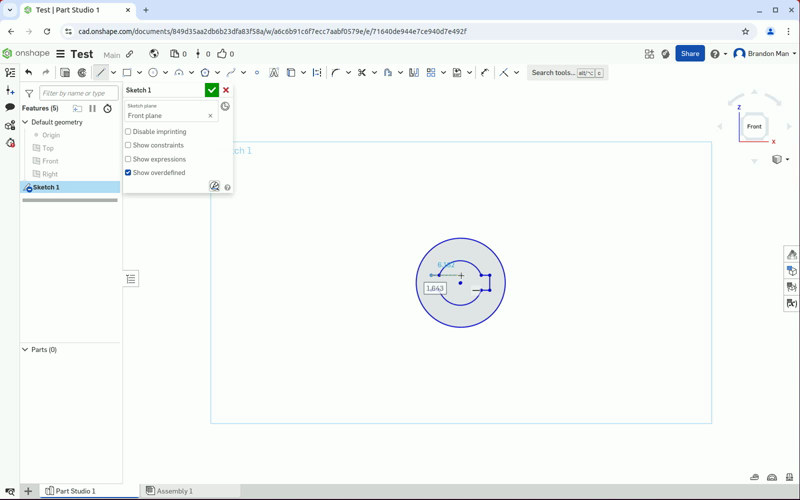
key_down(shift)
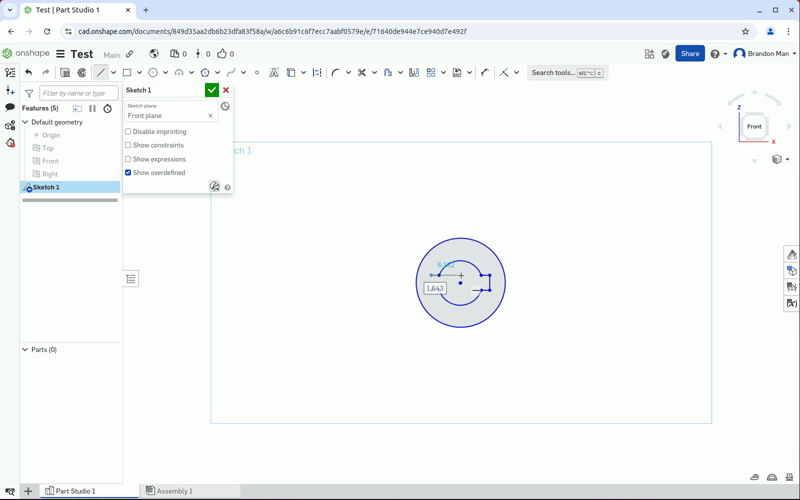
mouse_move(431, 290)
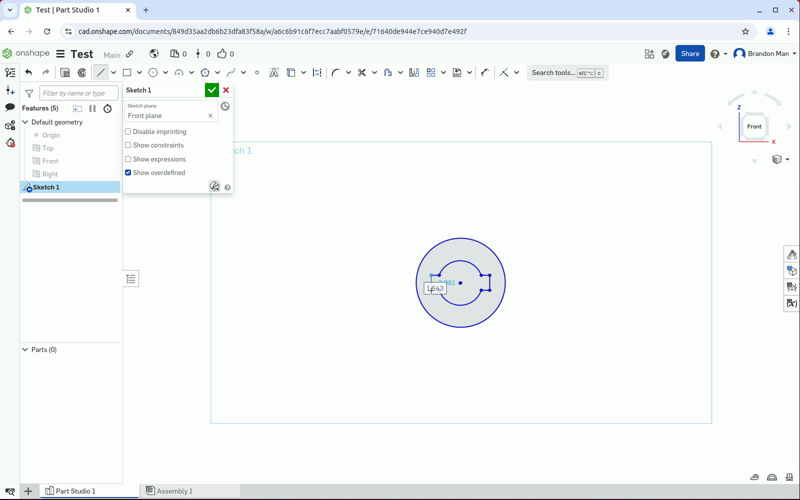
key_up(shift)
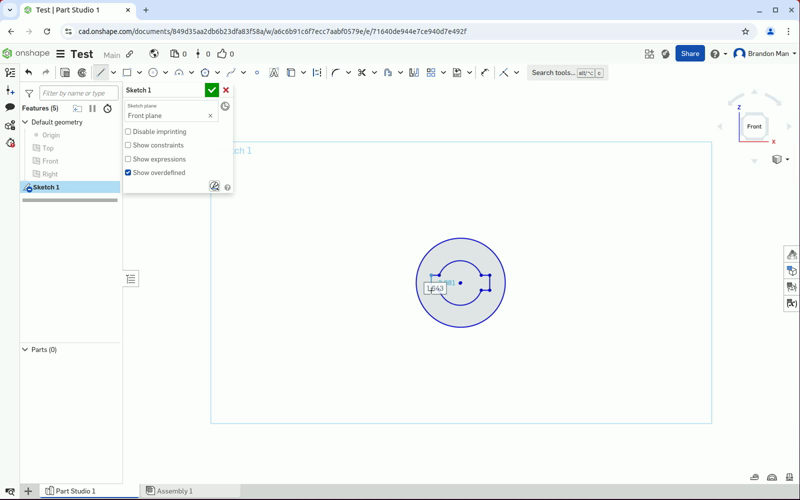
click(431, 290)
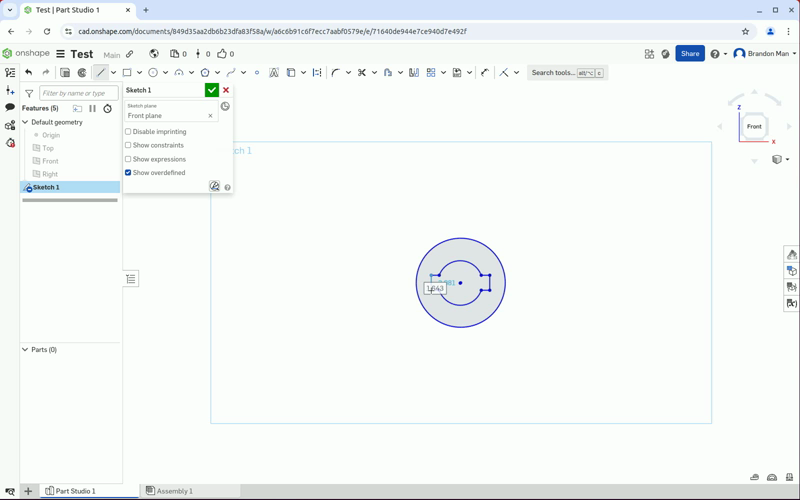
key(esc)
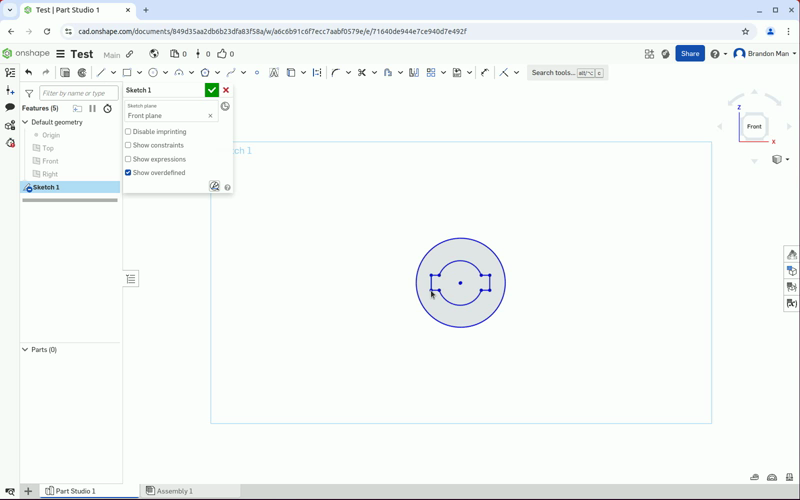
mouse_move(494, 266)
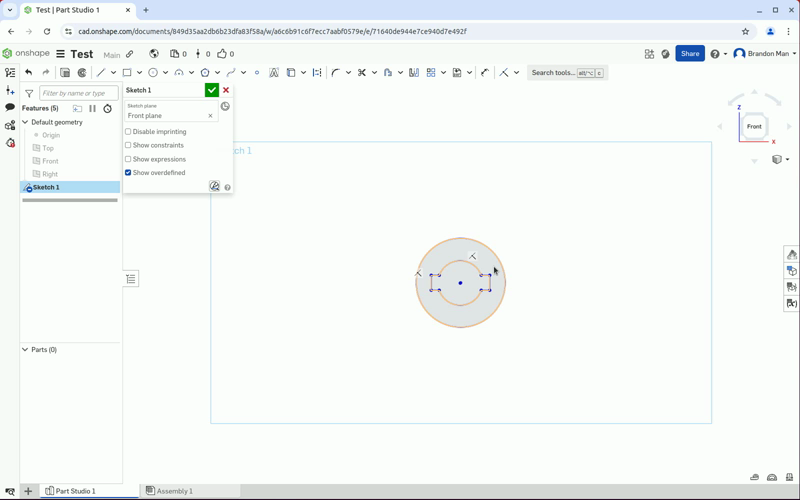
click(494, 266)
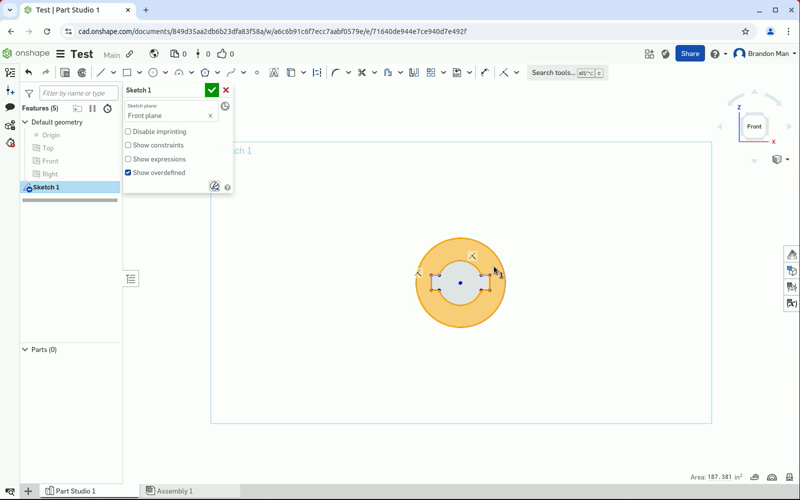
mouse_move(73, 352)
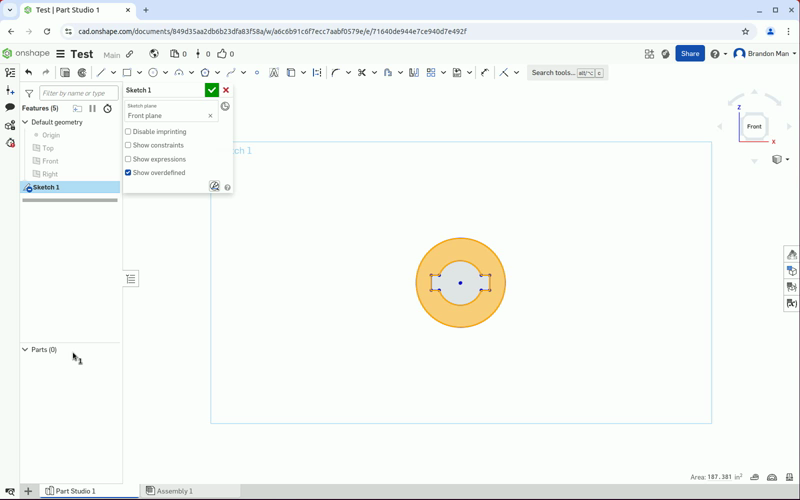
key(shift+y)
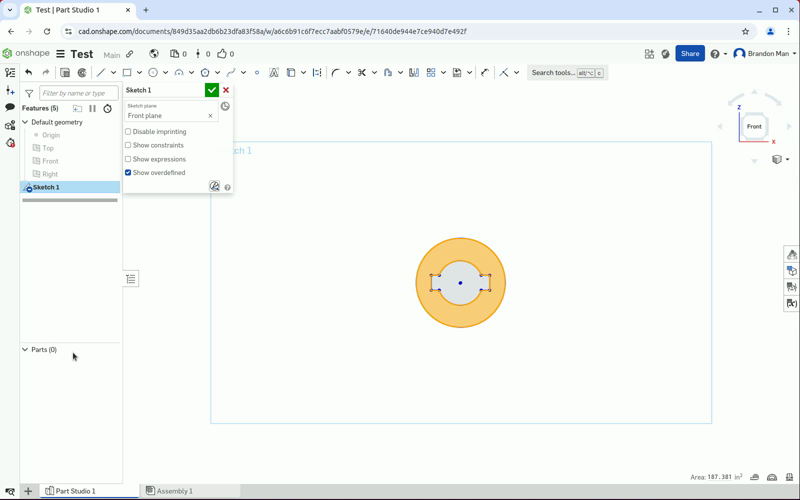
key(shift+e)
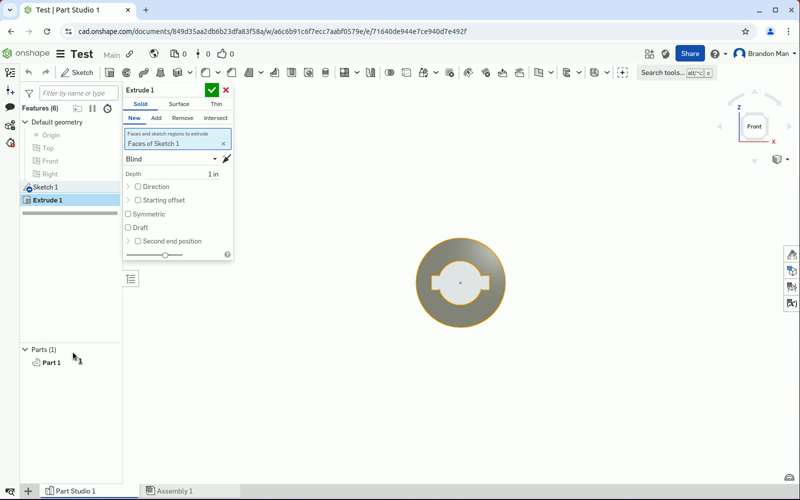
mouse_move(143, 106)
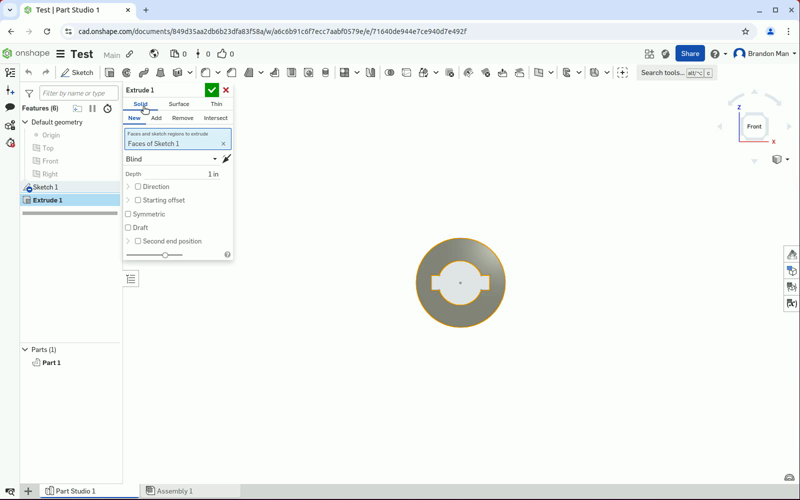
click(143, 106)
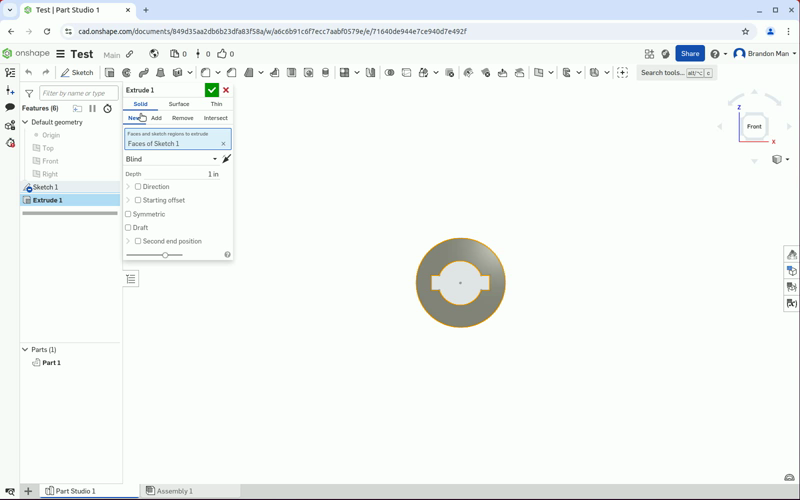
mouse_move(137, 120)
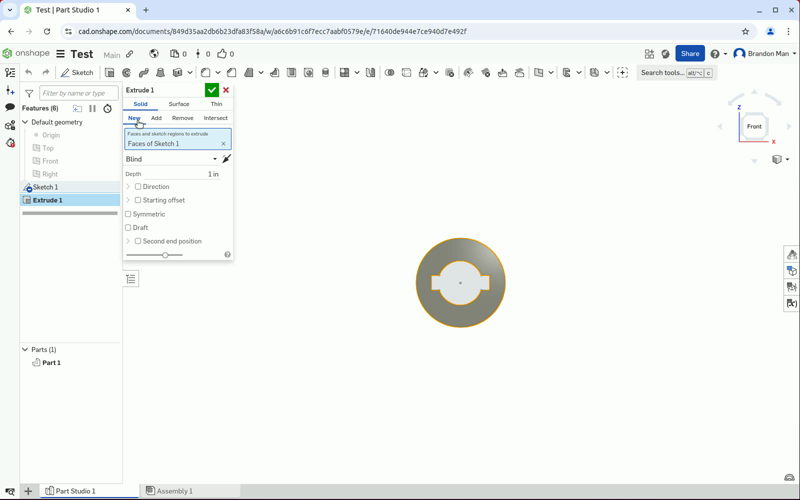
click(137, 120)
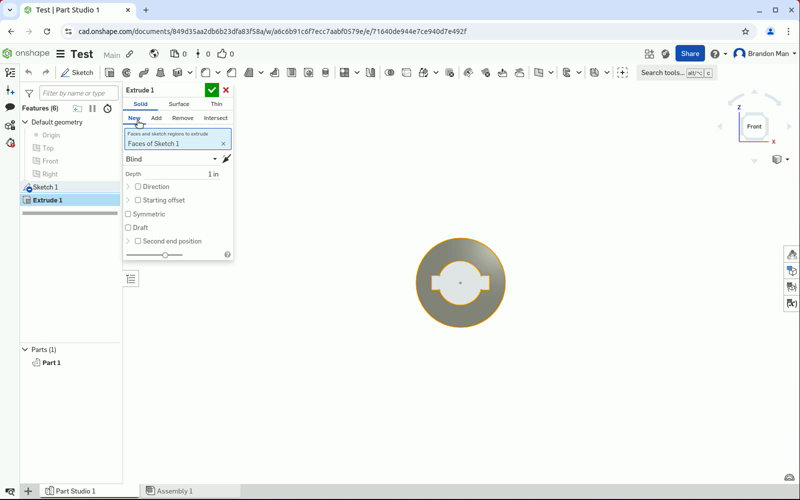
key(tab, 4)
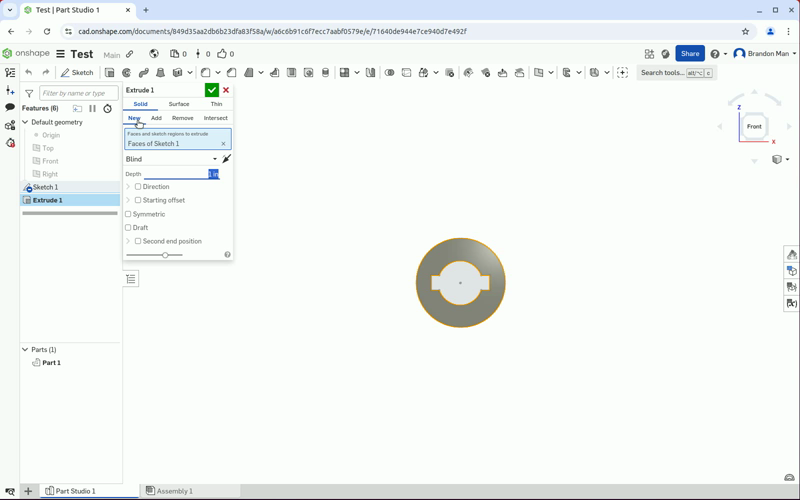
text(7.943)
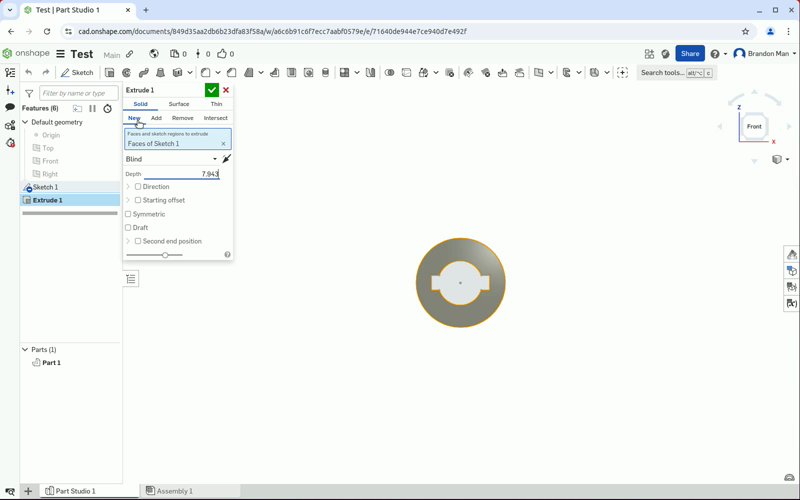
key(enter)
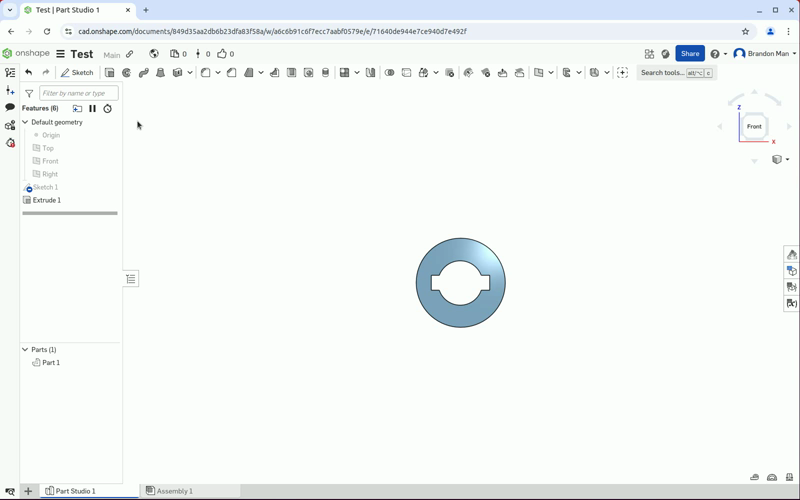
key(shift+h)
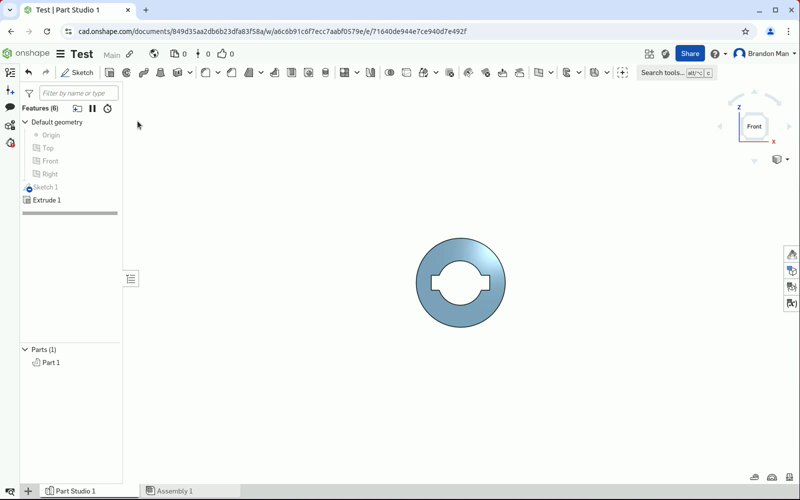
key(shift+h)
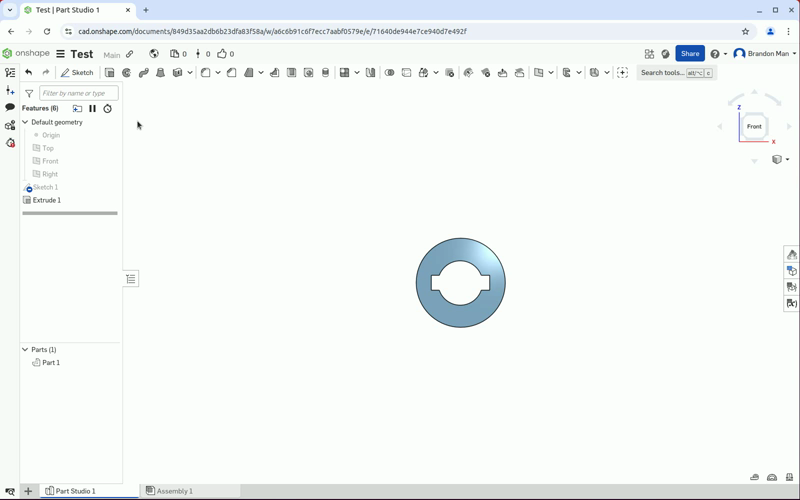
mouse_move(73, 189)
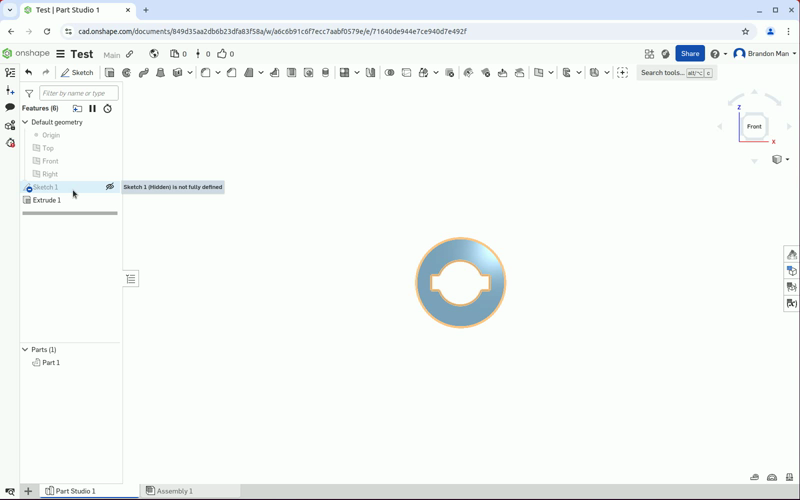
click(73, 189)
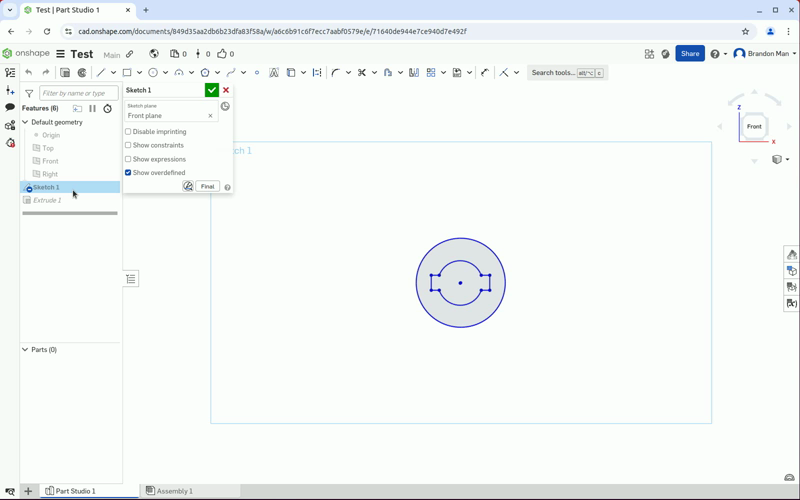
mouse_move(229, 92)
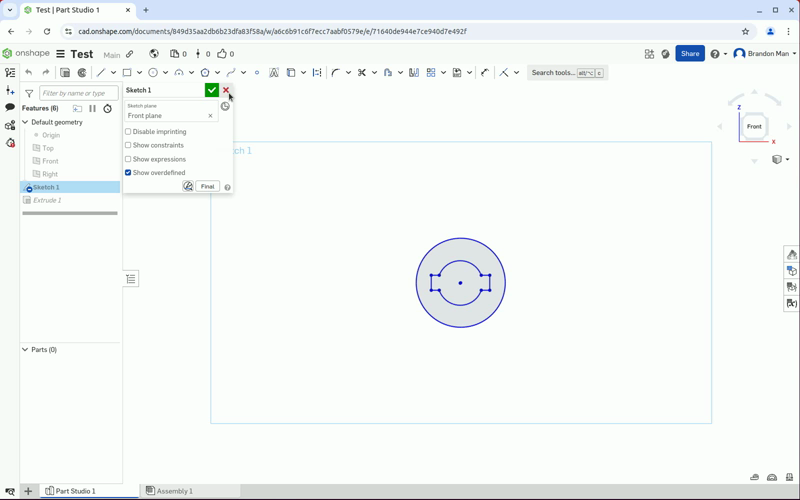
click(229, 92)
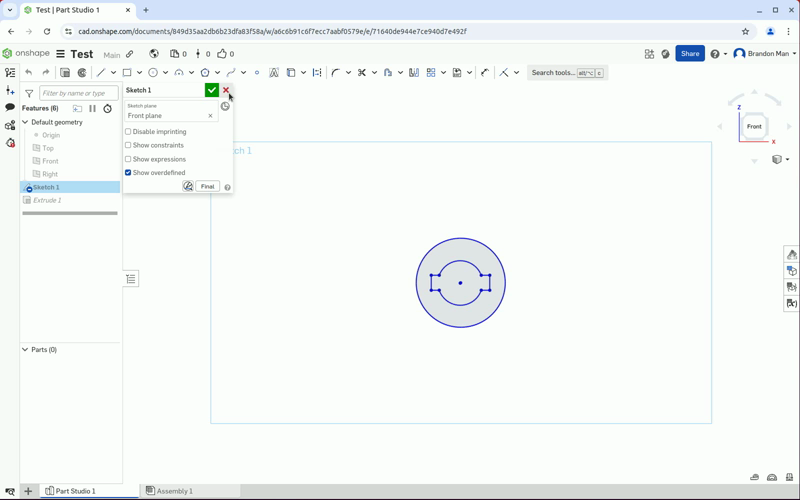
key(shift+s)
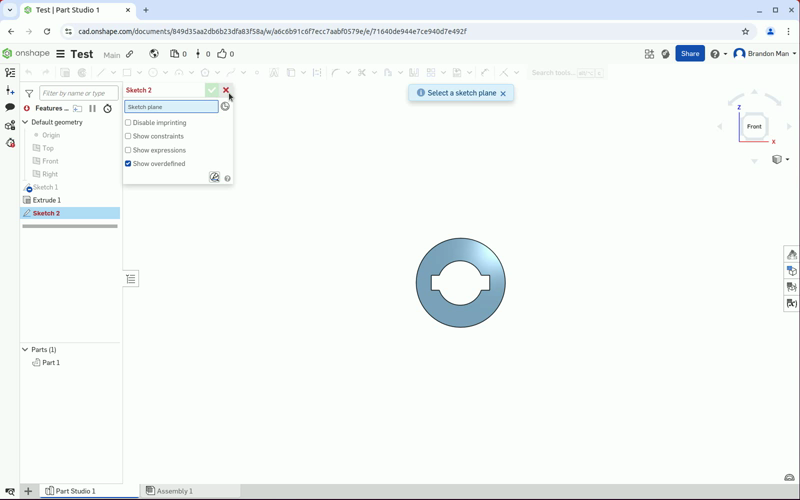
mouse_move(73, 163)
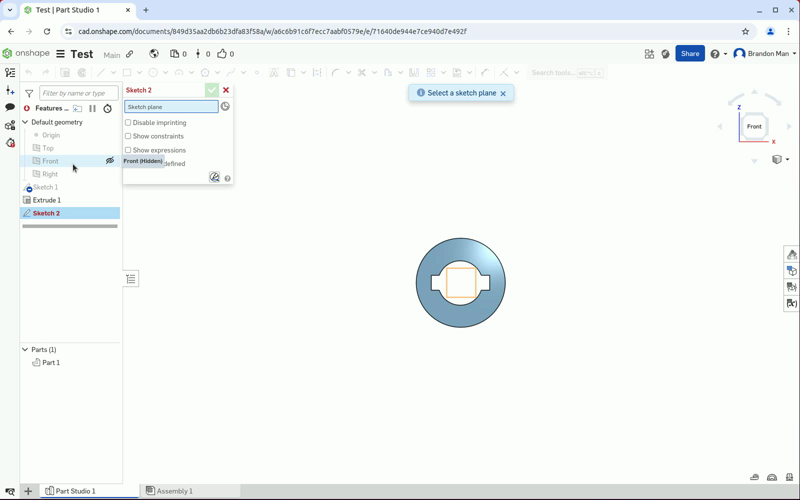
click(73, 163)
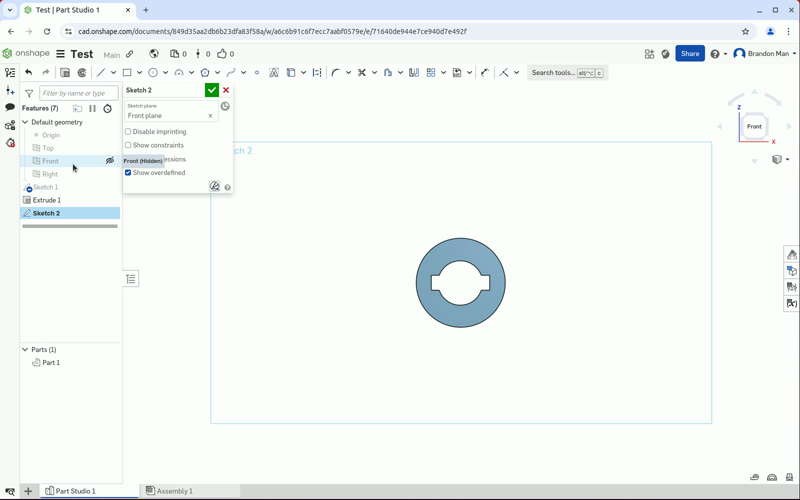
mouse_move(73, 352)
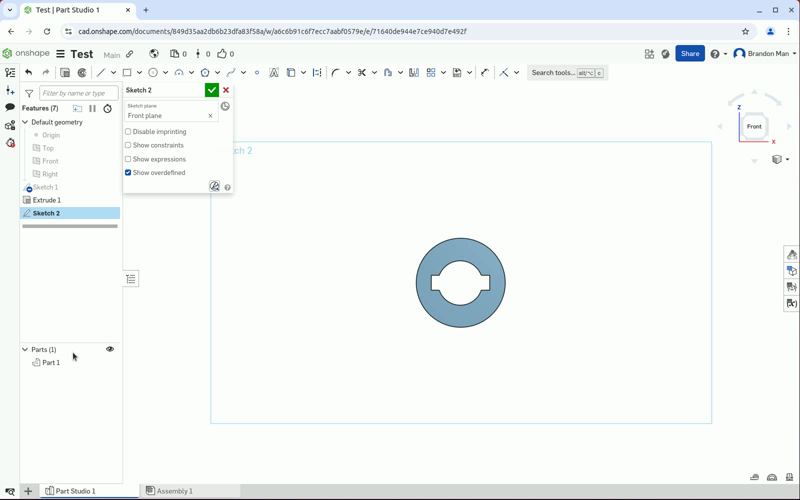
key(y)
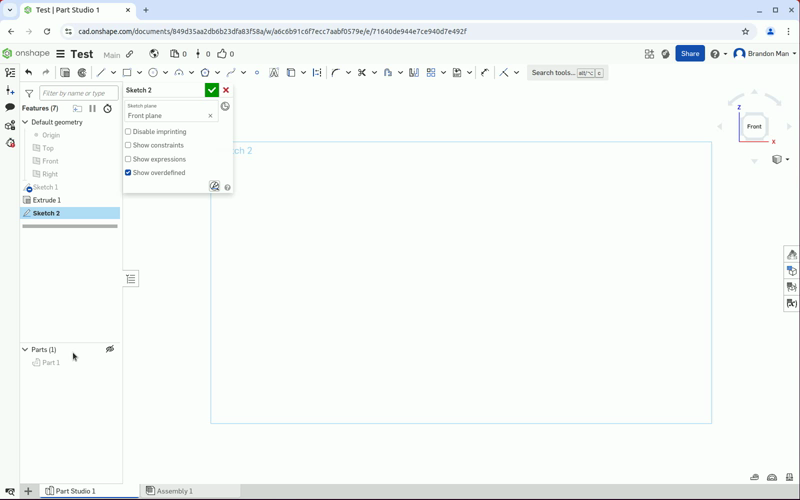
key(l)
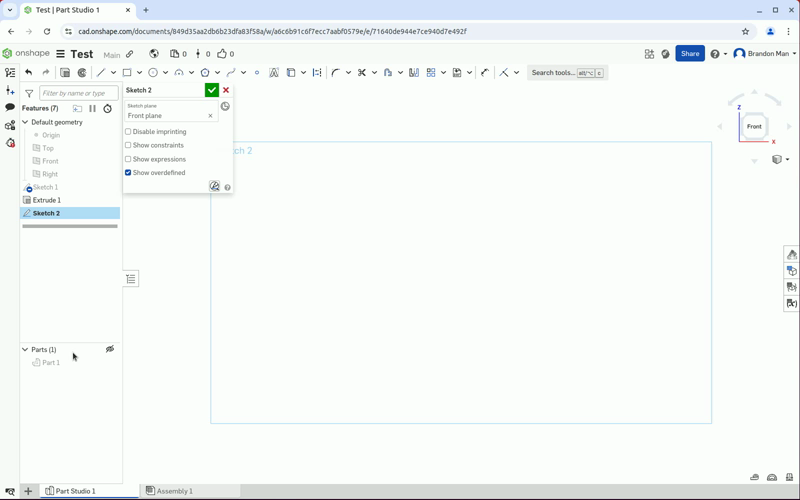
key_down(shift)
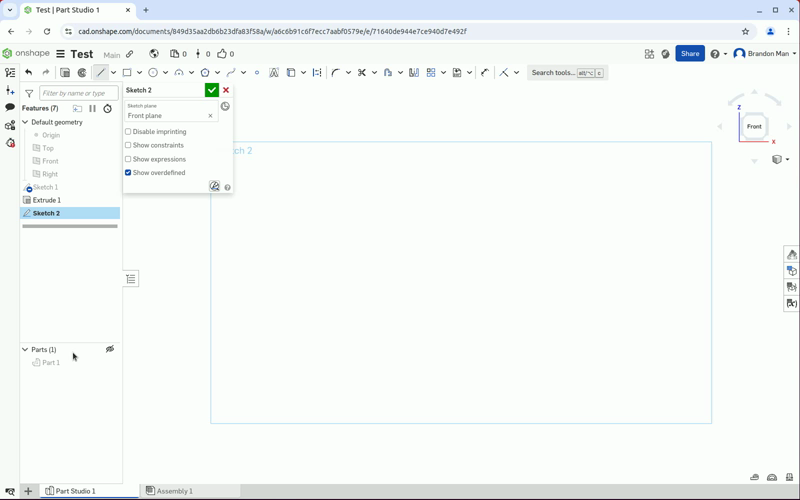
mouse_move(431, 290)
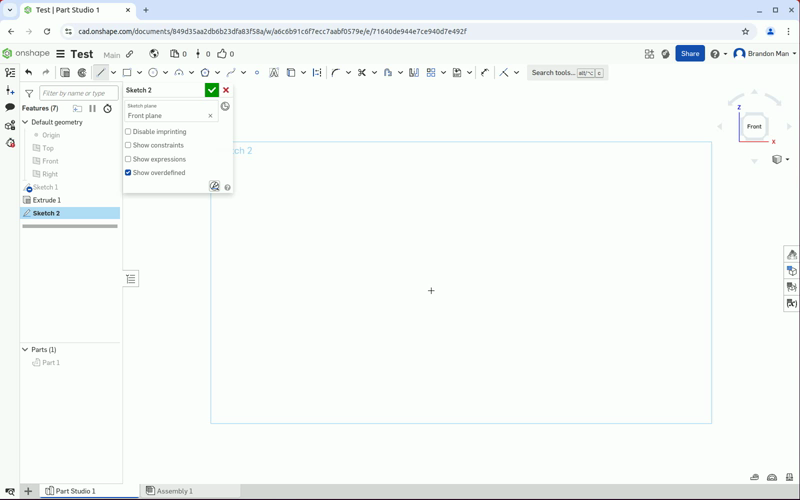
click(431, 290)
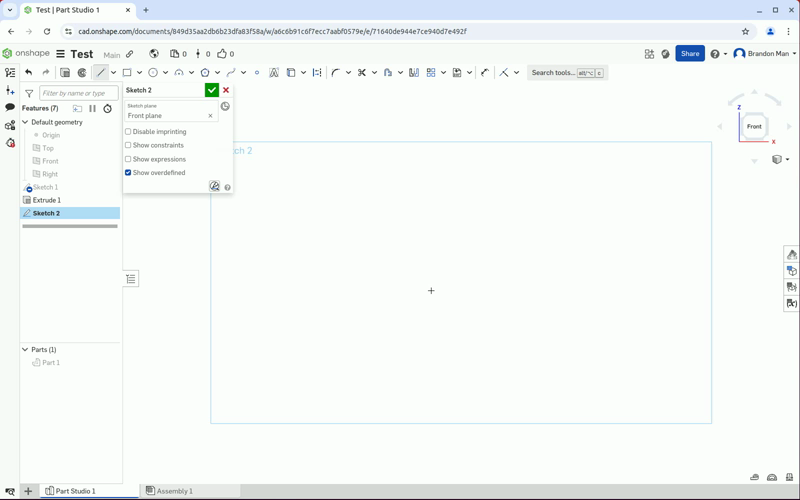
key_up(shift)
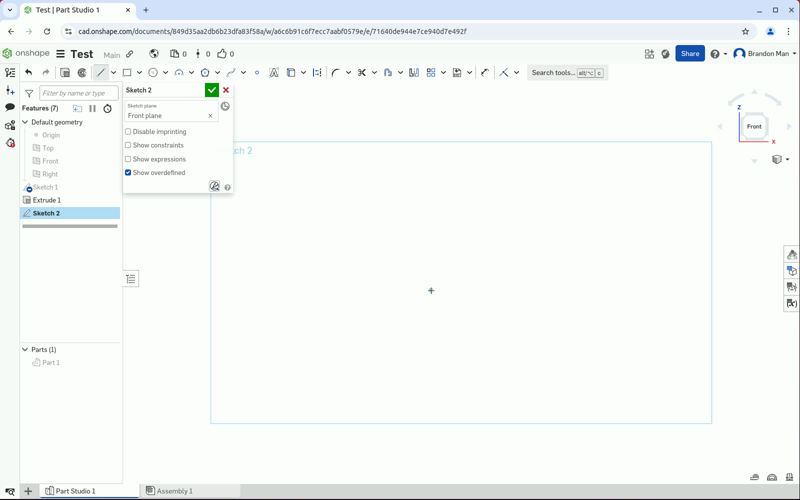
key_down(shift)
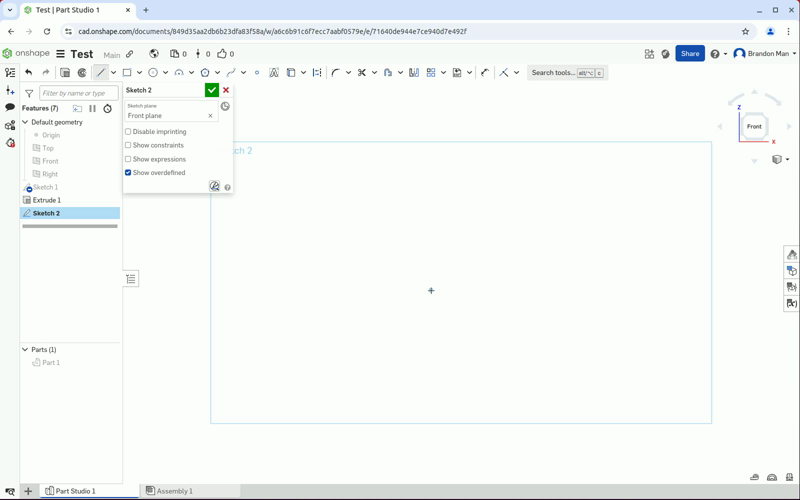
mouse_move(461, 290)
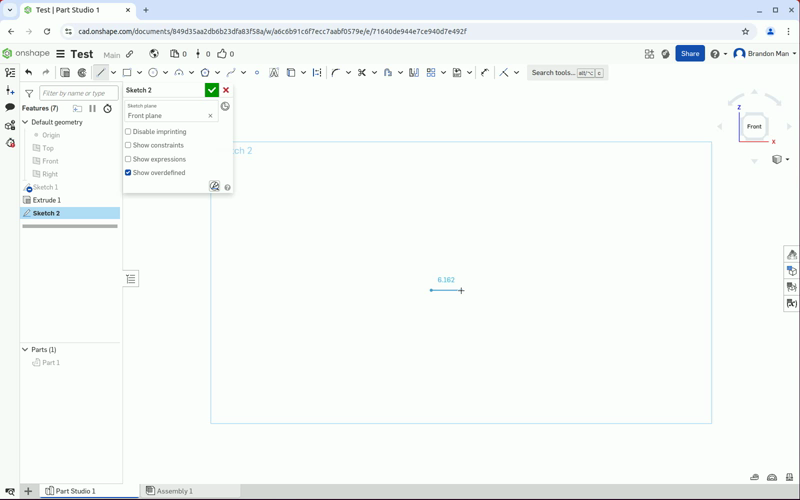
mouse_move(440, 290)
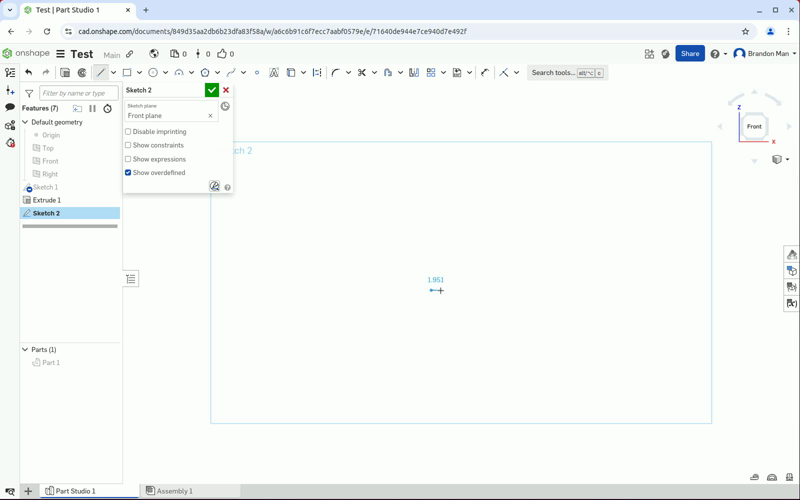
click(440, 290)
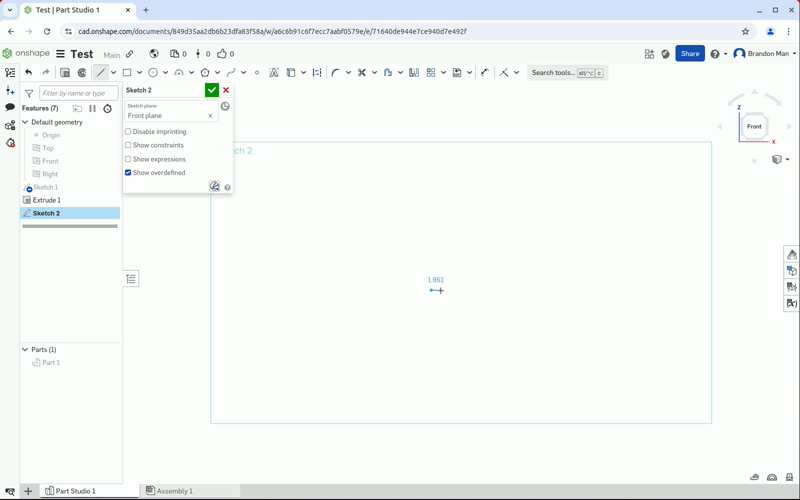
key_up(shift)
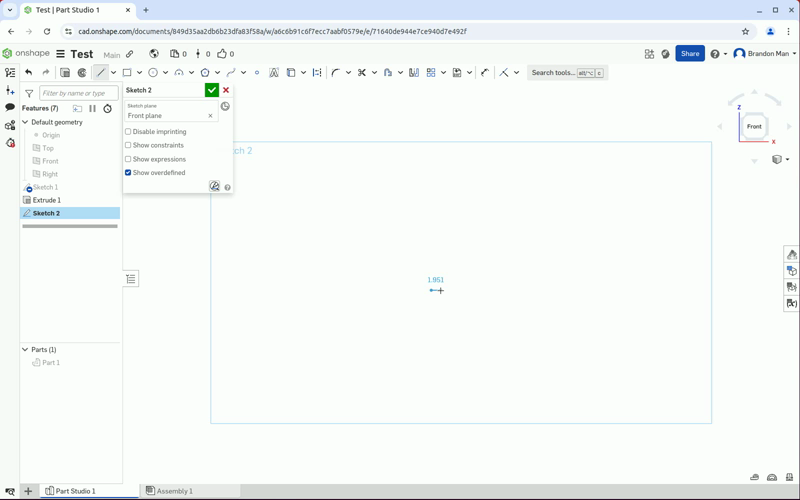
key(esc)
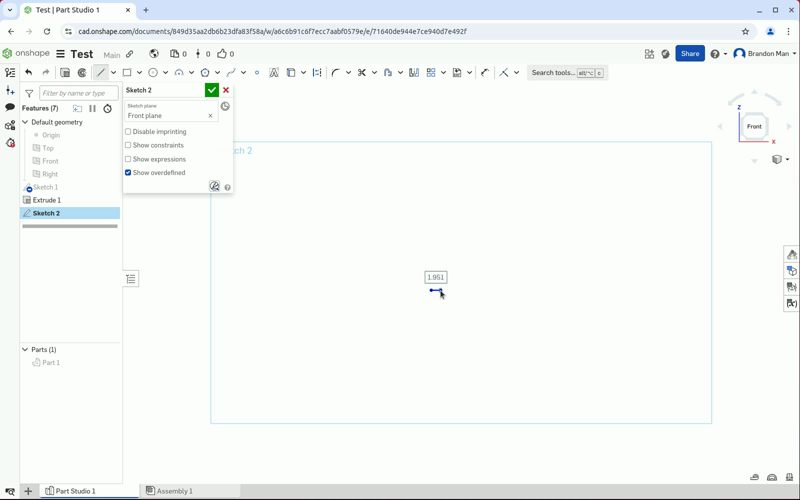
key(a)
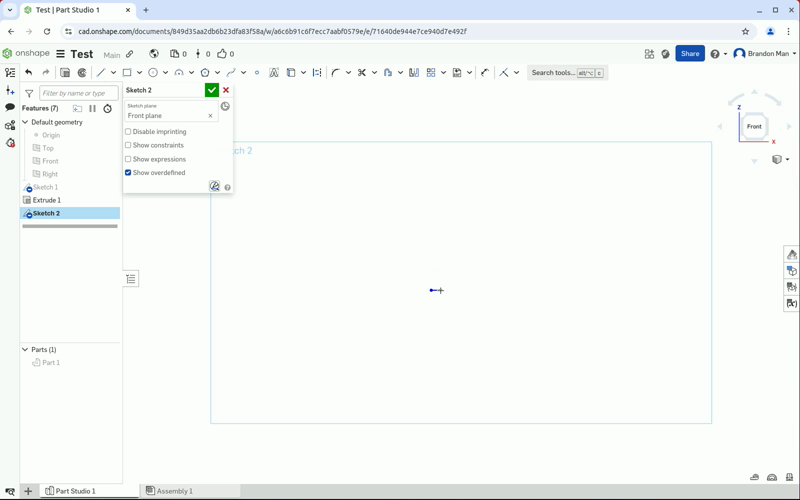
mouse_move(440, 290)
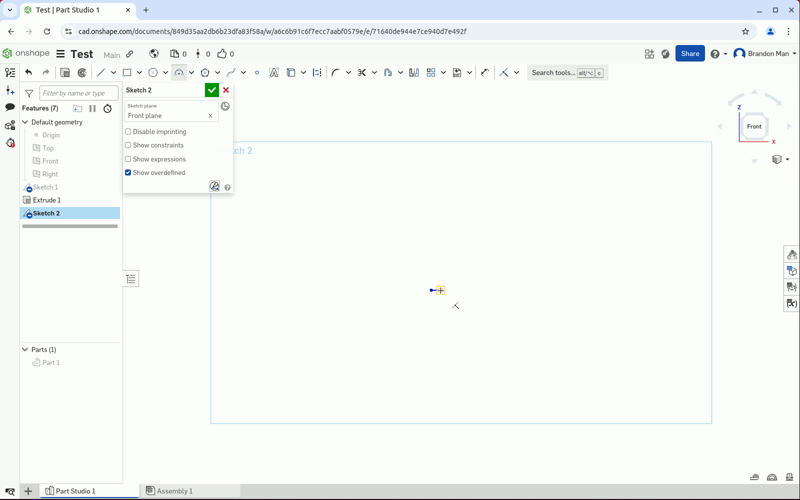
click(440, 290)
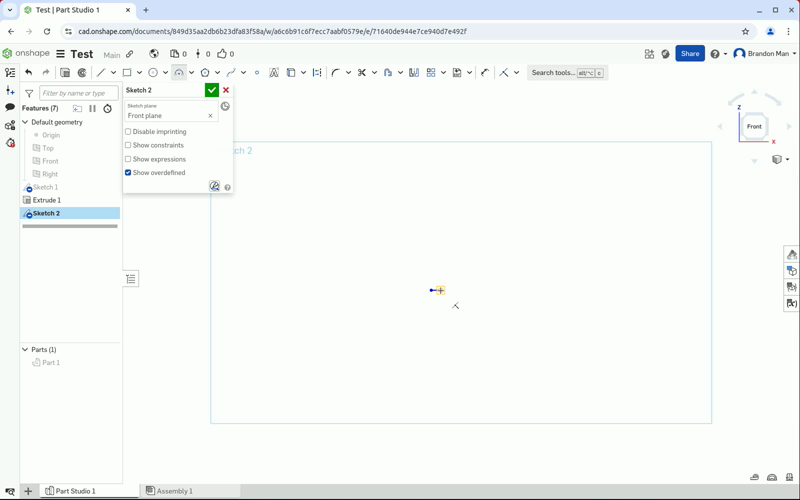
key_down(shift)
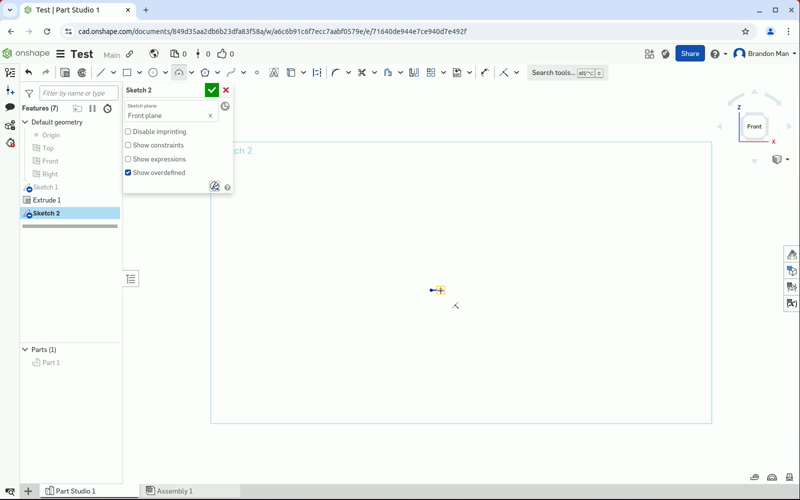
mouse_move(440, 273)
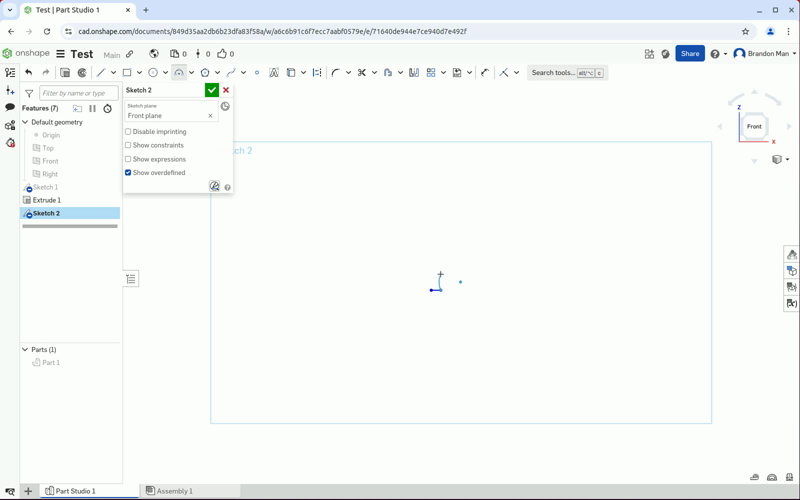
click(440, 273)
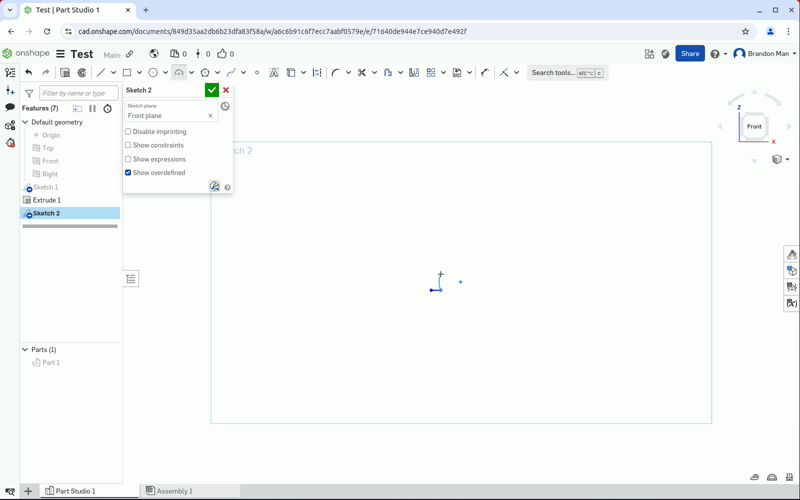
mouse_move(439, 281)
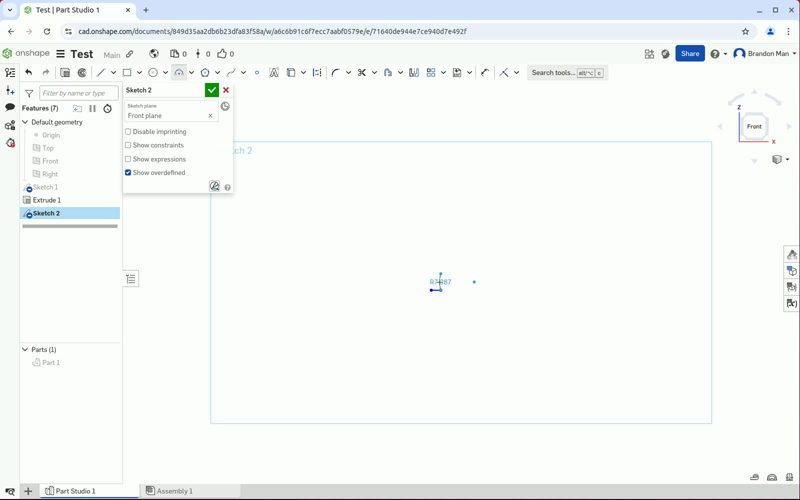
click(439, 281)
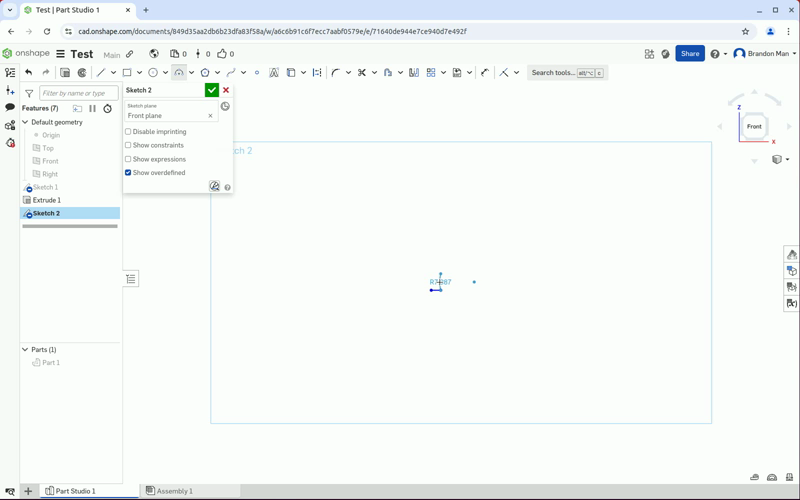
key_up(shift)
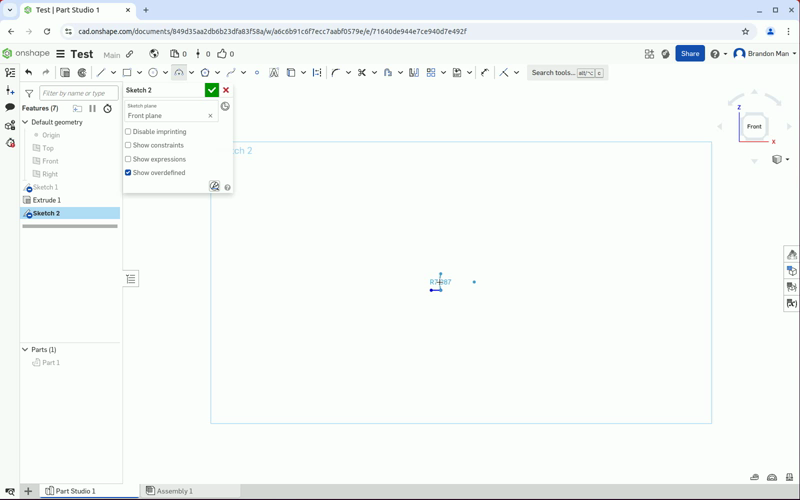
key(esc)
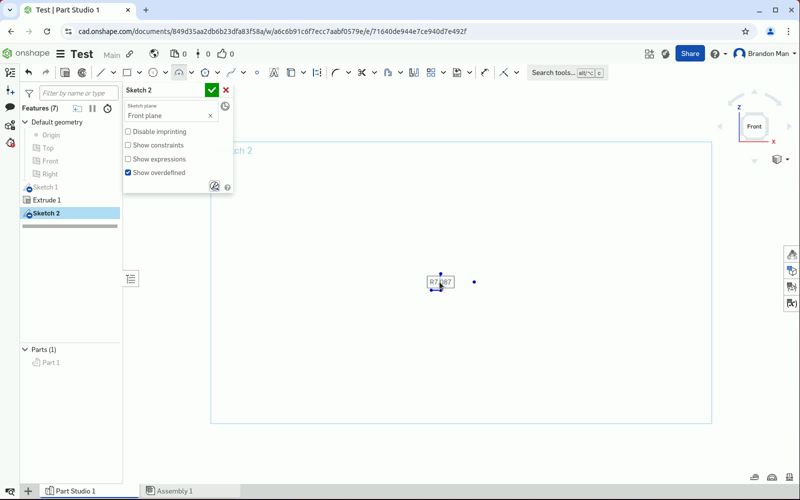
key(l)
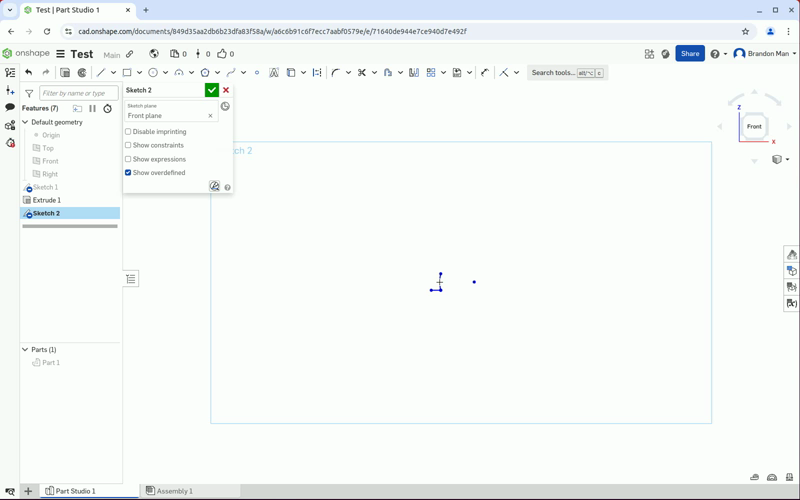
mouse_move(440, 273)
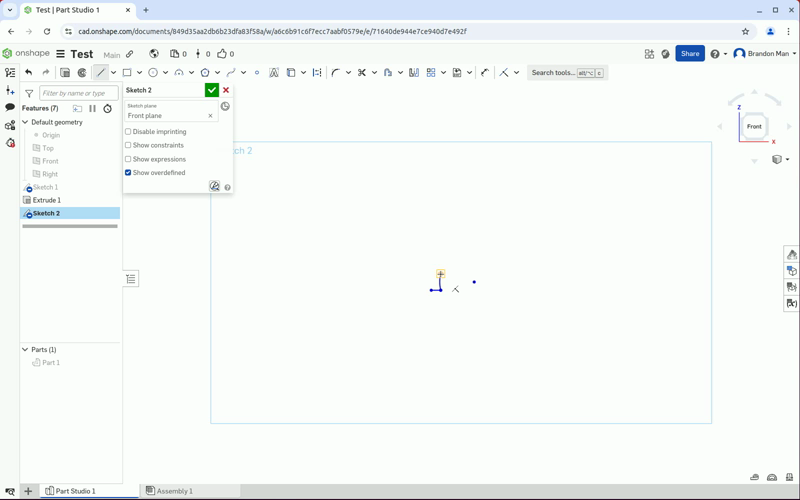
click(440, 273)
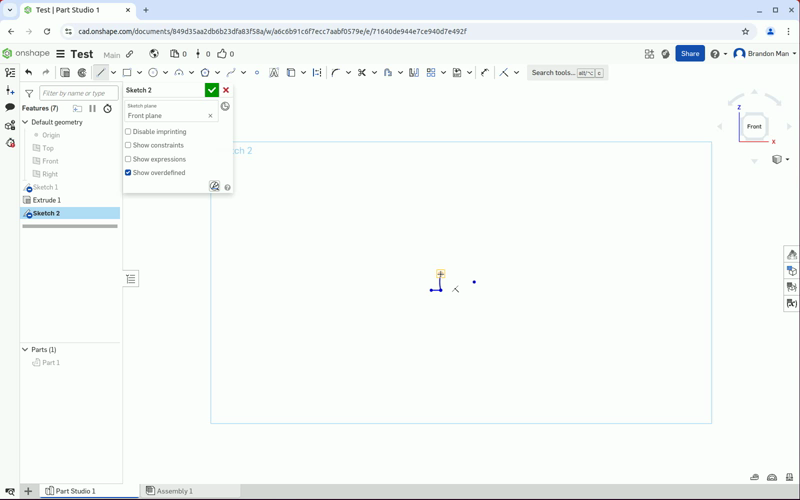
key_down(shift)
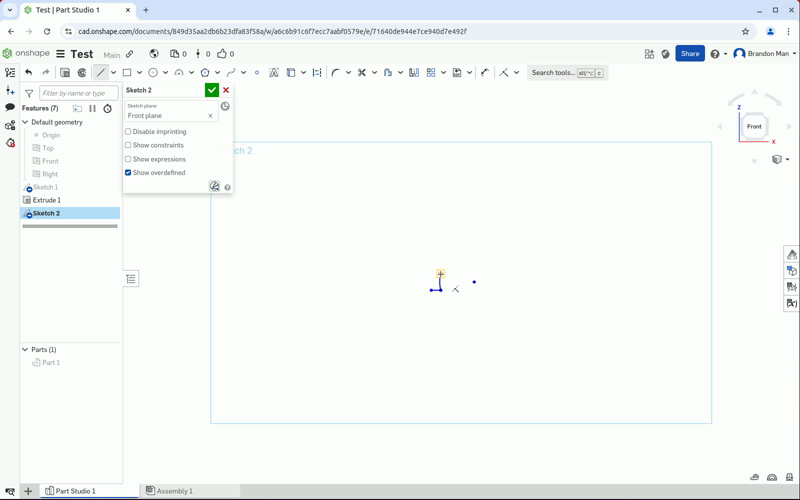
mouse_move(470, 273)
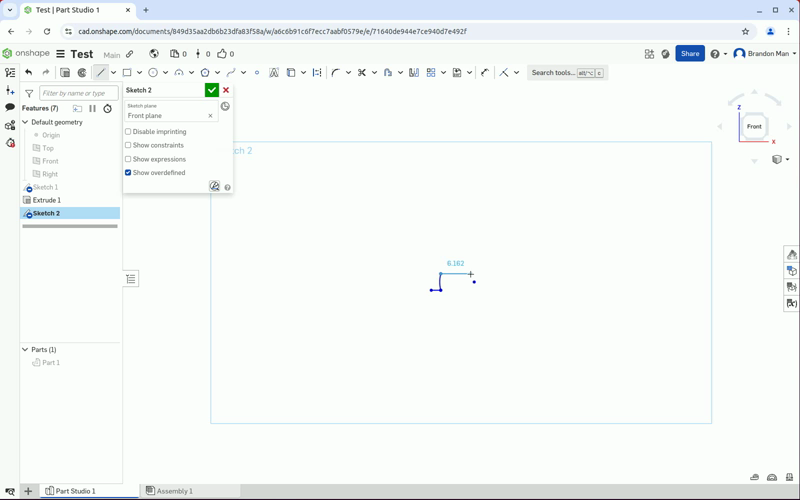
mouse_move(431, 273)
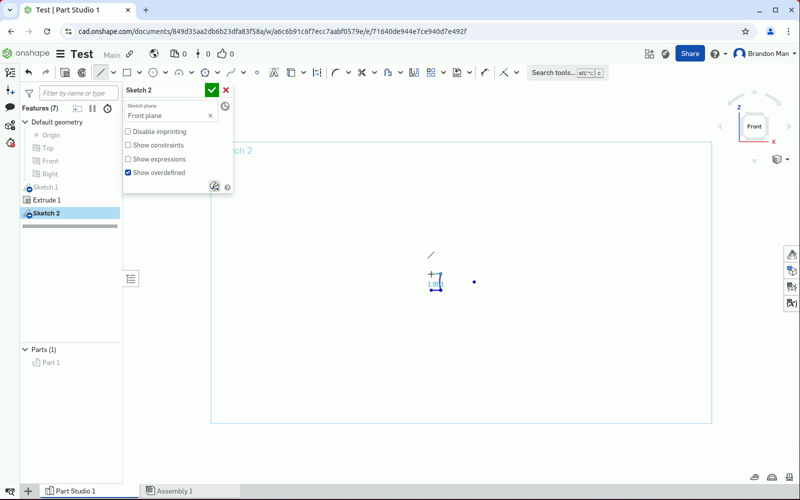
click(431, 273)
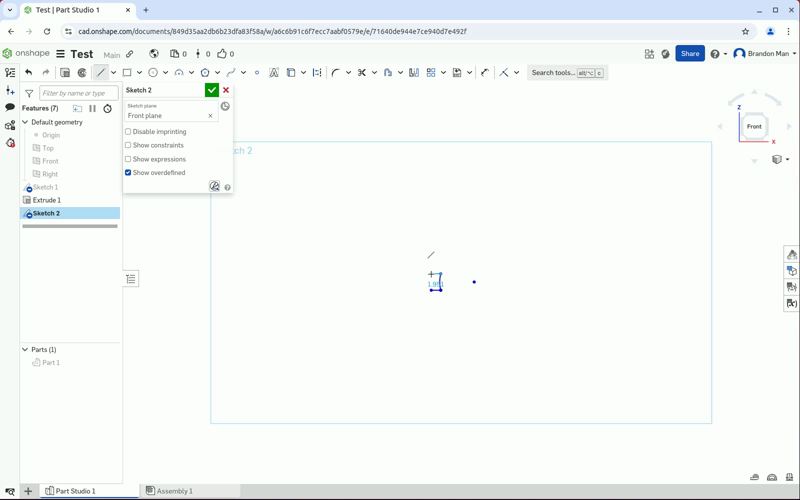
key_up(shift)
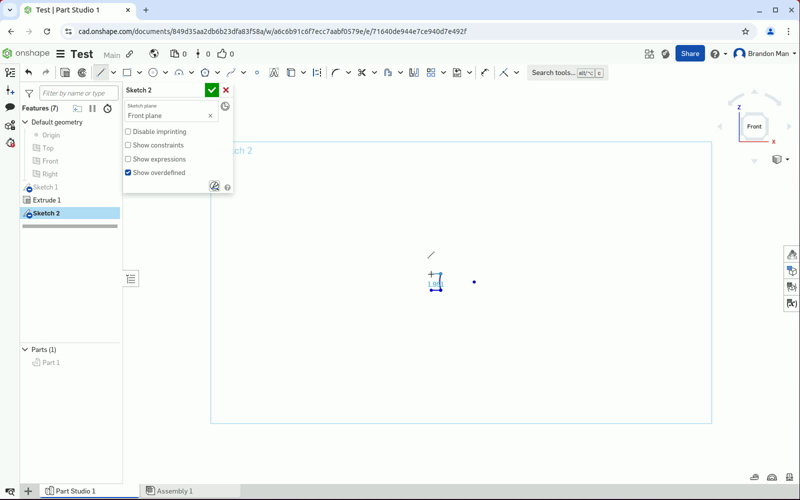
mouse_move(461, 273)
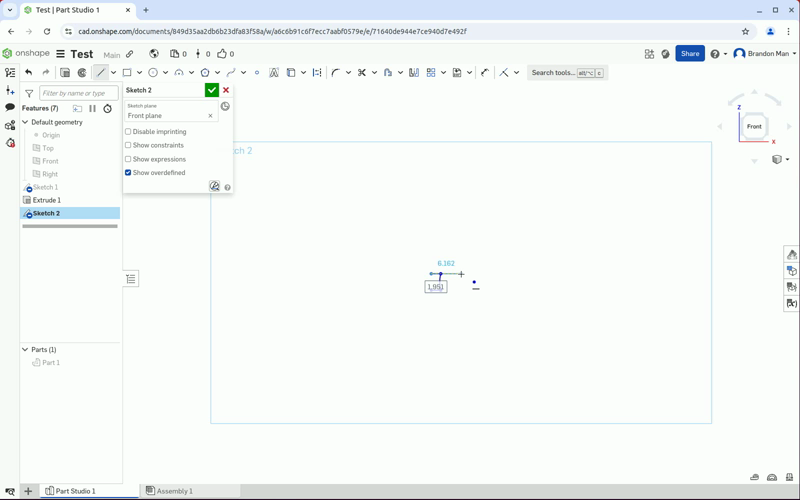
key_down(shift)
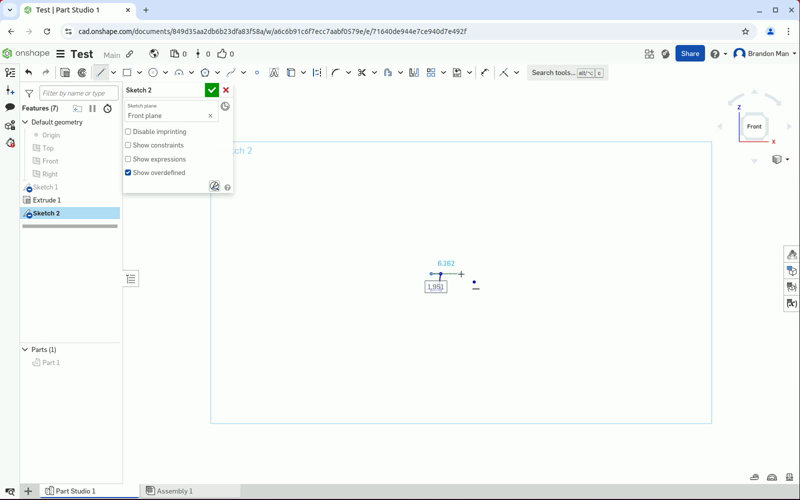
mouse_move(431, 290)
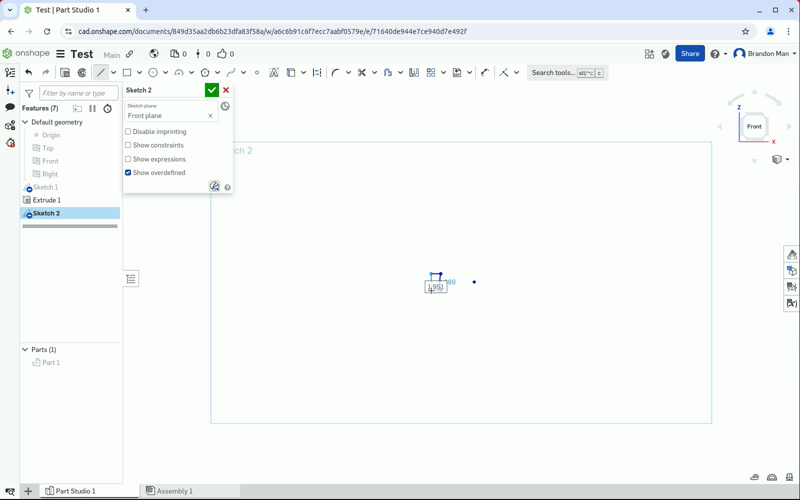
key_up(shift)
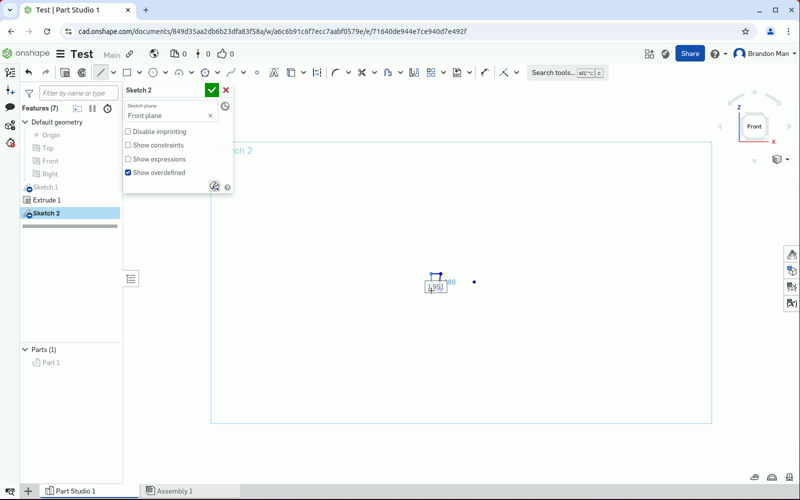
click(431, 290)
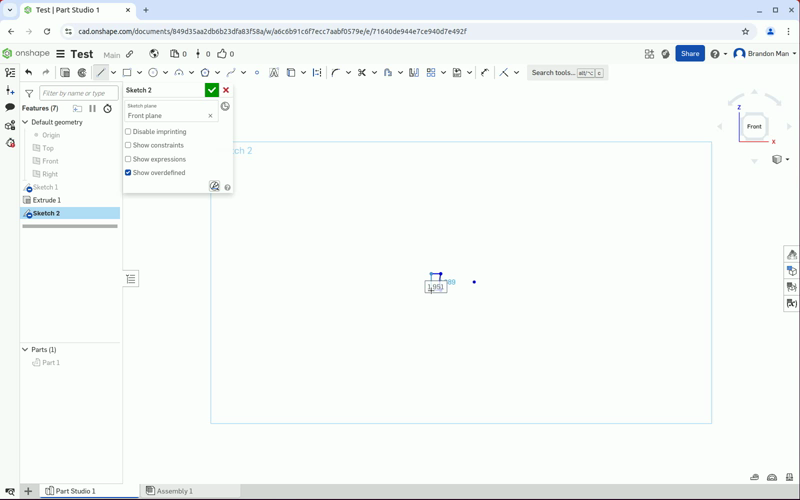
key(esc)
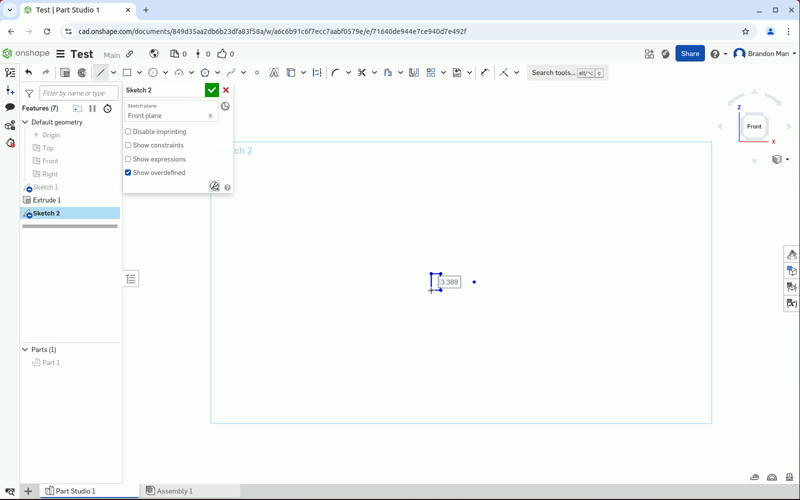
mouse_move(434, 275)
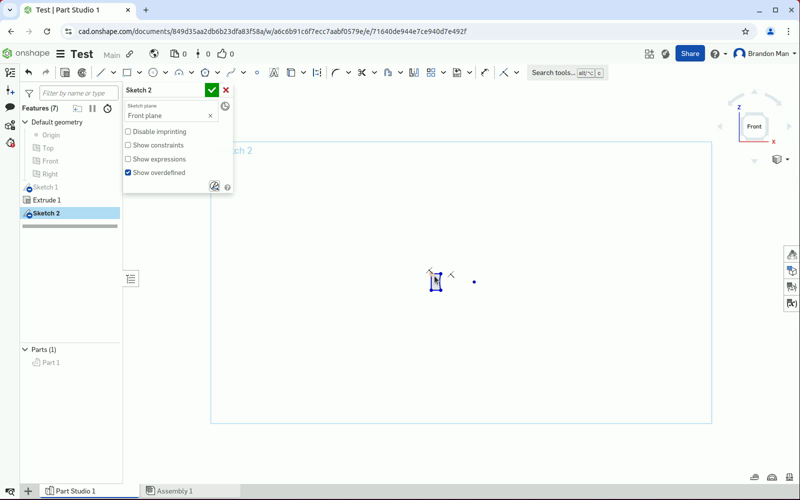
scroll(6)
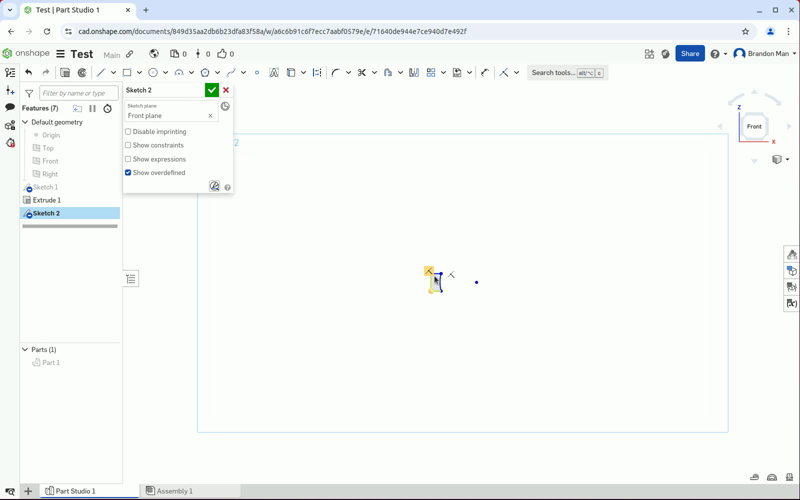
scroll(6)
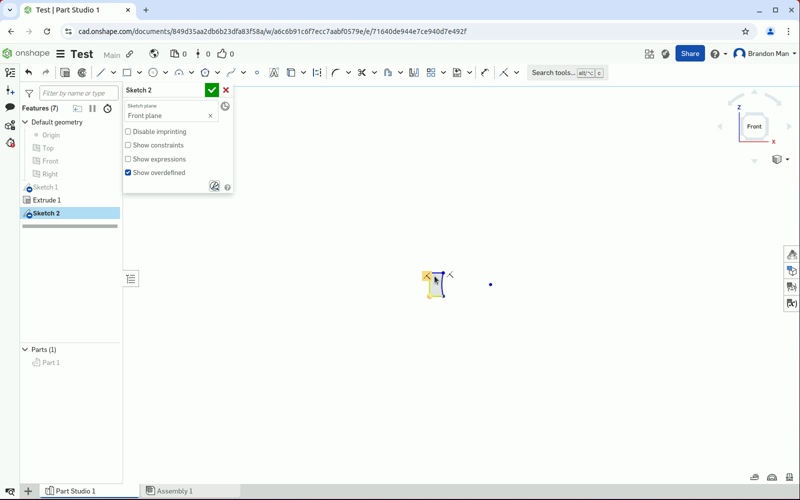
scroll(6)
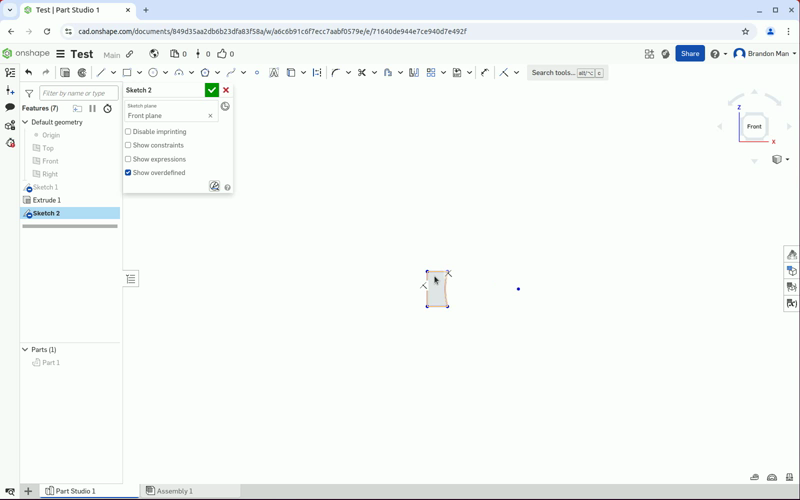
scroll(6)
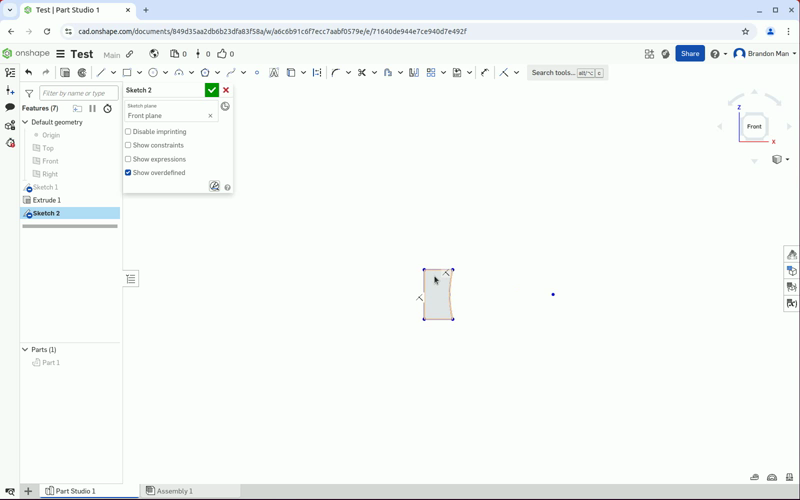
scroll(6)
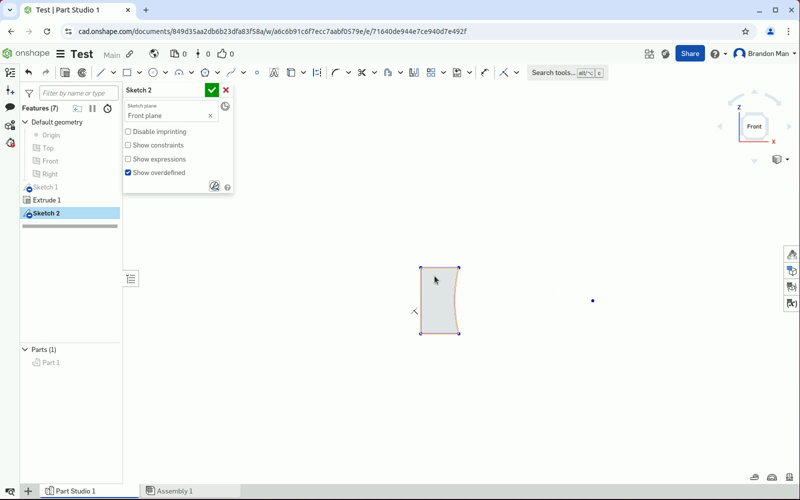
scroll(6)
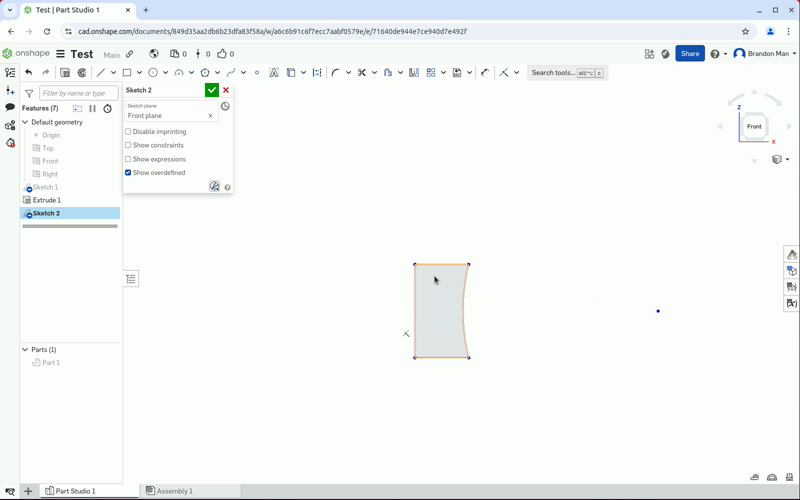
scroll(6)
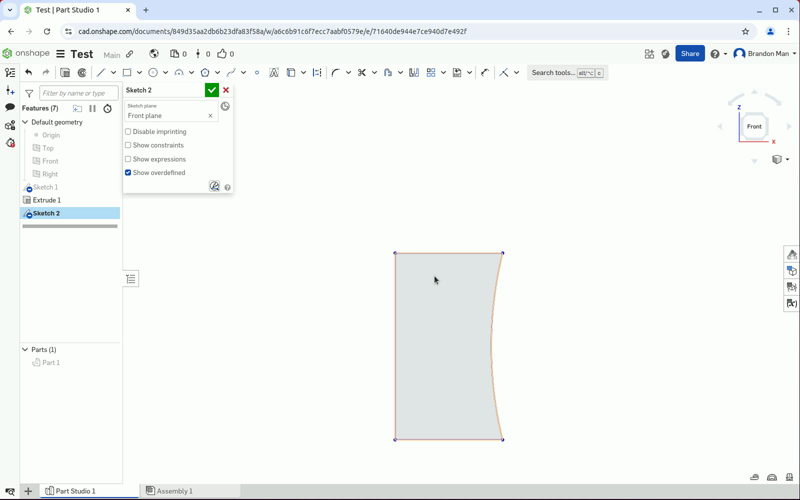
click(434, 275)
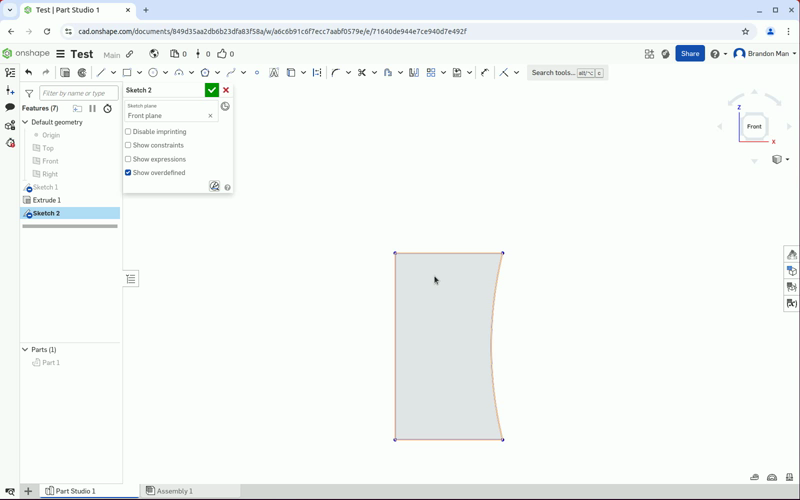
scroll(-6)
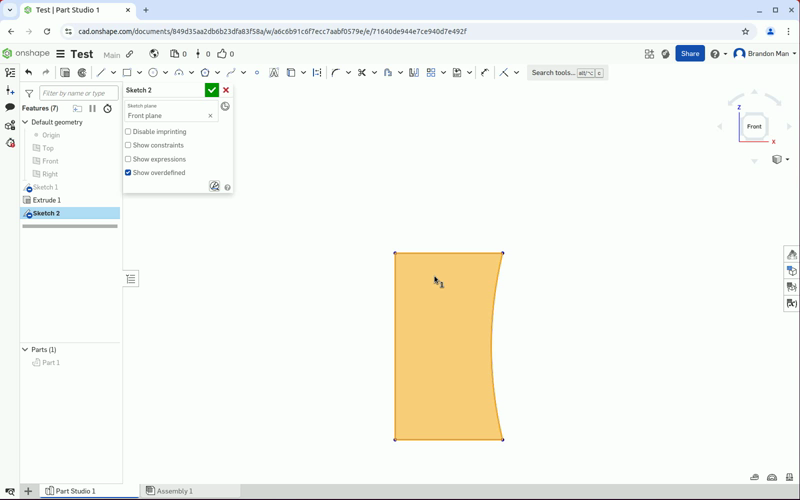
scroll(-6)
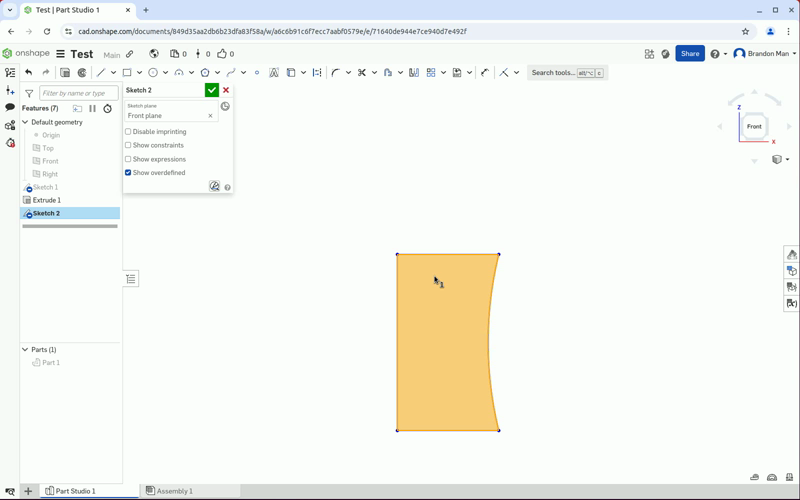
scroll(-6)
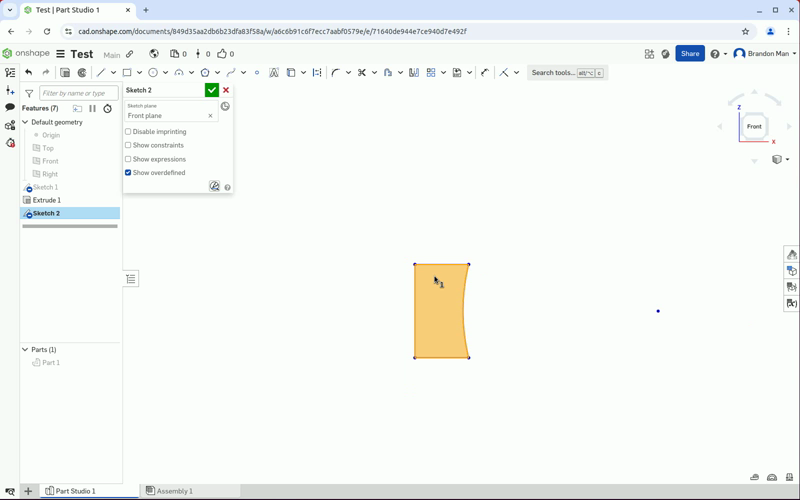
scroll(-6)
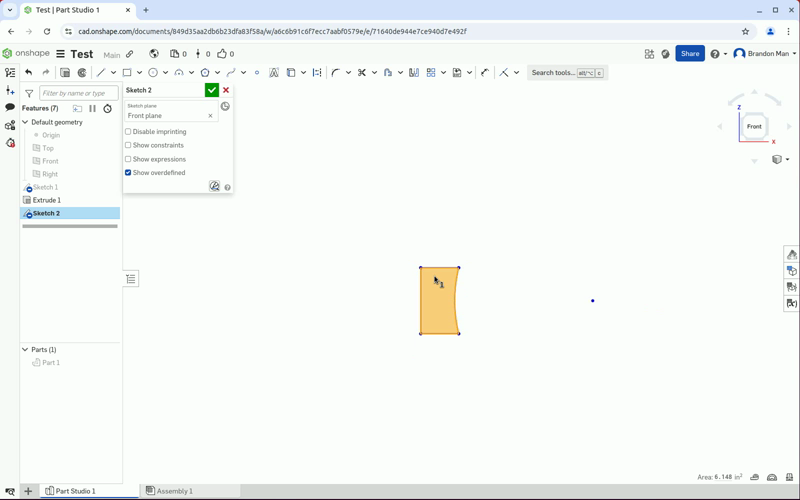
scroll(-6)
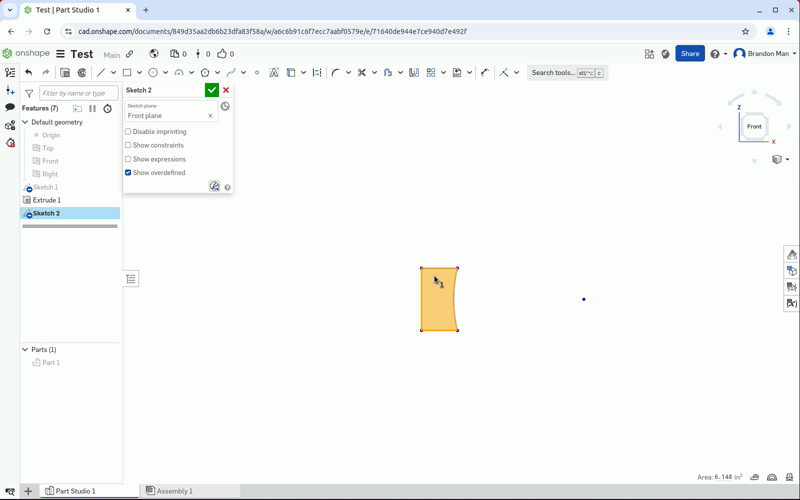
scroll(-6)
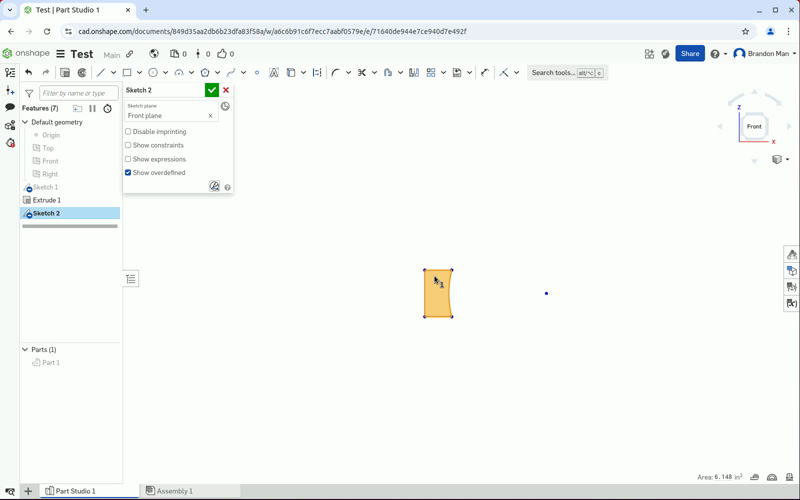
scroll(-6)
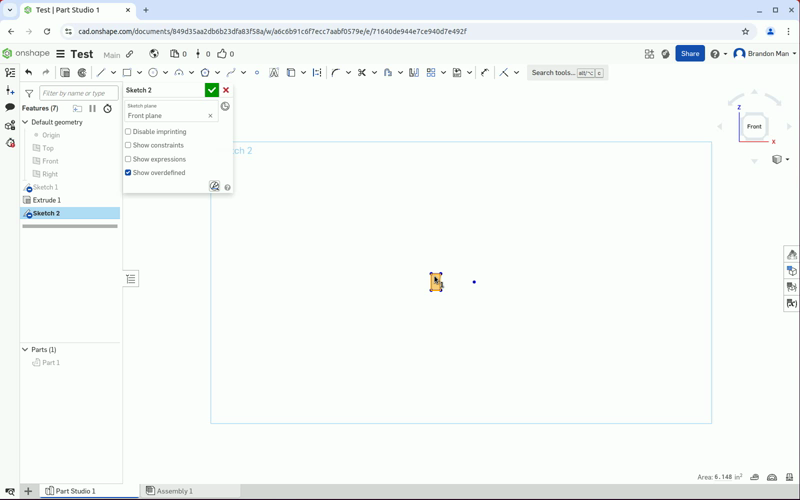
mouse_move(73, 352)
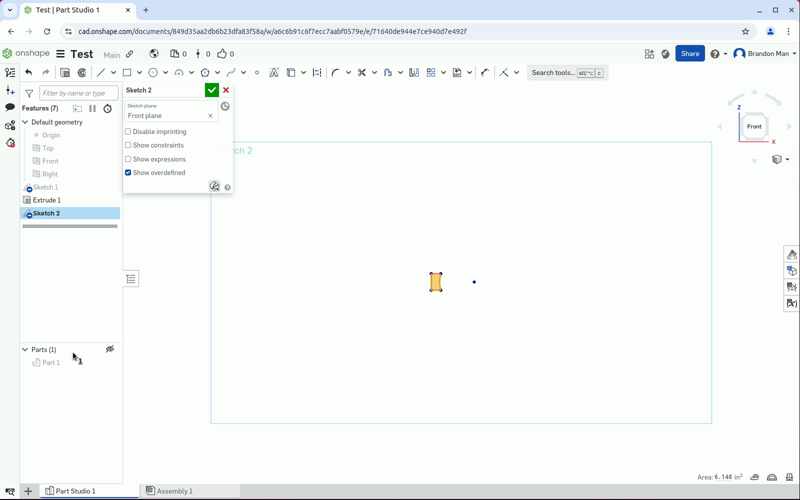
key(shift+y)
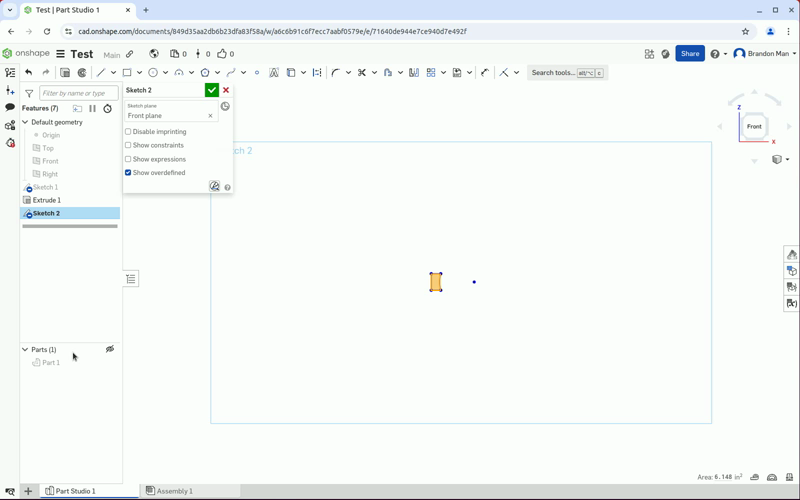
key(shift+e)
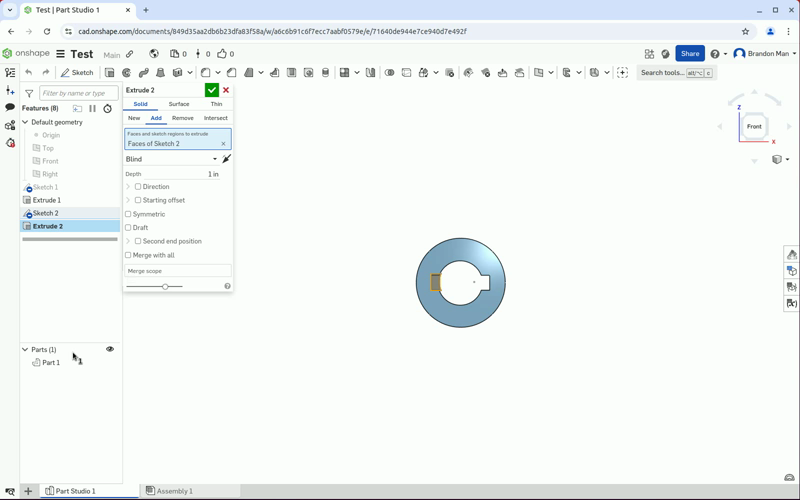
mouse_move(143, 106)
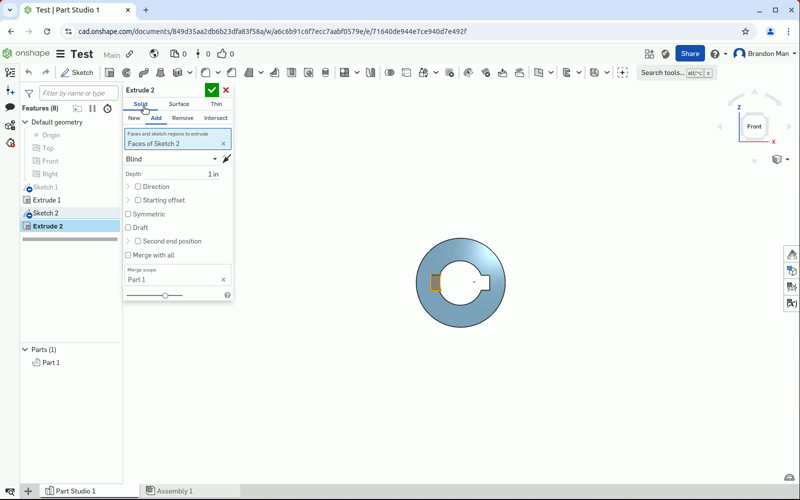
click(143, 106)
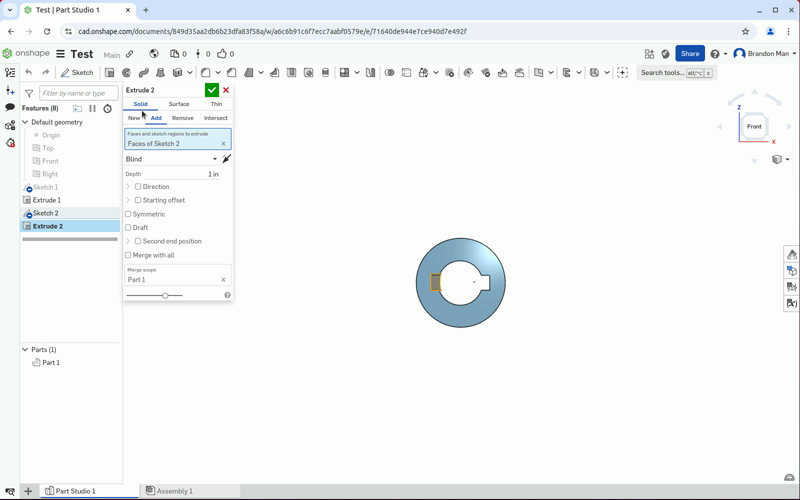
mouse_move(137, 120)
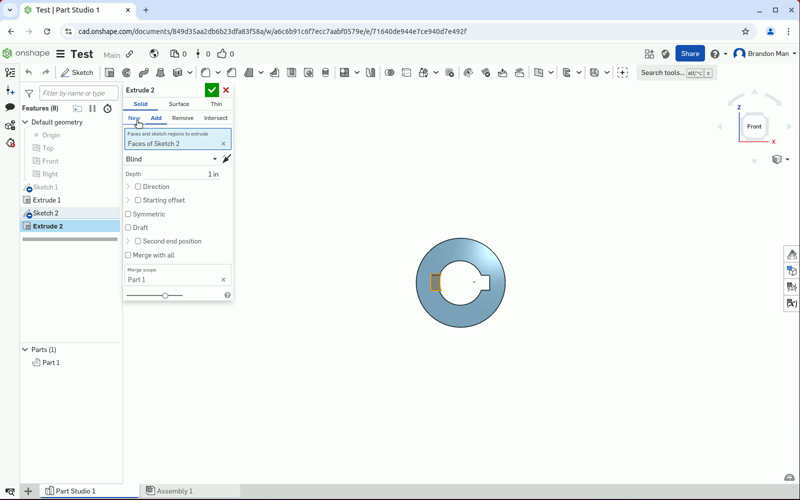
click(137, 120)
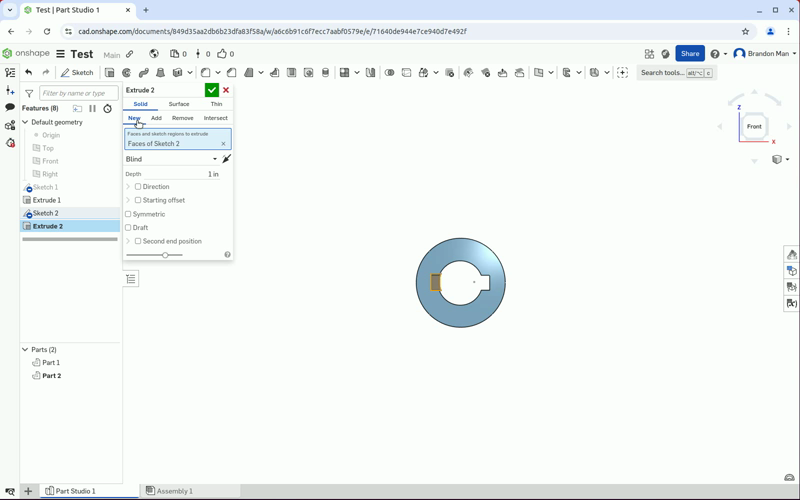
key(tab, 4)
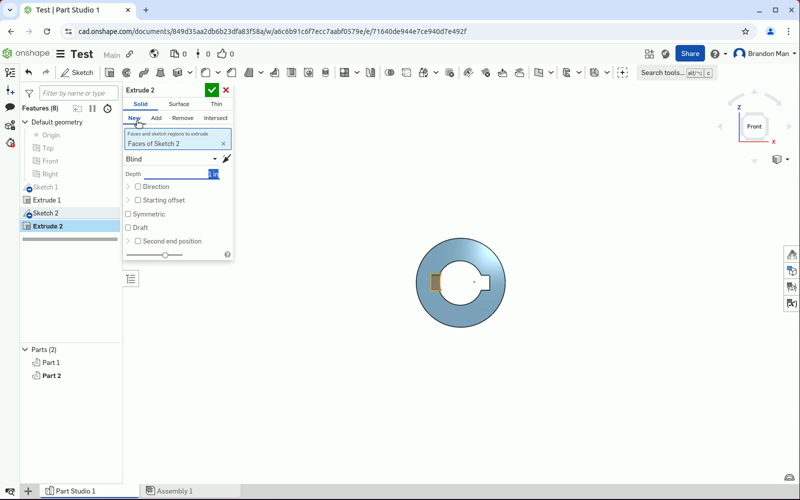
text(7.943)
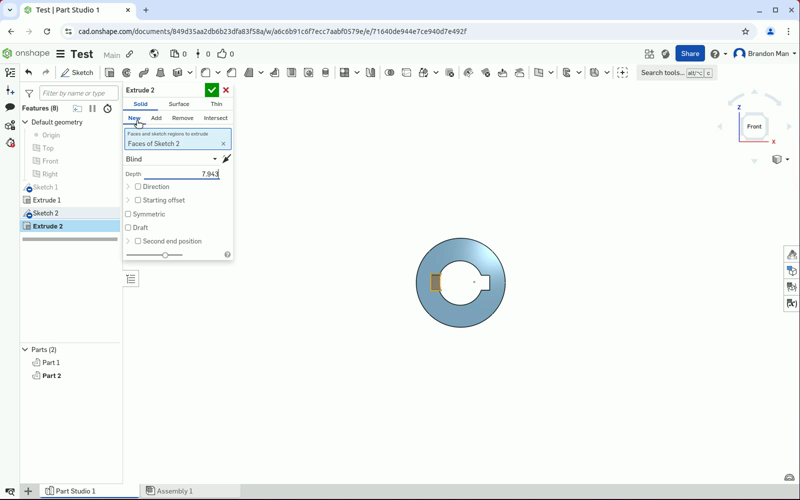
key(enter)
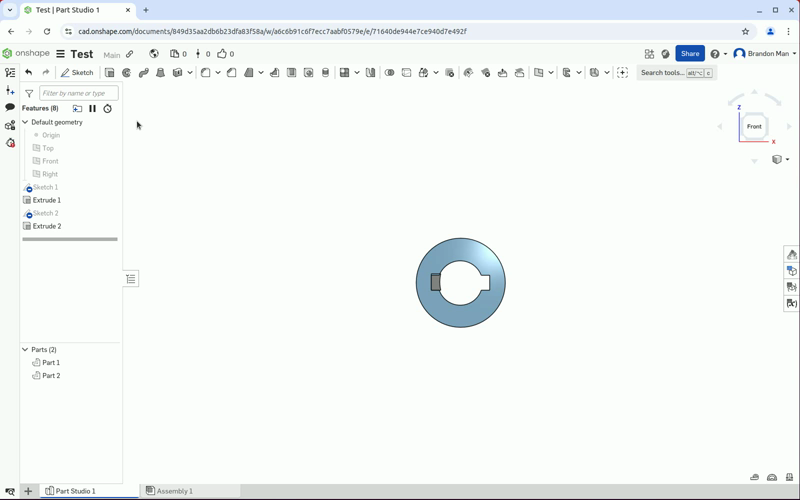
key(shift+h)
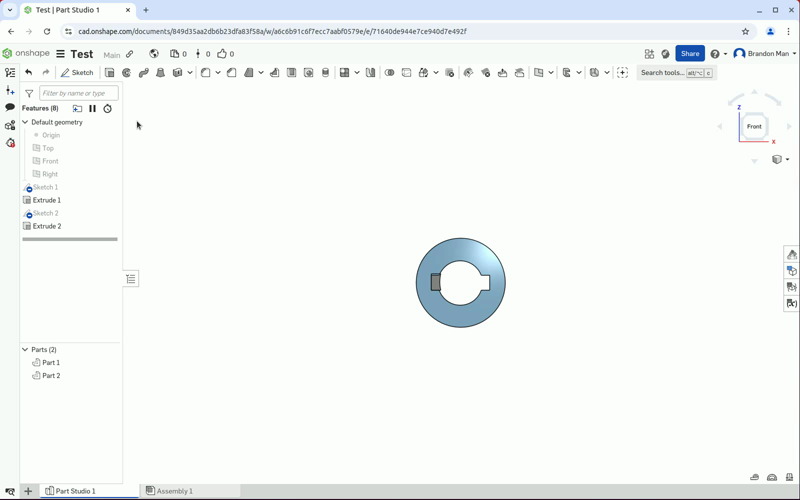
key(shift+h)
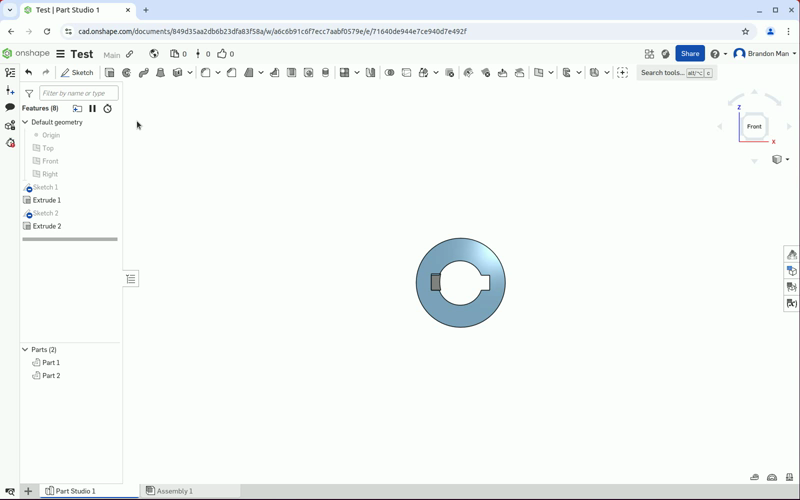
mouse_move(73, 189)
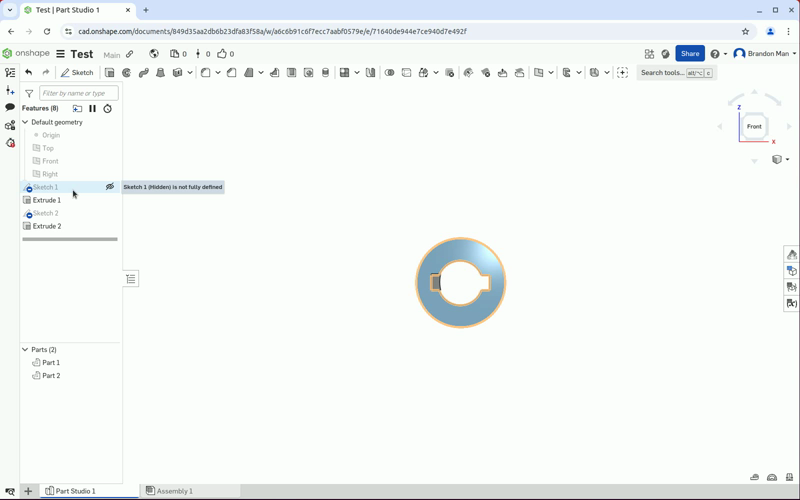
click(73, 189)
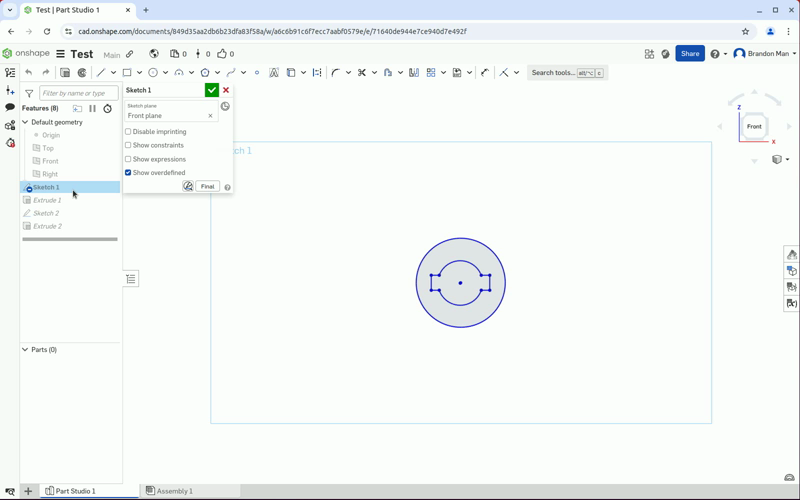
mouse_move(229, 92)
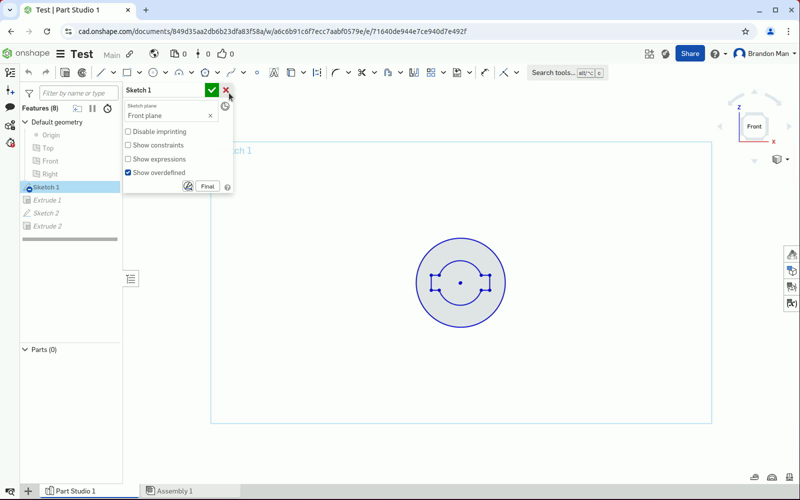
click(229, 92)
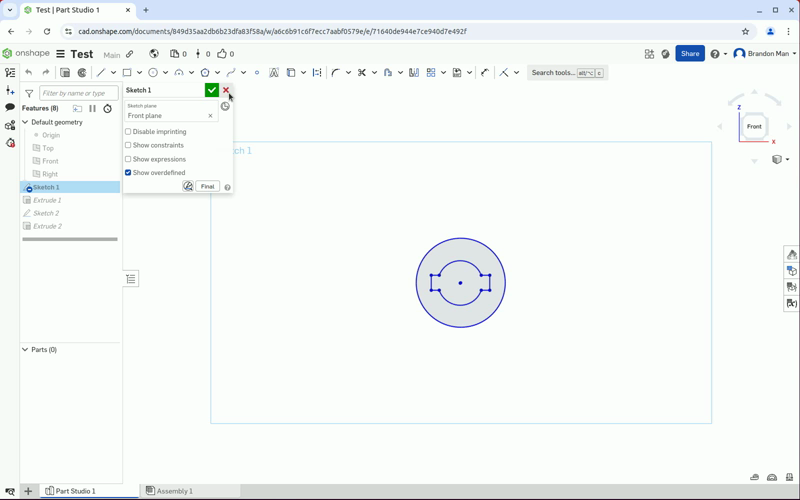
key(shift+s)
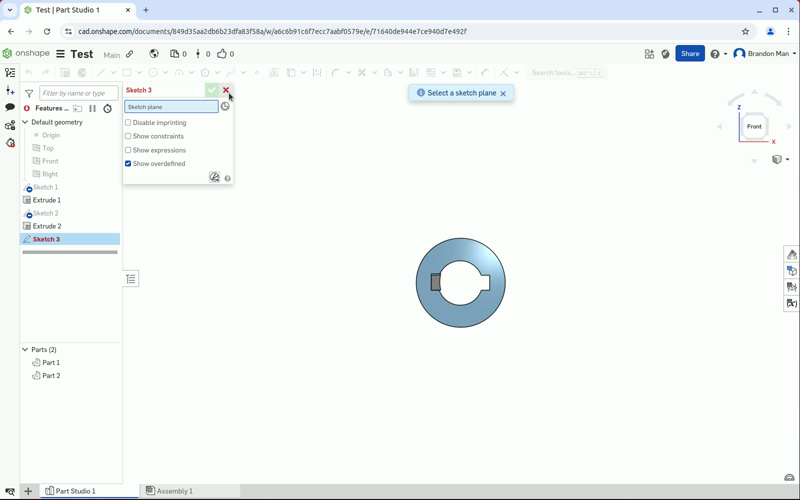
mouse_move(73, 163)
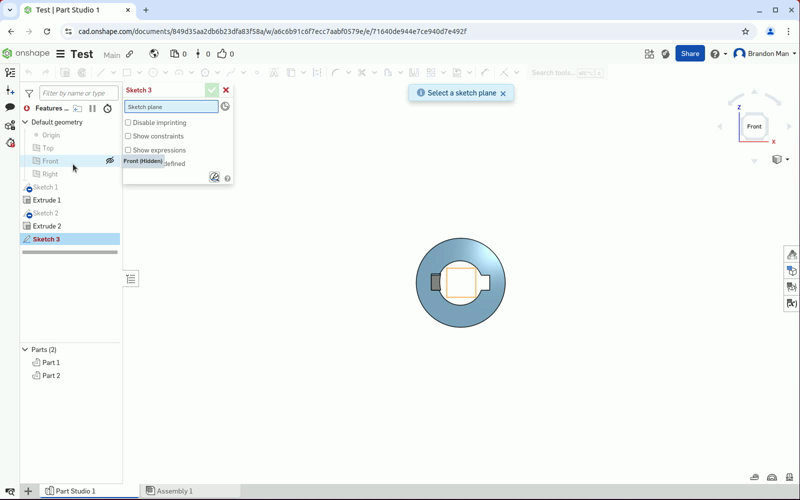
click(73, 163)
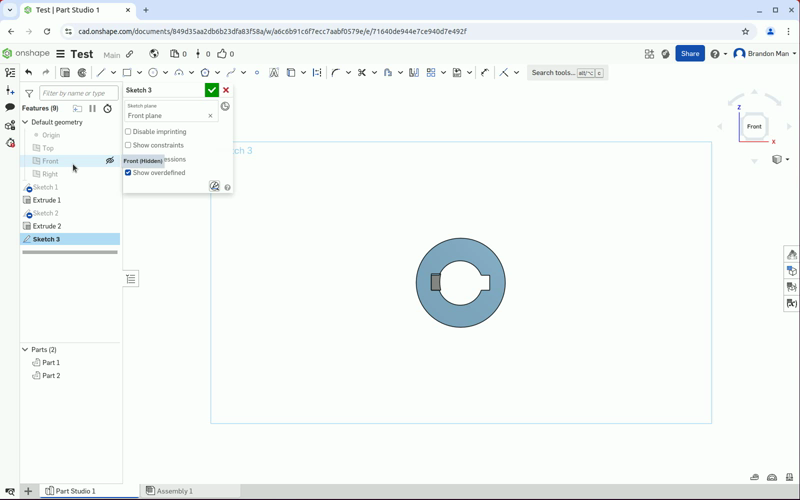
mouse_move(73, 352)
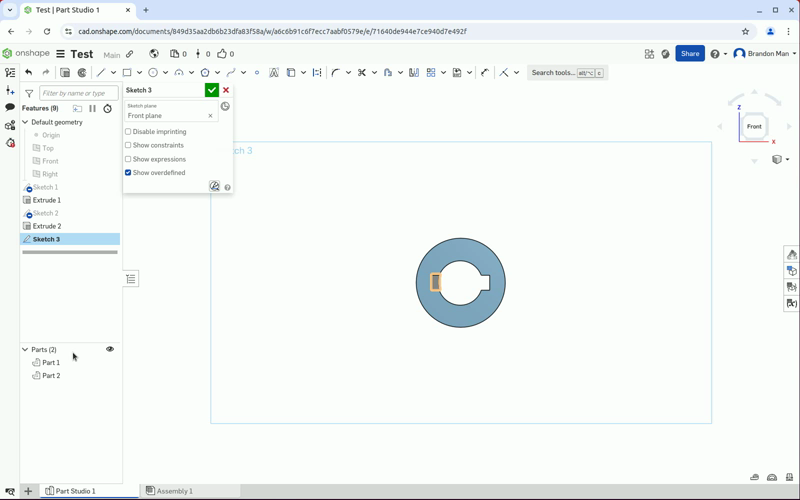
key(y)
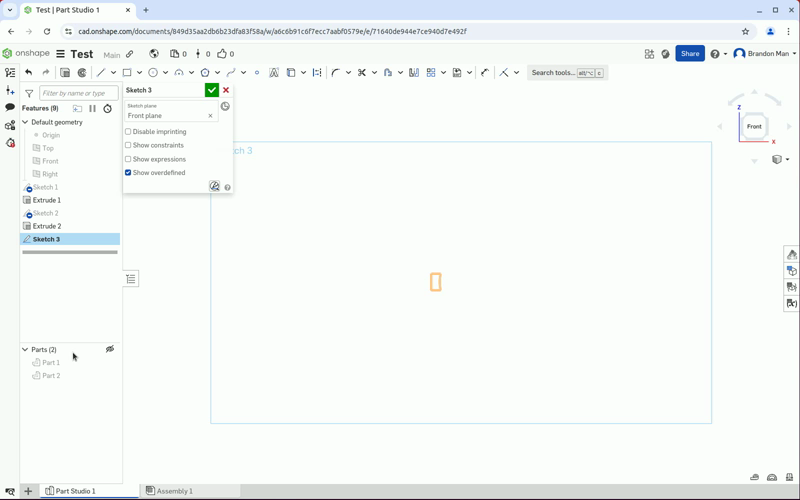
key(l)
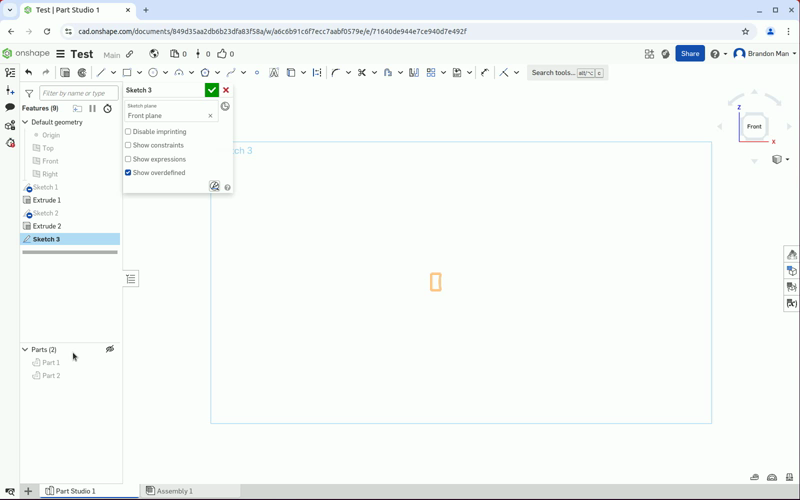
key_down(shift)
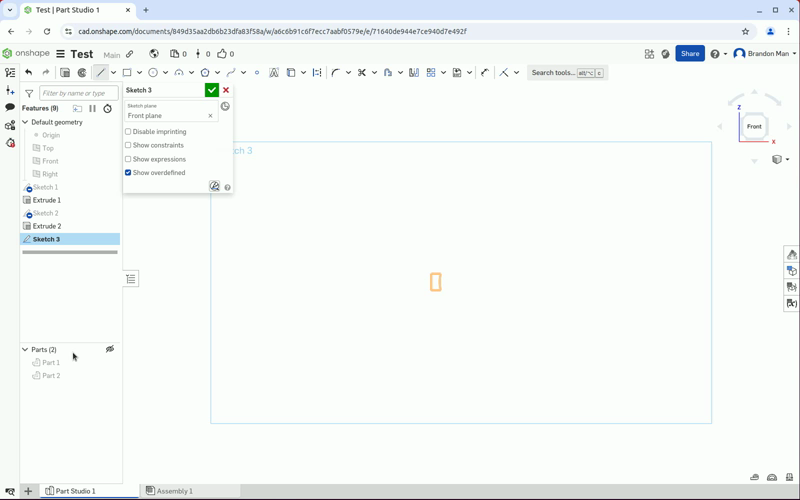
mouse_move(468, 326)
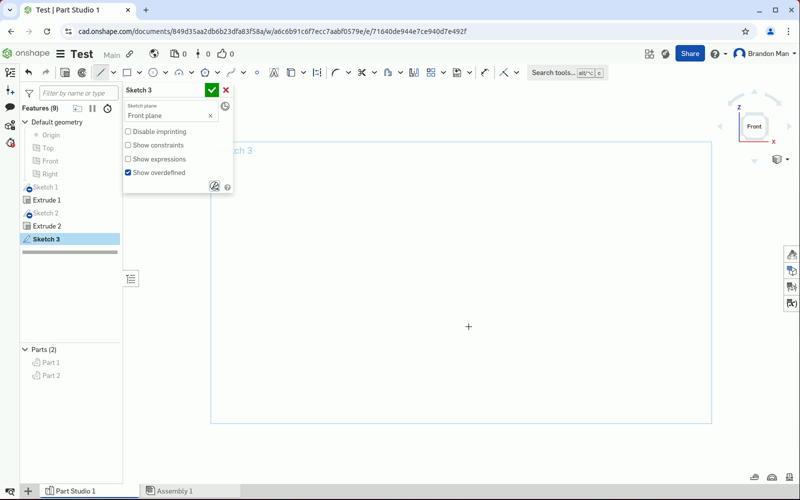
click(468, 326)
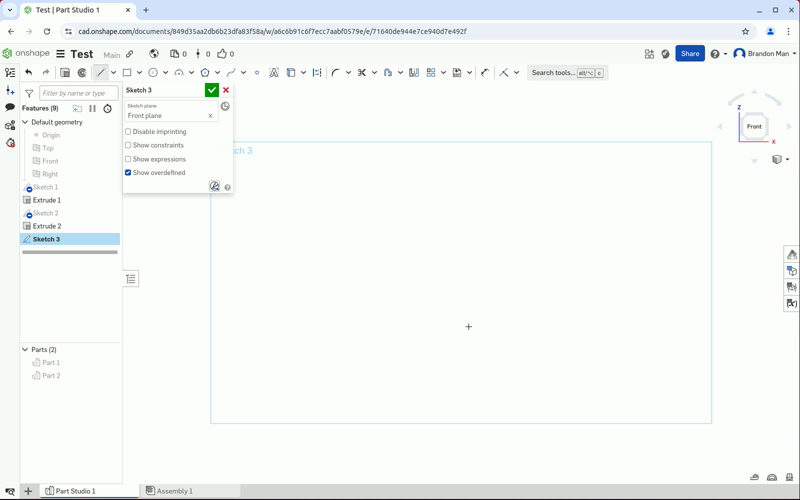
key_up(shift)
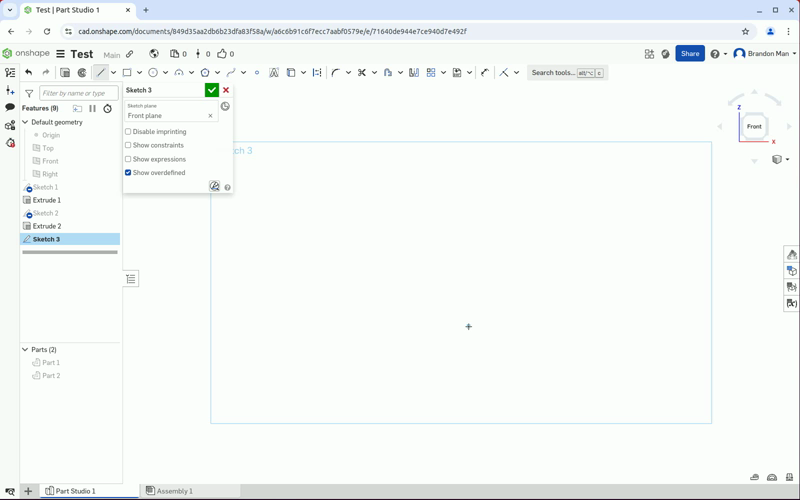
key_down(shift)
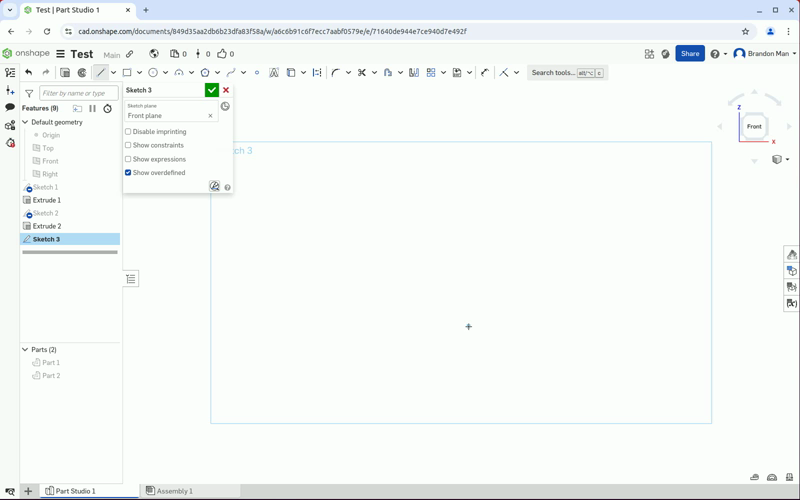
mouse_move(549, 311)
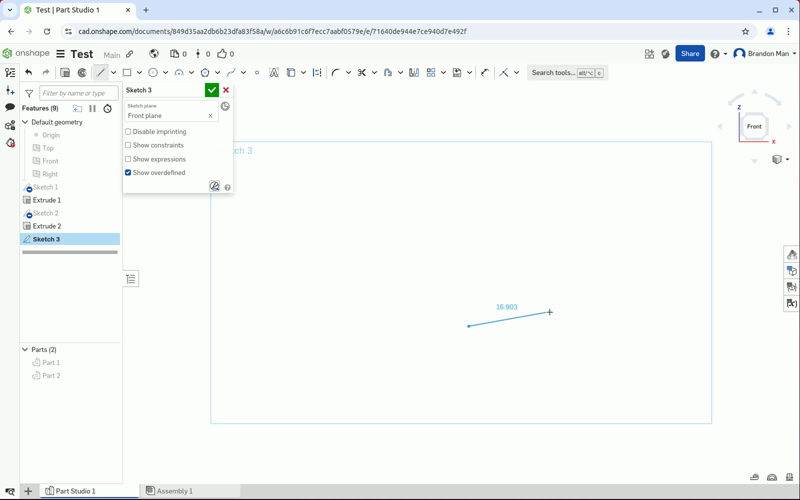
click(549, 311)
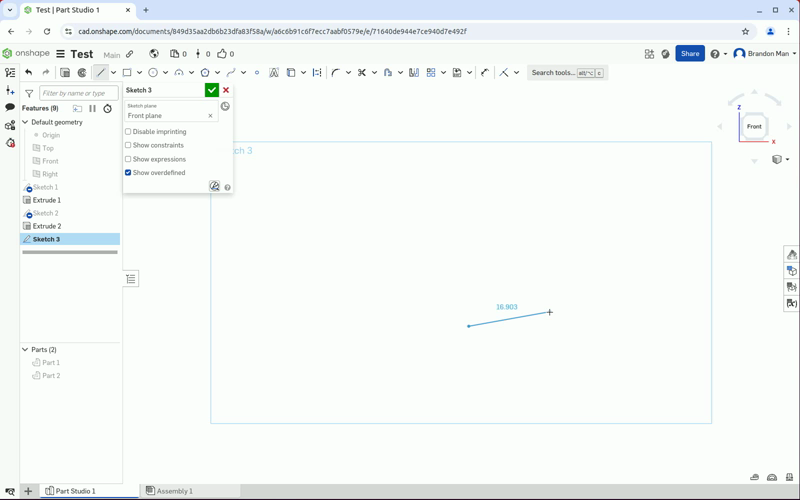
key_up(shift)
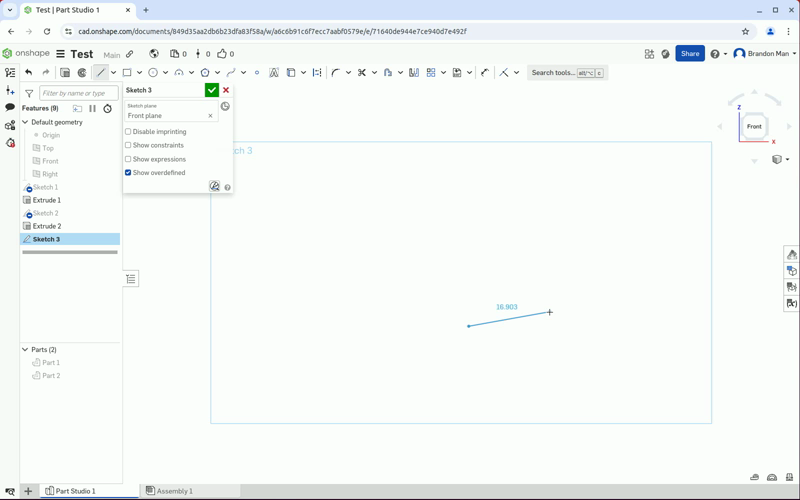
key(esc)
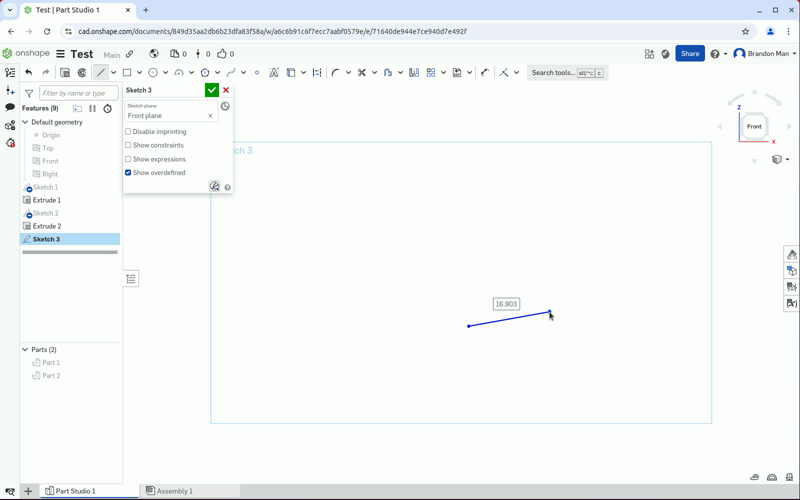
key(a)
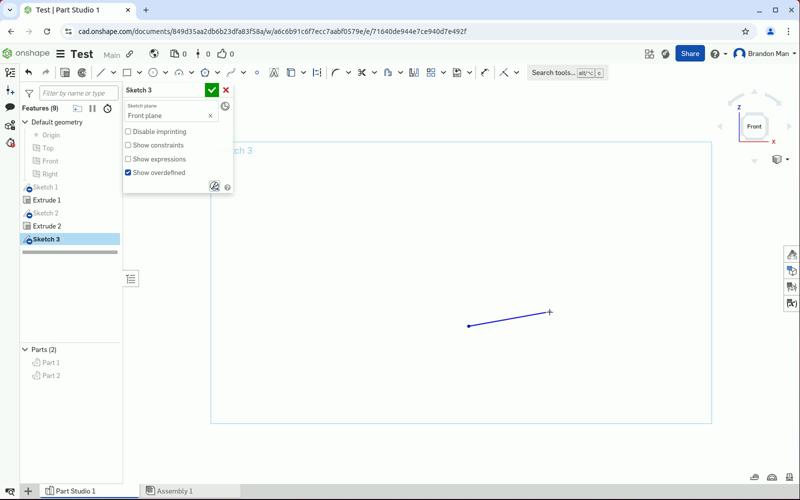
mouse_move(549, 311)
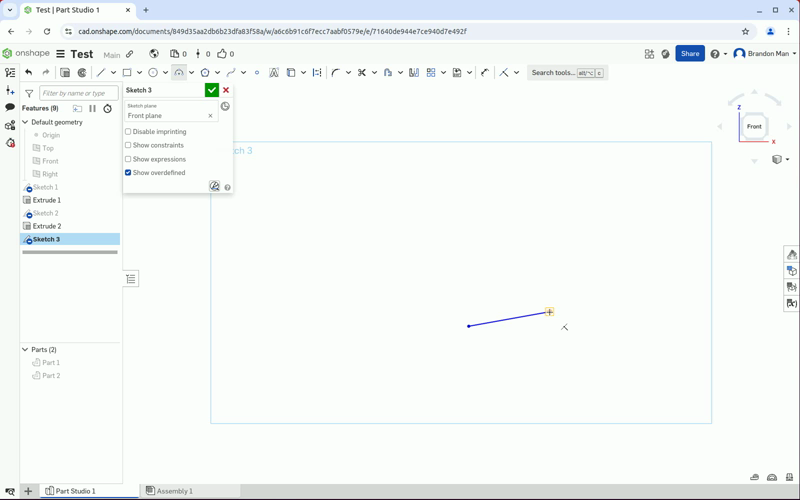
click(549, 311)
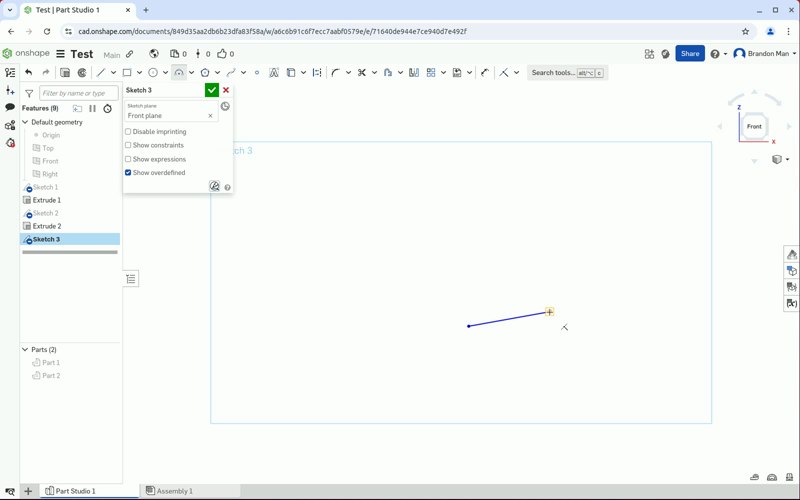
key_down(shift)
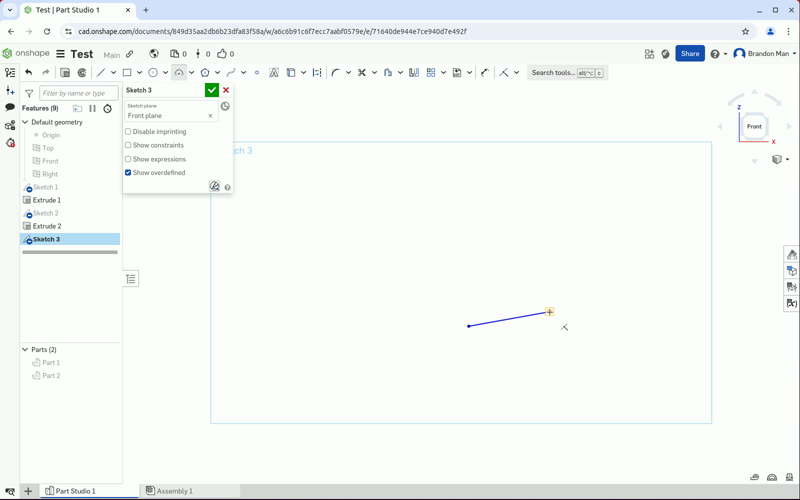
mouse_move(549, 253)
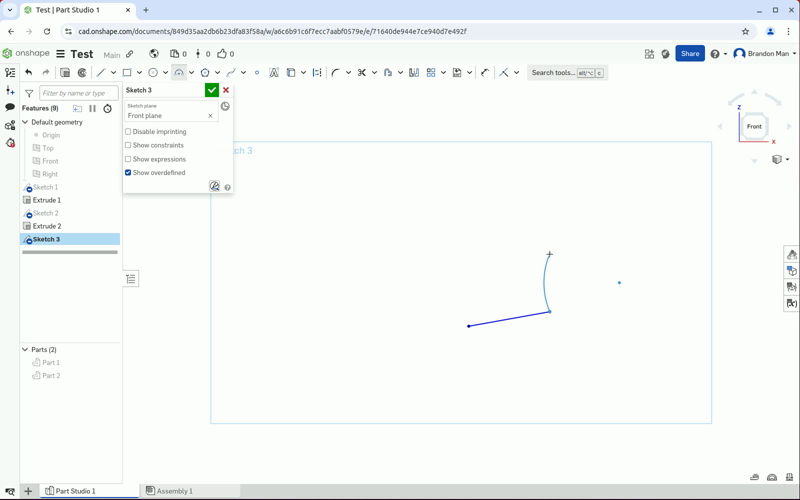
click(549, 253)
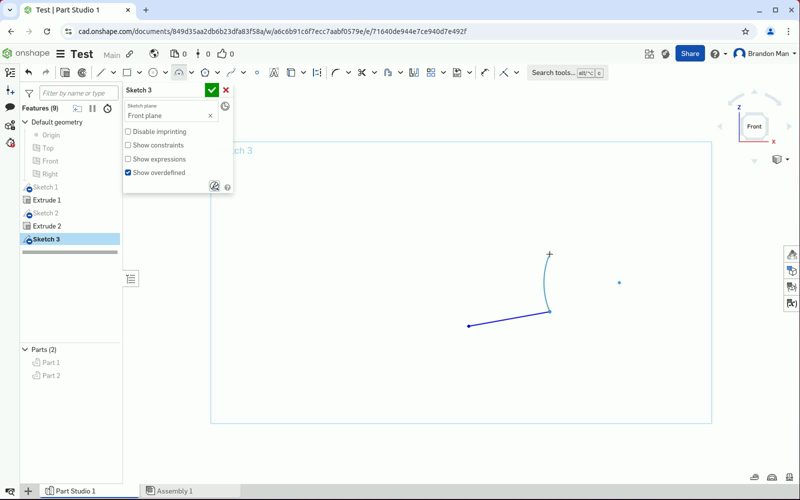
mouse_move(515, 282)
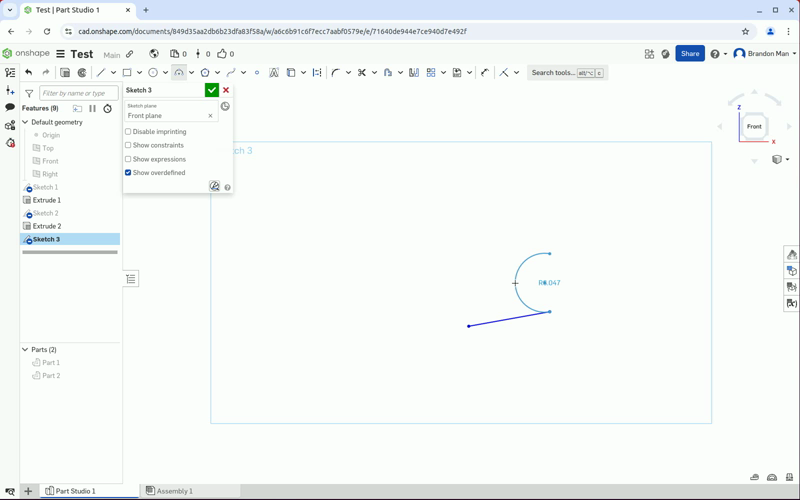
click(515, 282)
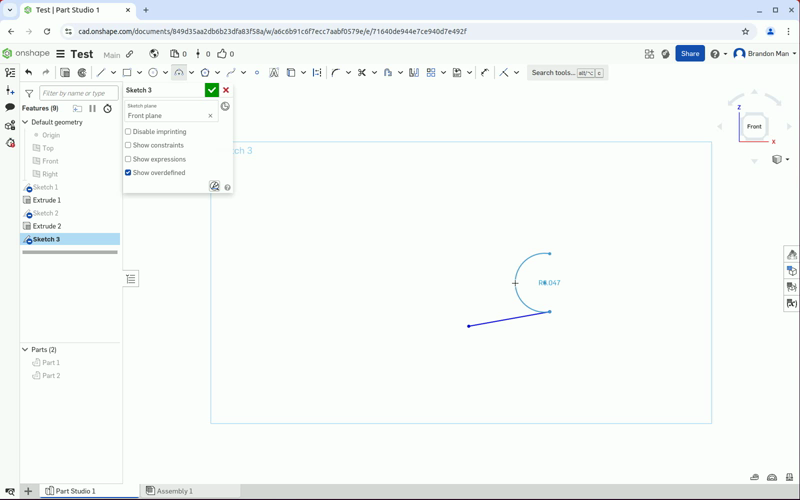
key_up(shift)
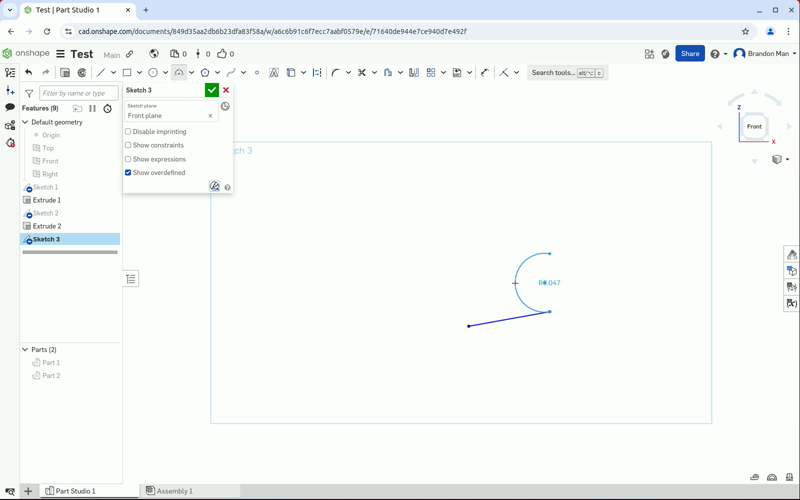
key(esc)
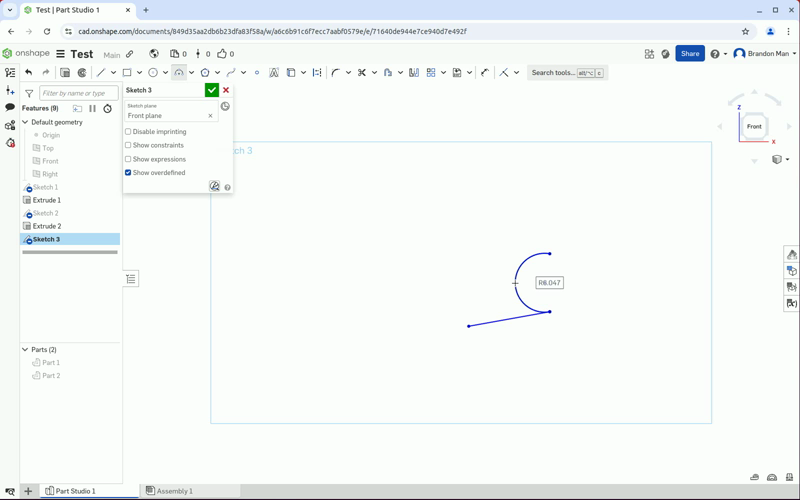
key(l)
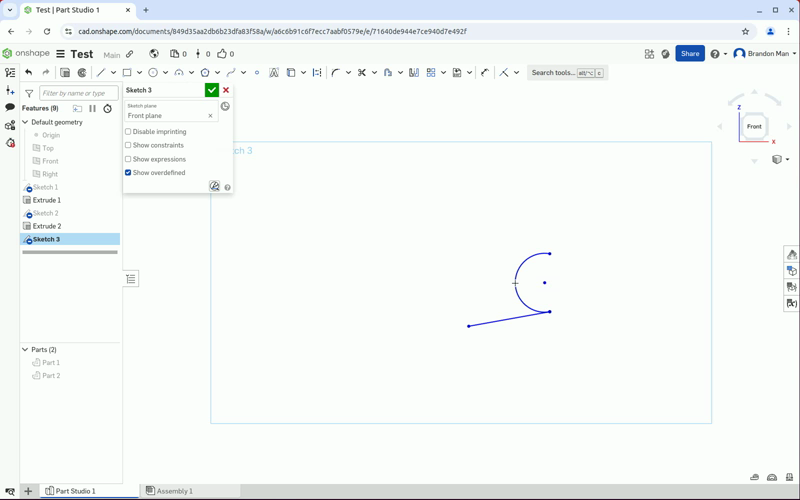
mouse_move(549, 253)
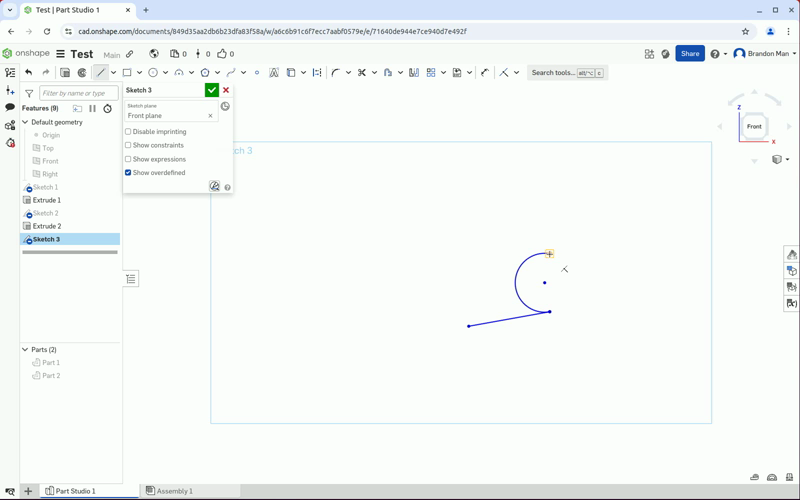
click(549, 253)
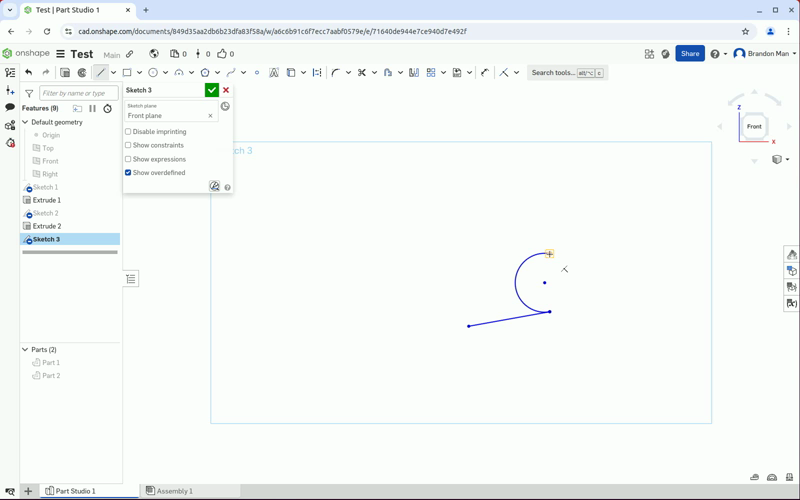
key_down(shift)
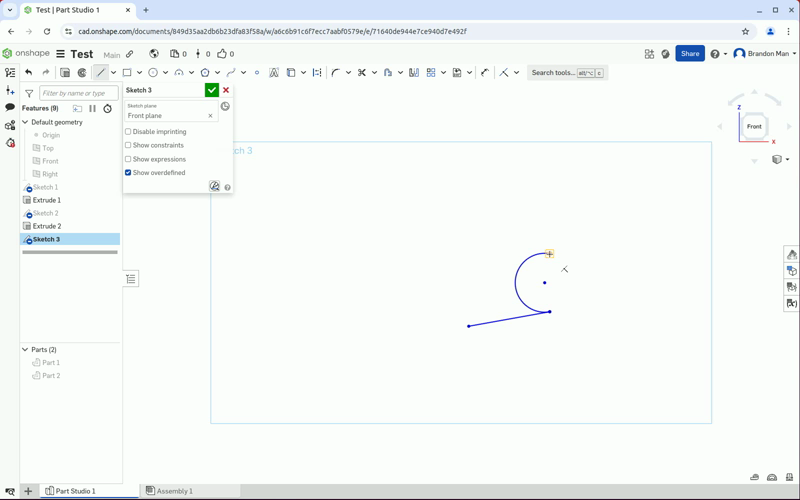
mouse_move(468, 239)
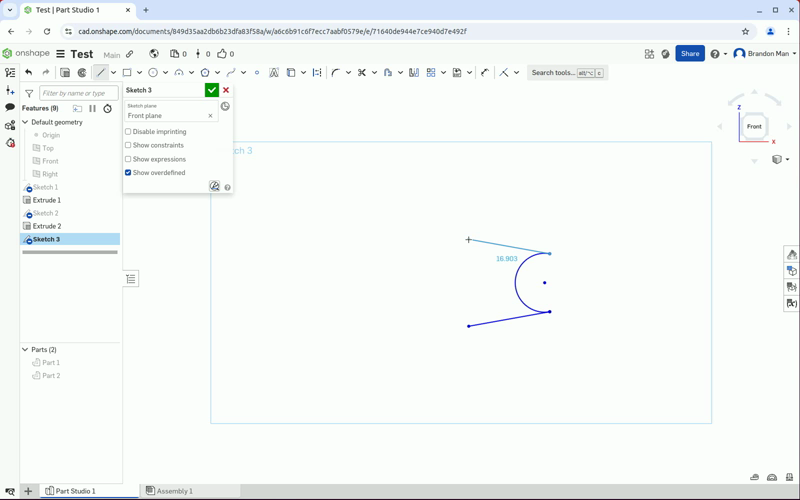
click(468, 239)
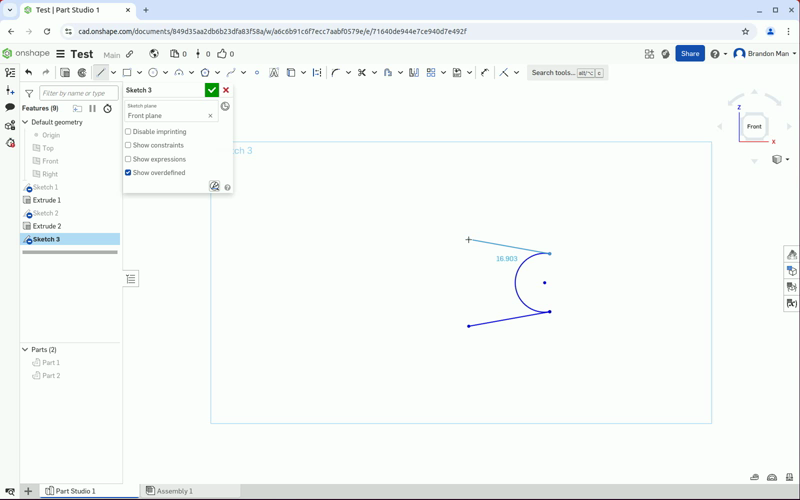
key_up(shift)
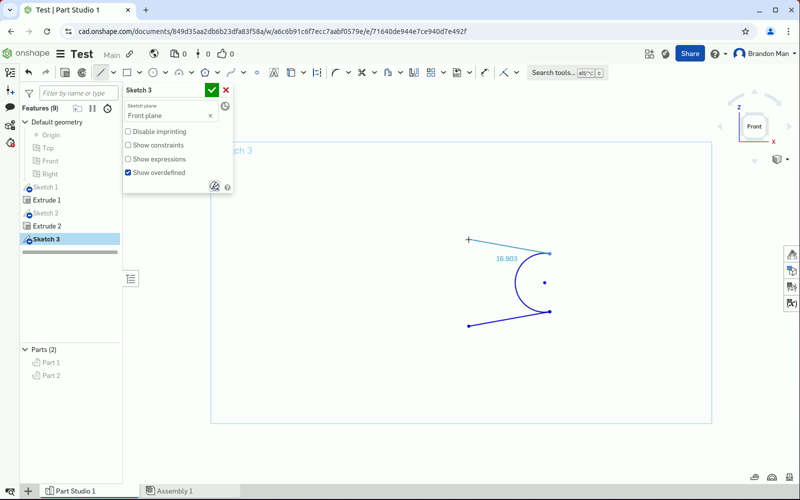
key(esc)
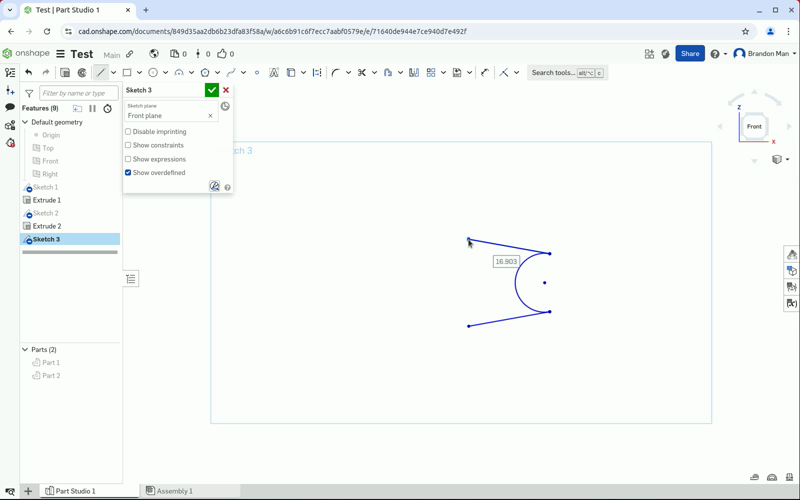
key(a)
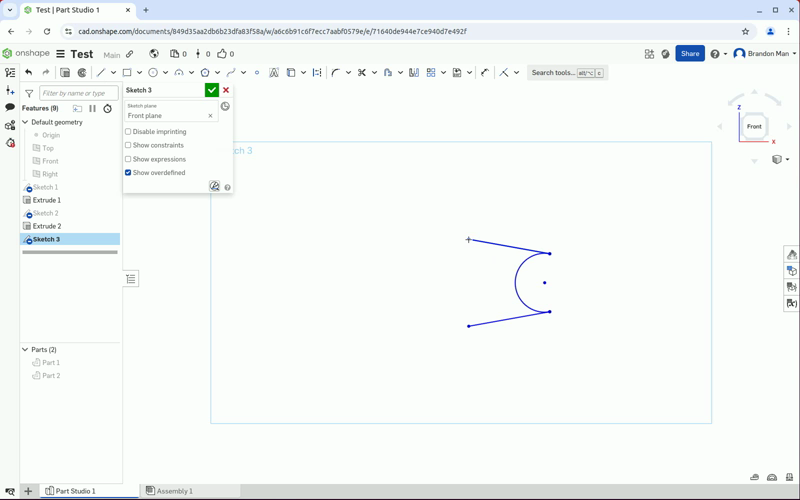
mouse_move(468, 239)
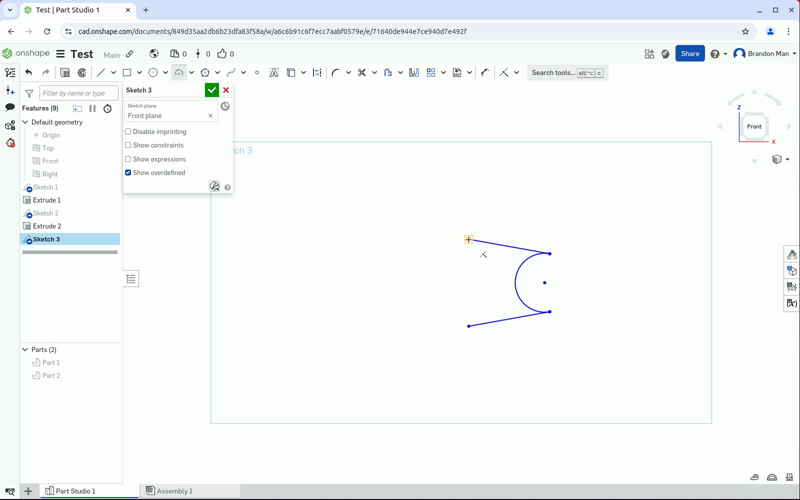
click(468, 239)
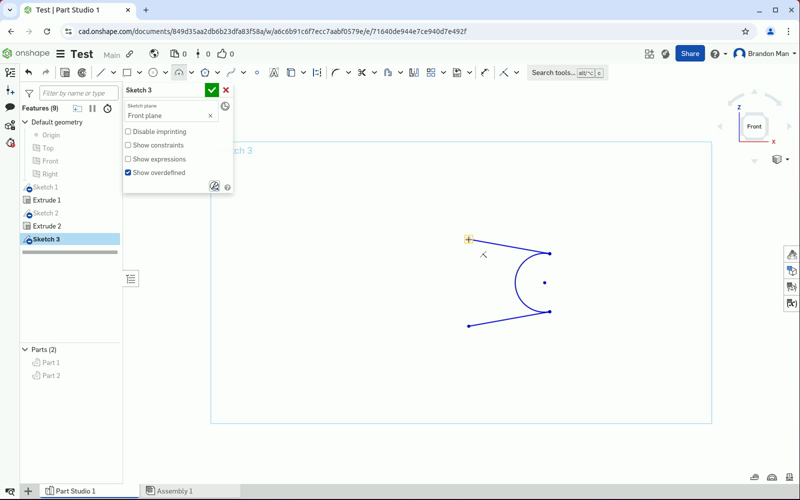
mouse_move(468, 326)
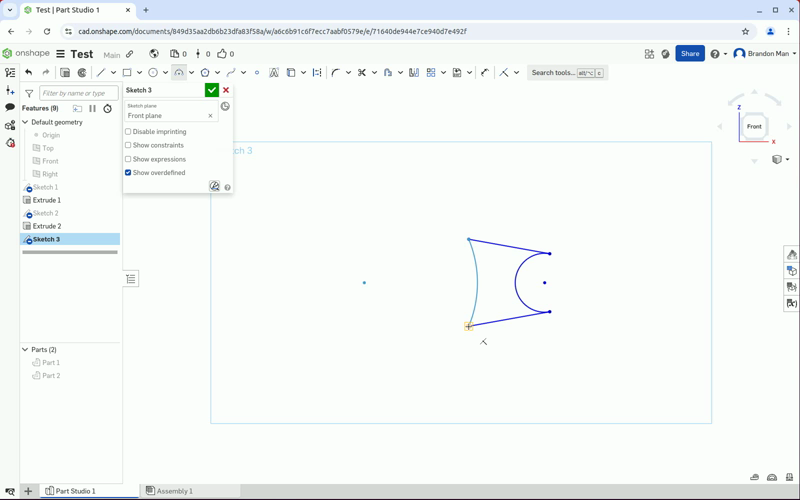
click(468, 326)
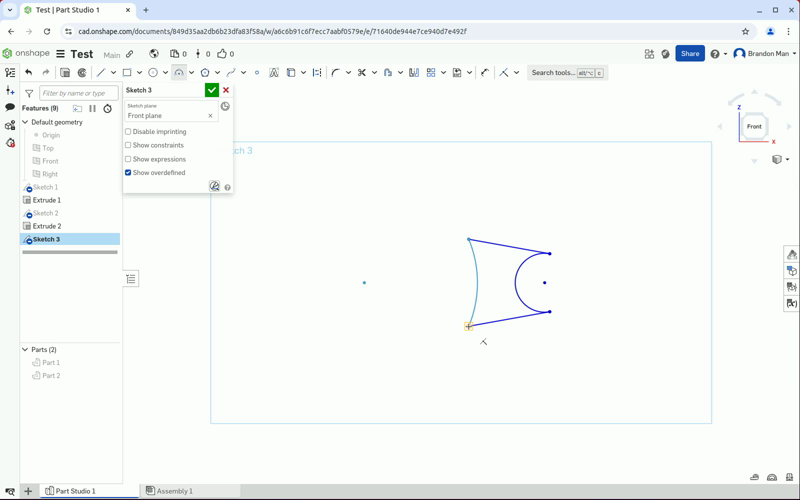
key_down(shift)
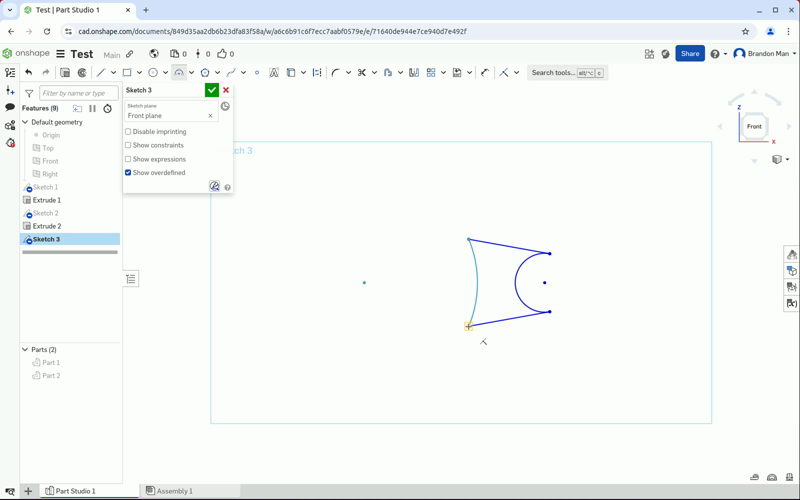
mouse_move(505, 282)
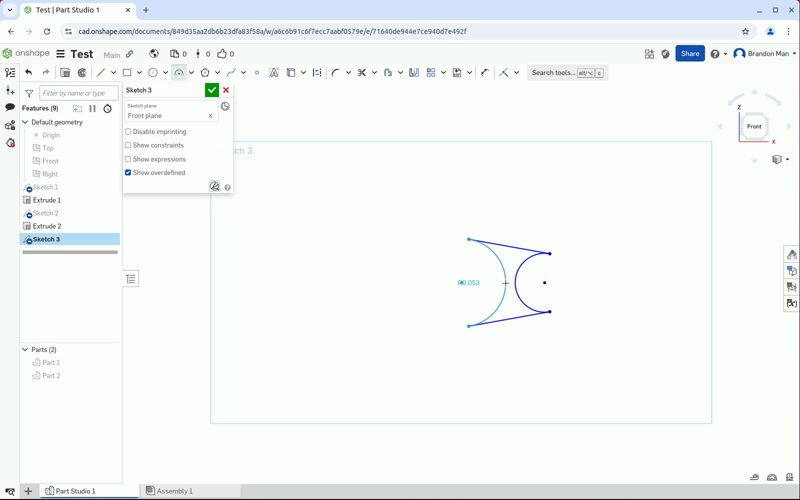
click(505, 282)
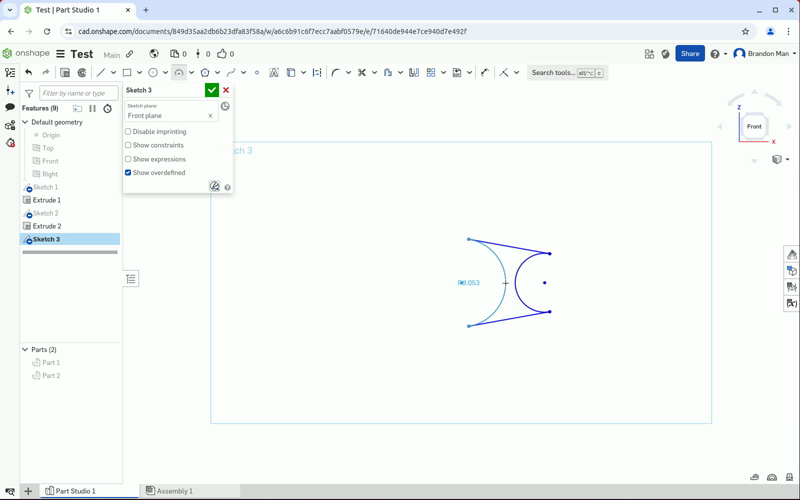
key_up(shift)
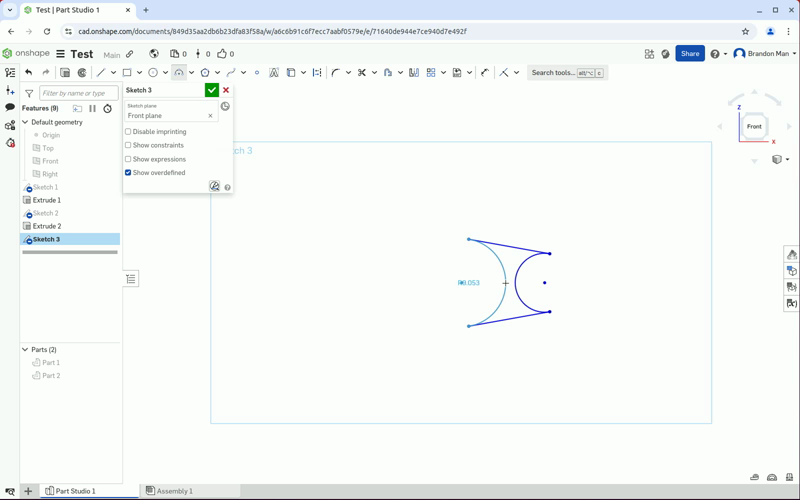
key(esc)
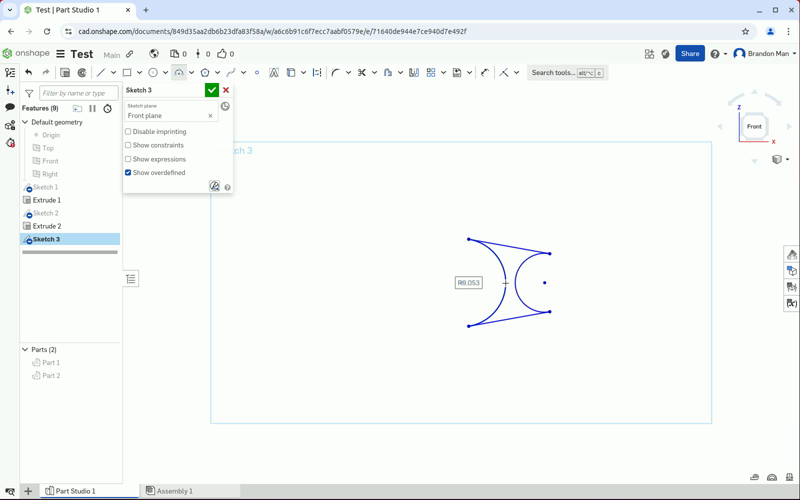
mouse_move(525, 310)
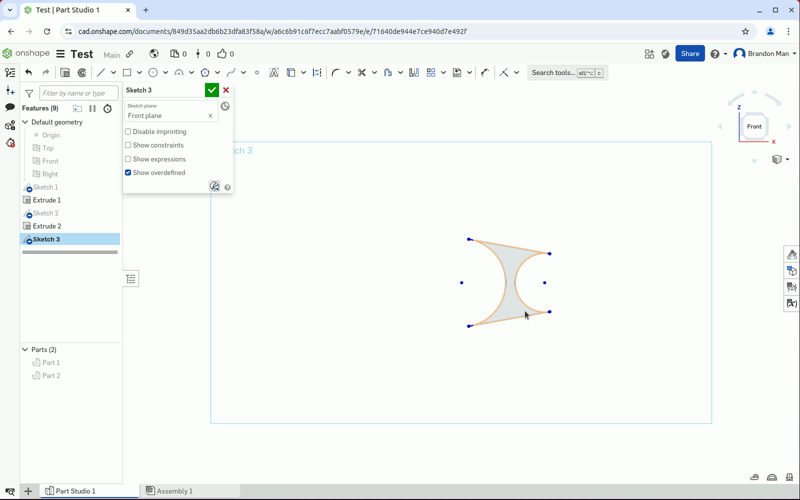
click(525, 310)
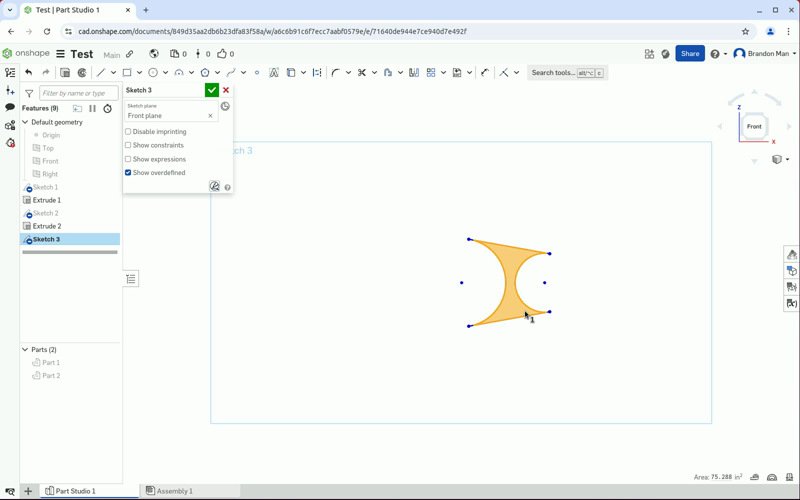
mouse_move(73, 352)
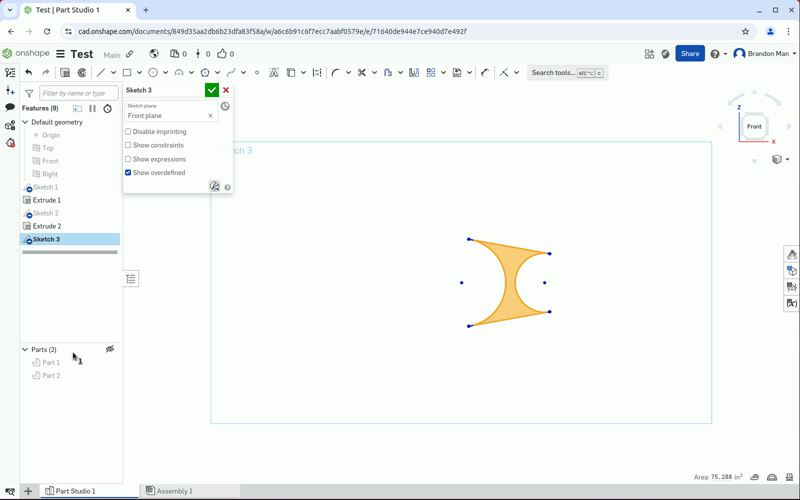
key(shift+y)
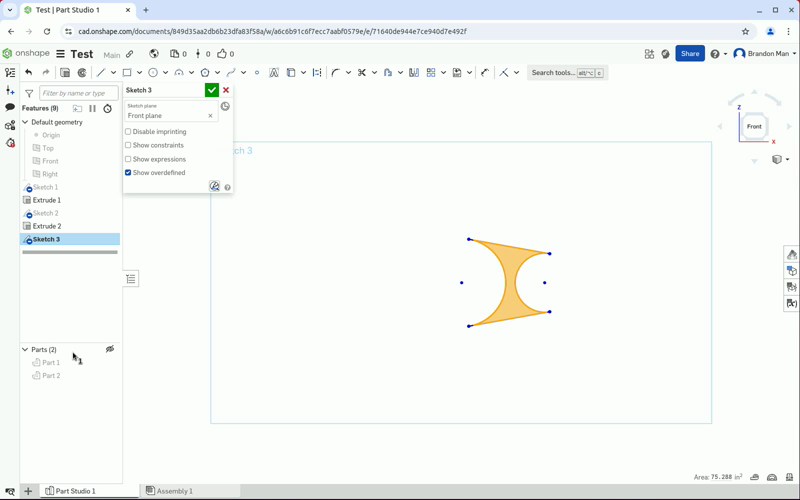
key(shift+e)
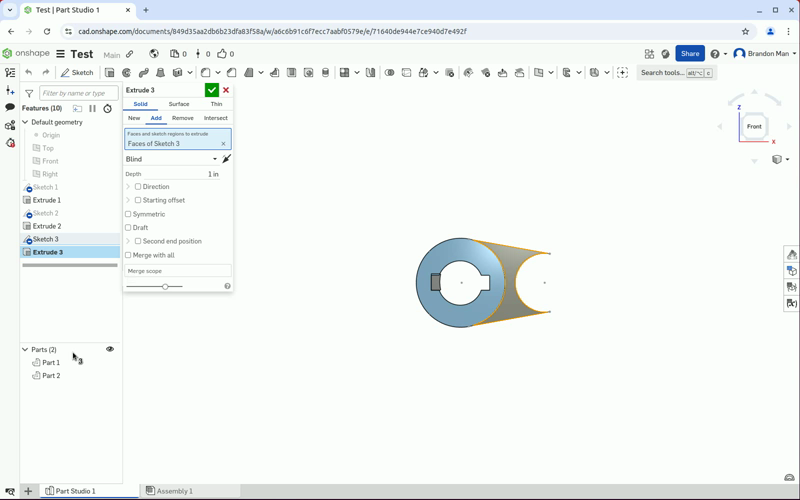
mouse_move(143, 106)
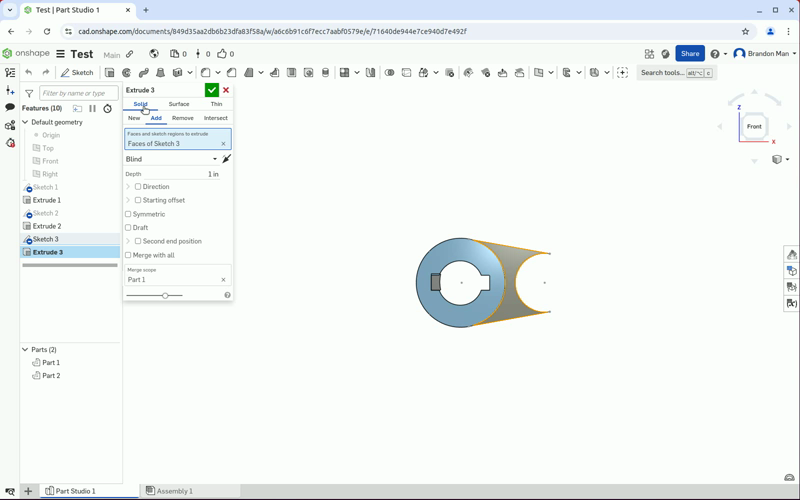
click(143, 106)
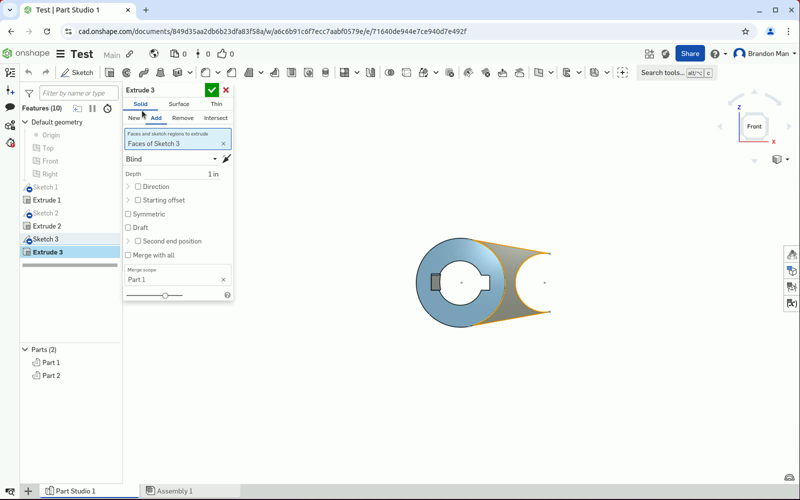
mouse_move(137, 120)
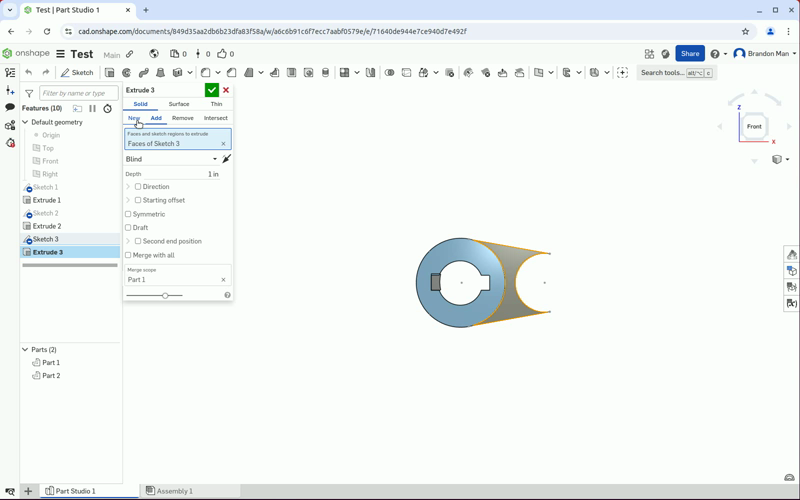
click(137, 120)
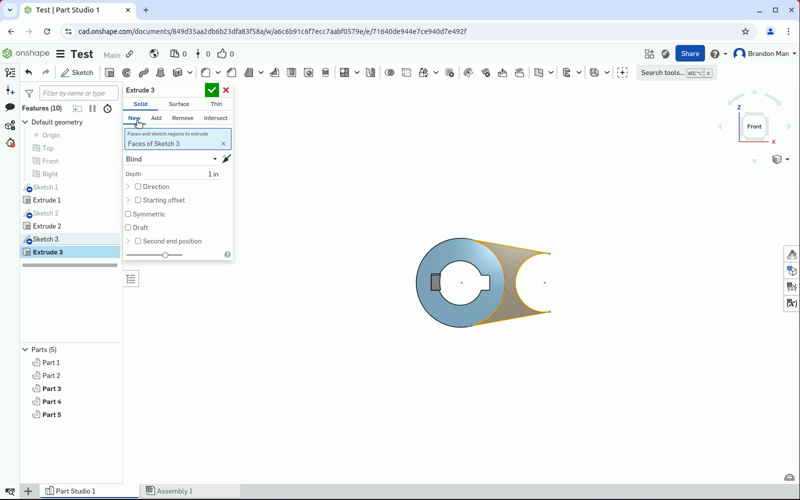
key(tab, 4)
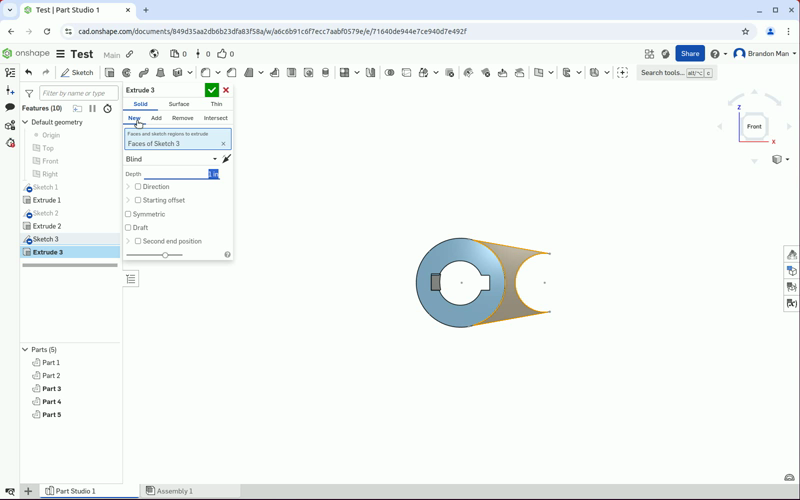
text(7.943)
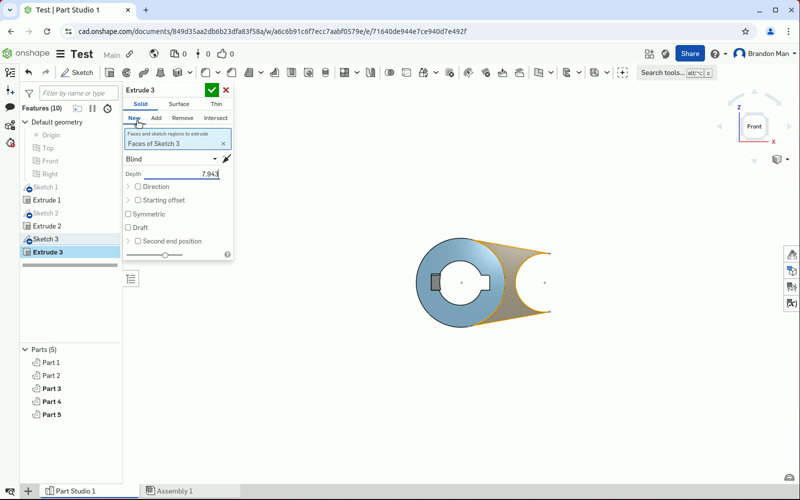
key(enter)
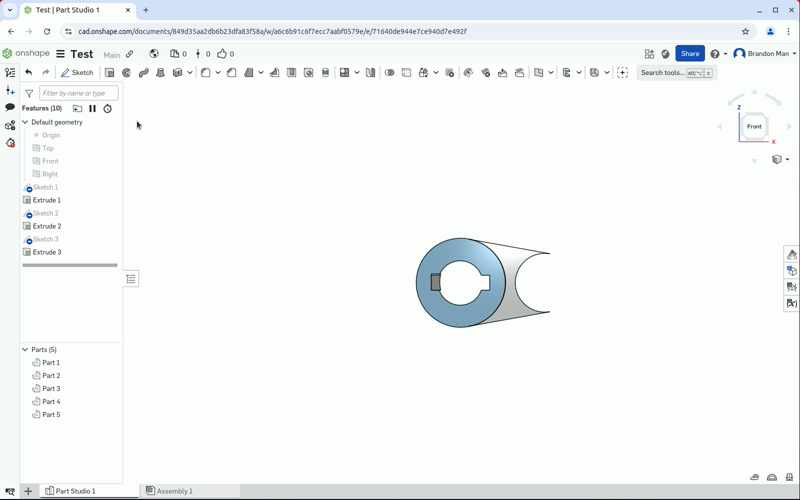
key(shift+h)
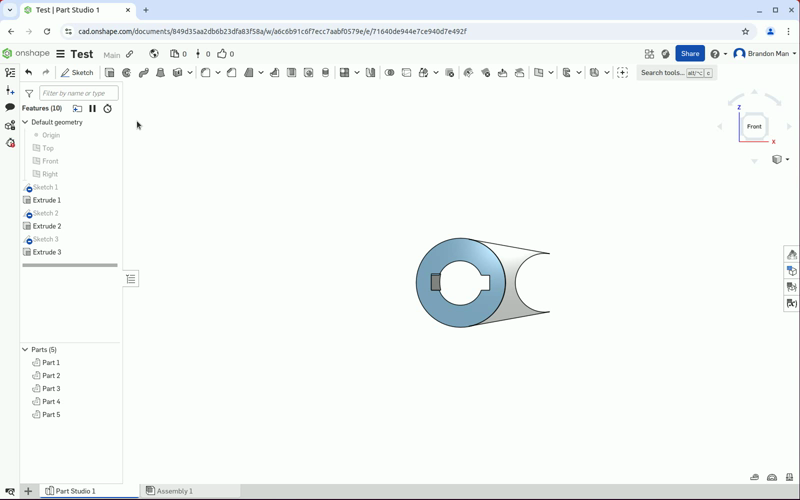
key(shift+h)
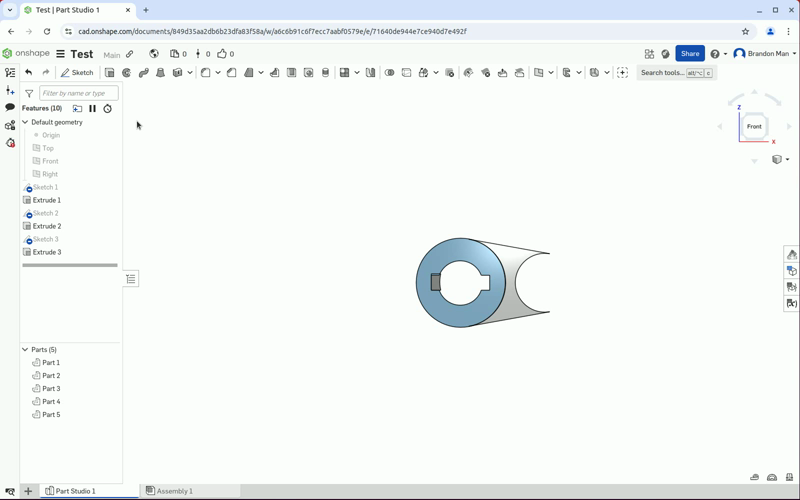
mouse_move(73, 189)
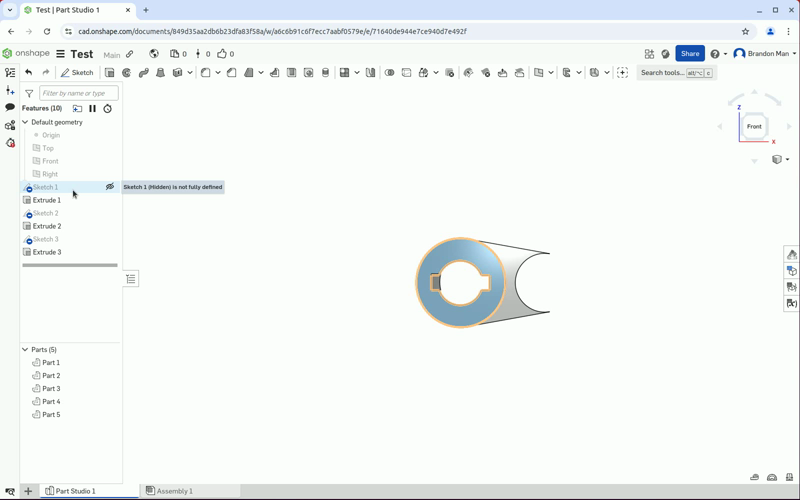
click(73, 189)
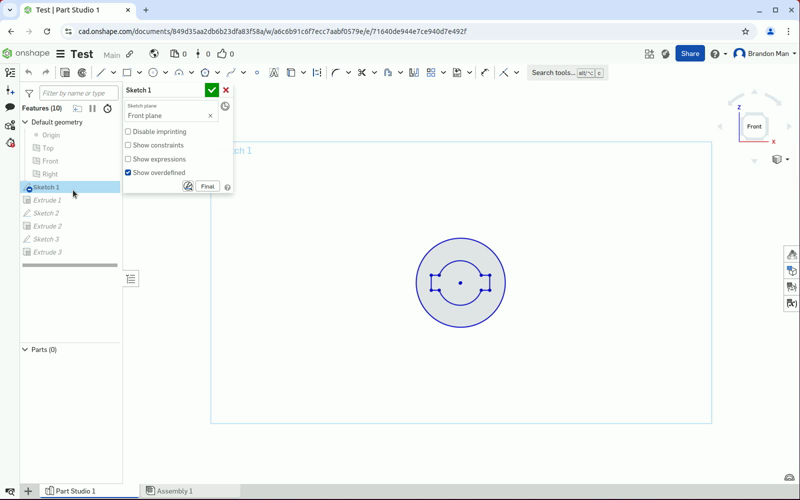
mouse_move(229, 92)
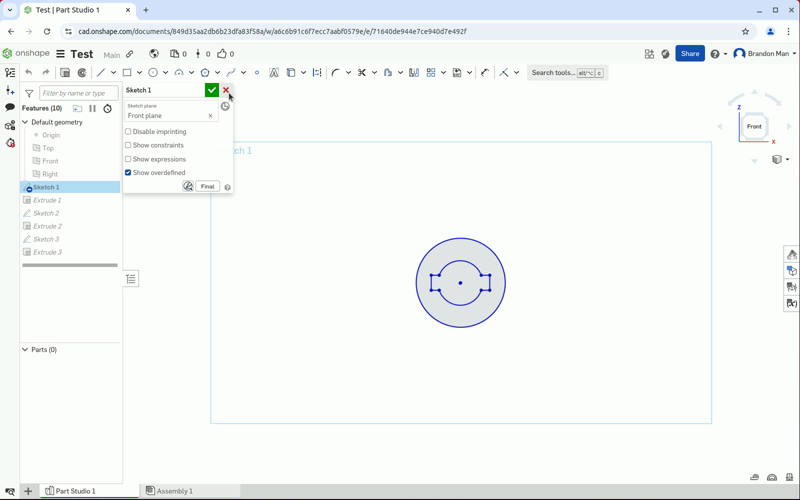
click(229, 92)
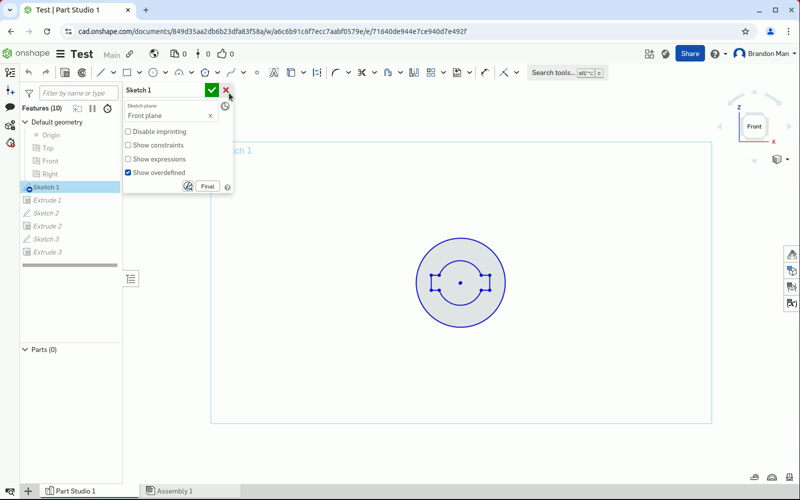
key(shift+s)
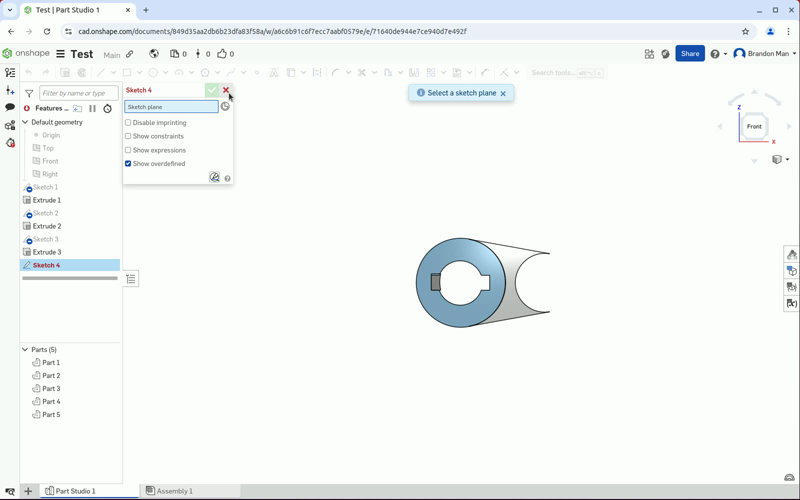
mouse_move(73, 163)
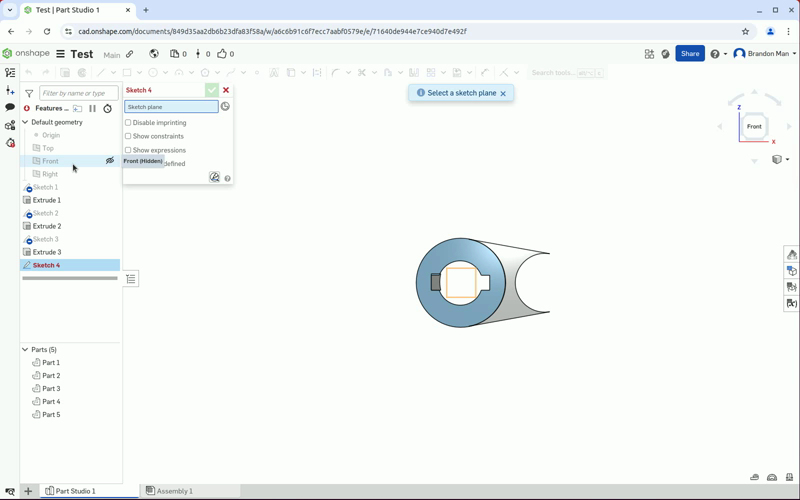
click(73, 163)
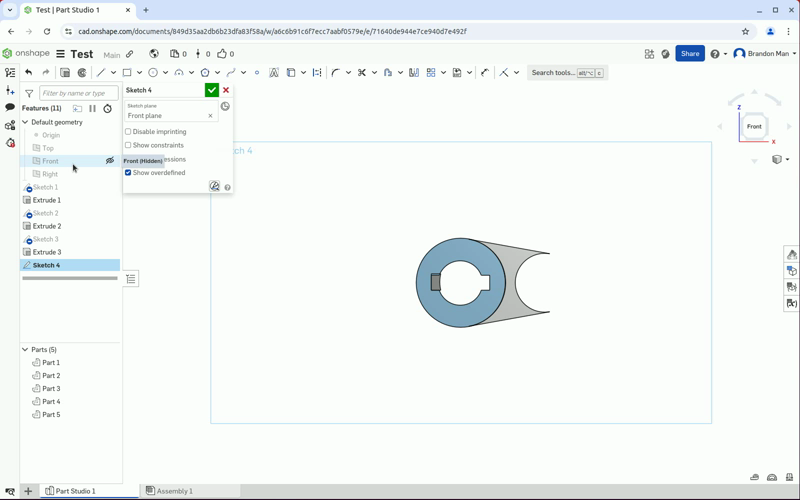
mouse_move(73, 352)
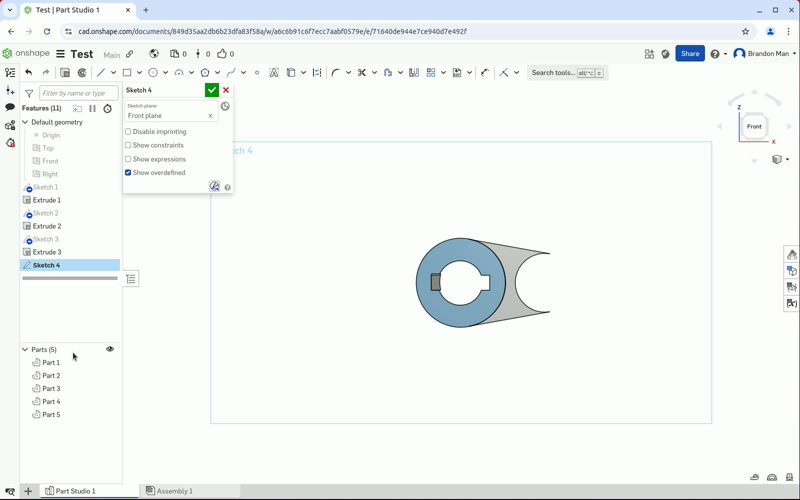
key(y)
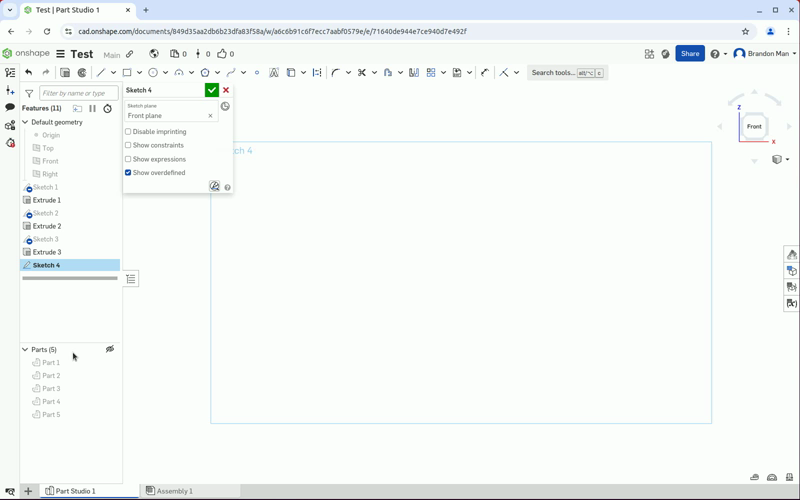
key(c)
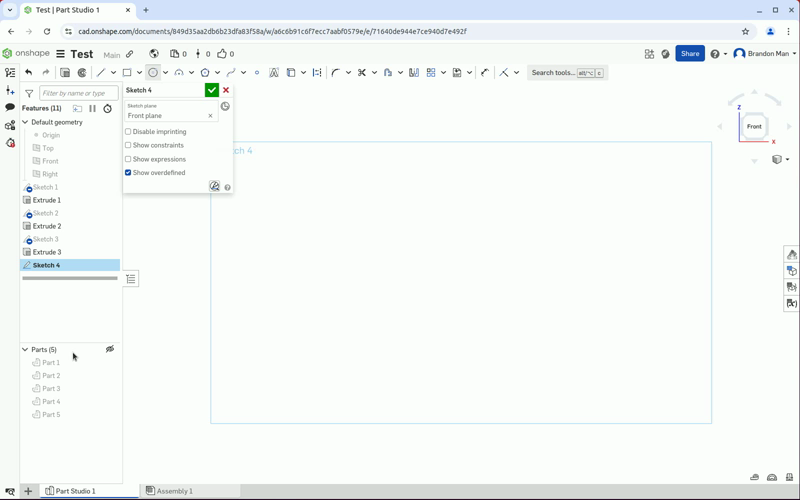
key_down(shift)
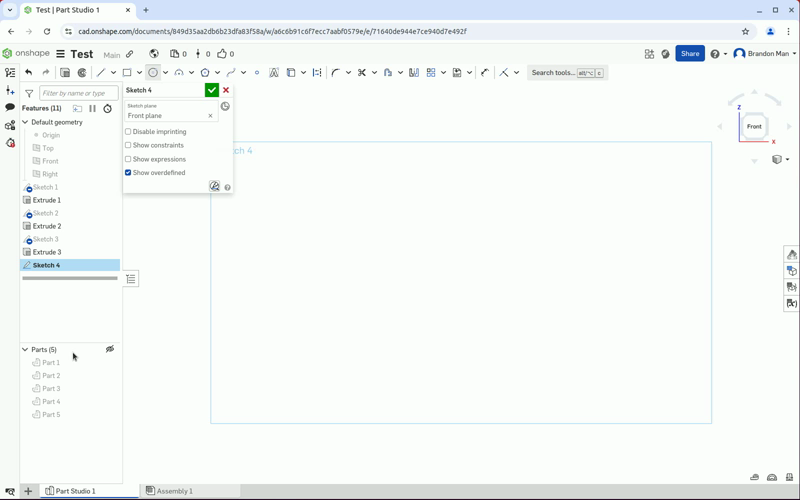
mouse_move(544, 282)
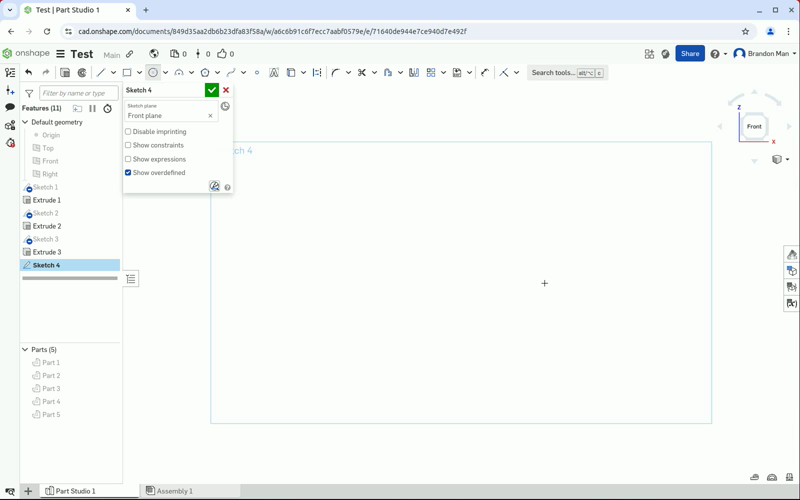
click(544, 282)
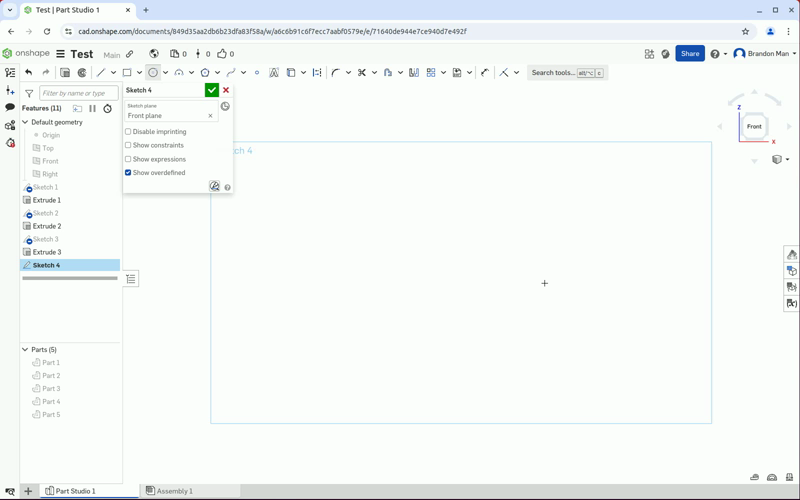
key_up(shift)
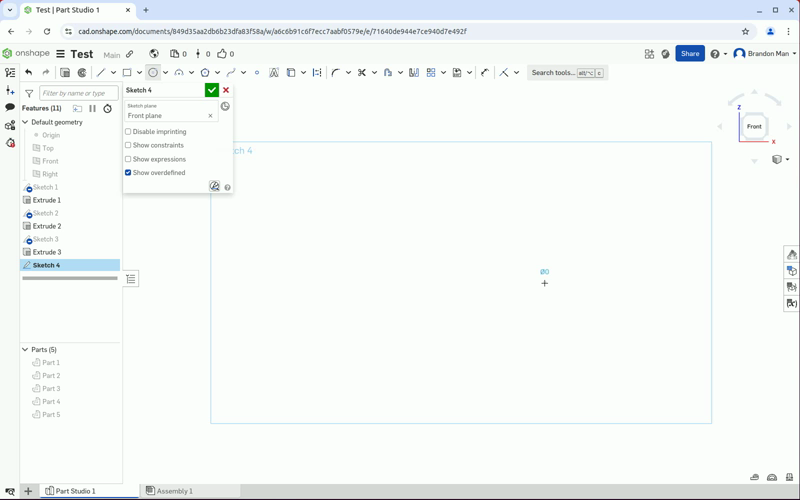
mouse_move(573, 282)
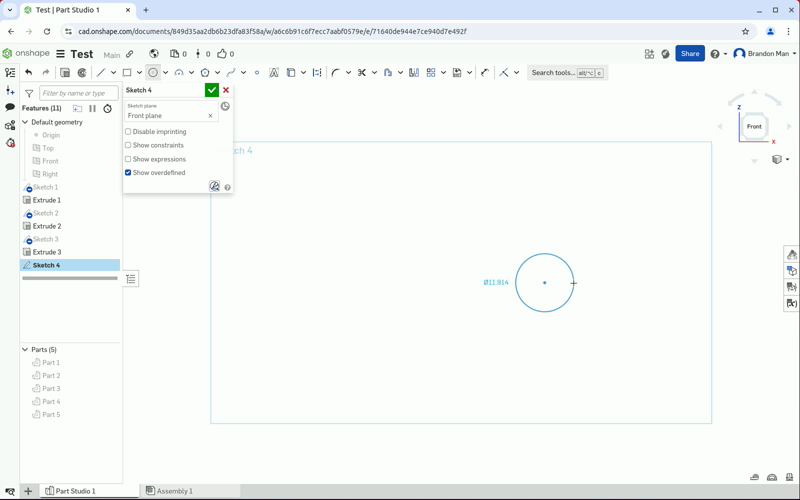
click(573, 282)
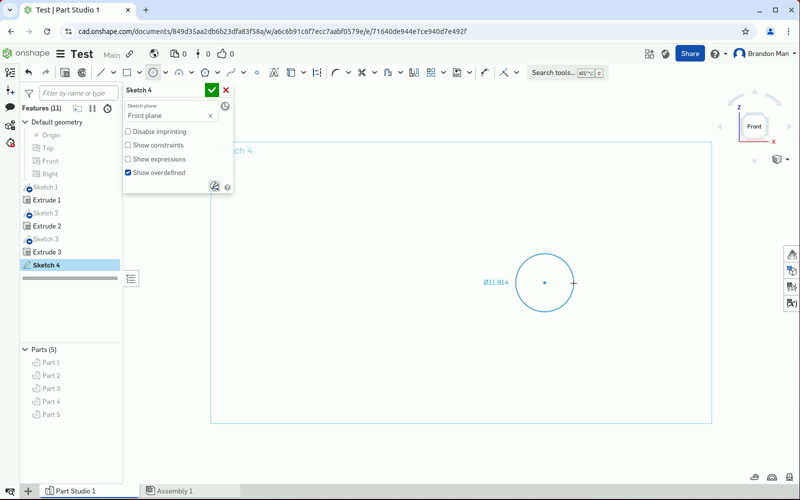
key(esc)
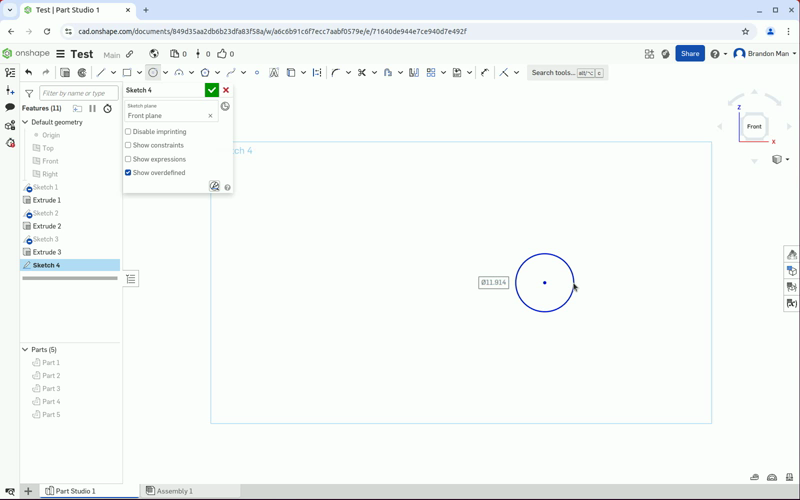
key(c)
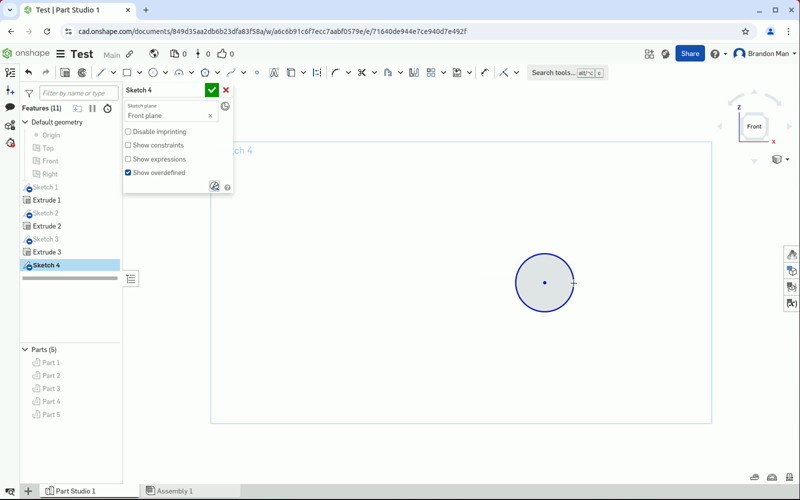
key_down(shift)
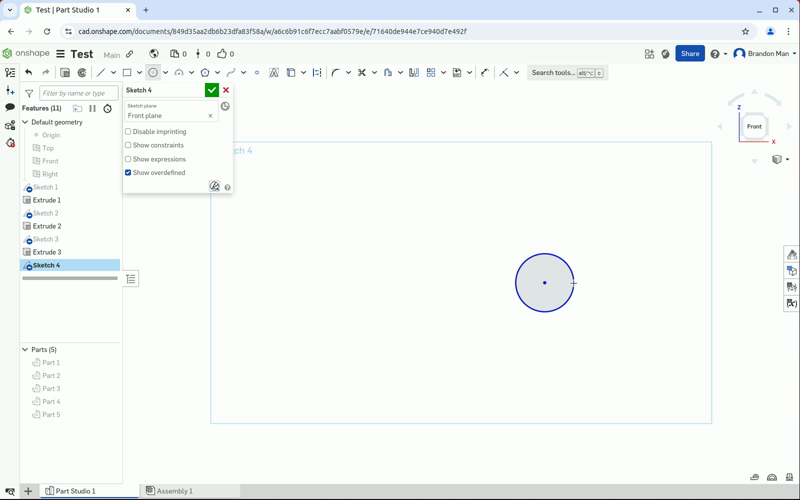
mouse_move(544, 282)
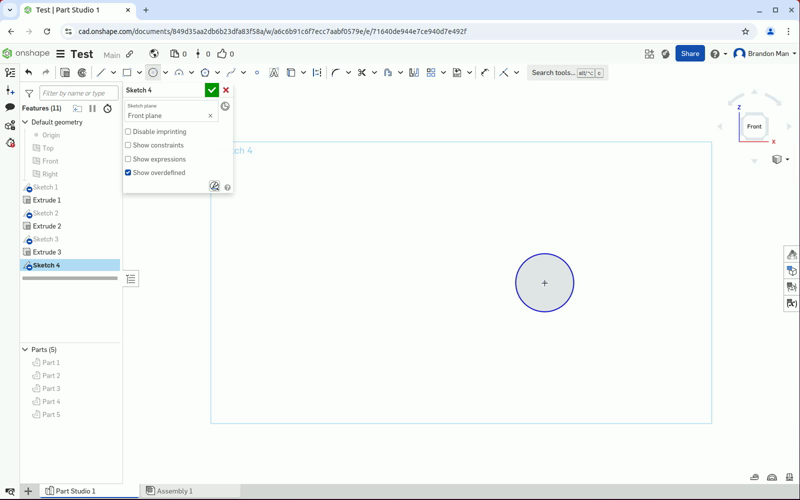
click(544, 282)
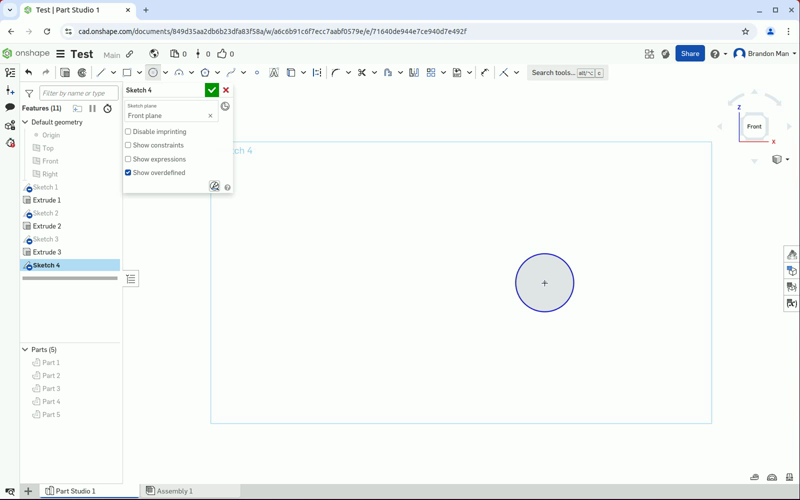
key_up(shift)
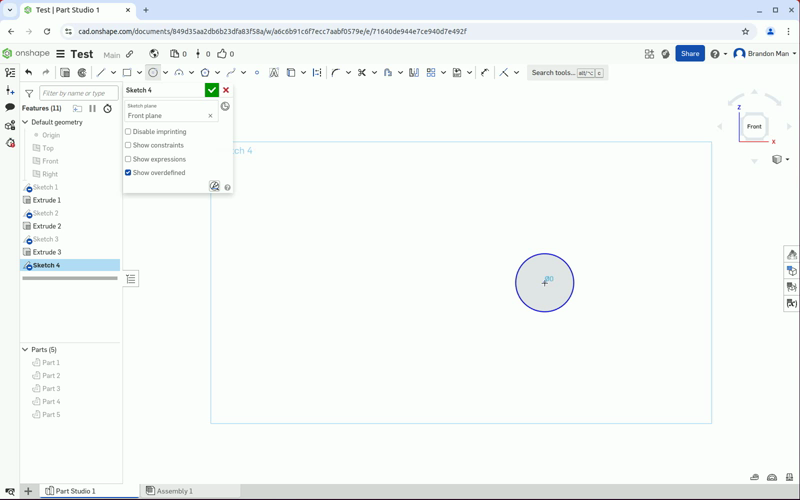
mouse_move(567, 282)
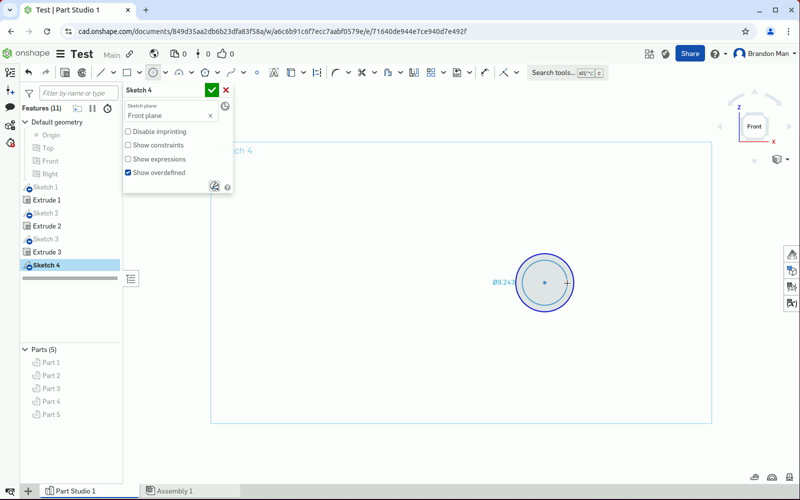
click(567, 282)
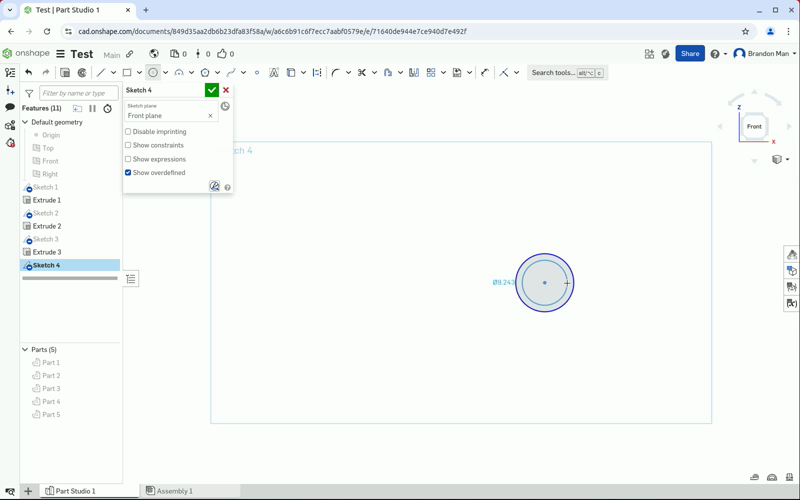
key(esc)
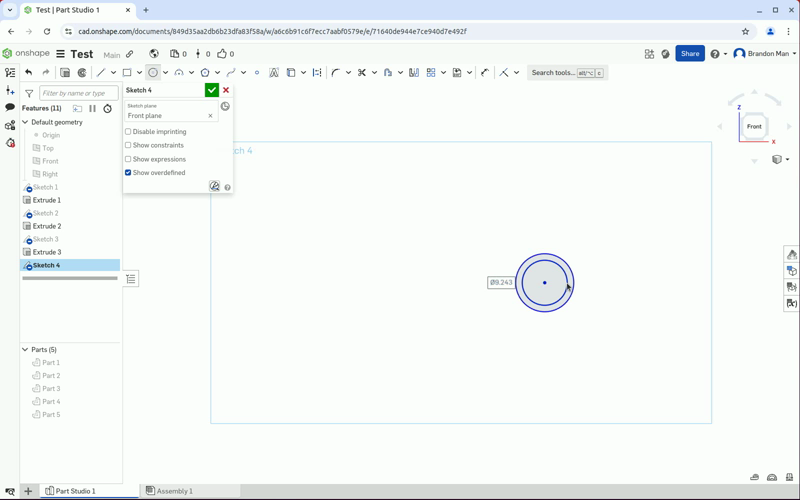
mouse_move(560, 265)
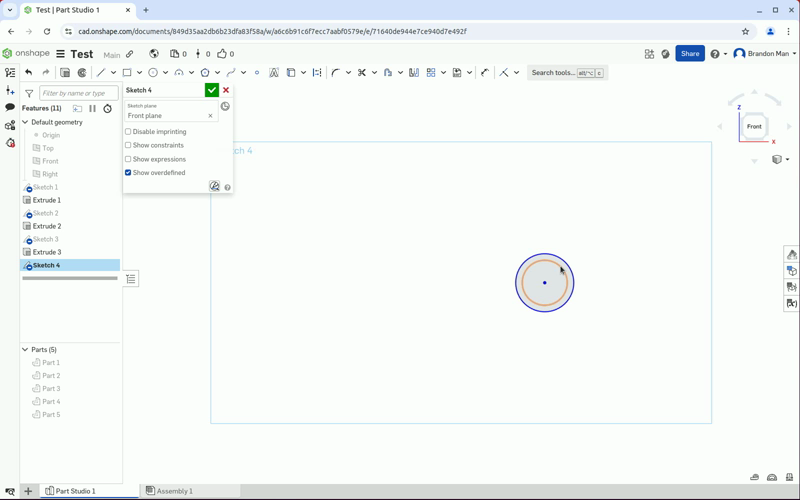
scroll(6)
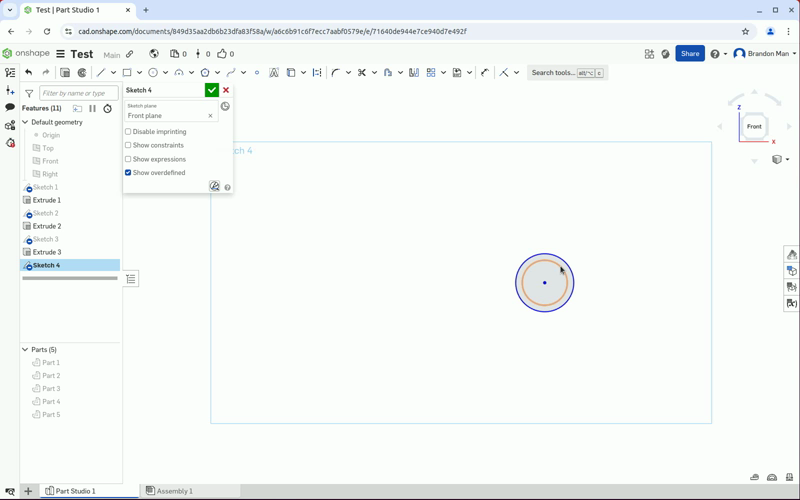
scroll(6)
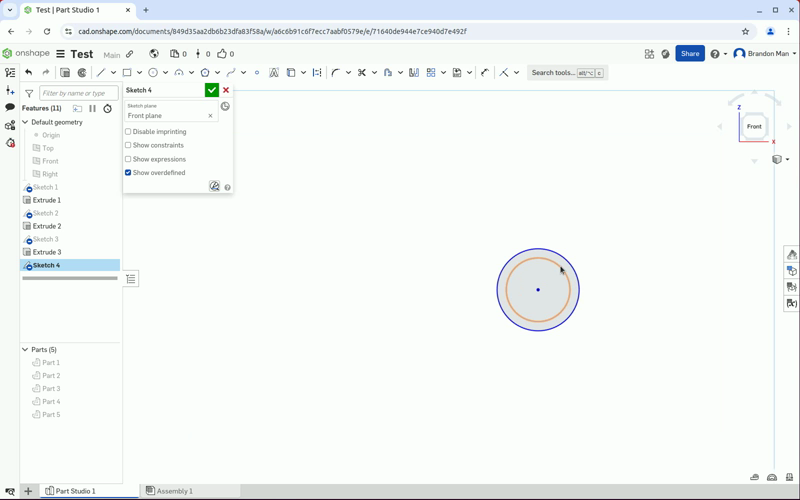
scroll(6)
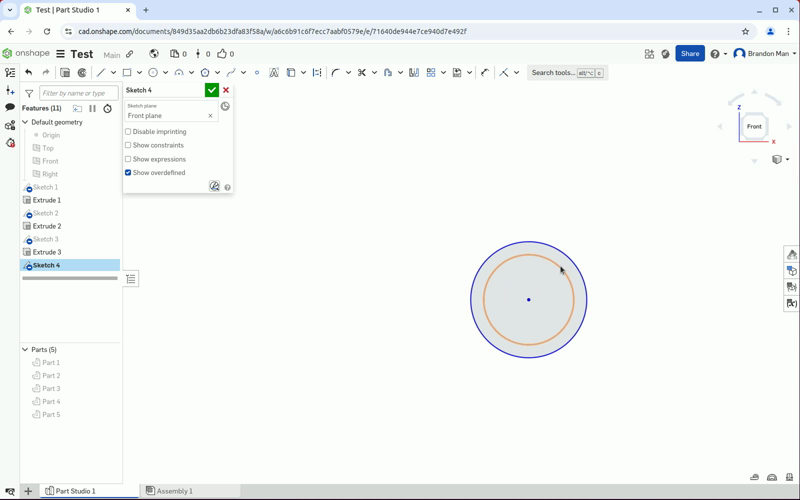
scroll(6)
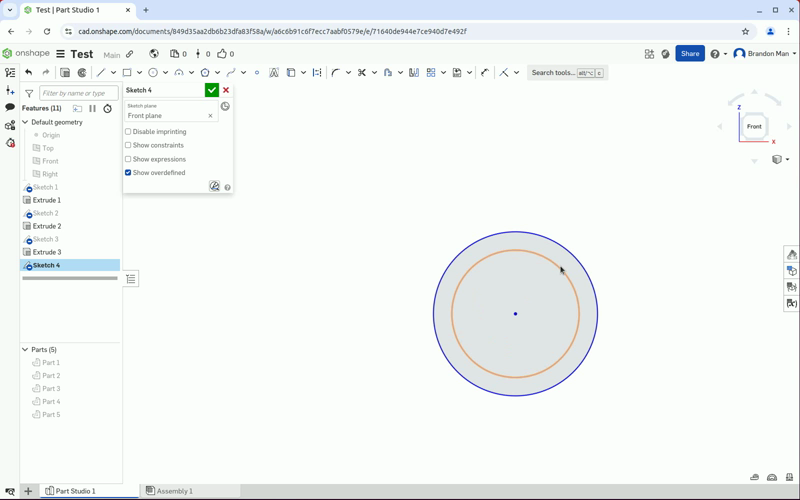
scroll(6)
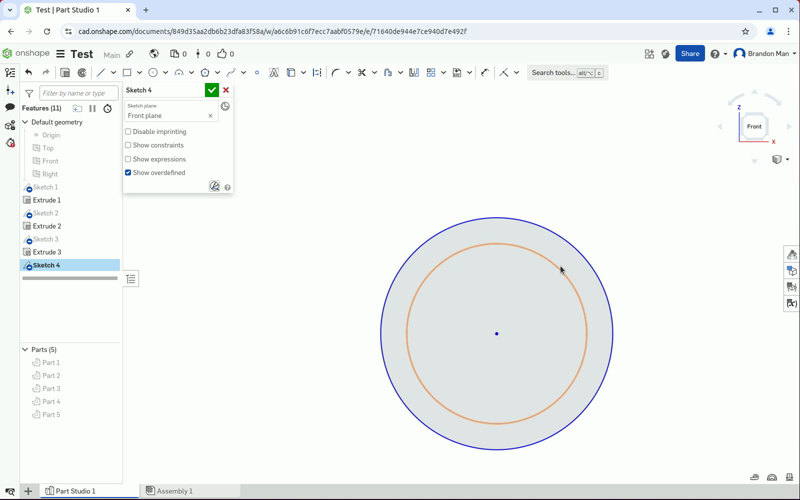
scroll(6)
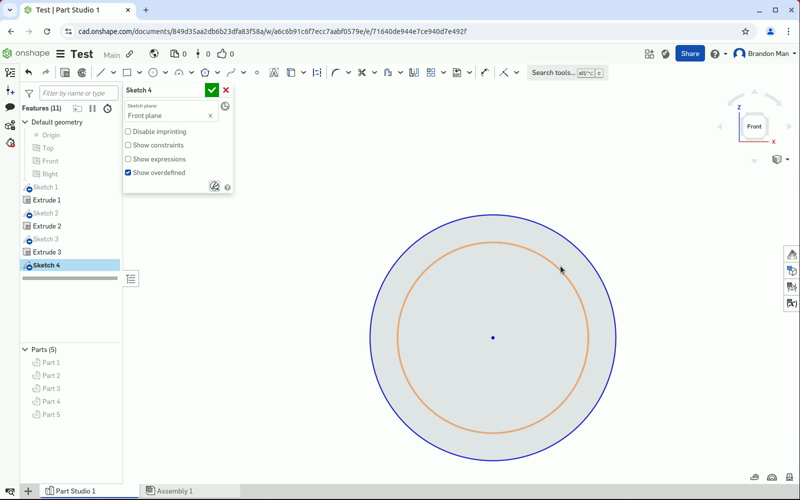
scroll(6)
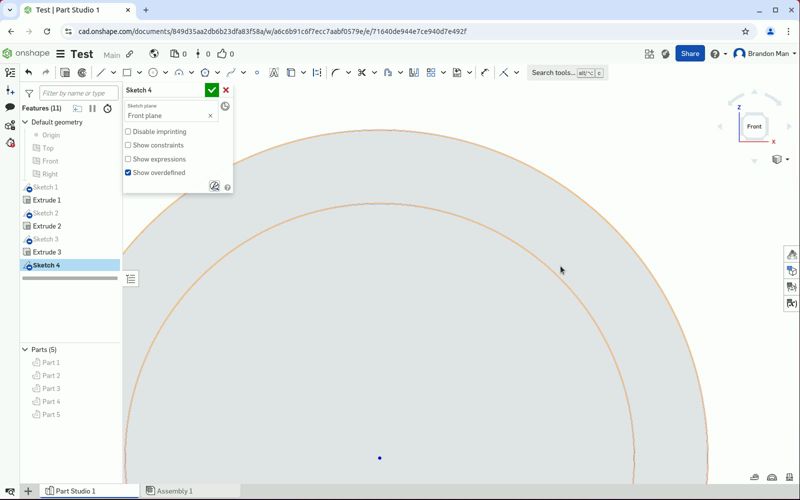
click(560, 265)
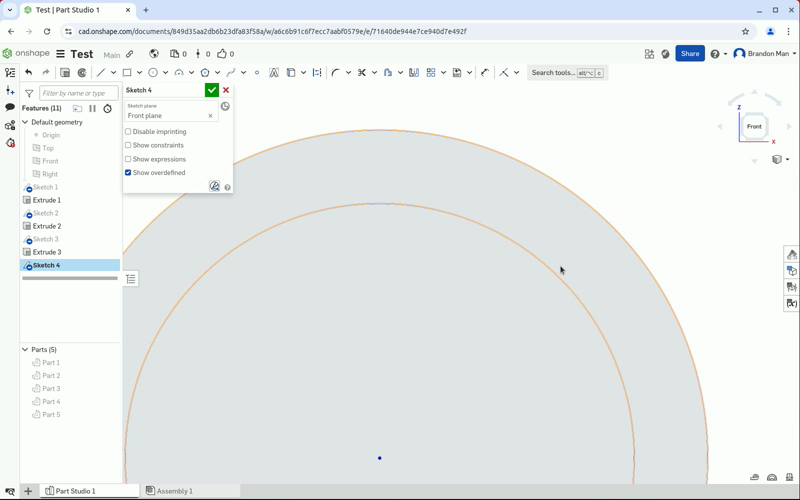
scroll(-6)
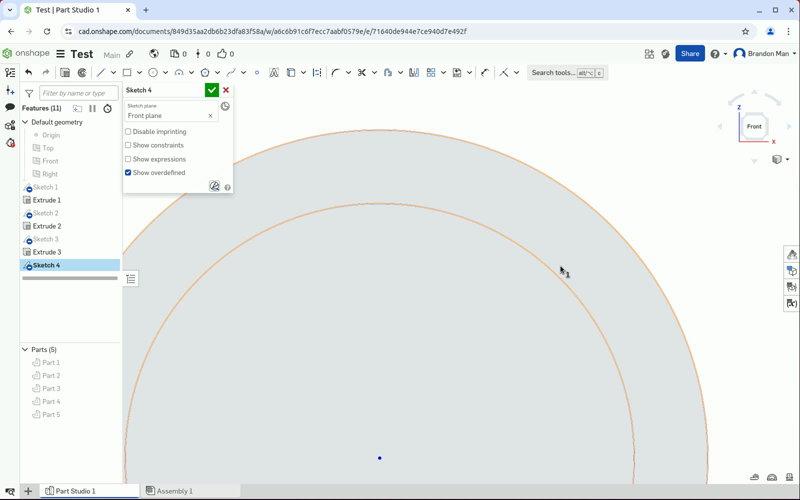
scroll(-6)
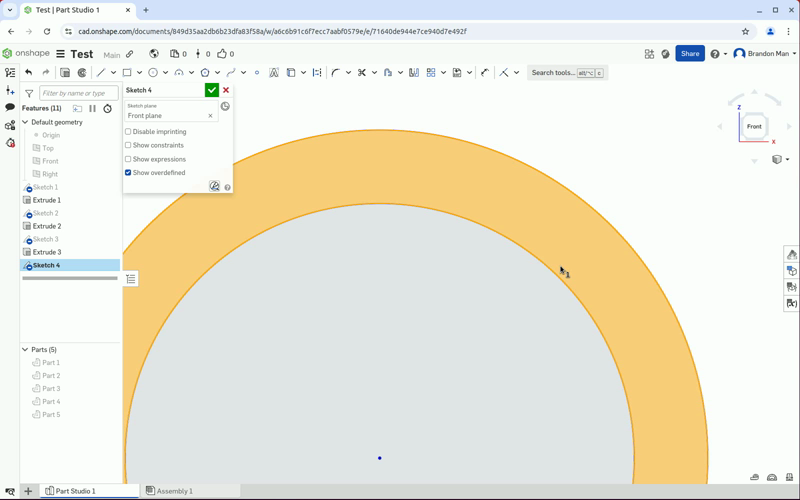
scroll(-6)
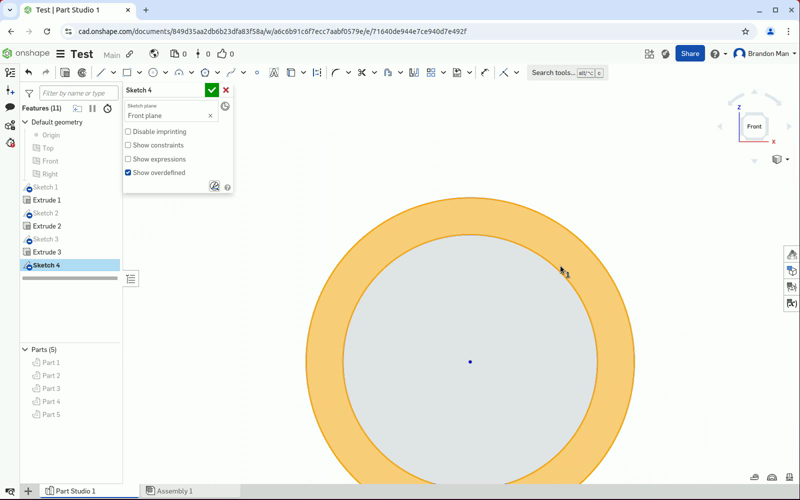
scroll(-6)
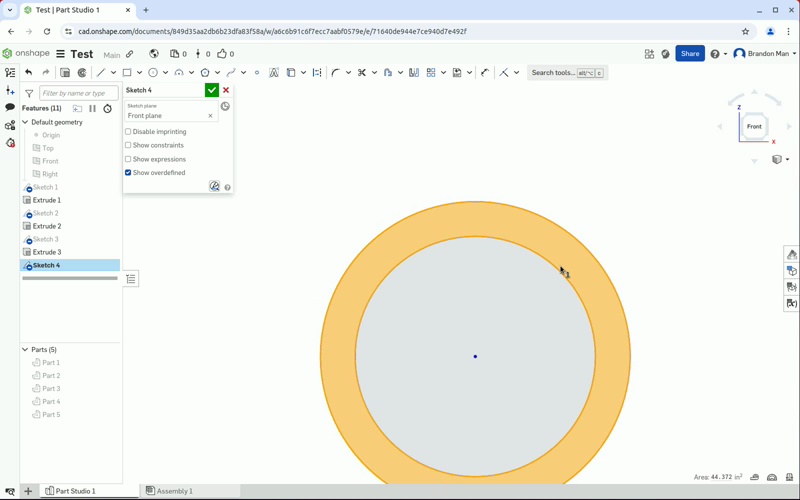
scroll(-6)
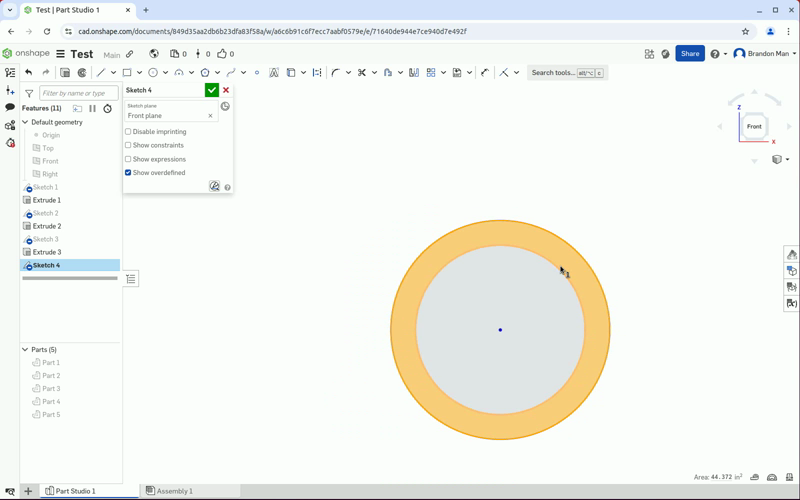
scroll(-6)
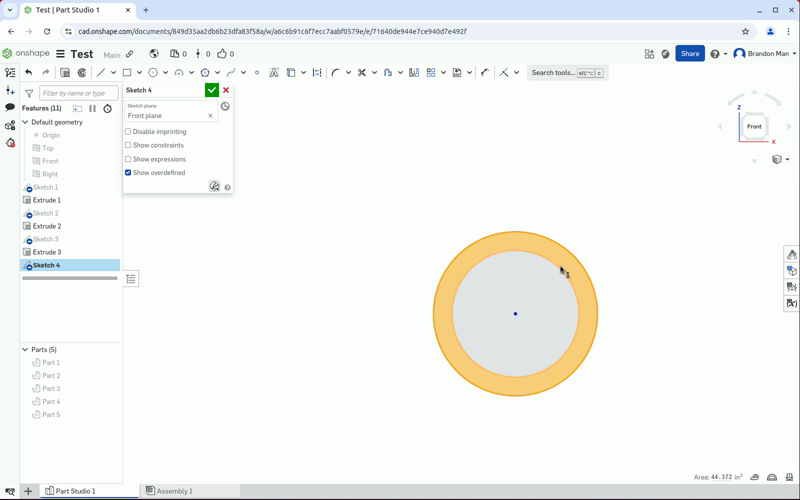
scroll(-6)
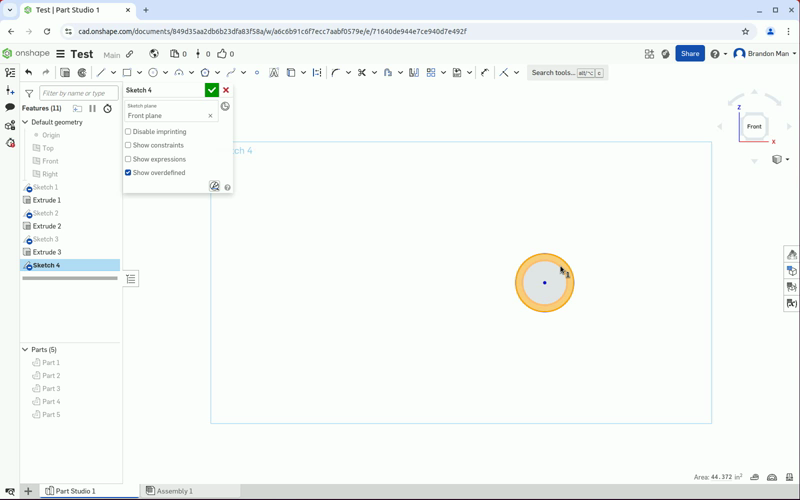
mouse_move(73, 352)
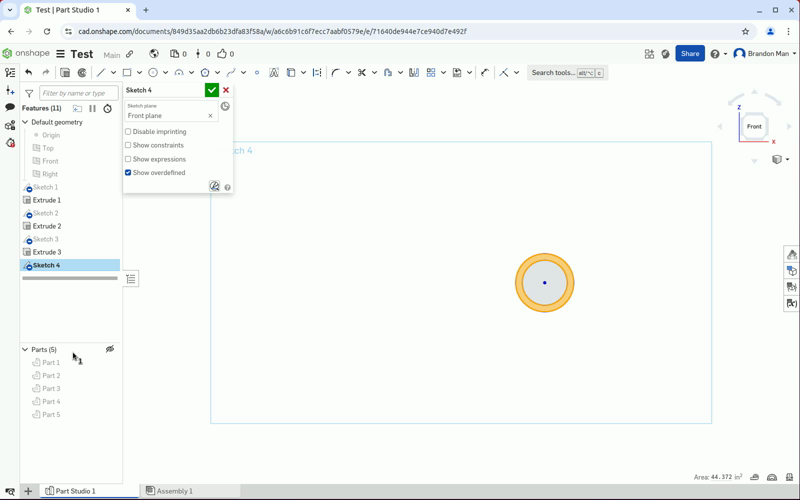
key(shift+y)
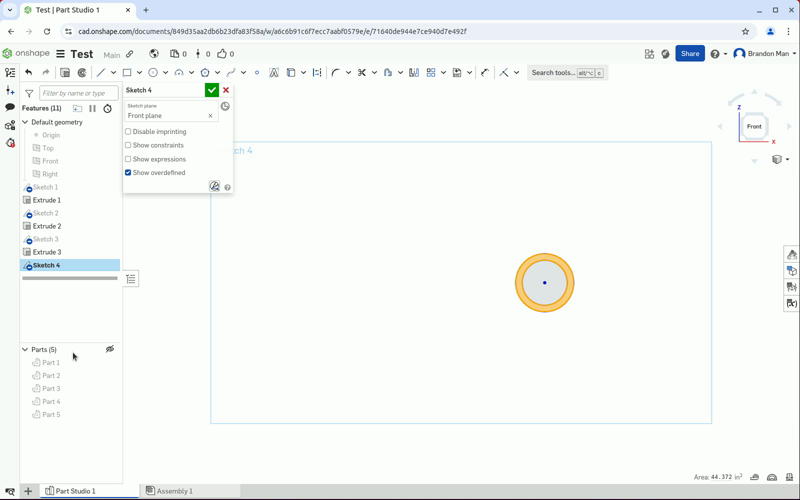
key(shift+e)
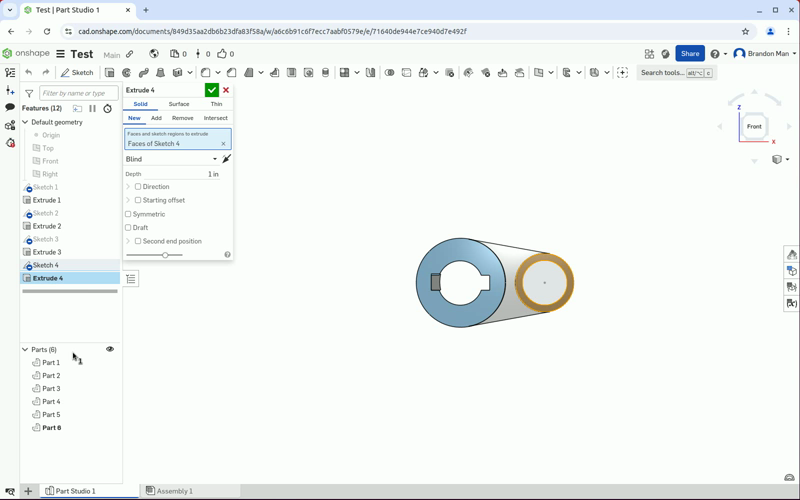
mouse_move(143, 106)
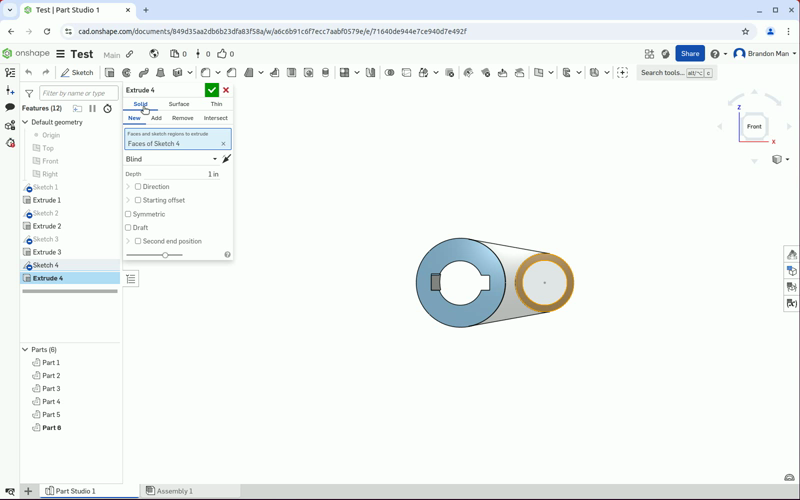
click(143, 106)
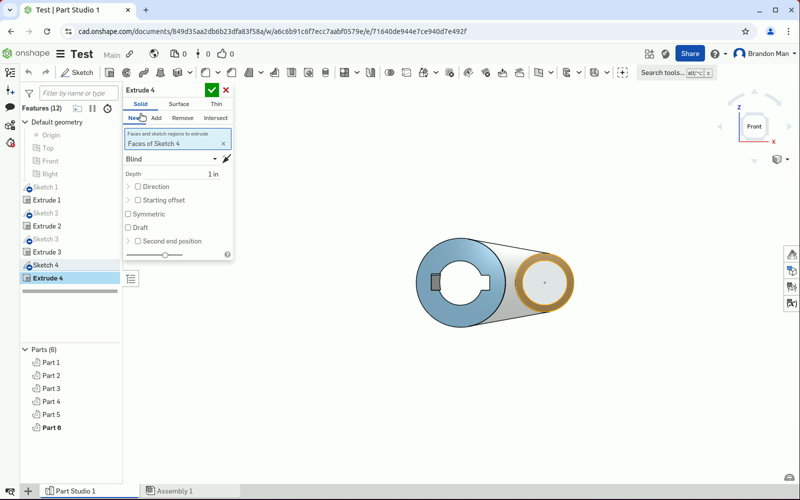
mouse_move(137, 120)
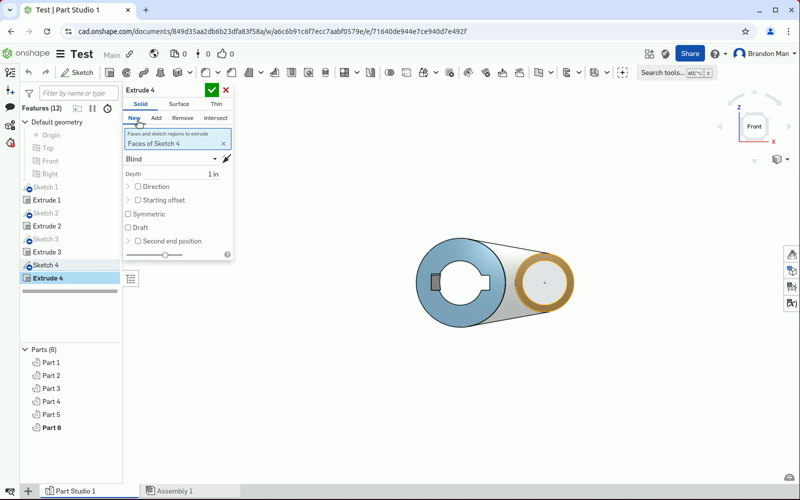
click(137, 120)
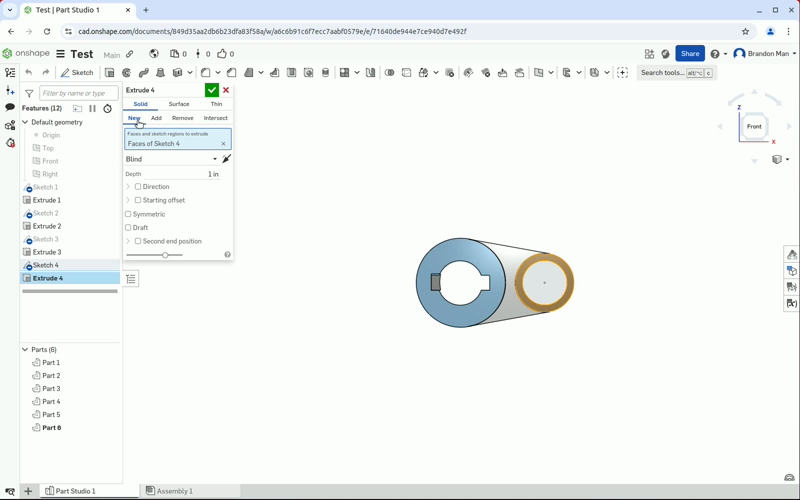
key(tab, 4)
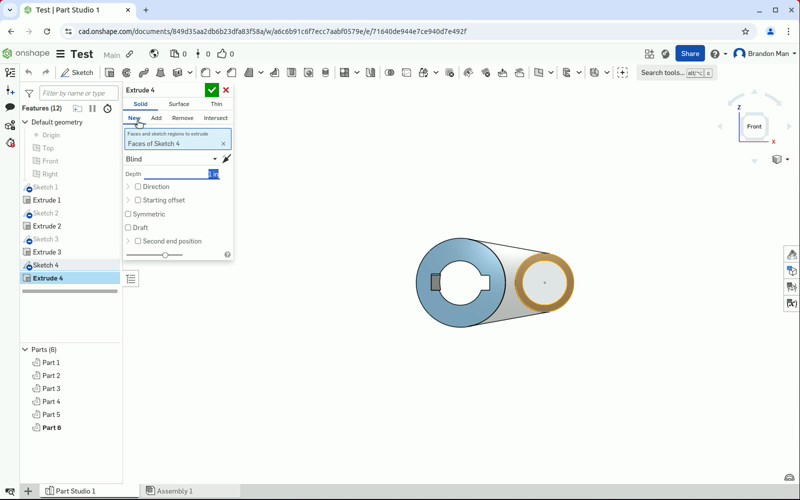
text(7.943)
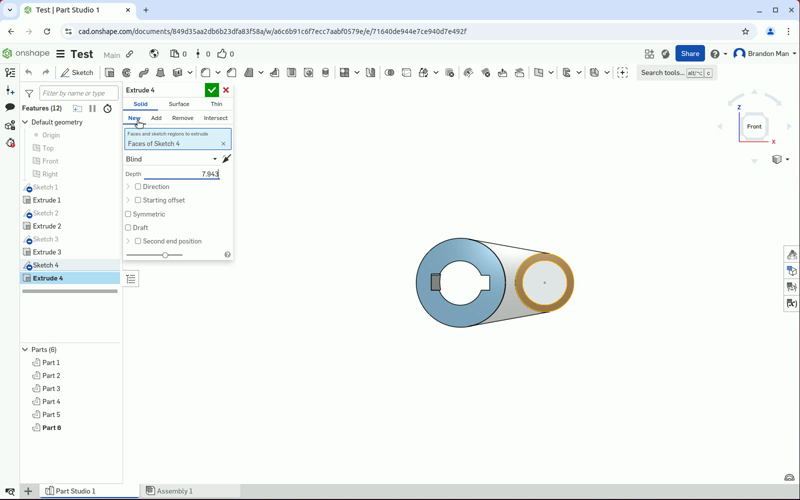
key(enter)
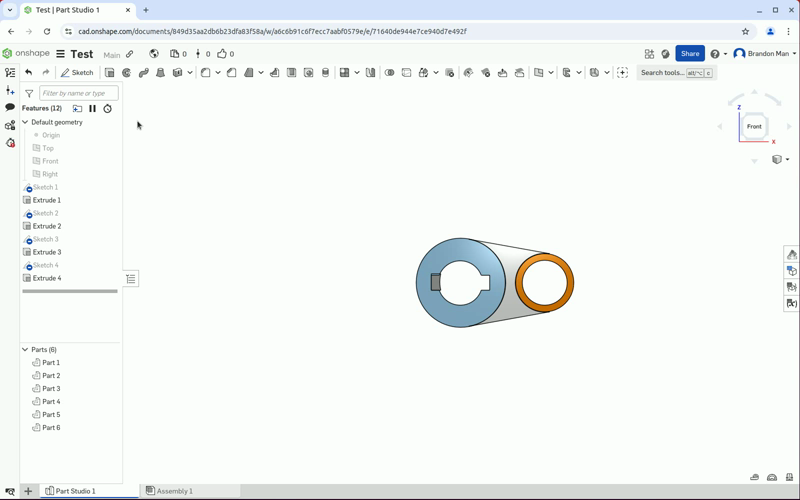
key(shift+h)
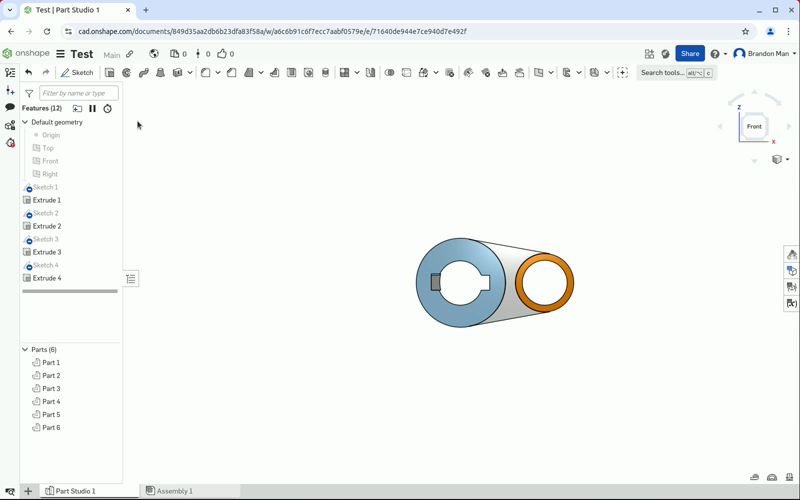
key(shift+h)
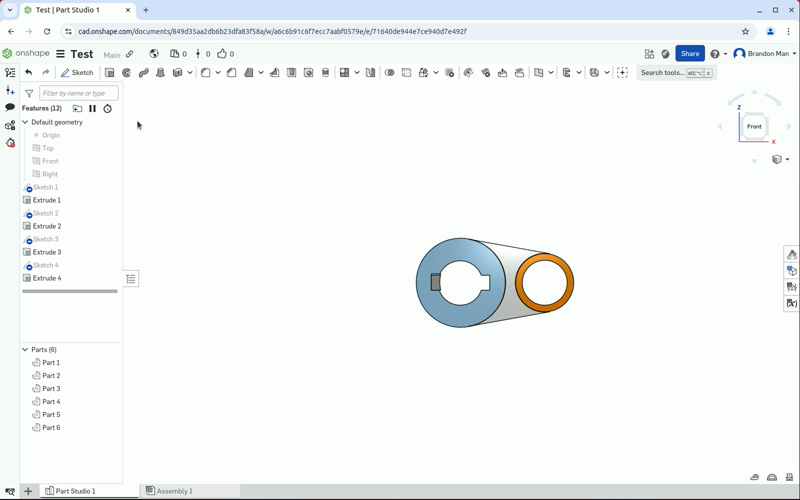
mouse_move(73, 189)
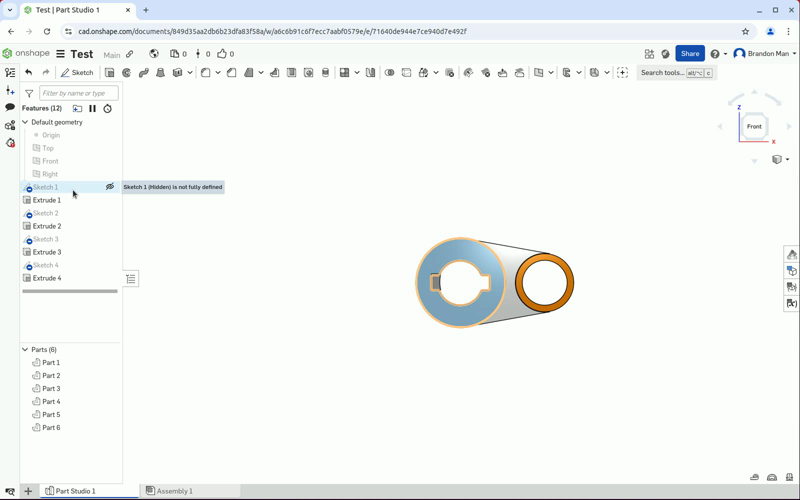
click(73, 189)
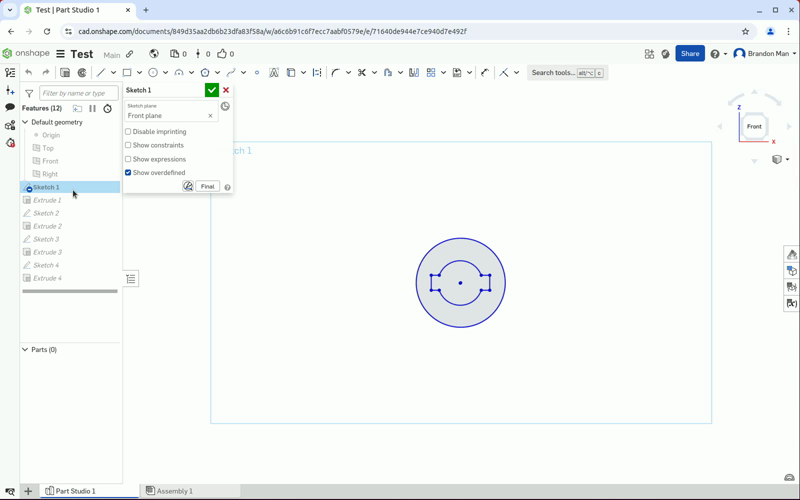
mouse_move(229, 92)
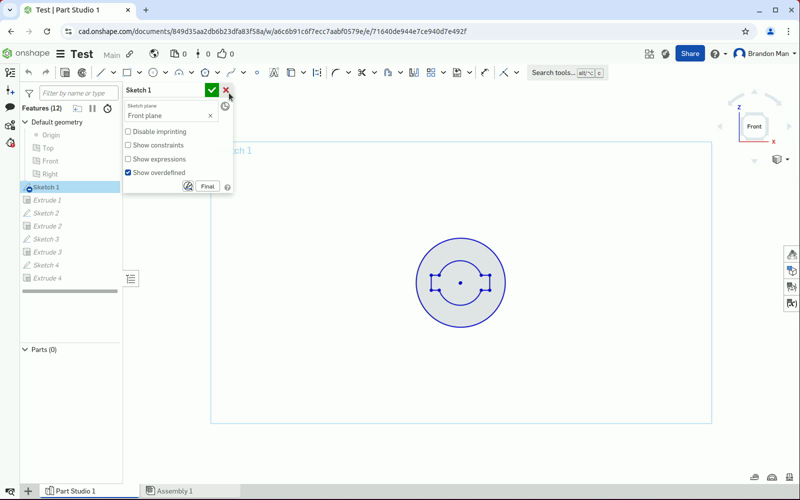
click(229, 92)
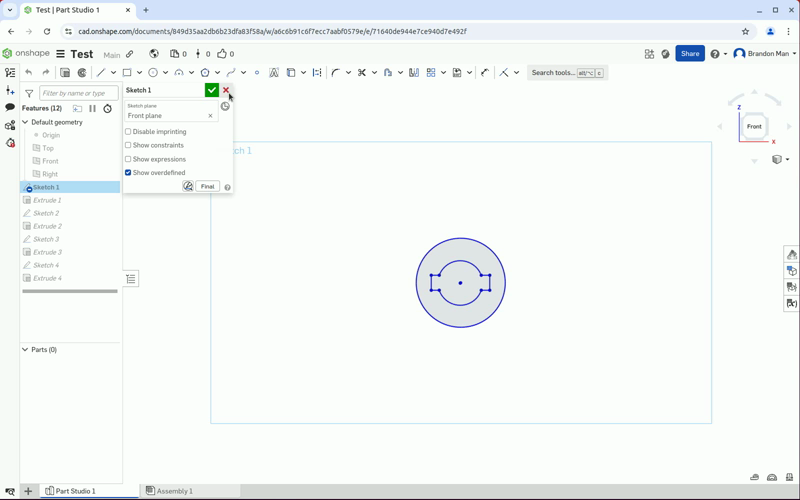
key(shift+s)
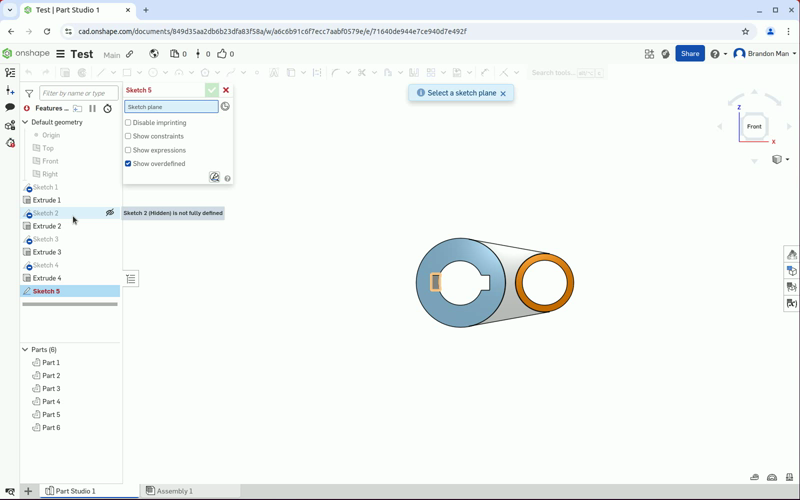
scroll(3)
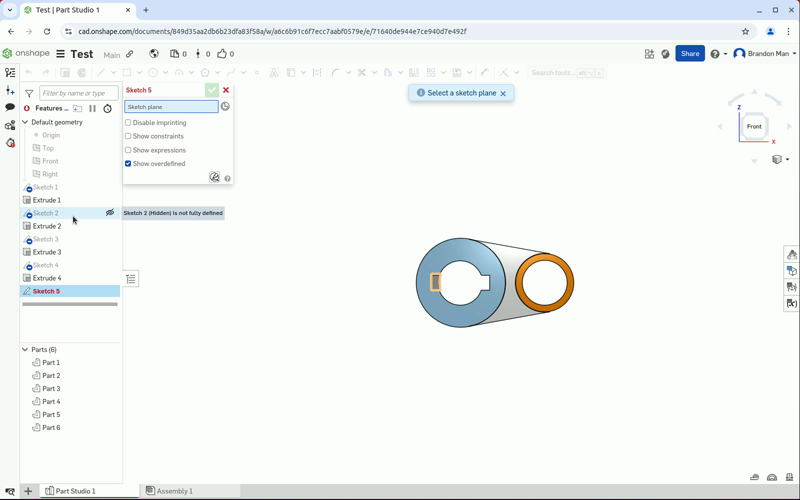
mouse_move(73, 163)
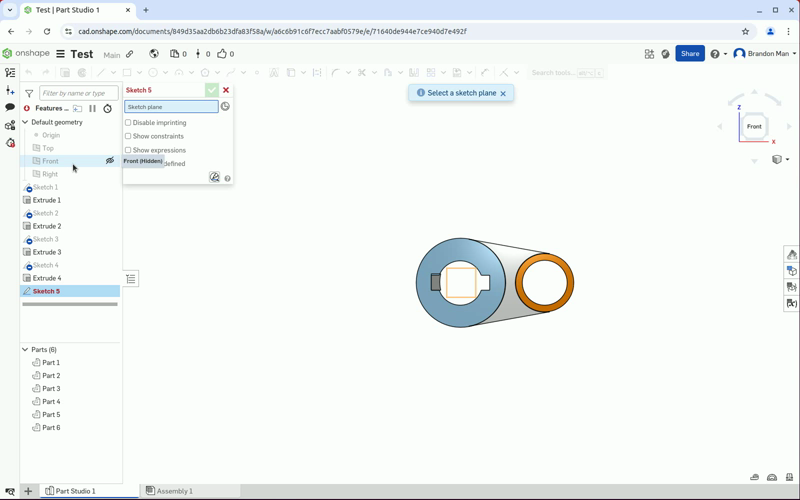
click(73, 163)
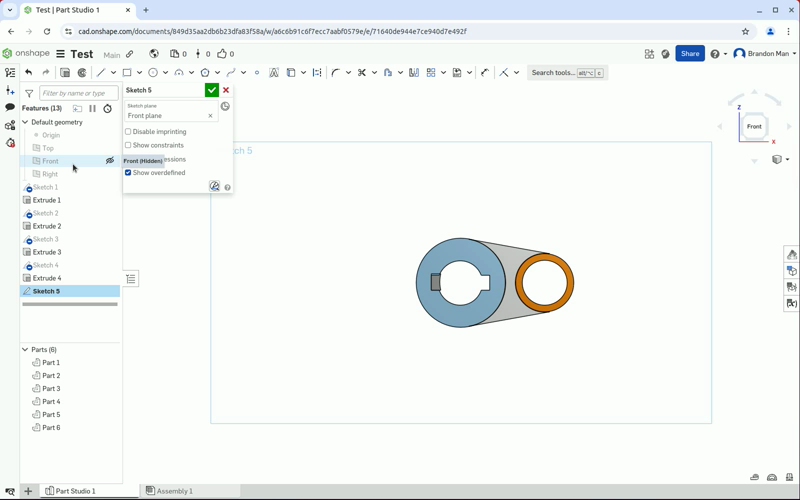
mouse_move(73, 352)
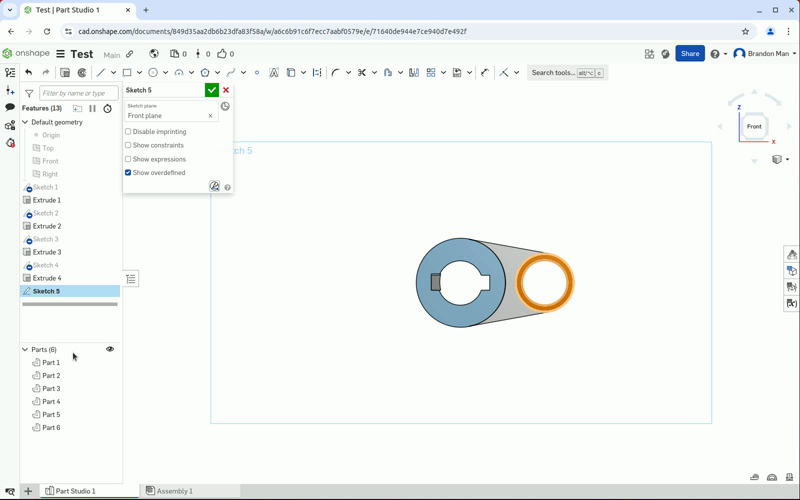
key(y)
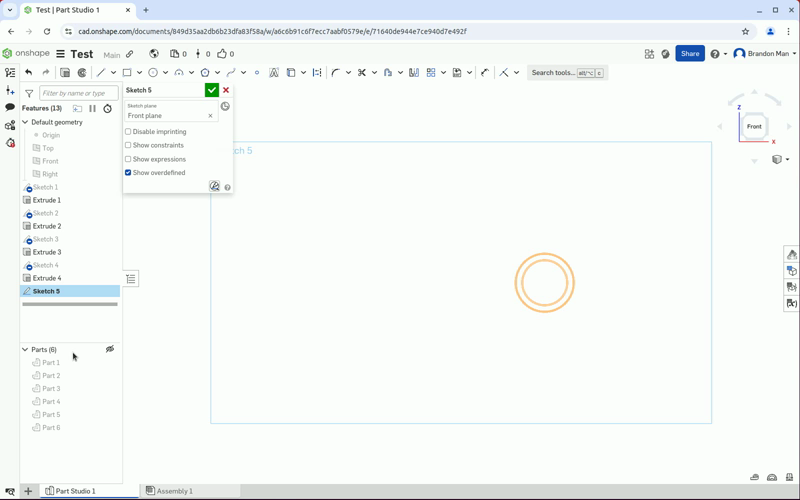
key(l)
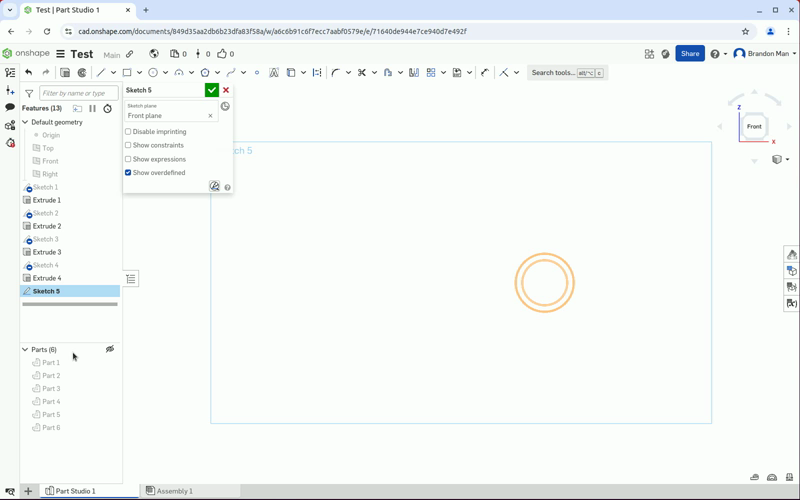
key_down(shift)
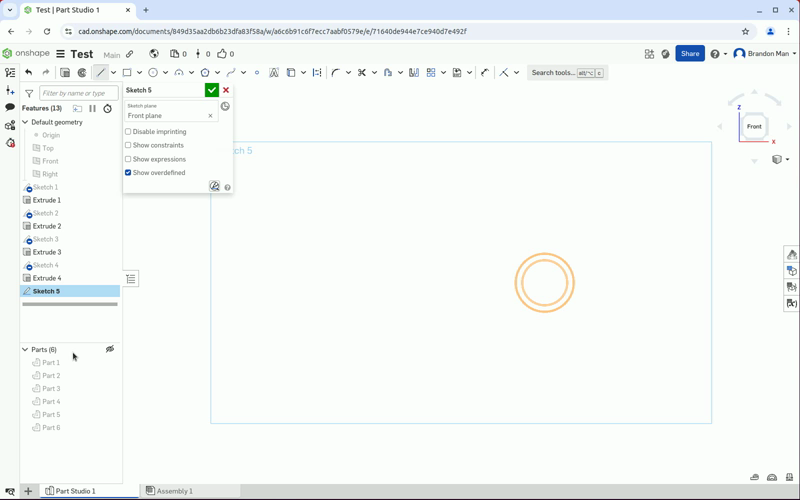
mouse_move(431, 290)
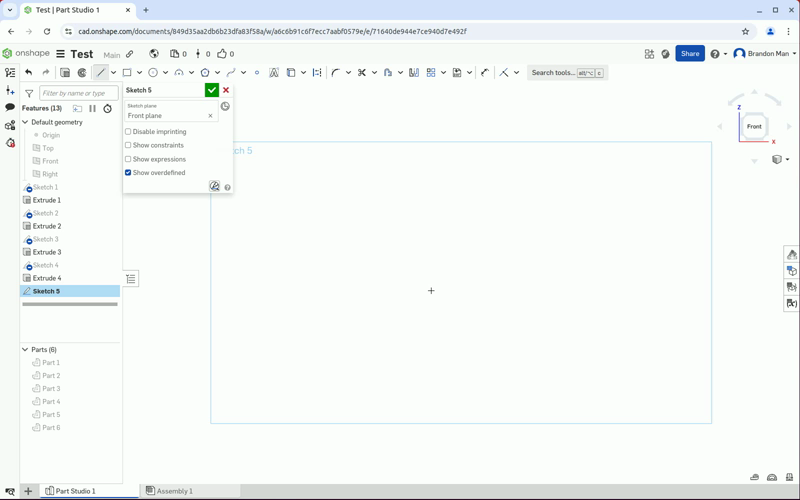
click(431, 290)
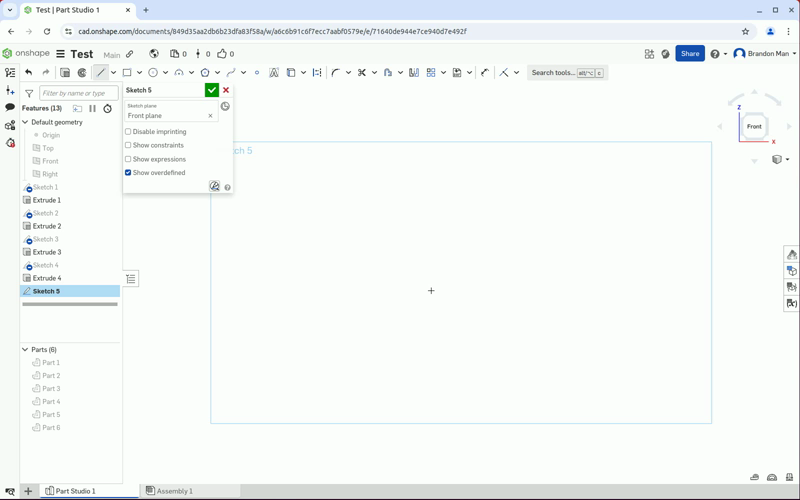
key_up(shift)
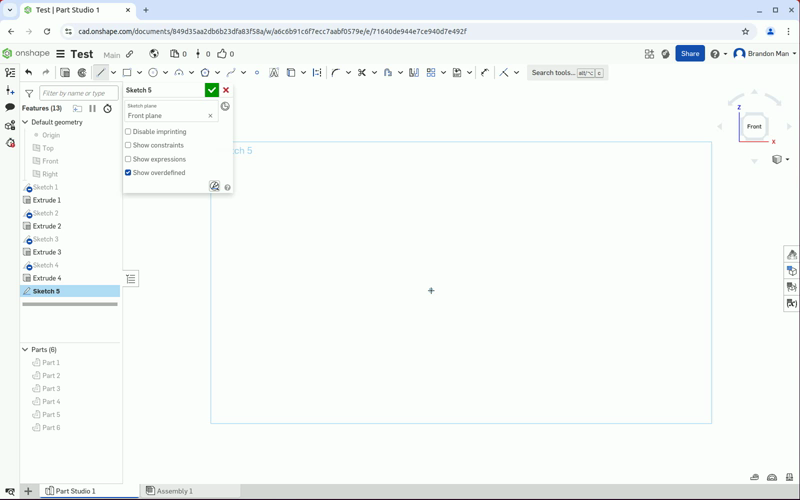
key_down(shift)
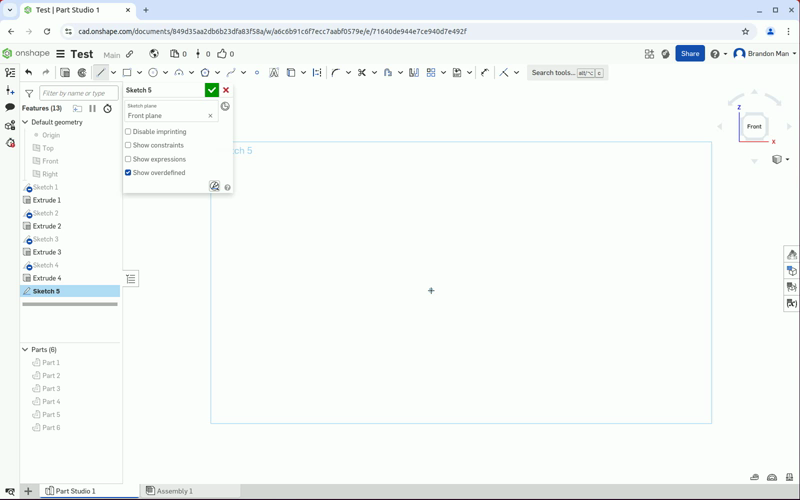
mouse_move(461, 290)
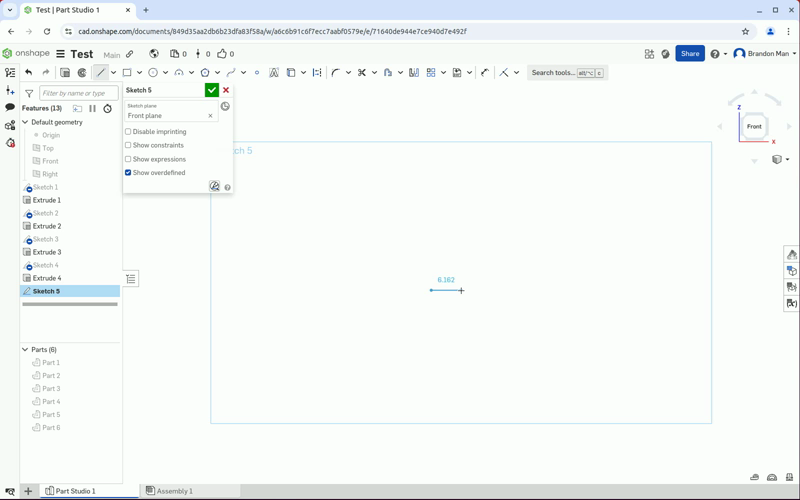
mouse_move(440, 290)
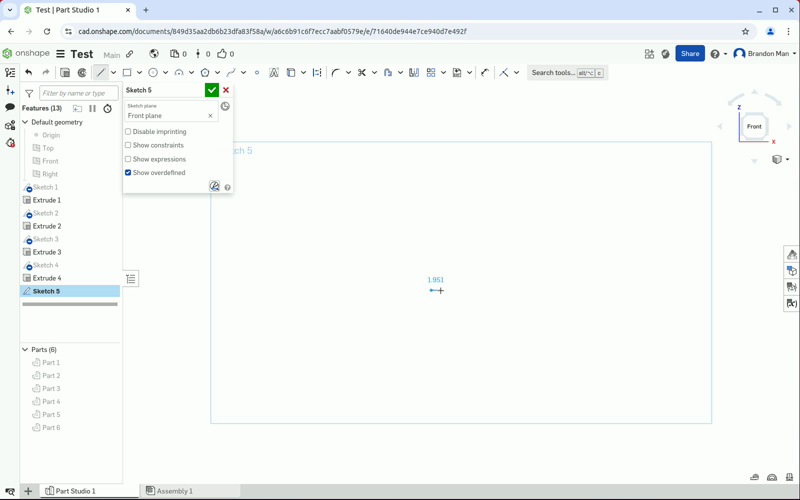
click(440, 290)
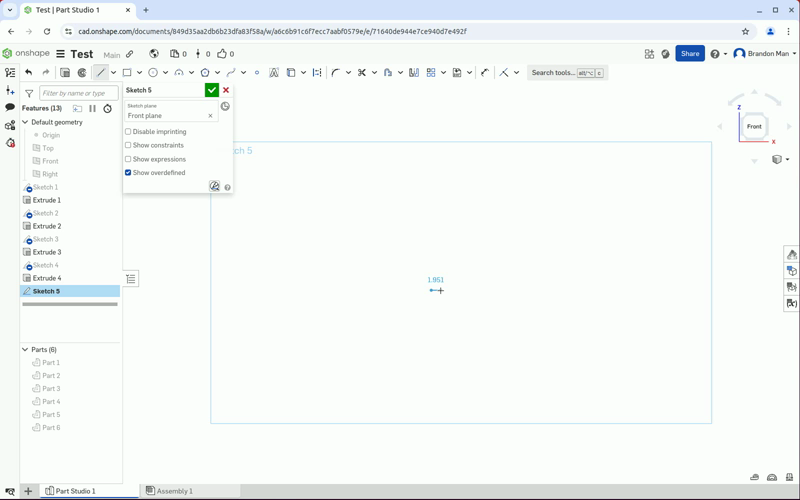
key_up(shift)
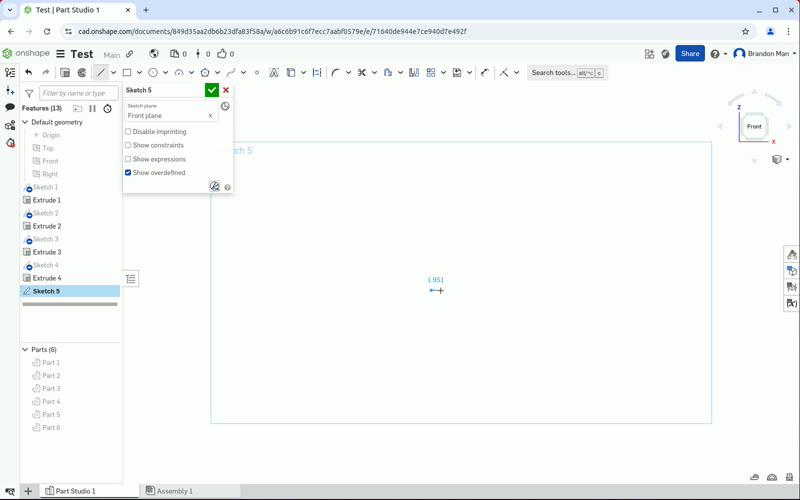
key(esc)
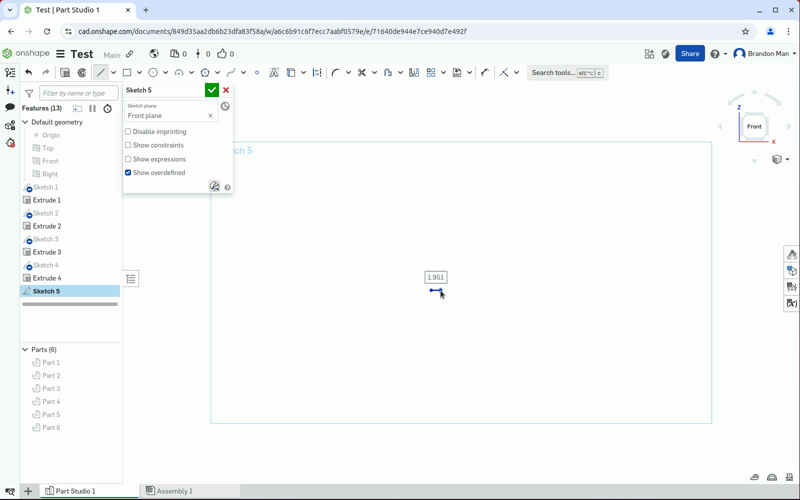
key(a)
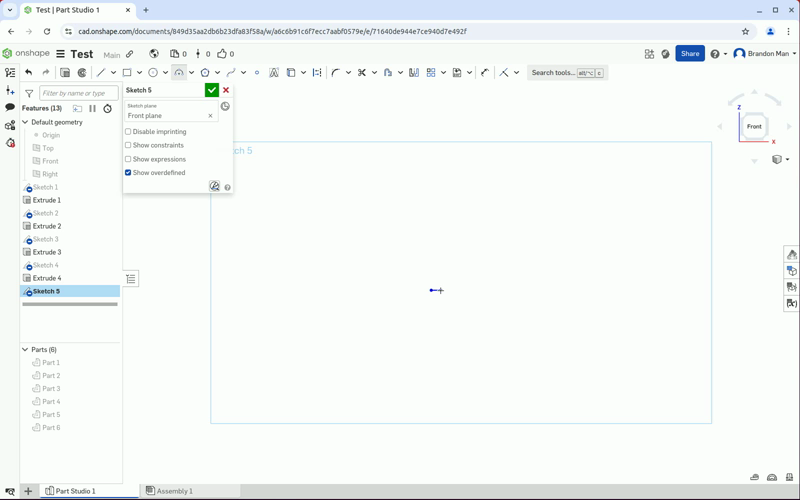
mouse_move(440, 290)
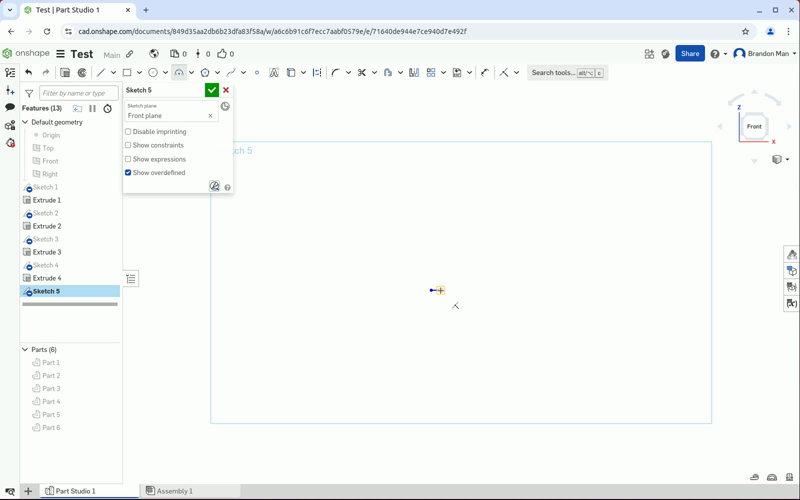
click(440, 290)
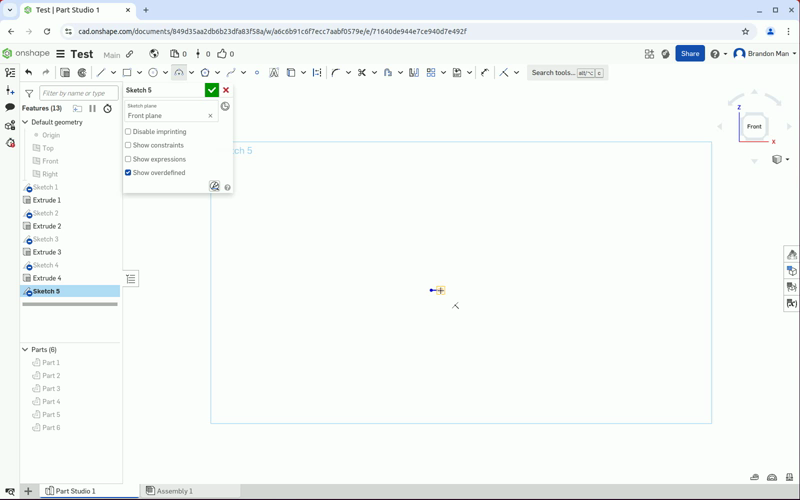
key_down(shift)
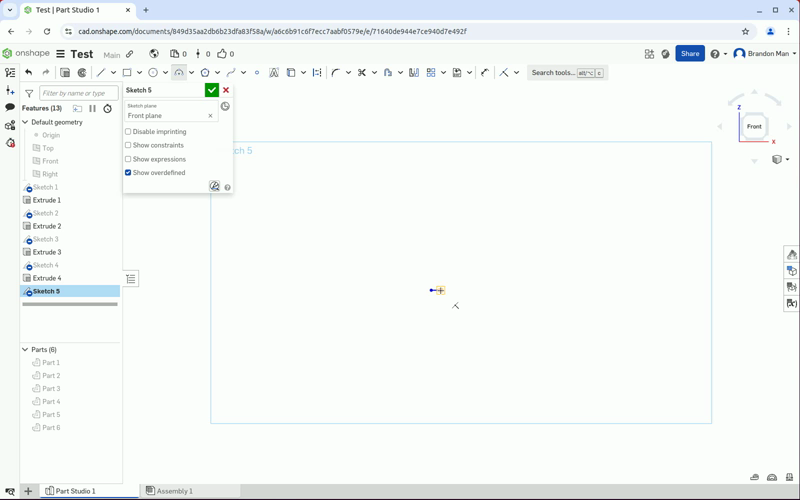
mouse_move(440, 273)
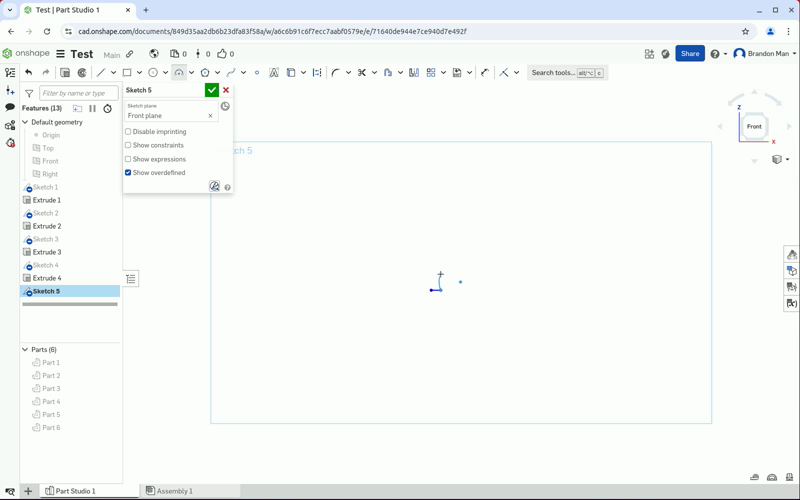
click(440, 273)
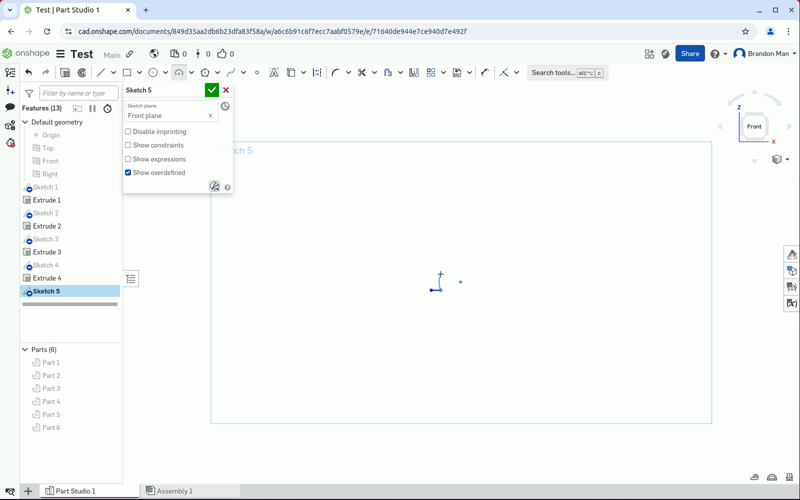
mouse_move(439, 281)
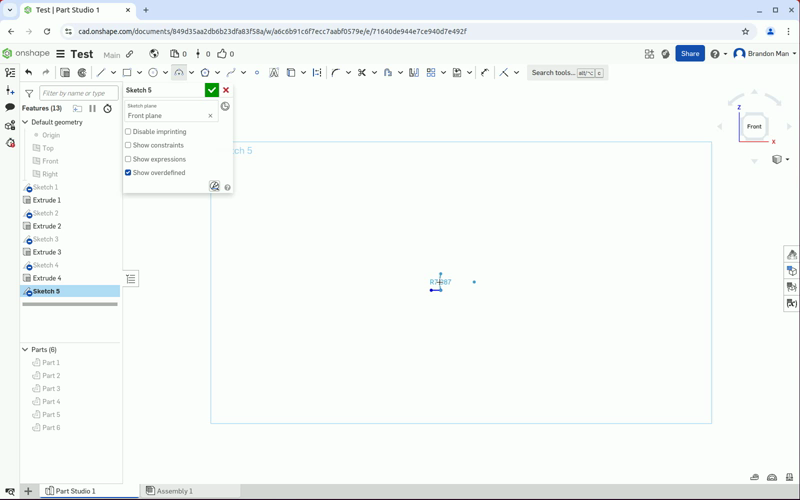
click(439, 281)
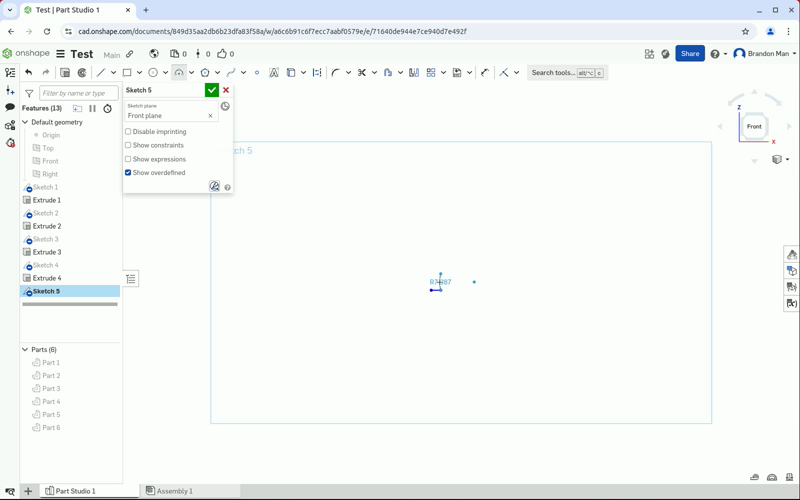
key_up(shift)
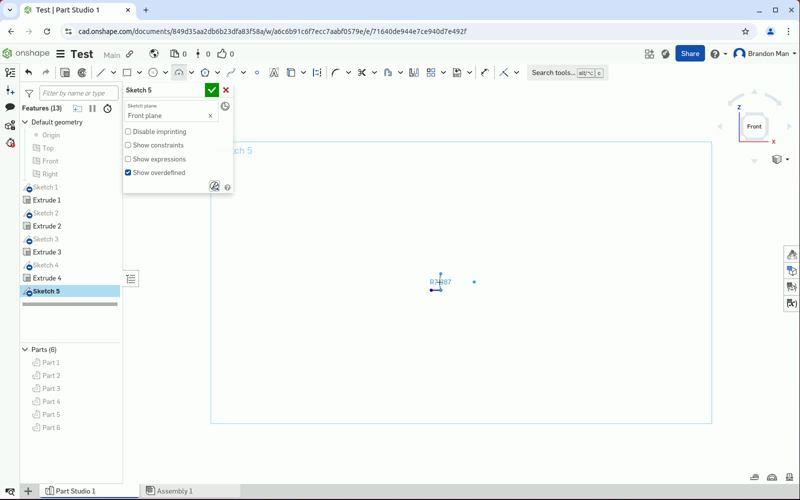
key(esc)
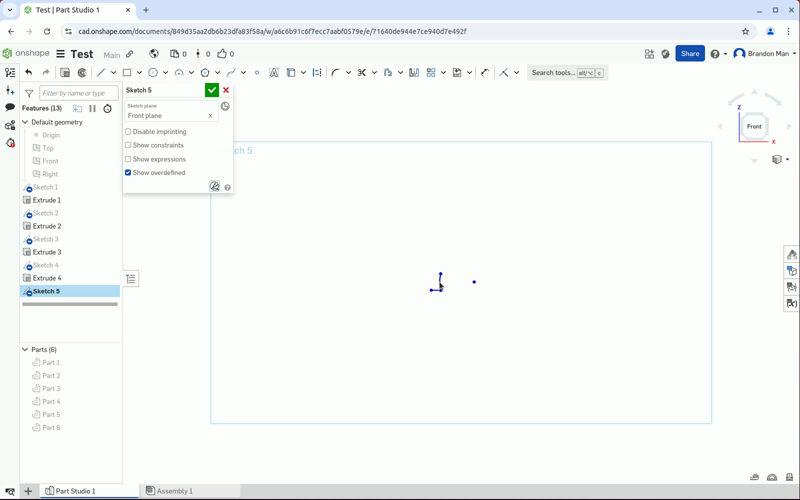
key(l)
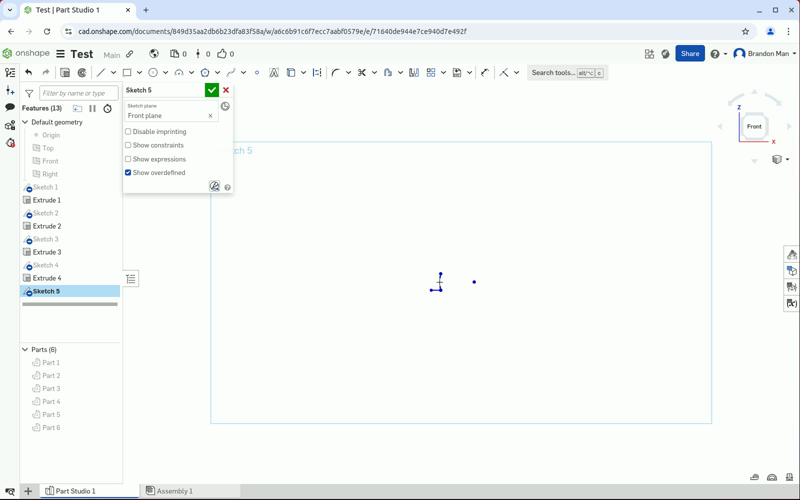
mouse_move(440, 273)
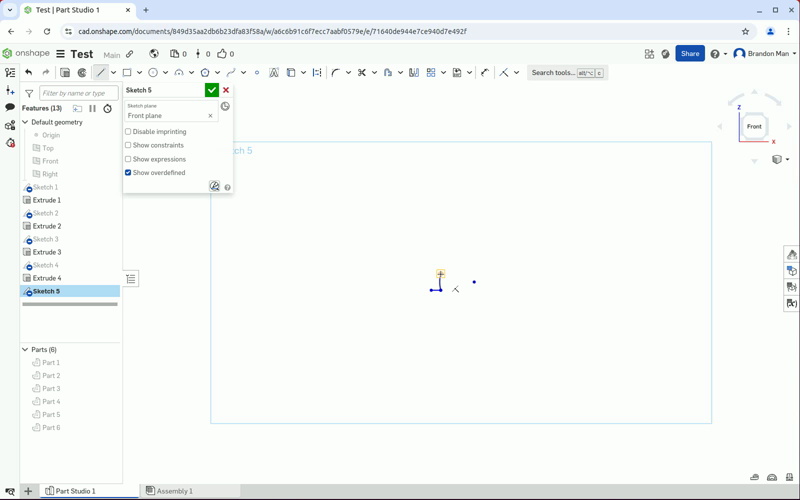
click(440, 273)
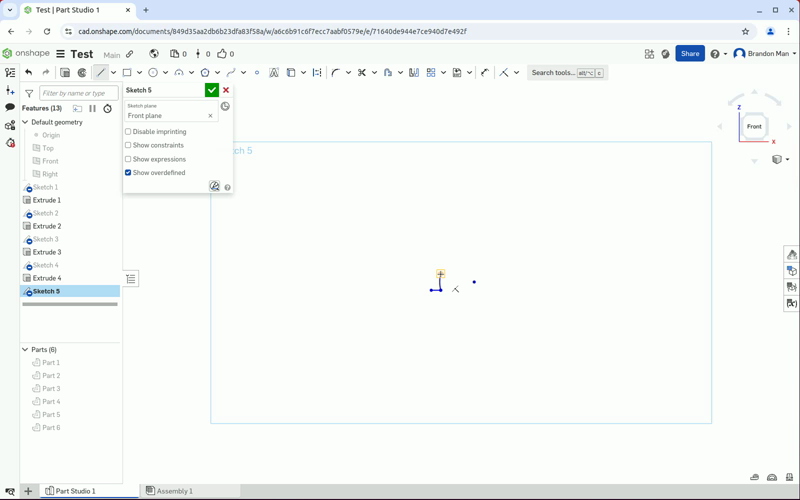
key_down(shift)
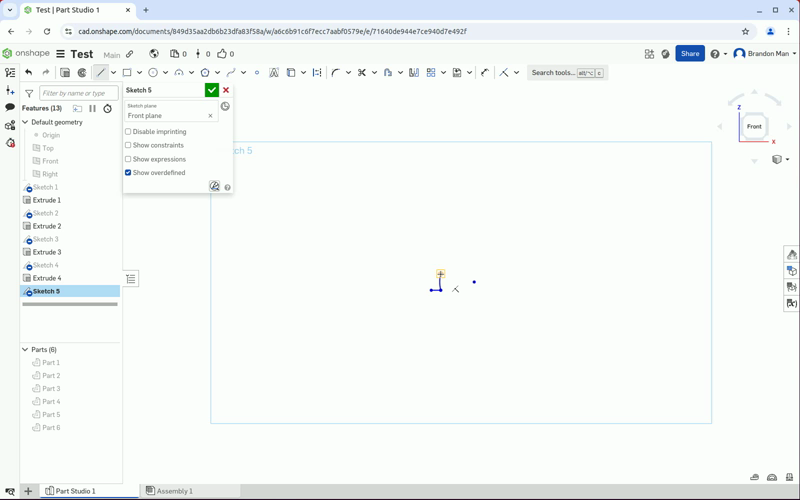
mouse_move(470, 273)
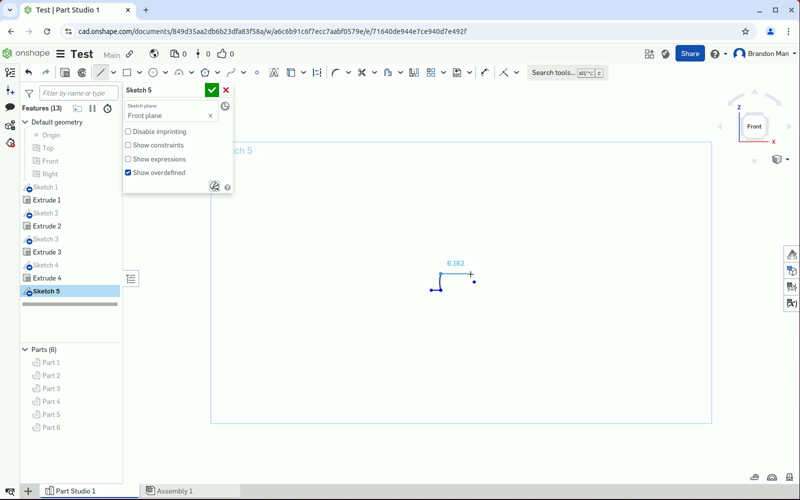
mouse_move(431, 273)
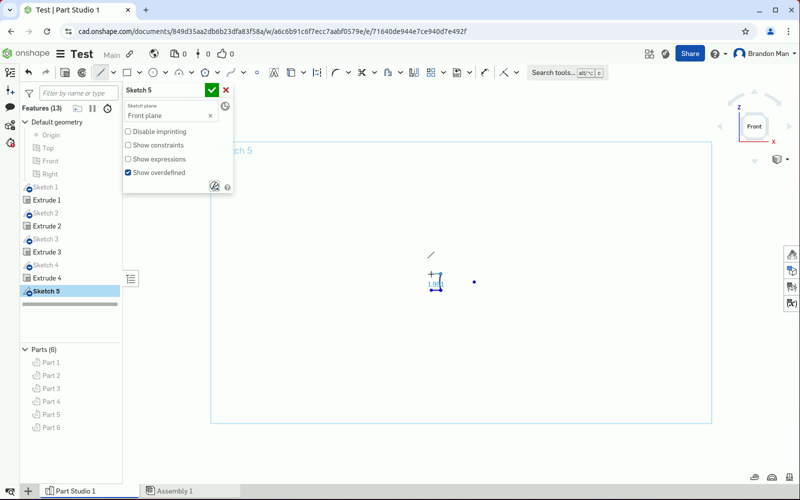
click(431, 273)
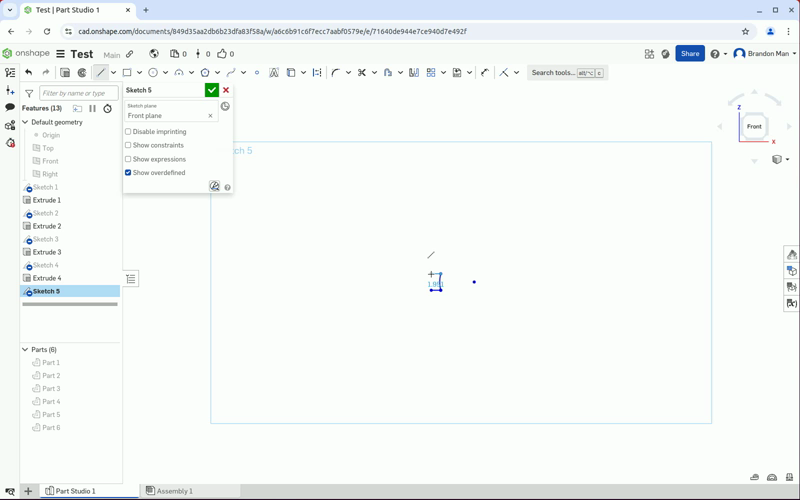
key_up(shift)
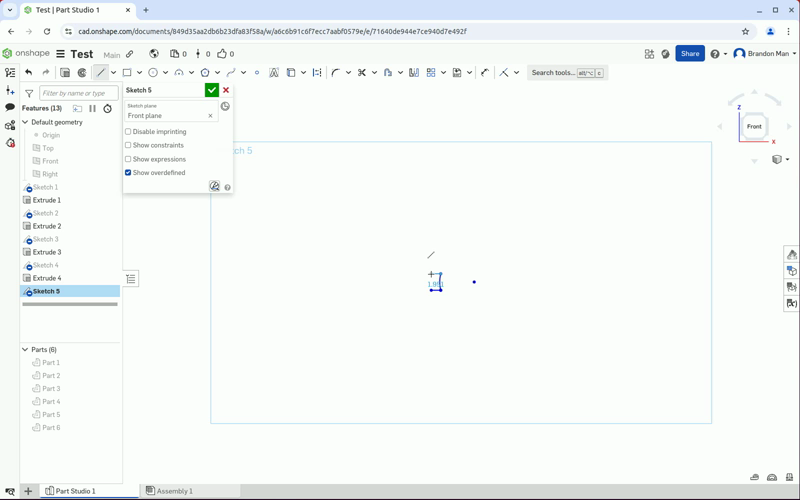
mouse_move(461, 273)
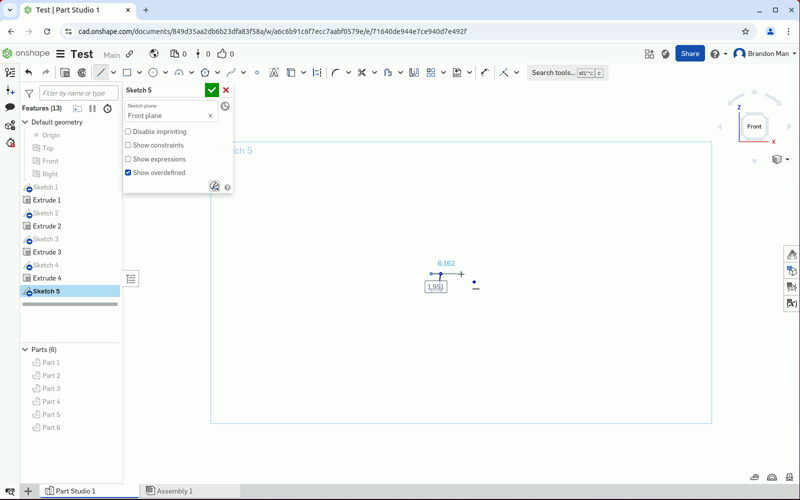
key_down(shift)
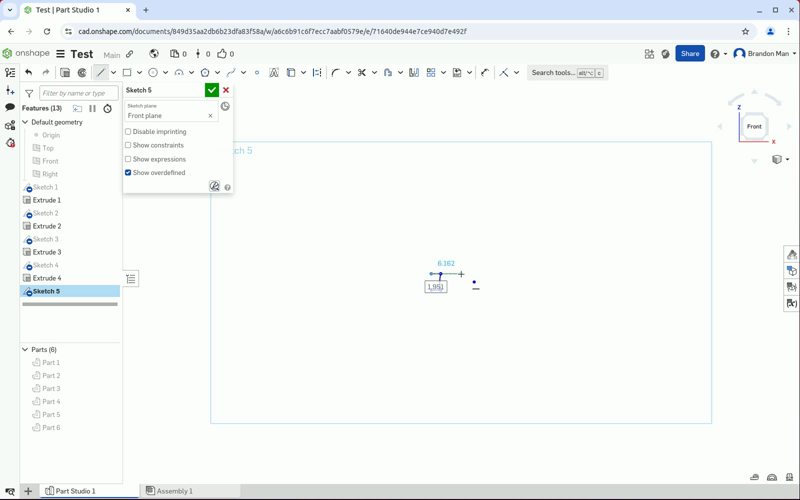
mouse_move(431, 290)
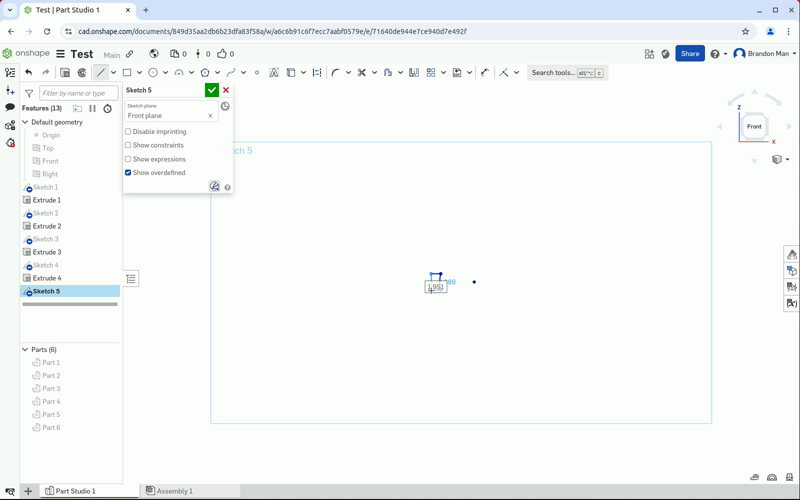
key_up(shift)
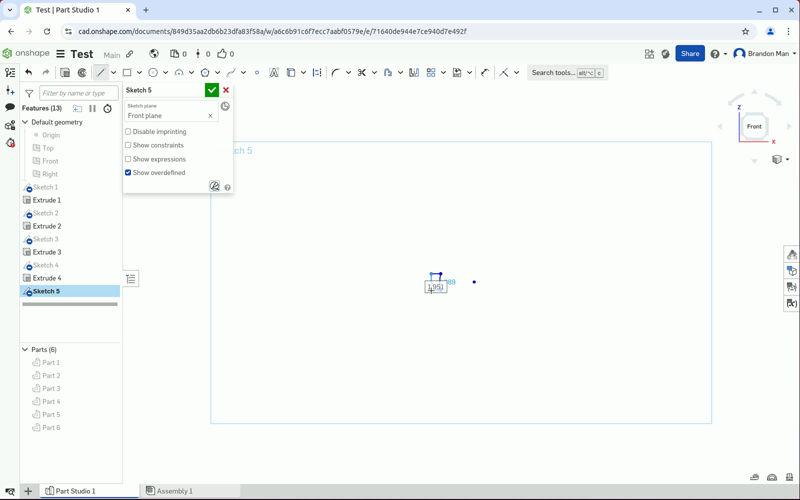
click(431, 290)
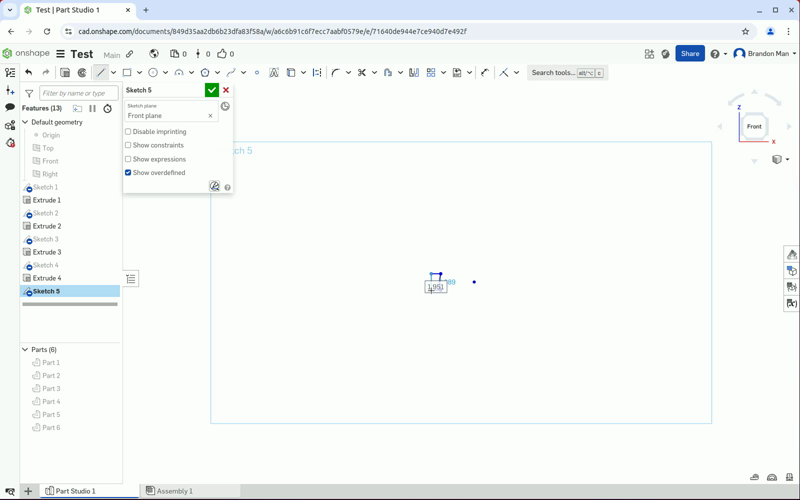
key(esc)
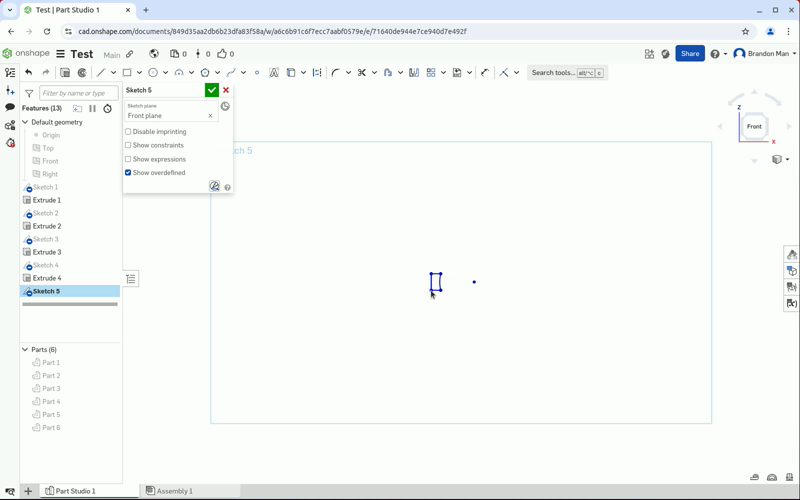
mouse_move(432, 288)
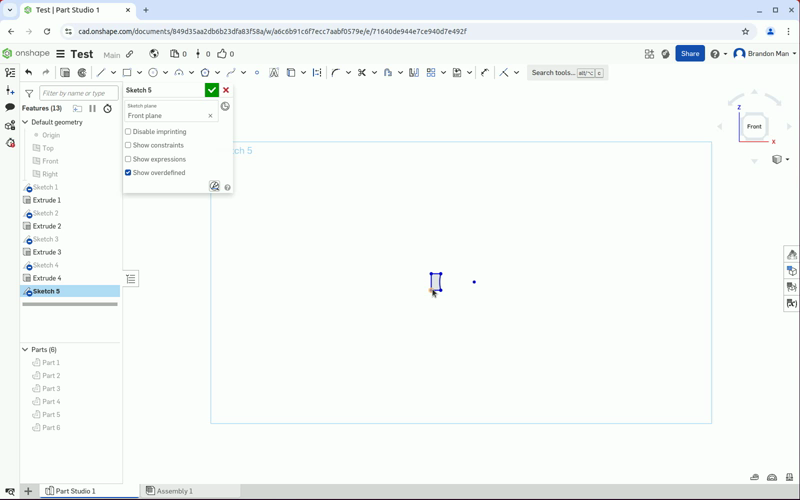
scroll(6)
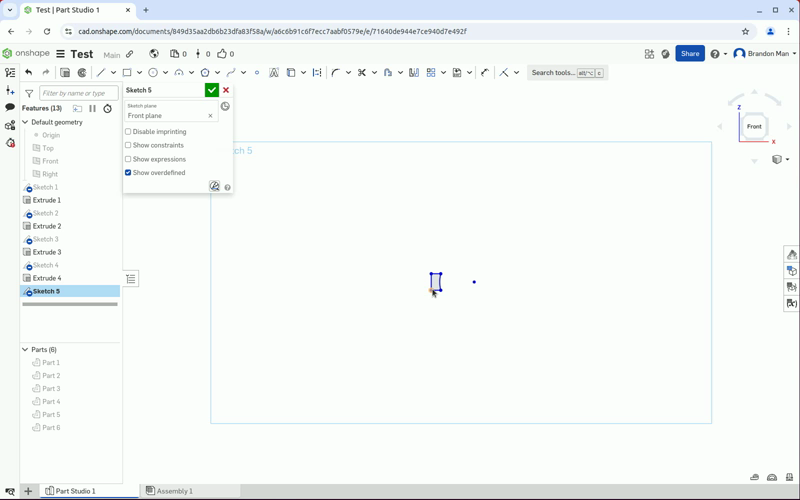
scroll(6)
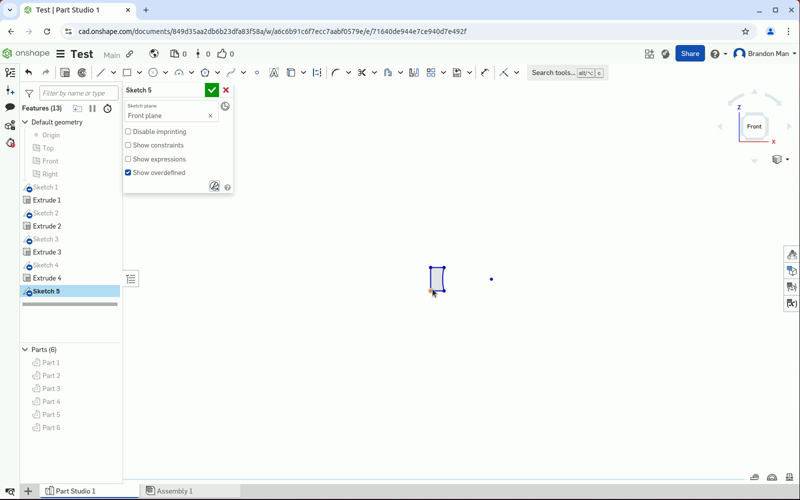
scroll(6)
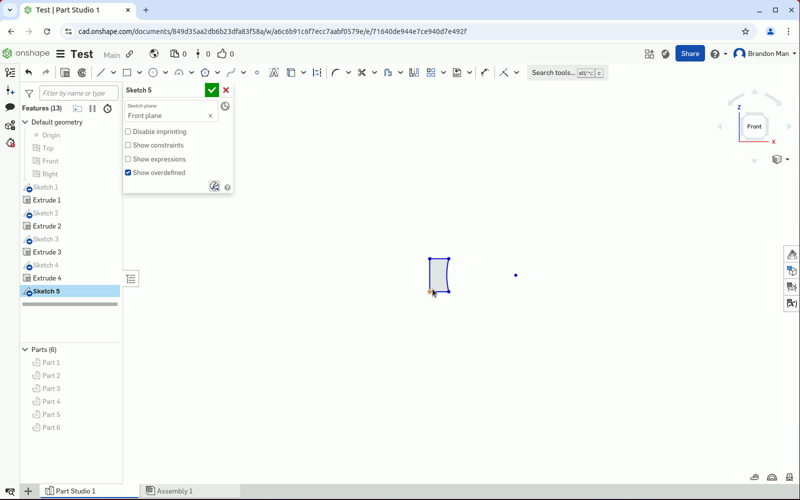
scroll(6)
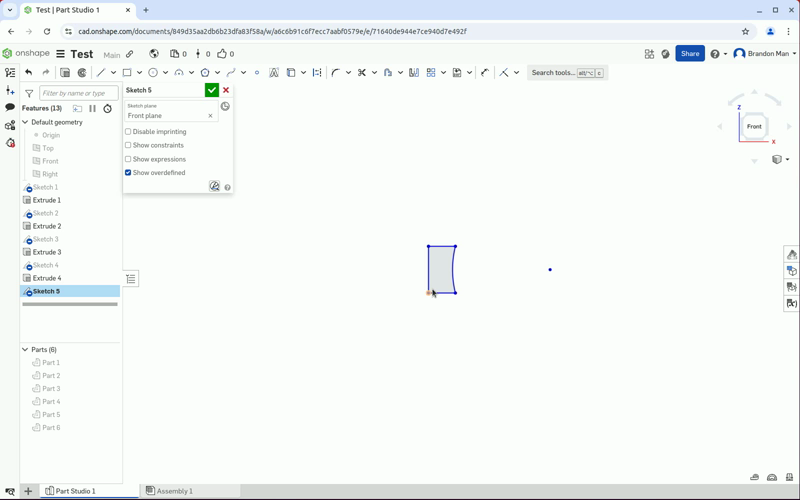
scroll(6)
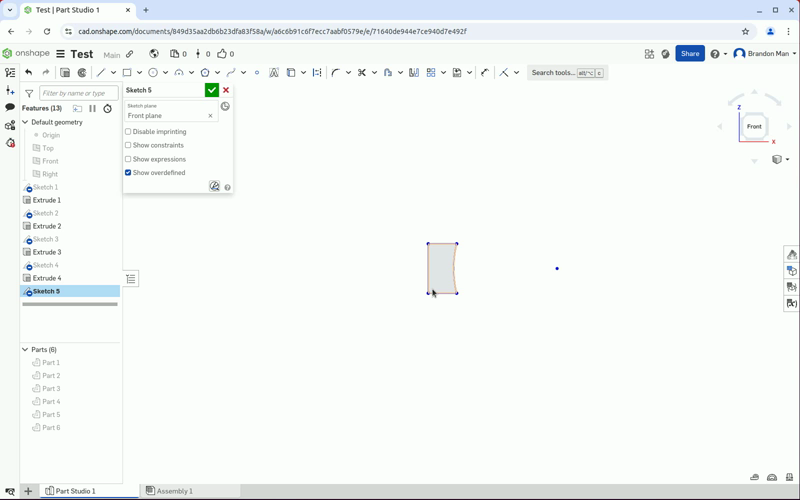
scroll(6)
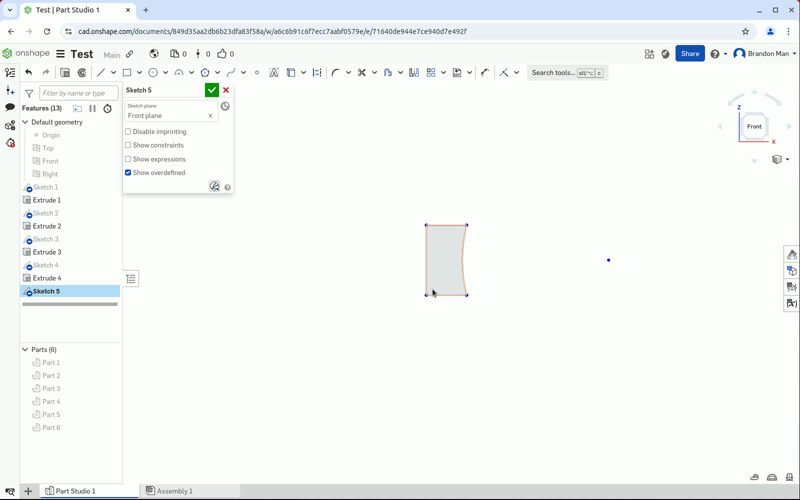
scroll(6)
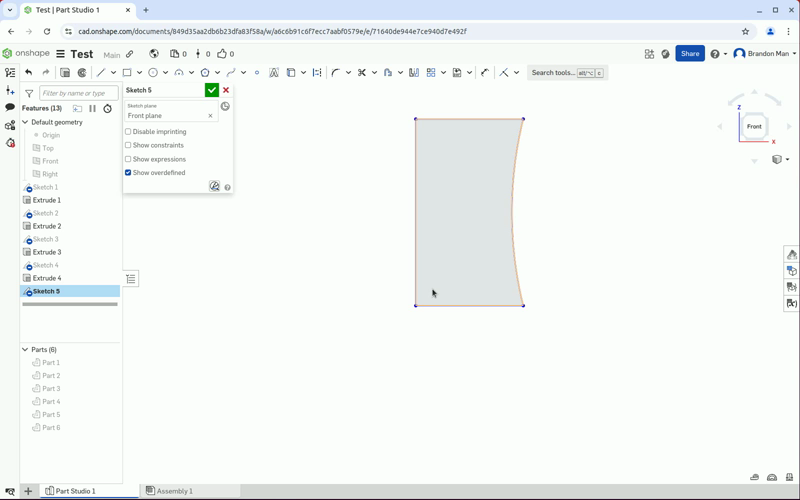
click(432, 288)
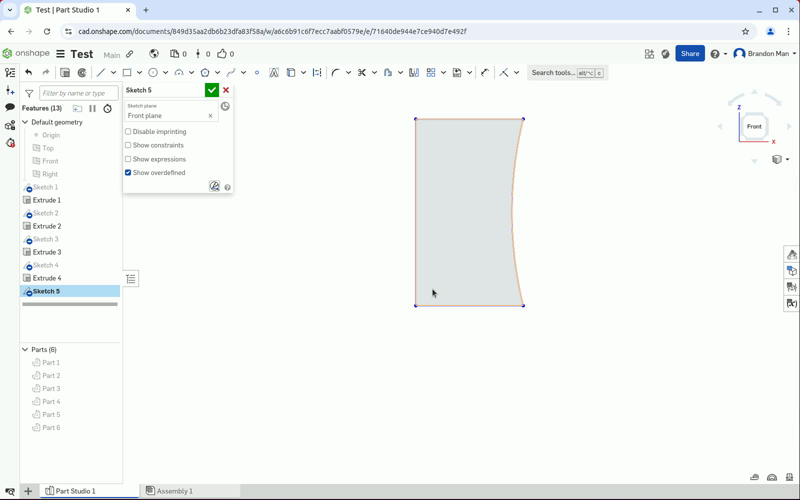
scroll(-6)
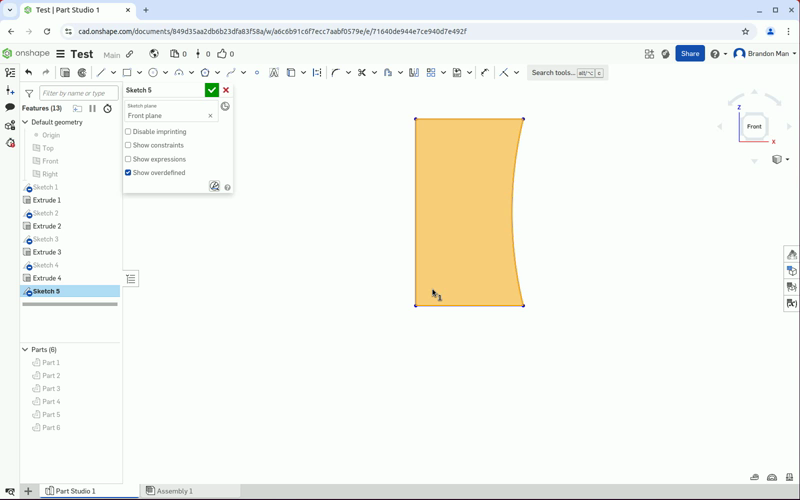
scroll(-6)
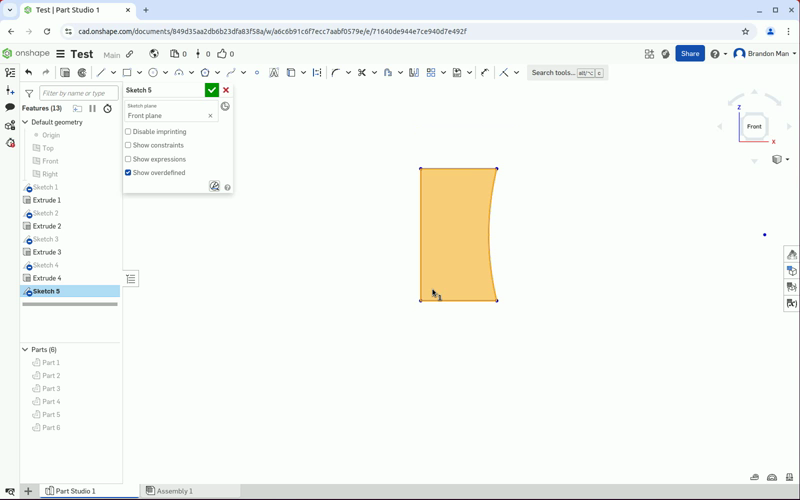
scroll(-6)
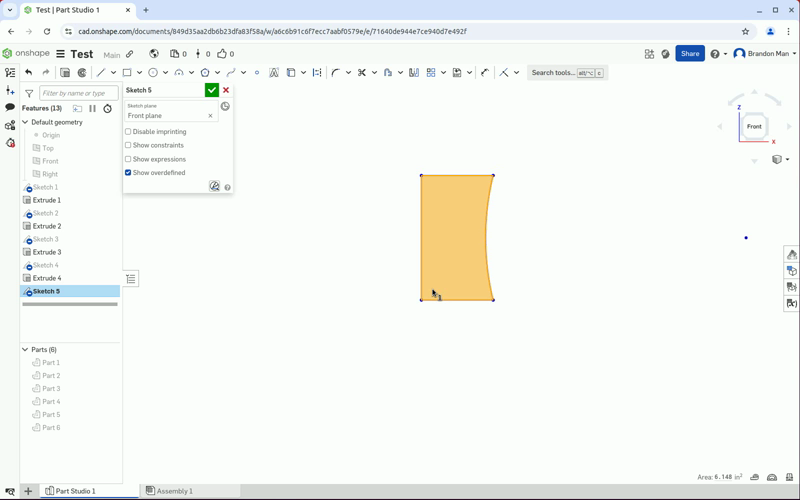
scroll(-6)
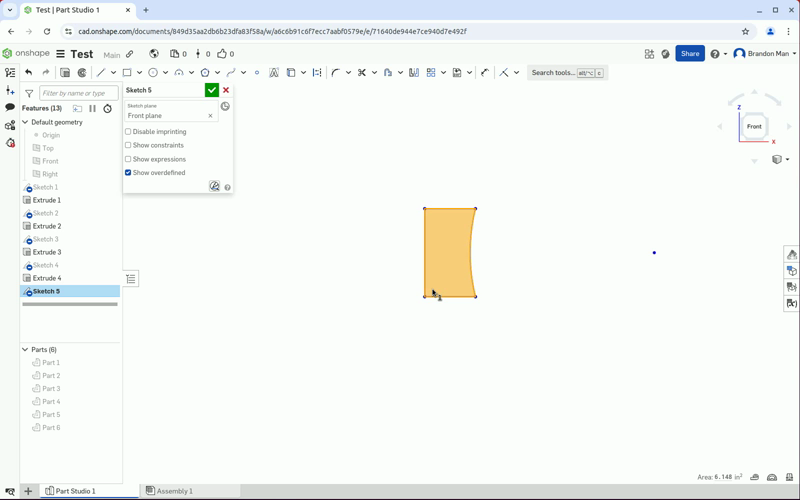
scroll(-6)
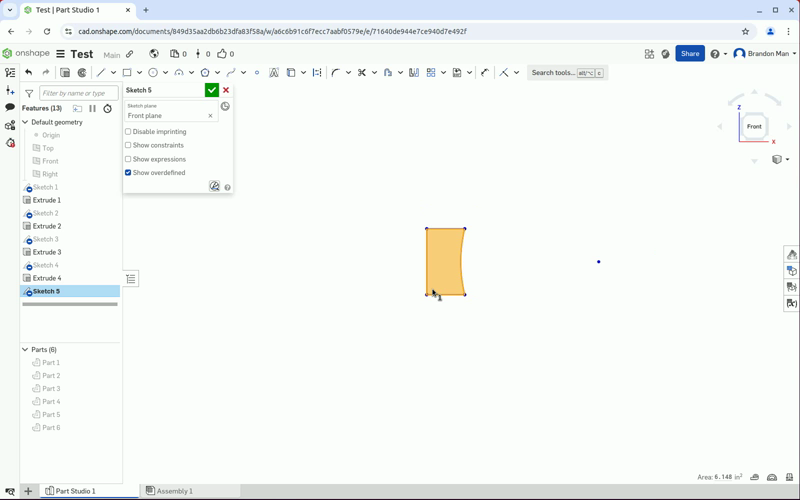
scroll(-6)
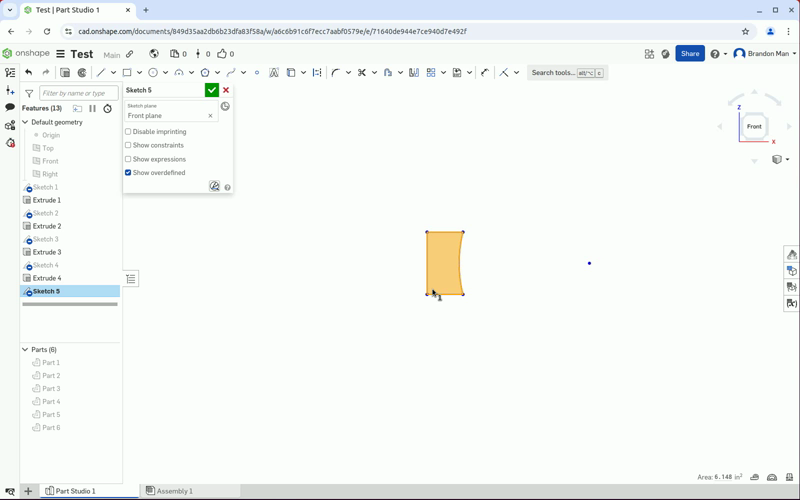
scroll(-6)
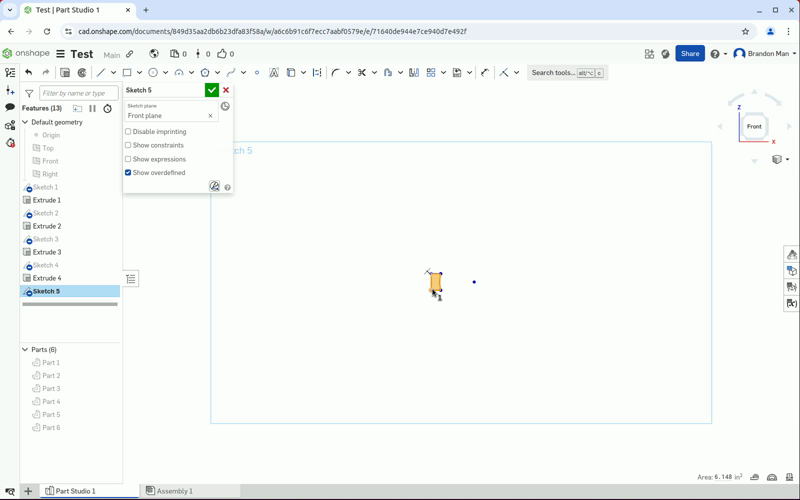
mouse_move(73, 352)
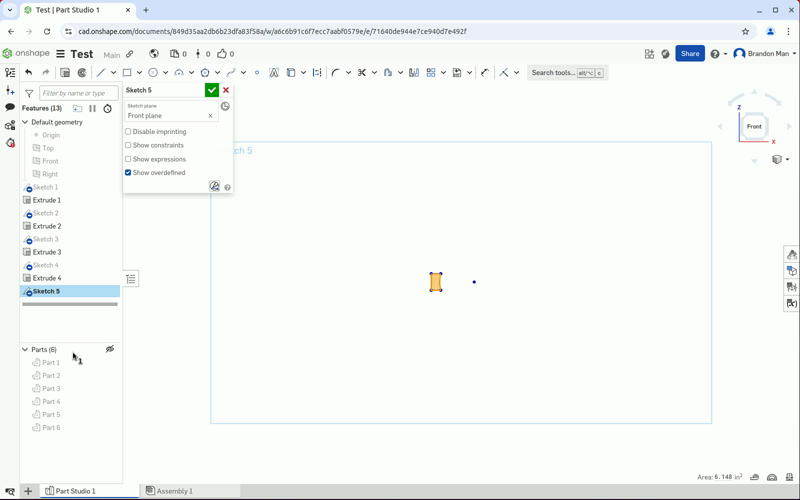
key(shift+y)
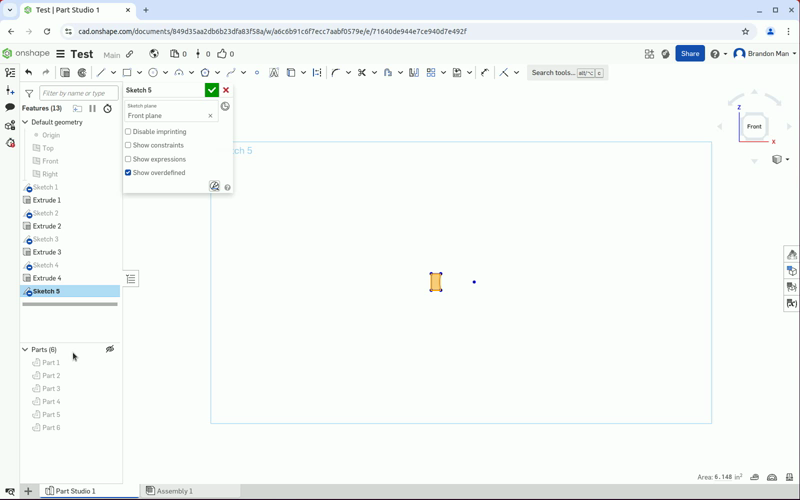
key(shift+e)
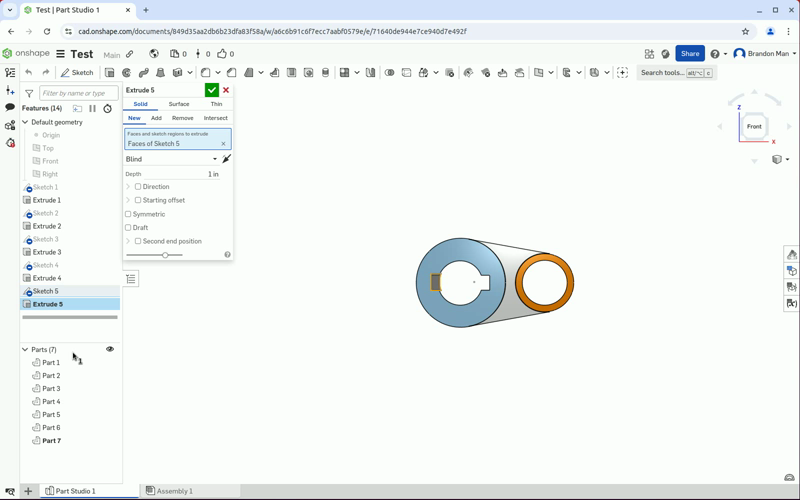
mouse_move(143, 106)
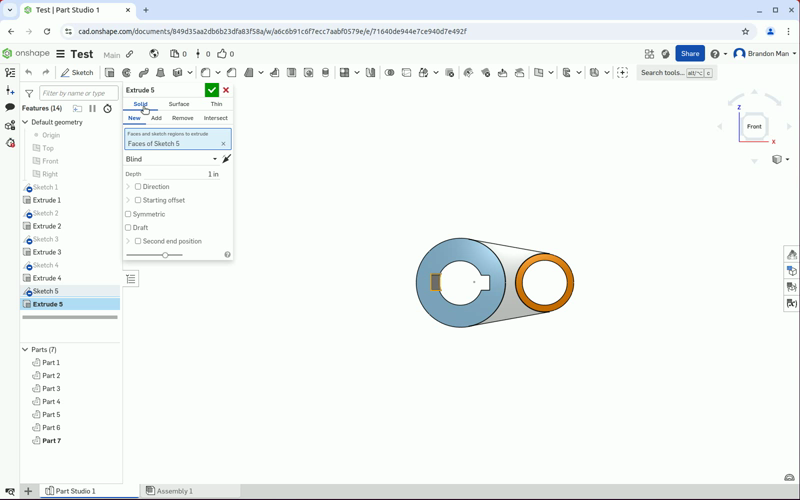
click(143, 106)
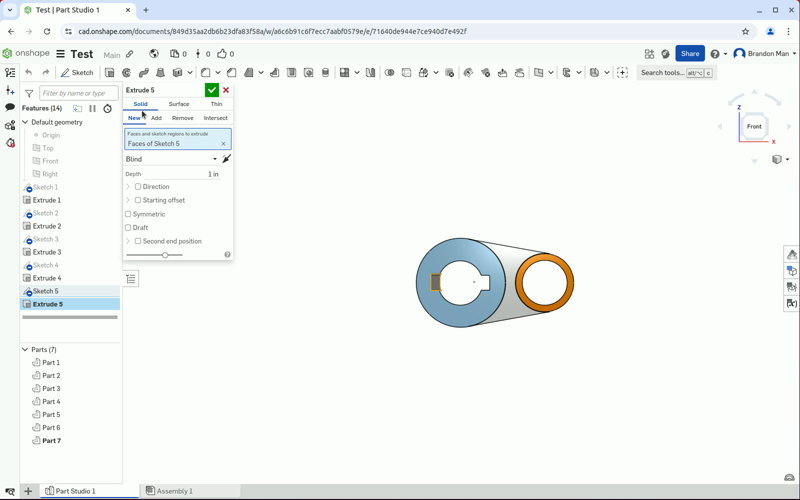
mouse_move(137, 120)
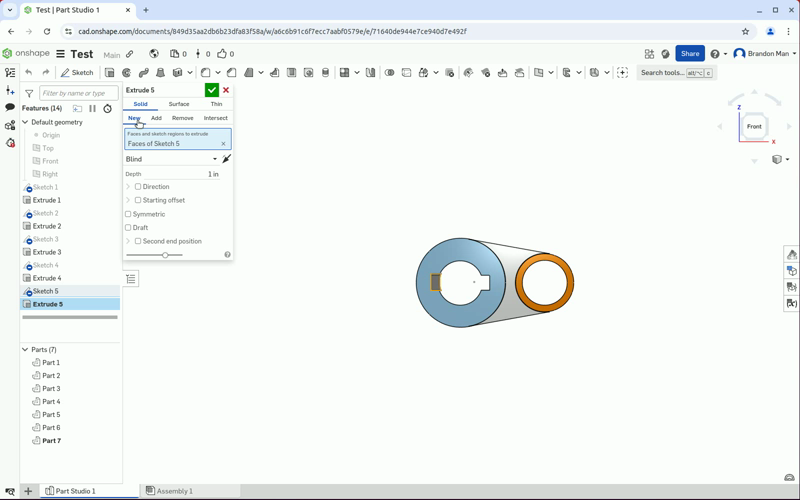
click(137, 120)
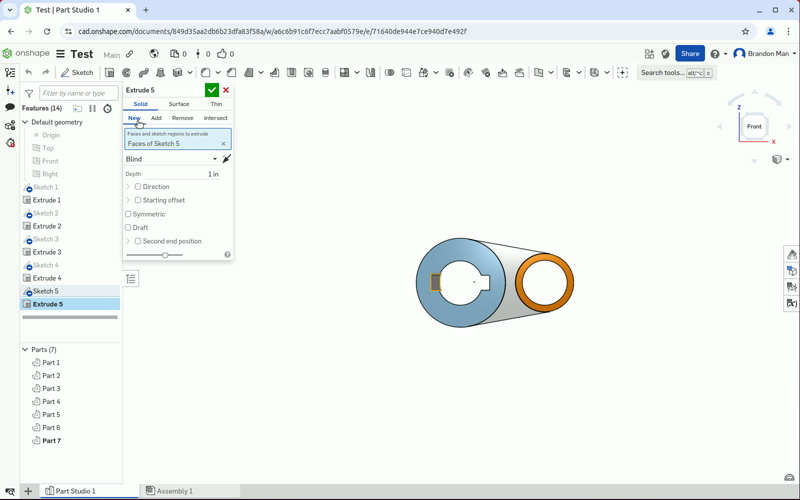
key(tab, 4)
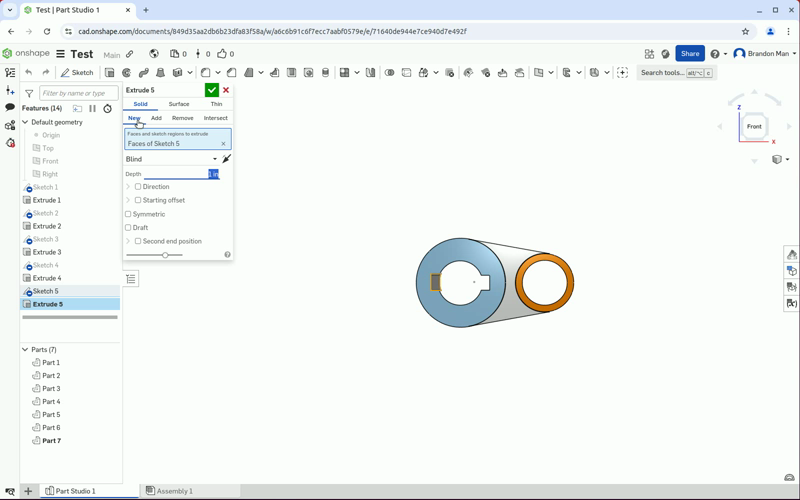
text(16.128)
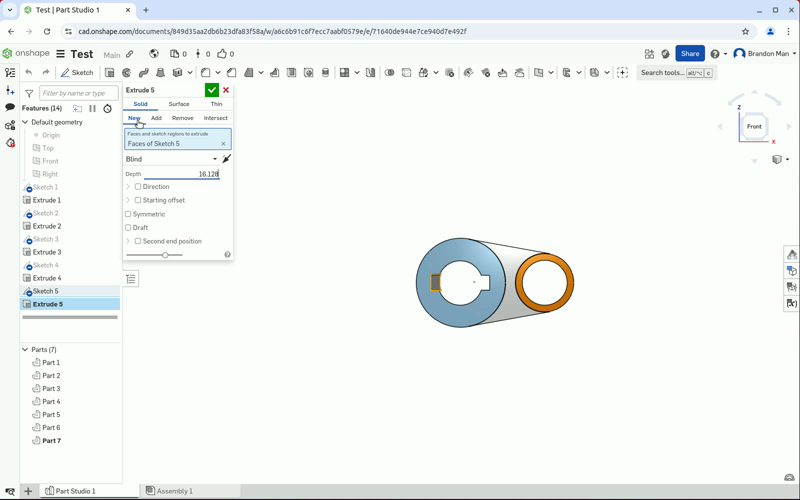
key(enter)
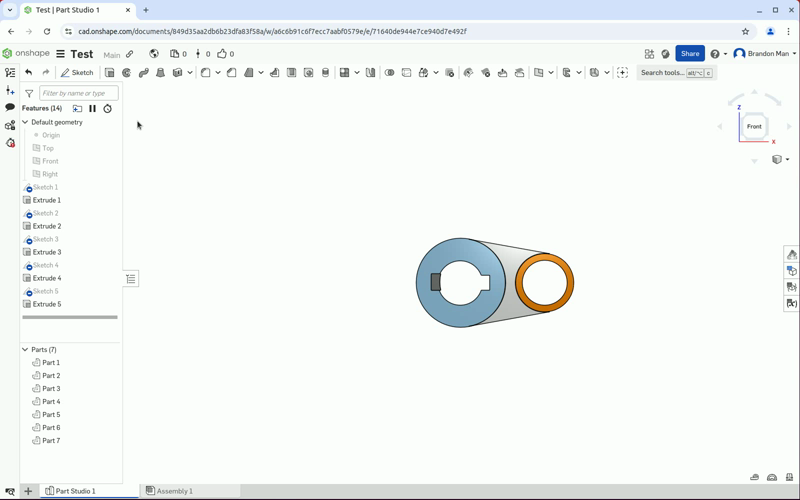
key(shift+h)
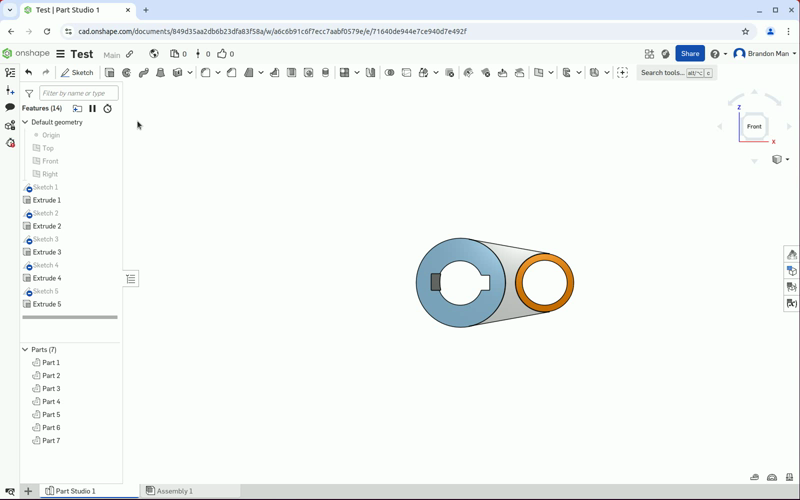
key(shift+h)
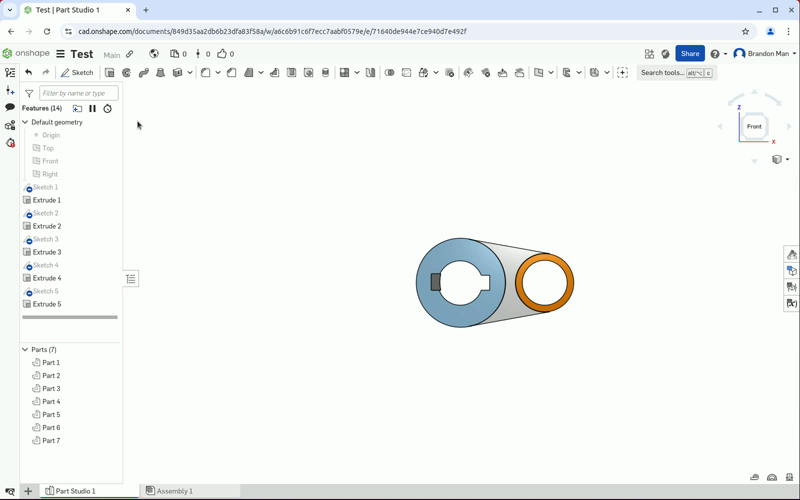
mouse_move(73, 189)
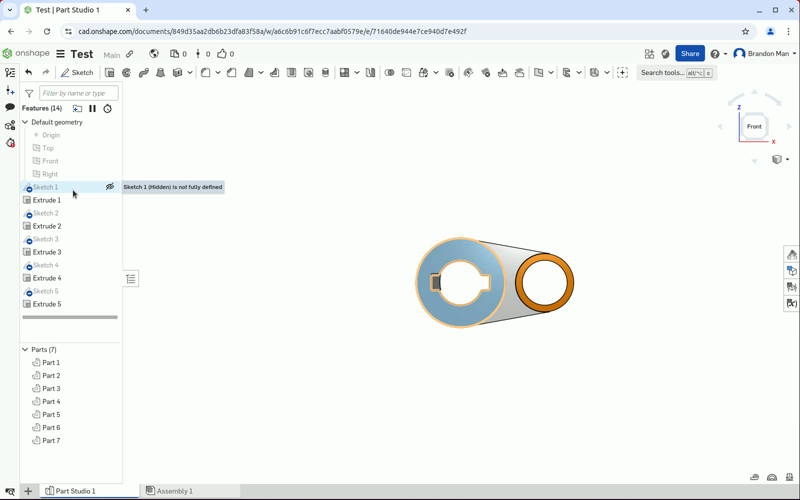
click(73, 189)
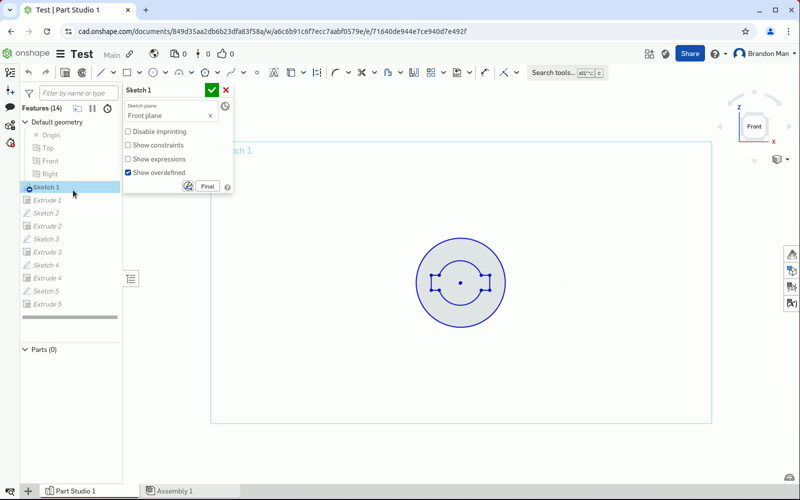
mouse_move(229, 92)
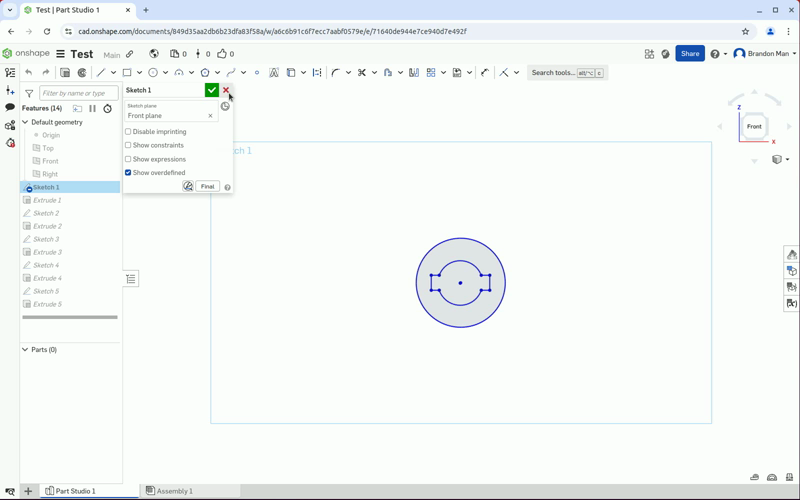
click(229, 92)
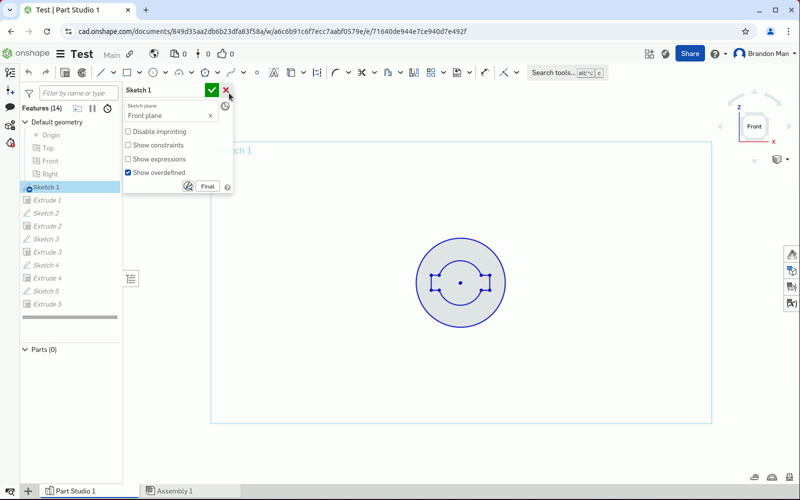
key(shift+s)
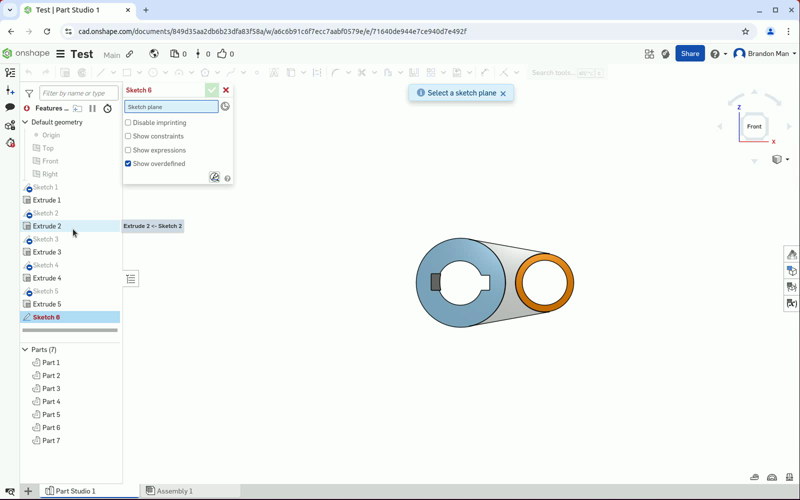
scroll(3)
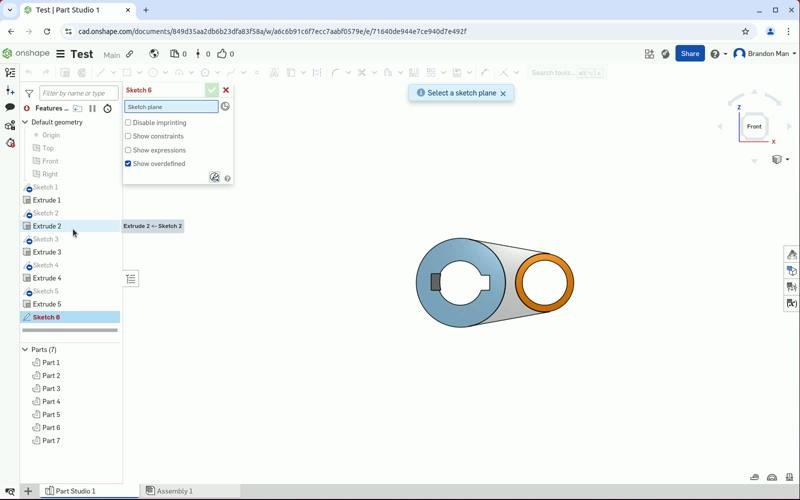
mouse_move(73, 163)
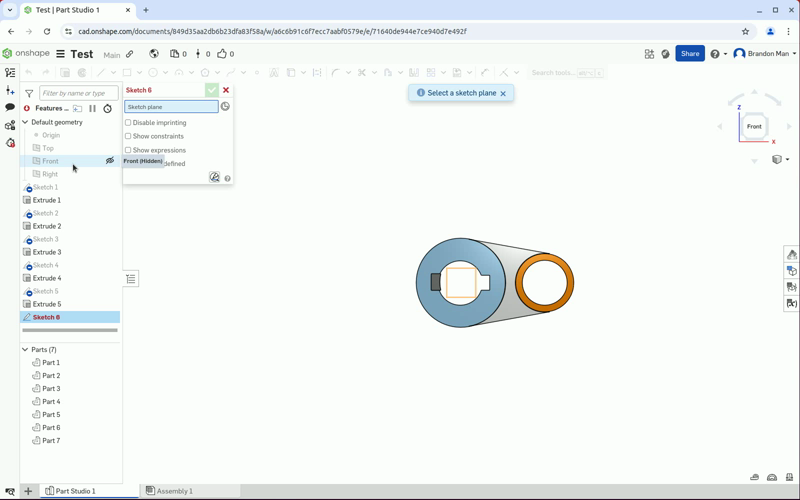
click(73, 163)
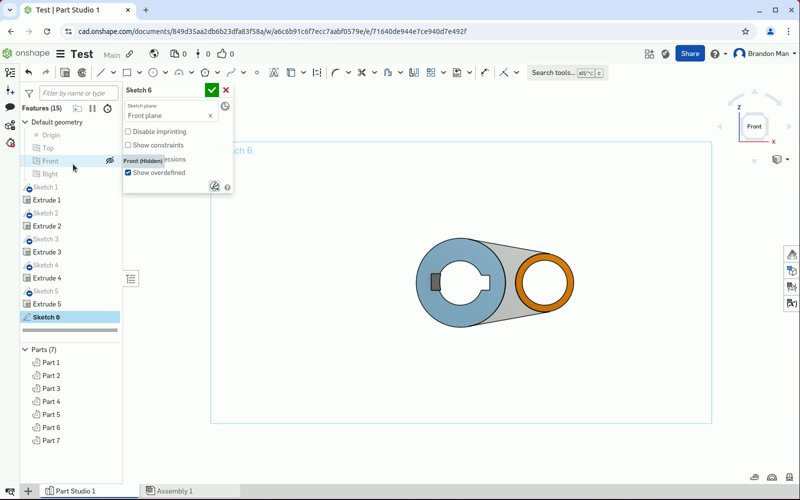
mouse_move(73, 352)
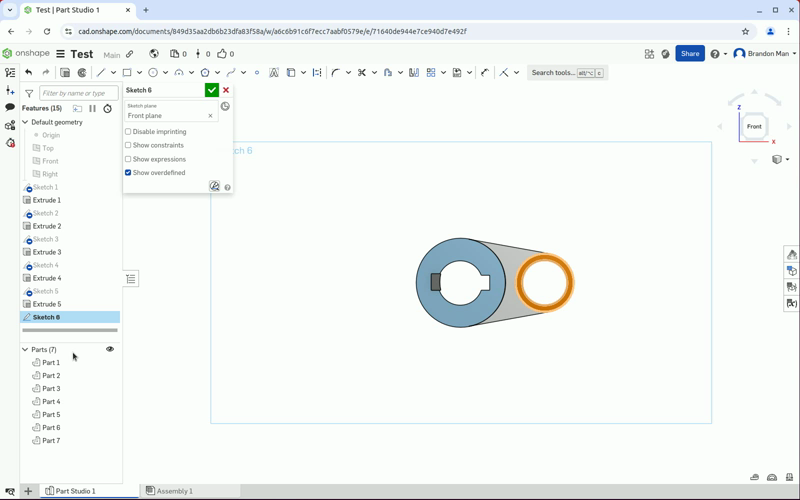
key(y)
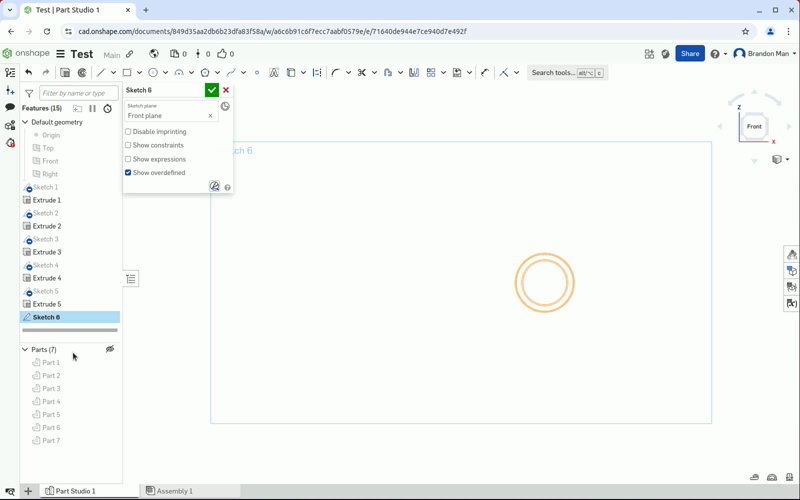
key(c)
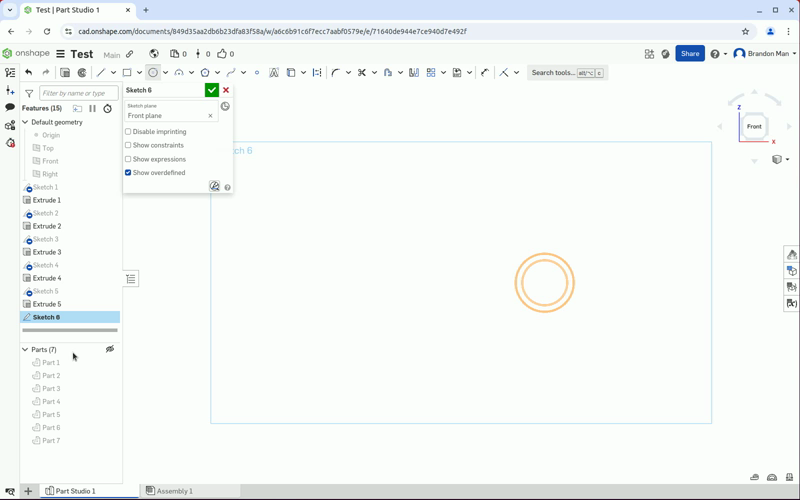
key_down(shift)
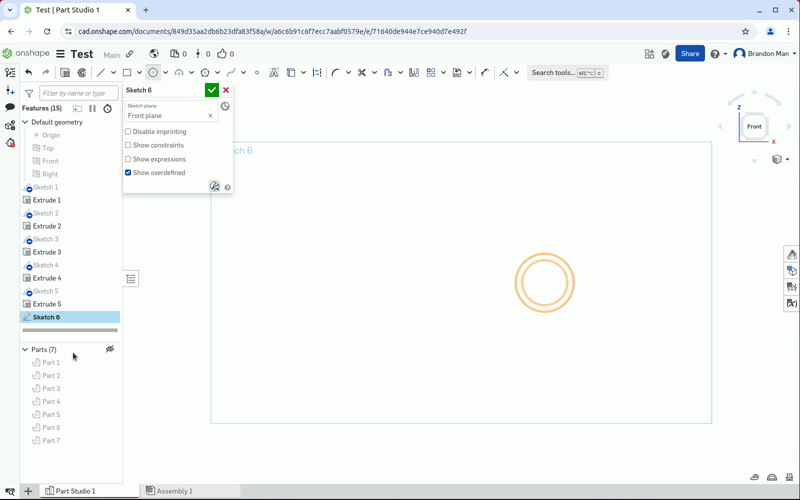
mouse_move(460, 282)
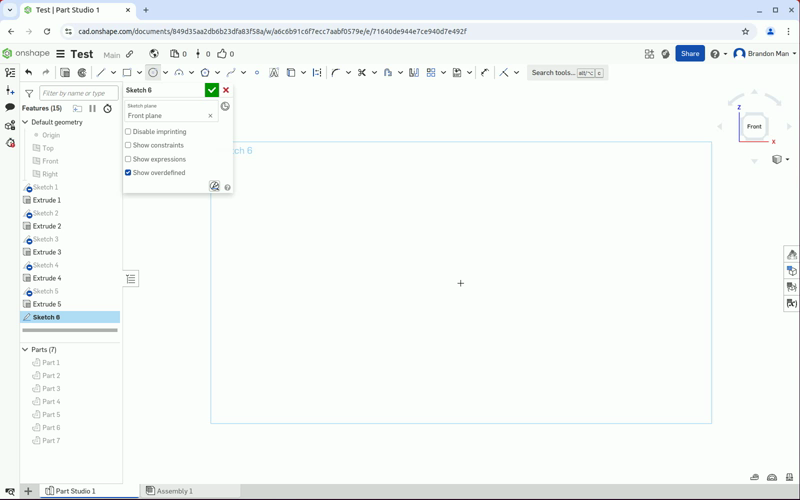
click(460, 282)
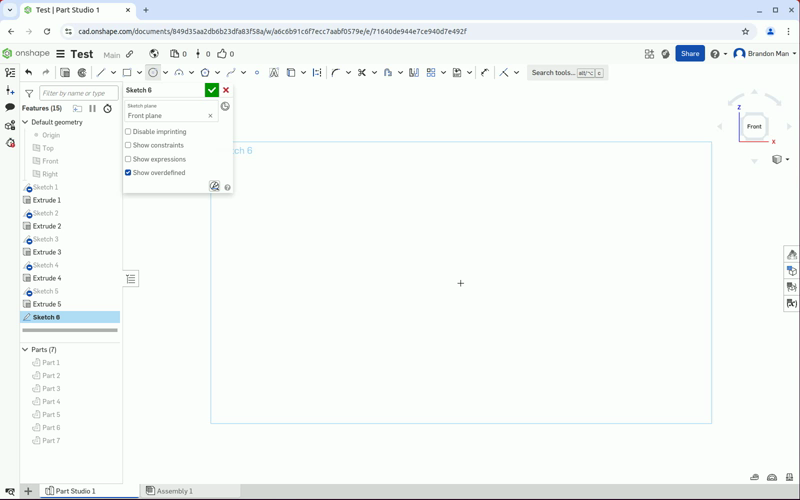
key_up(shift)
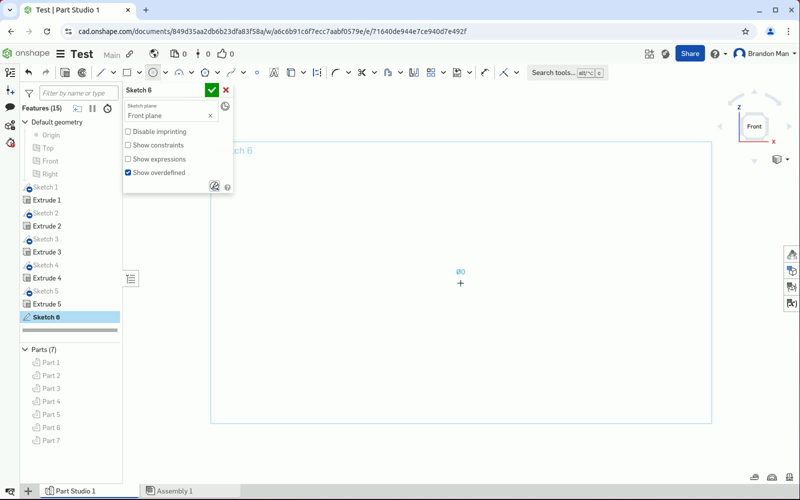
mouse_move(505, 282)
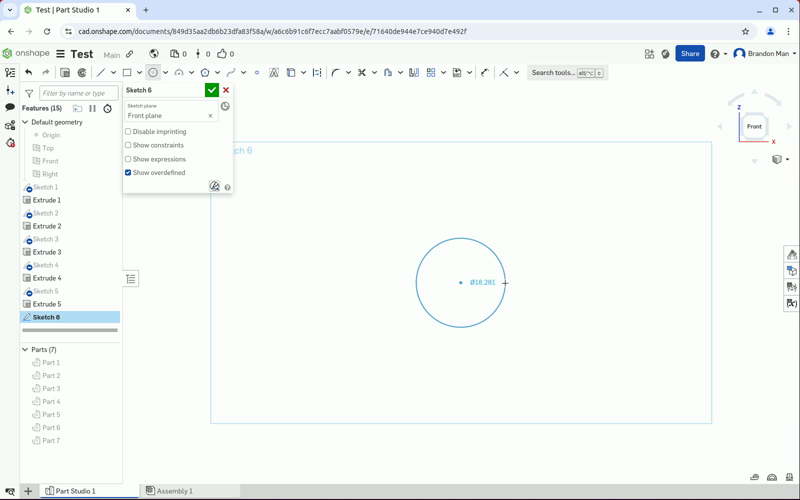
click(505, 282)
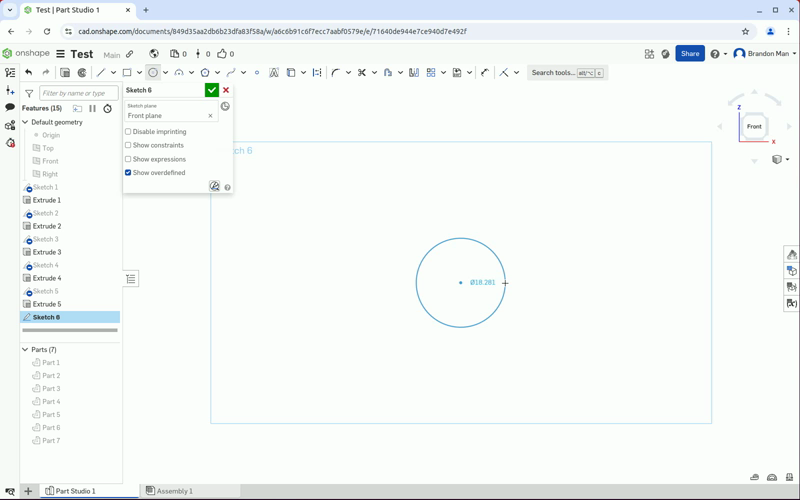
key(esc)
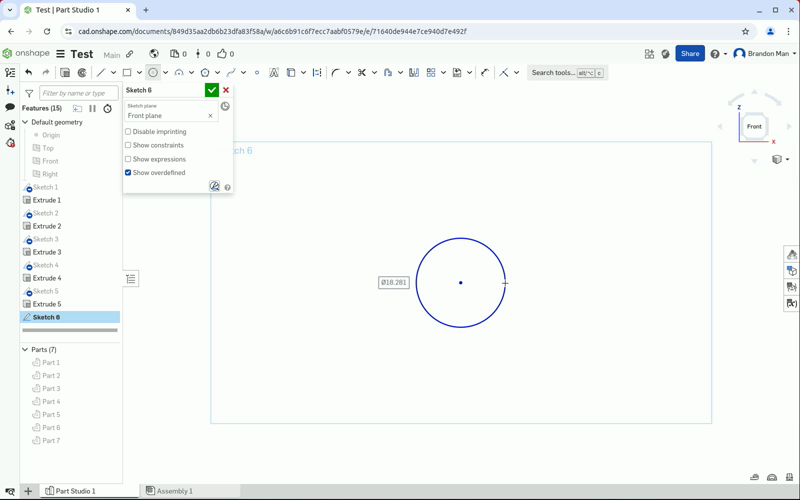
key(l)
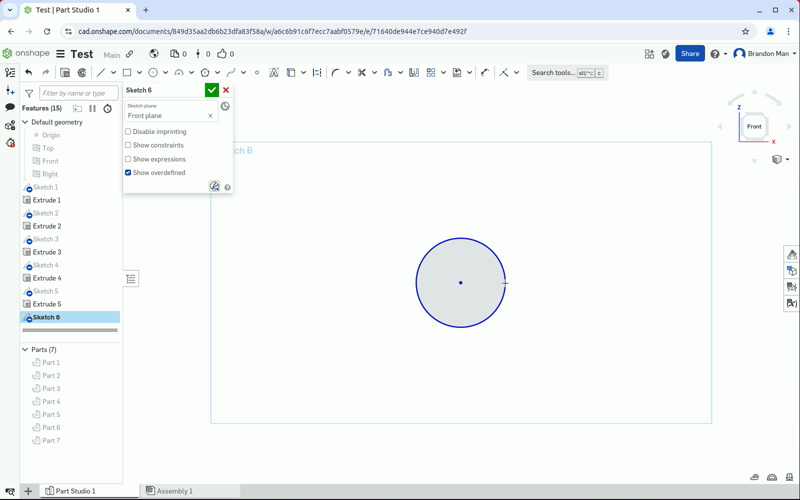
key_down(shift)
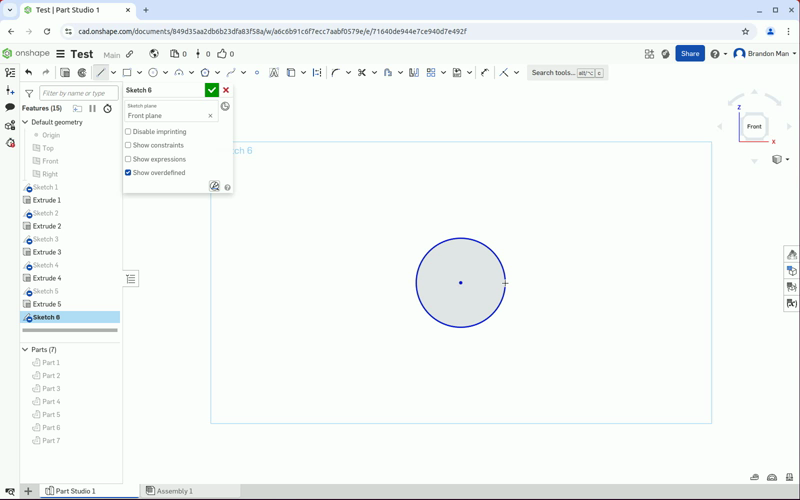
mouse_move(431, 290)
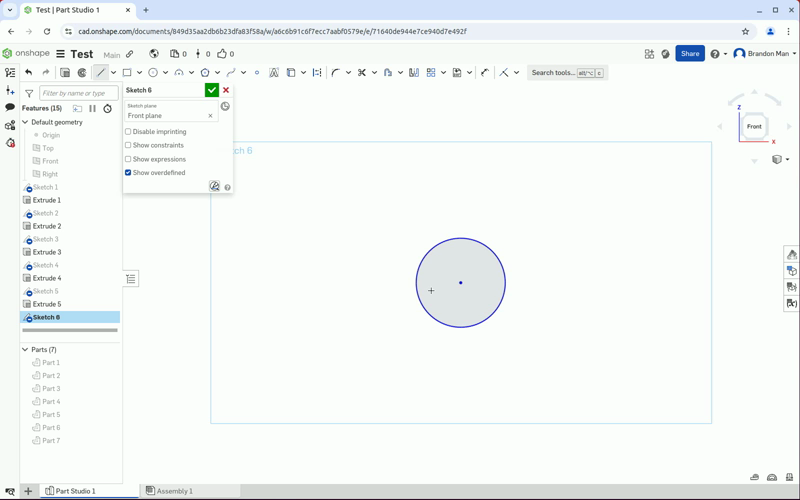
click(431, 290)
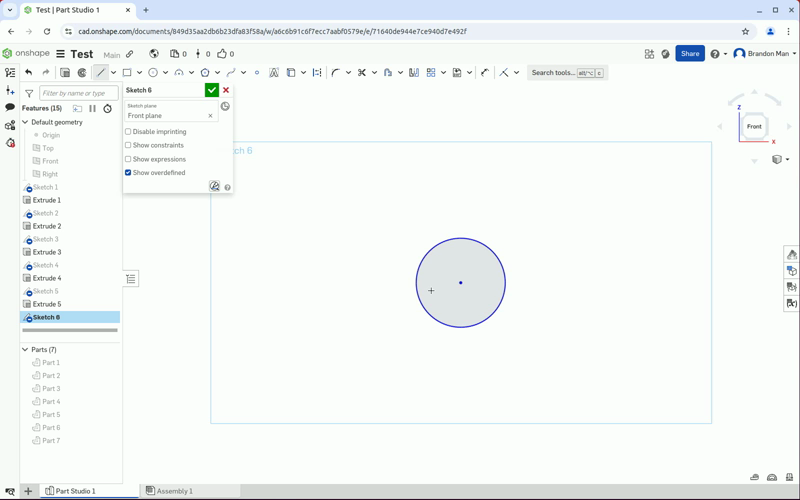
key_up(shift)
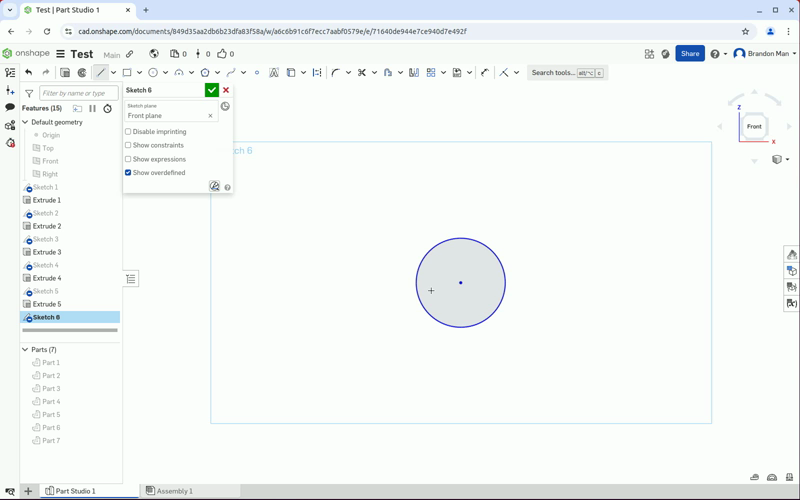
key_down(shift)
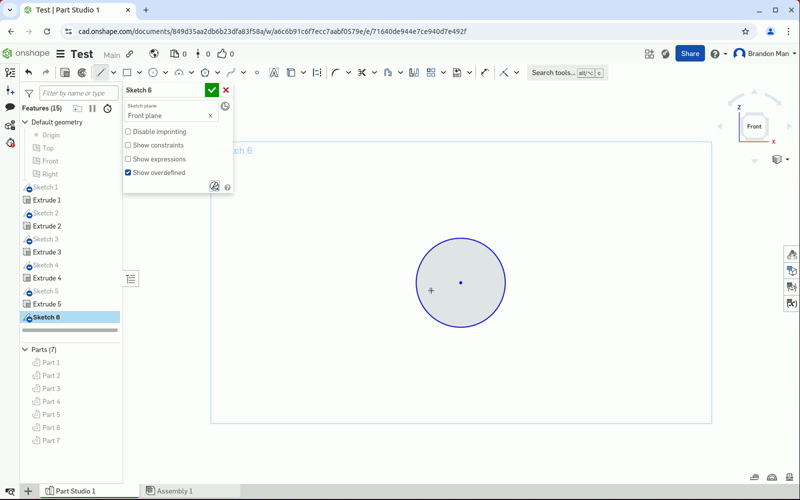
mouse_move(461, 290)
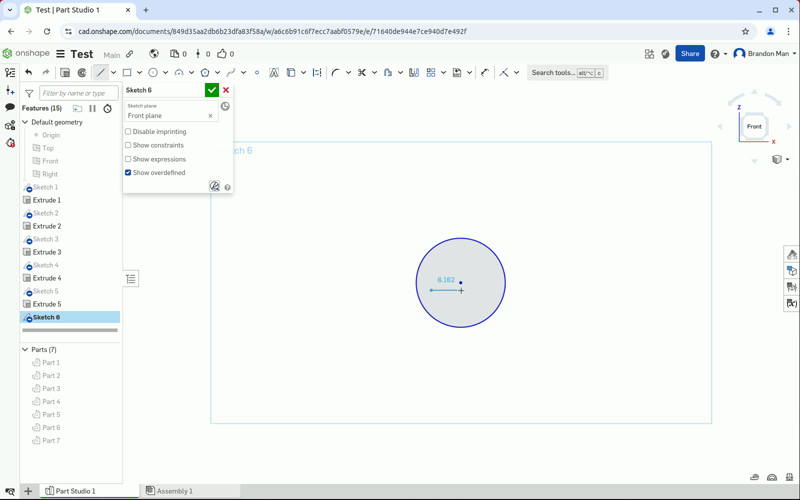
mouse_move(439, 290)
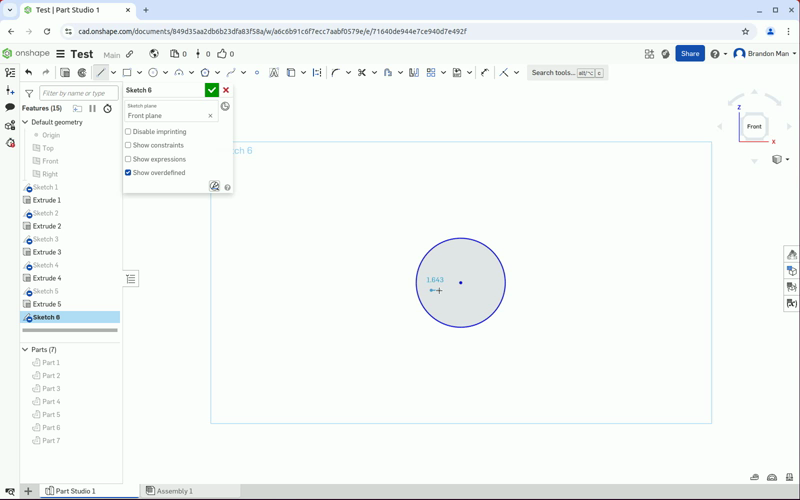
click(439, 290)
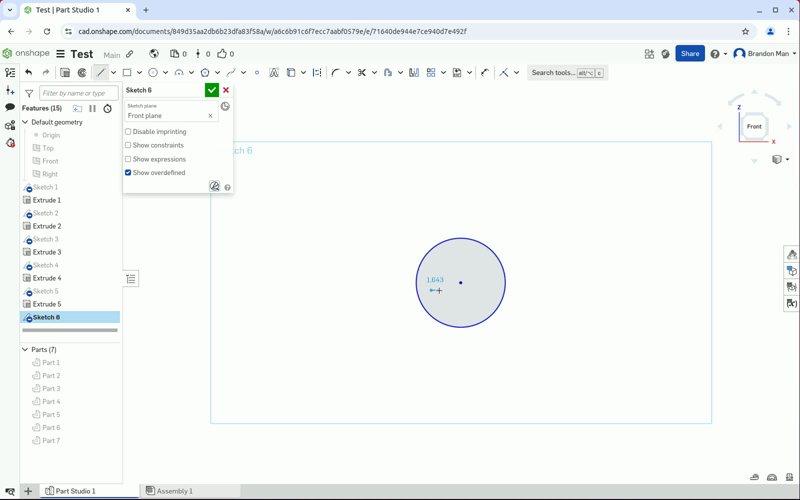
key_up(shift)
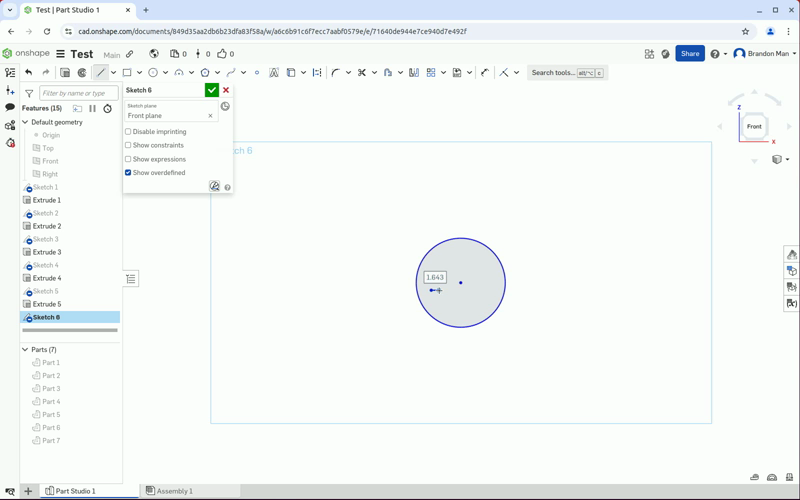
key(esc)
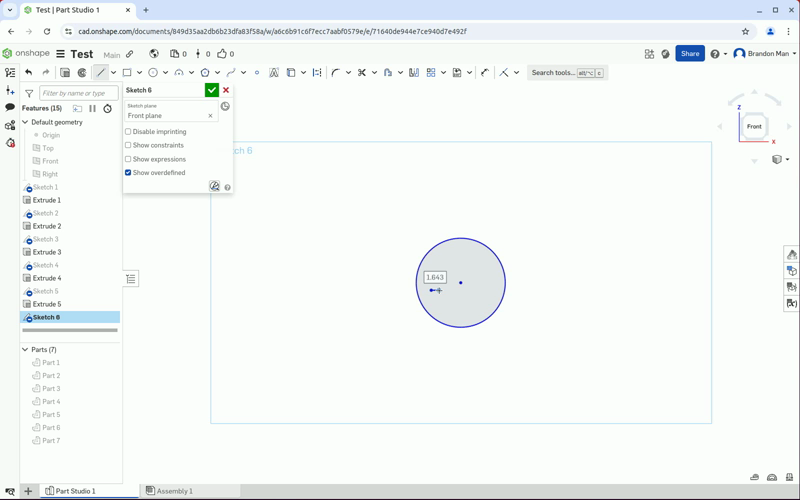
key(a)
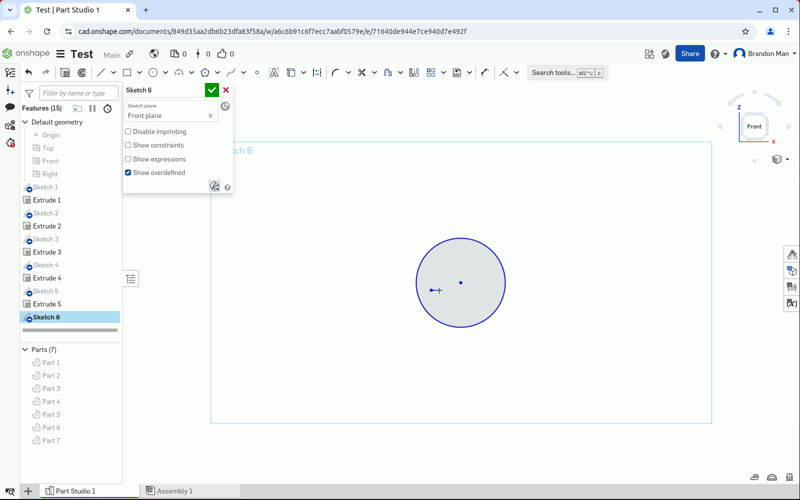
mouse_move(439, 290)
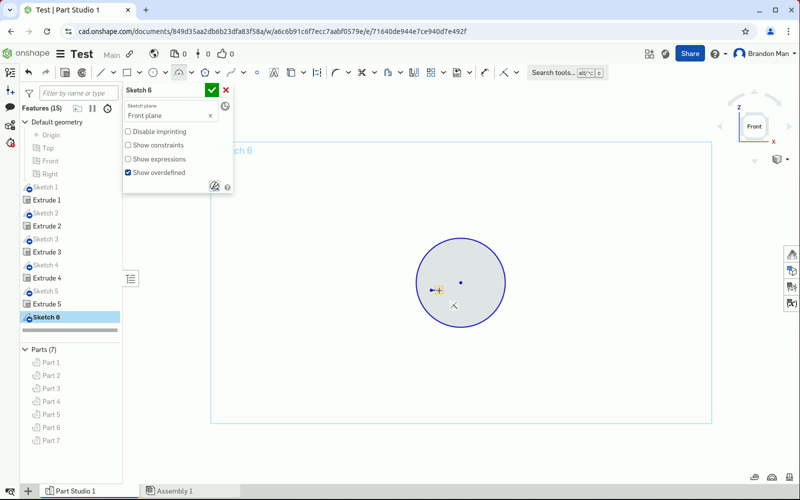
click(439, 290)
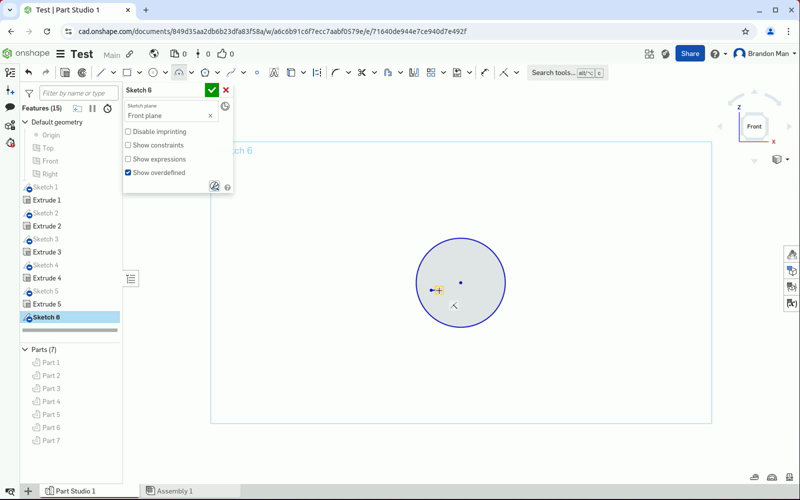
key_down(shift)
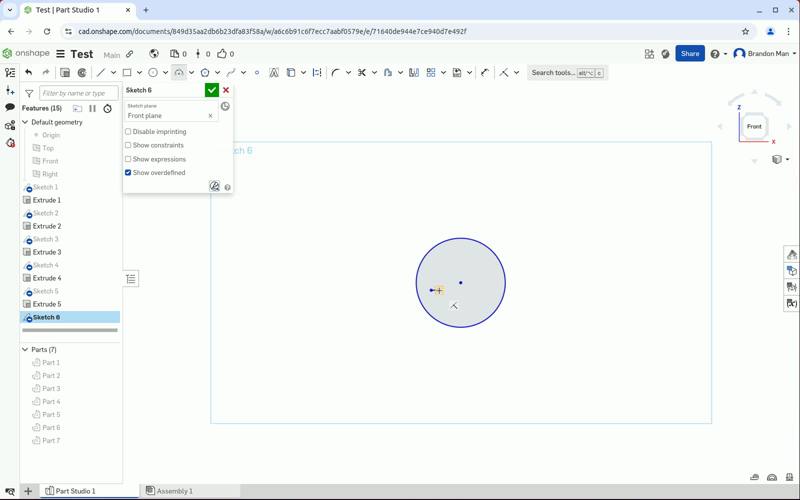
mouse_move(481, 290)
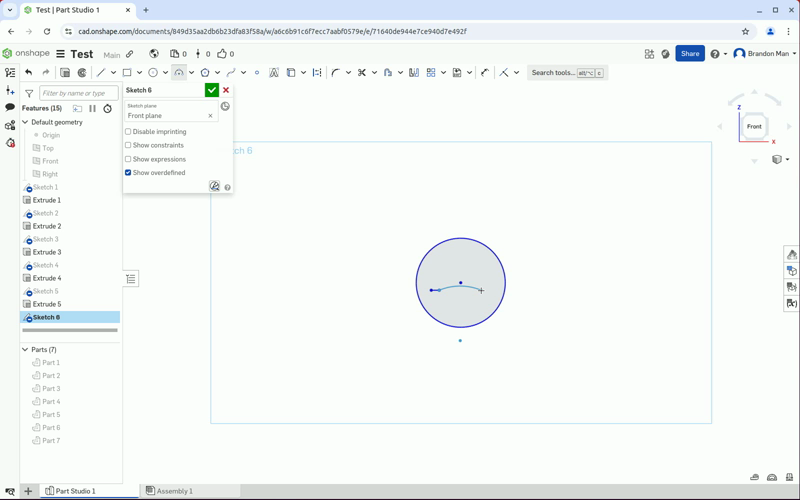
click(481, 290)
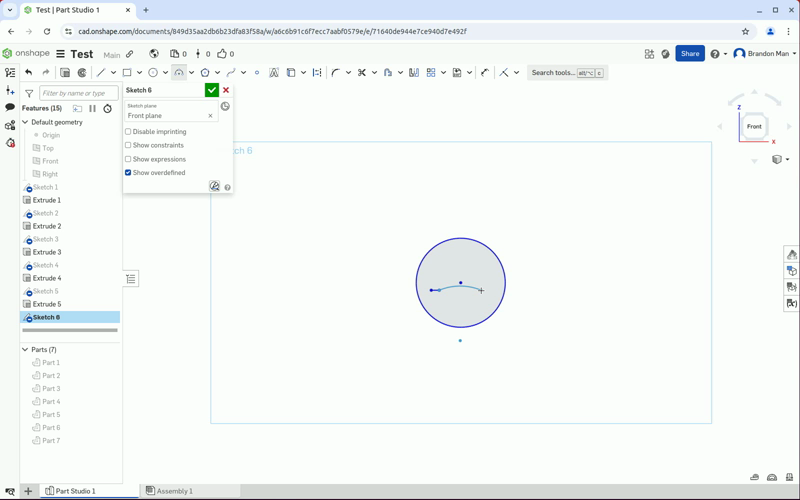
mouse_move(460, 305)
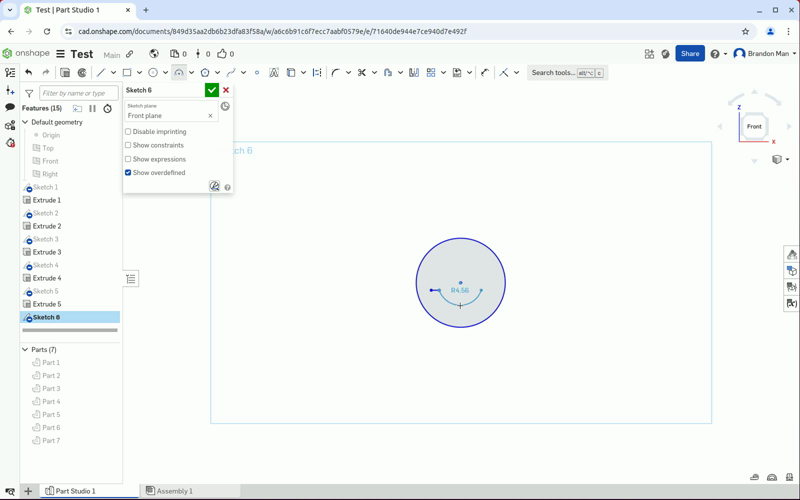
click(460, 305)
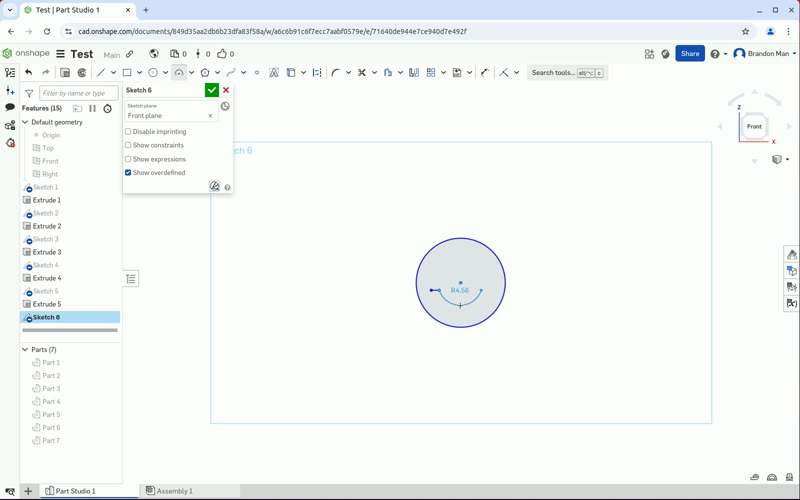
key_up(shift)
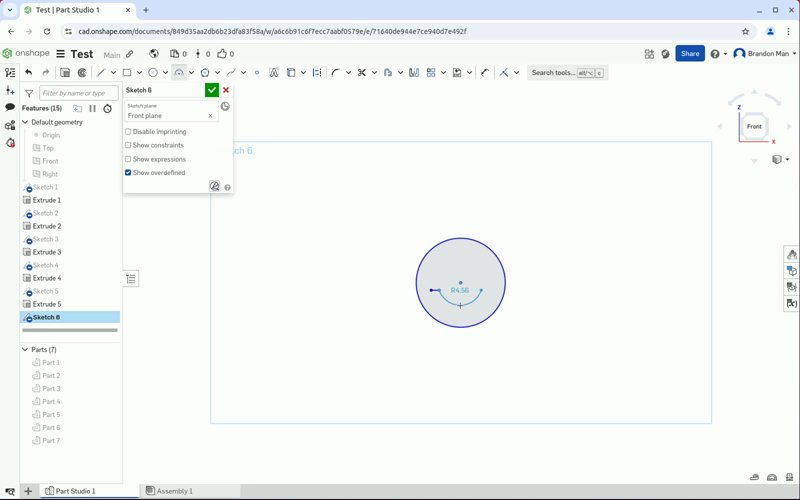
key(esc)
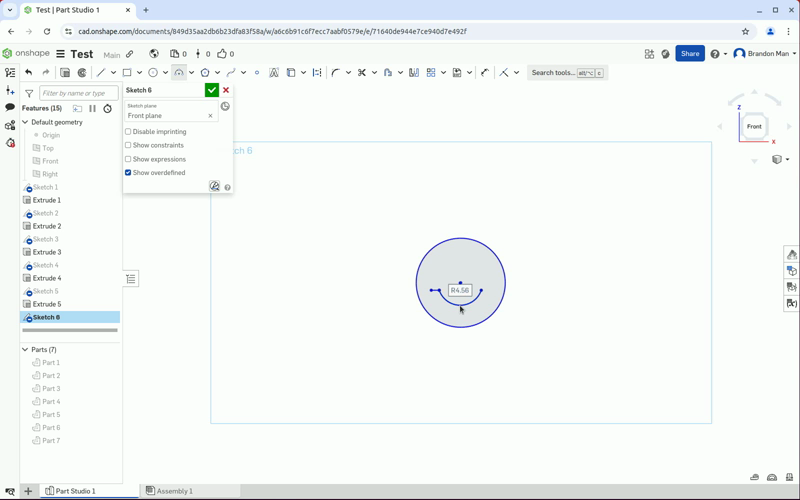
key(l)
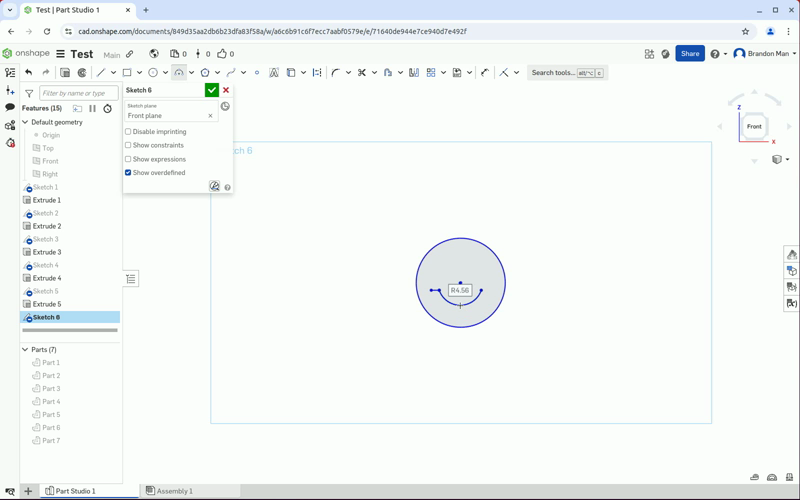
mouse_move(481, 290)
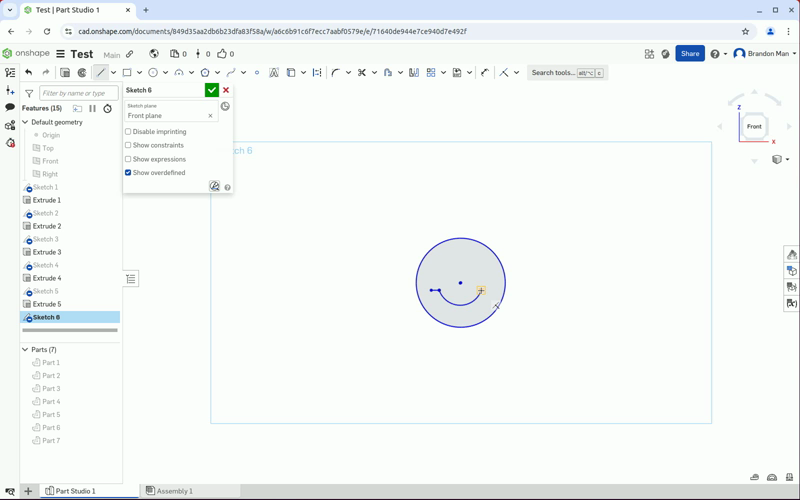
click(481, 290)
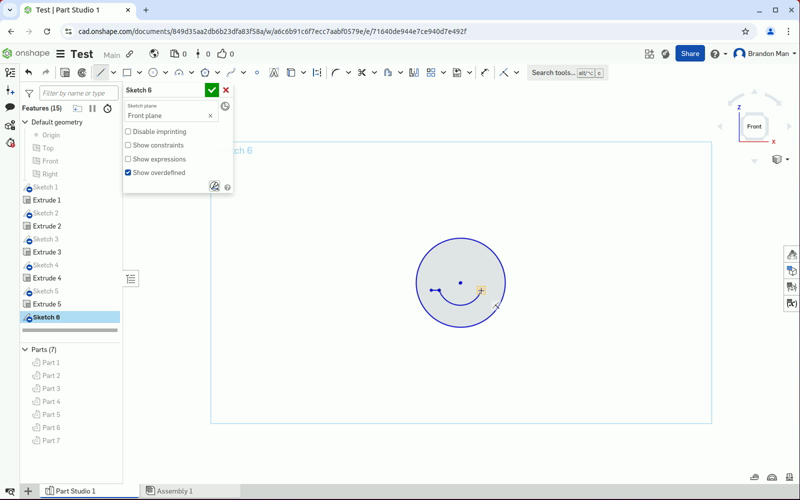
key_down(shift)
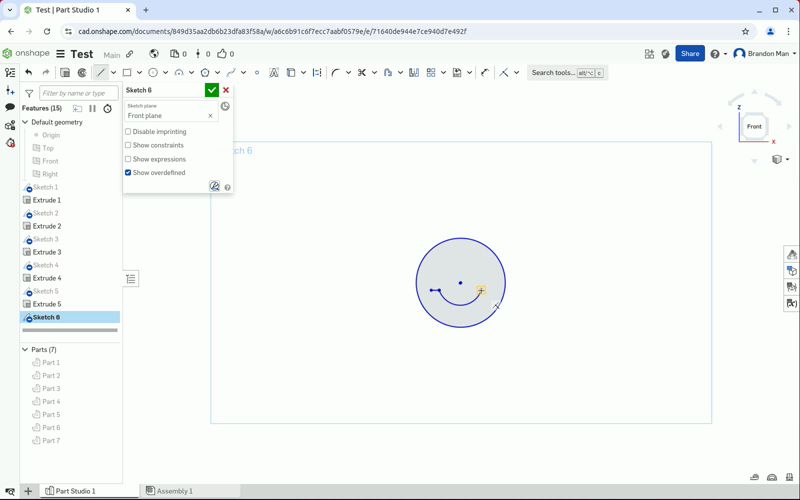
mouse_move(511, 290)
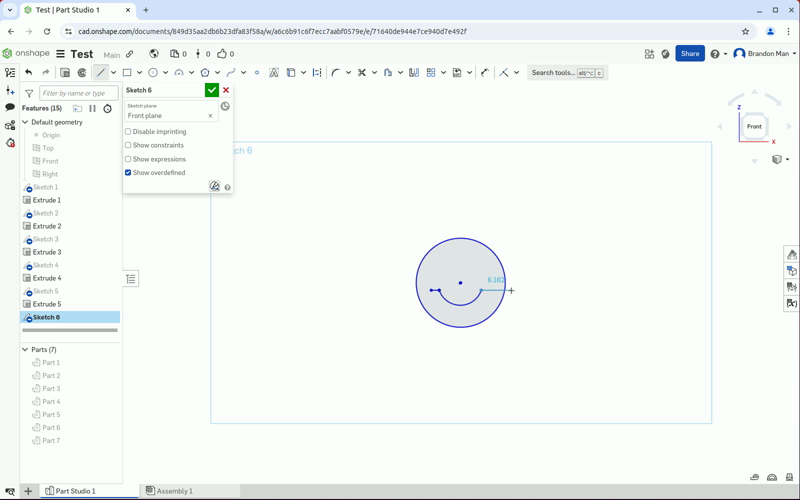
mouse_move(489, 290)
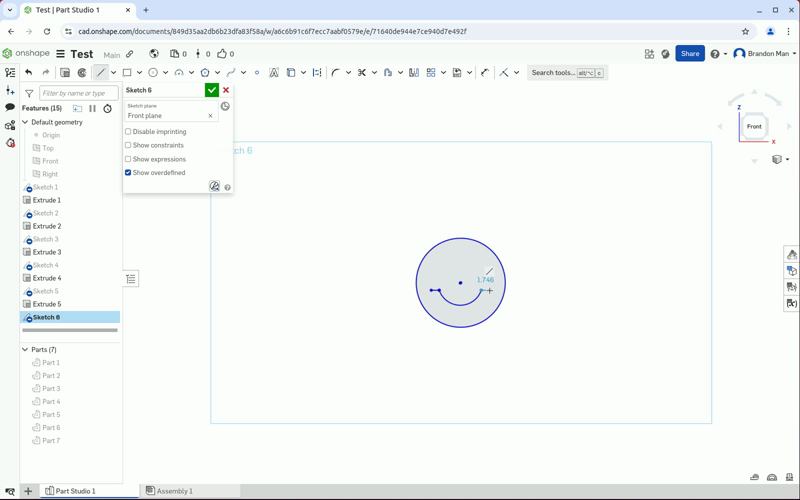
click(489, 290)
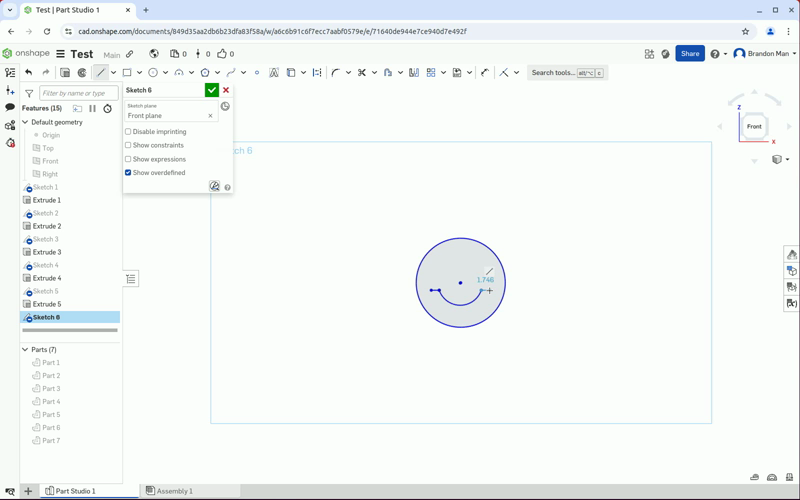
key_up(shift)
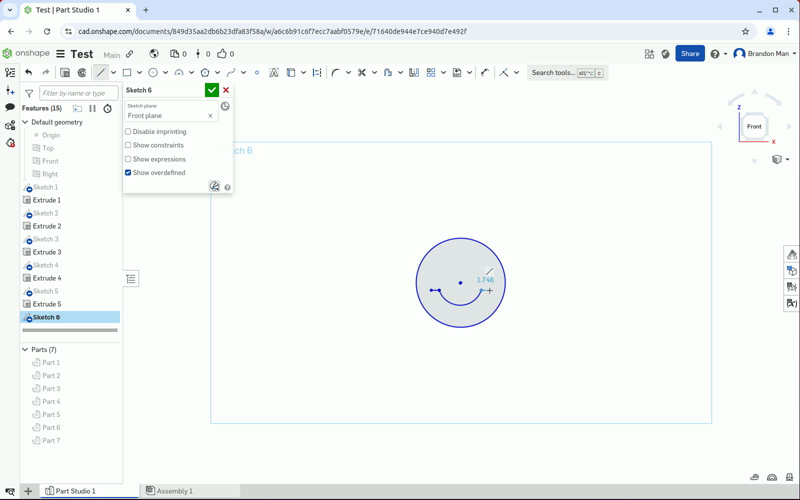
key_down(shift)
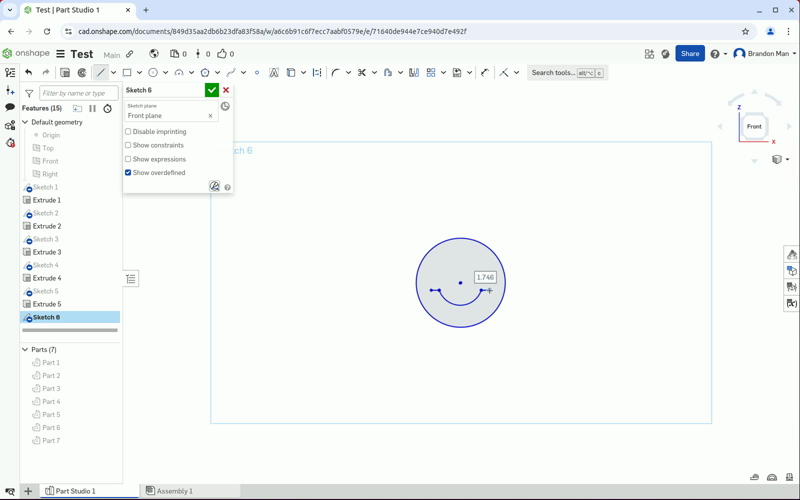
mouse_move(519, 290)
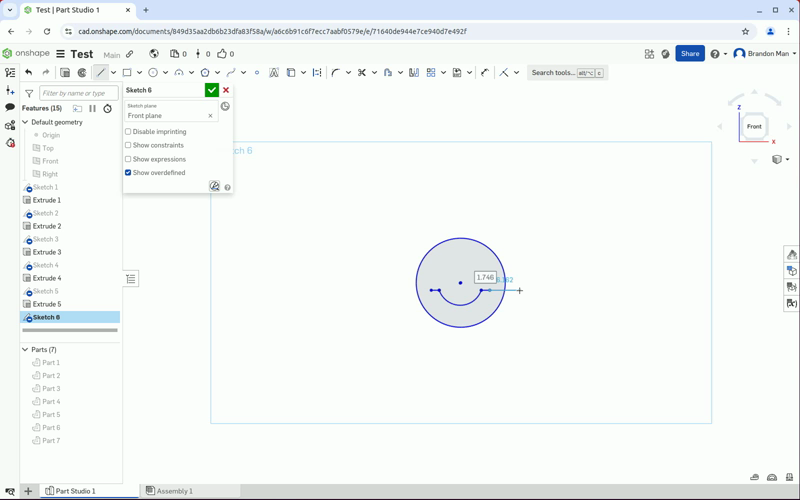
mouse_move(489, 275)
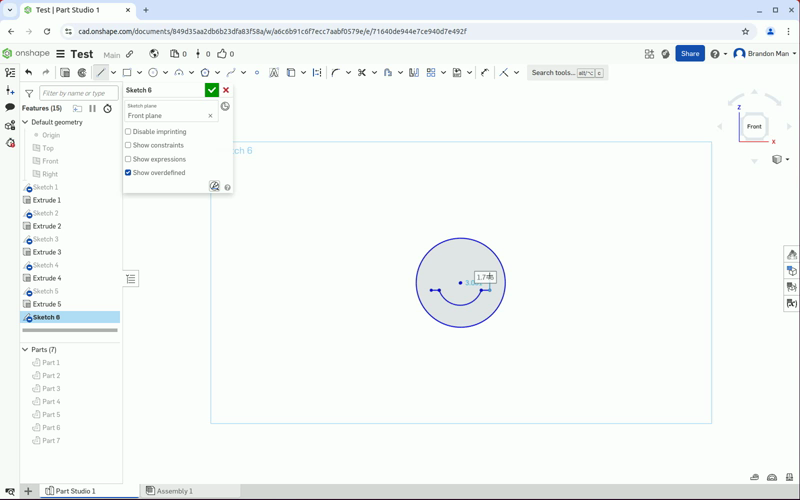
click(489, 275)
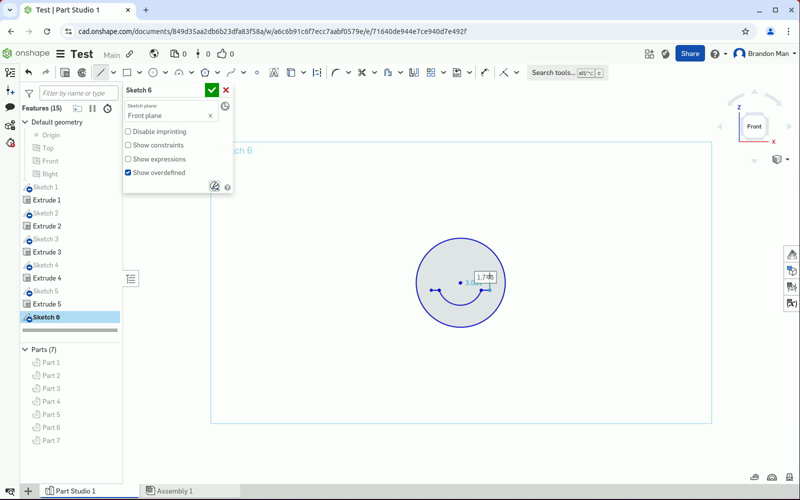
key_up(shift)
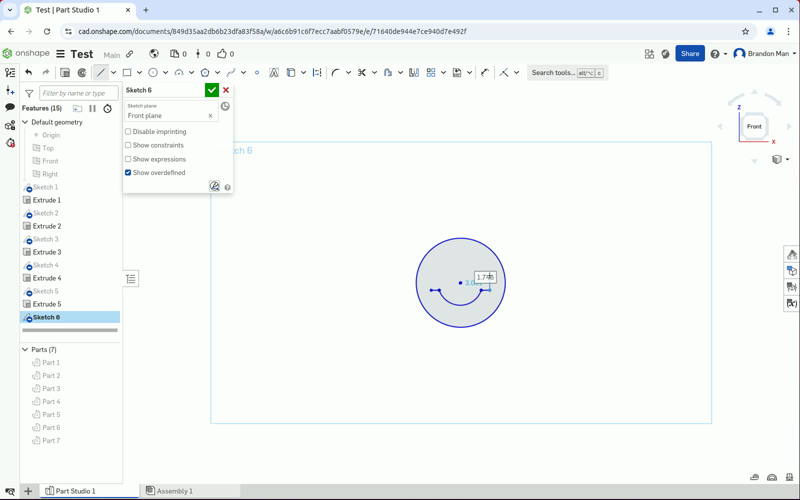
key_down(shift)
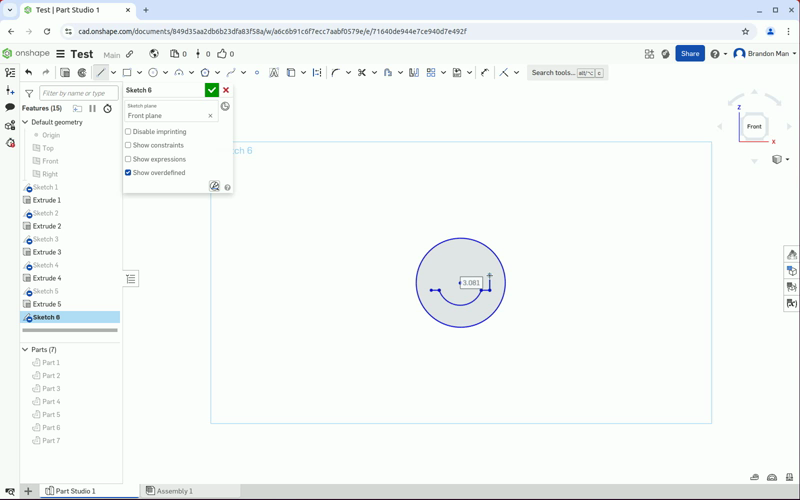
mouse_move(519, 275)
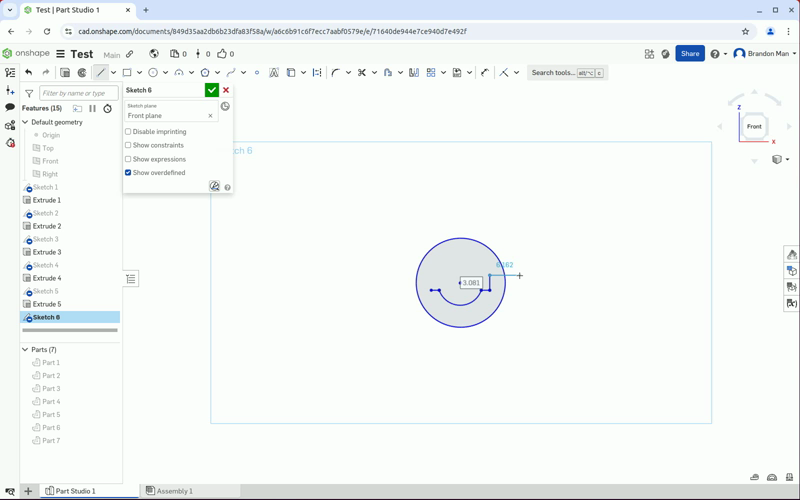
mouse_move(481, 275)
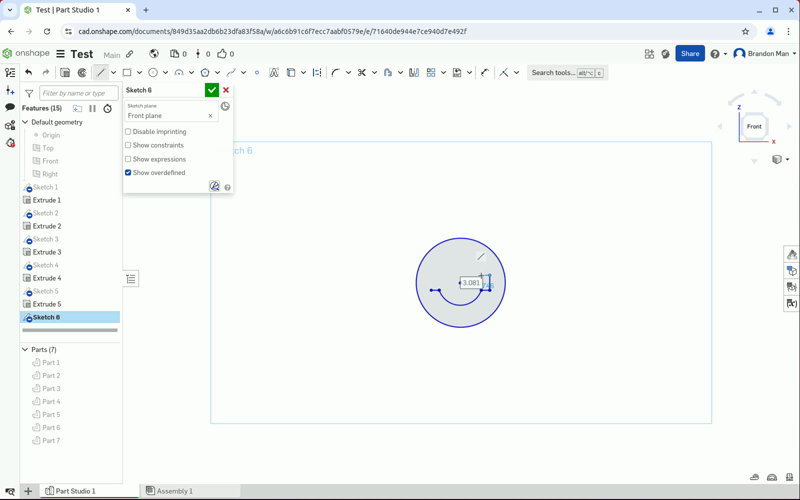
click(481, 275)
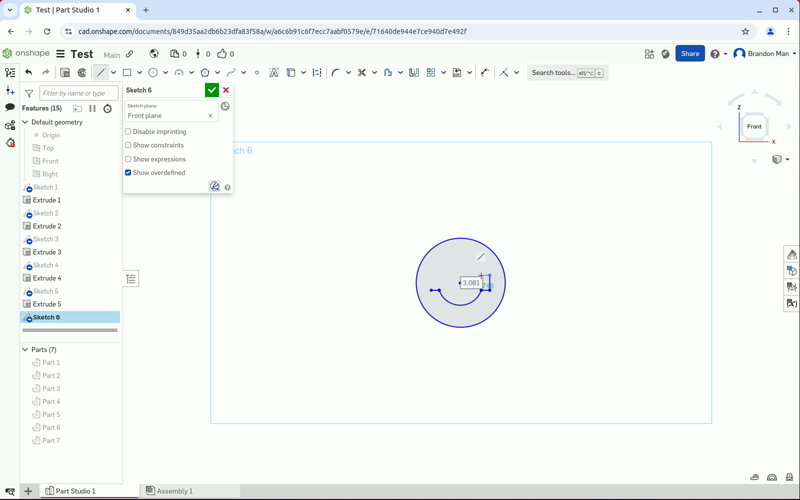
key_up(shift)
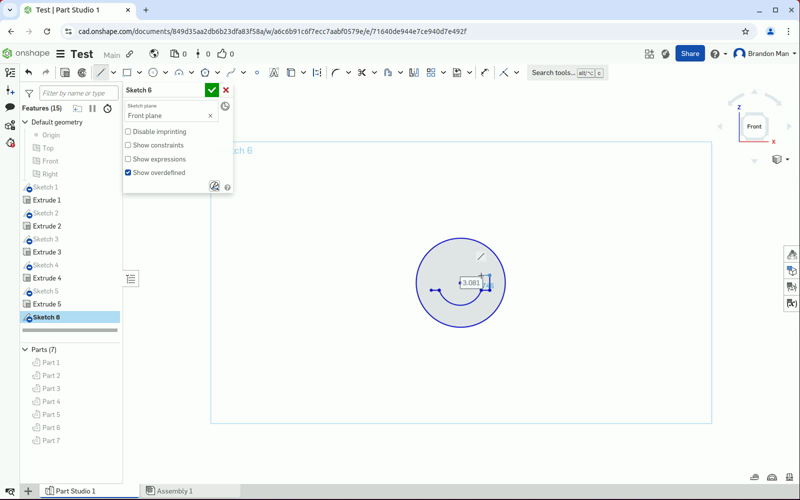
key(esc)
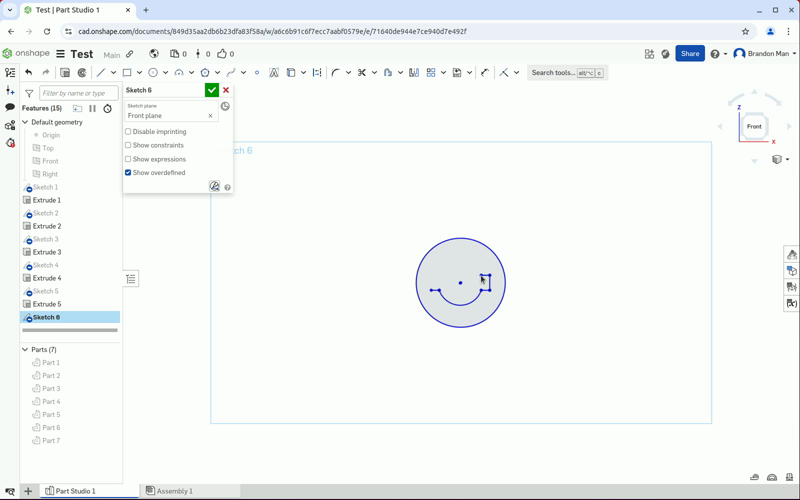
key(a)
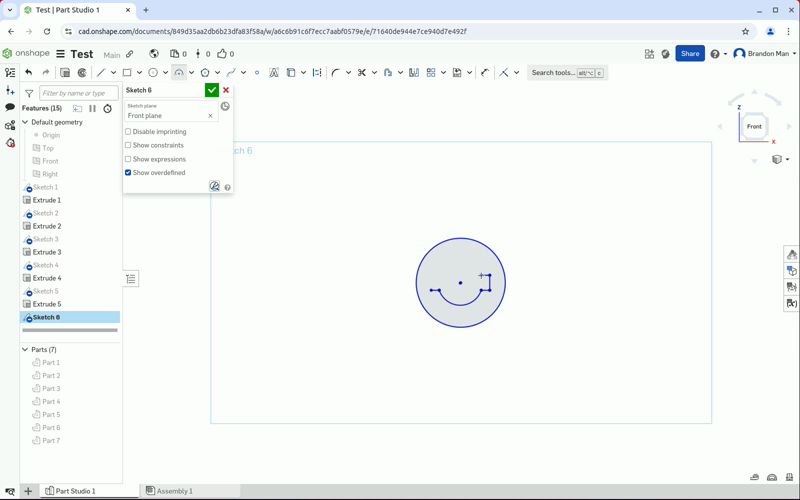
mouse_move(481, 275)
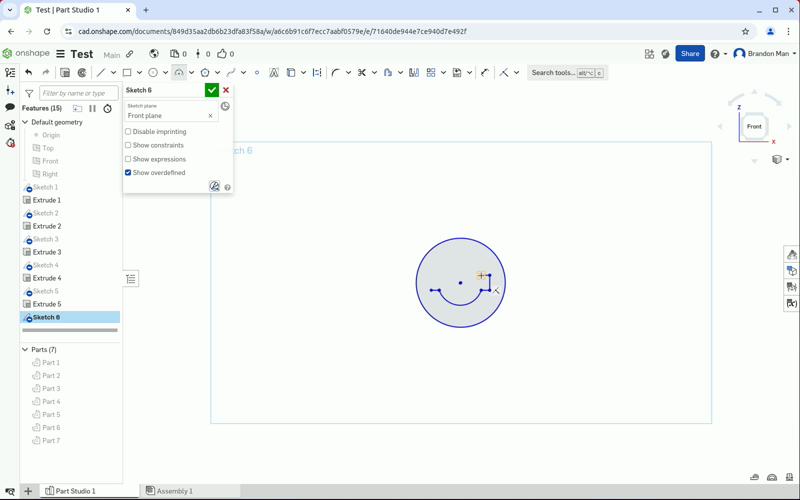
click(481, 275)
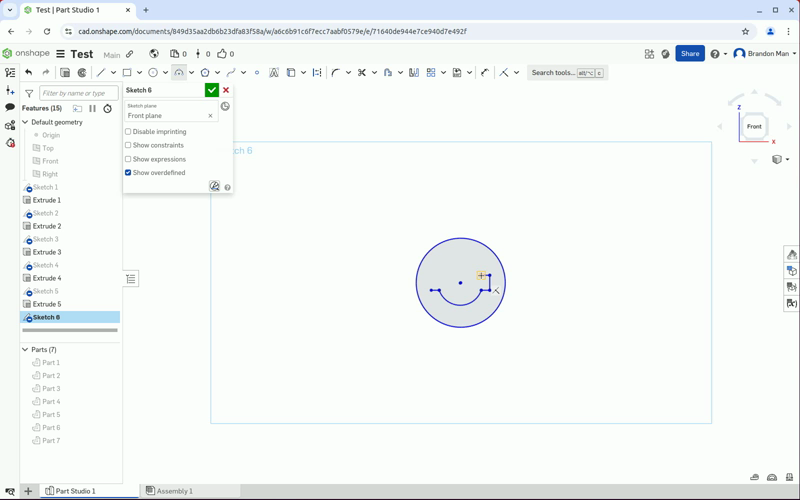
key_down(shift)
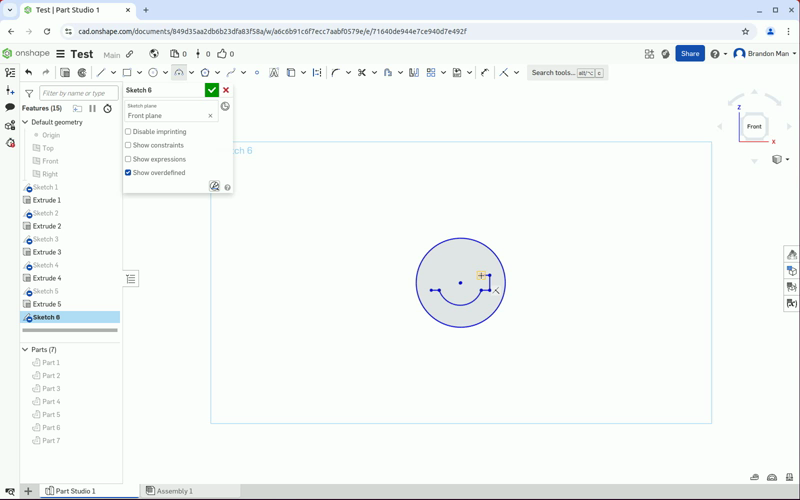
mouse_move(439, 275)
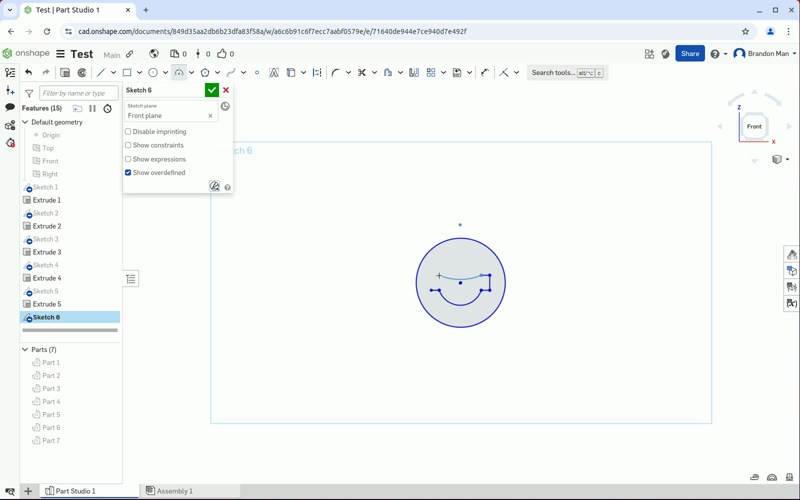
click(439, 275)
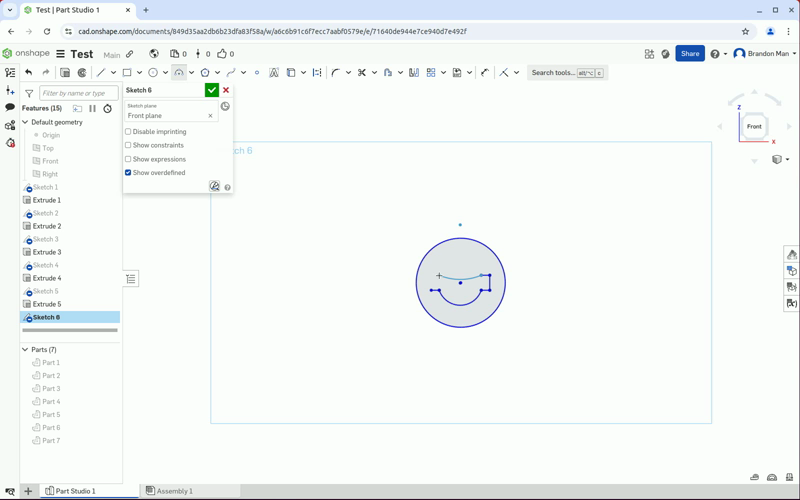
mouse_move(460, 260)
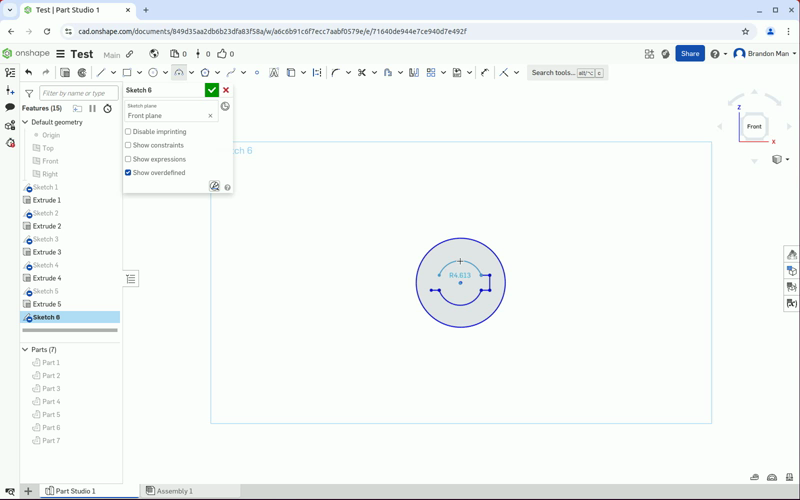
click(460, 260)
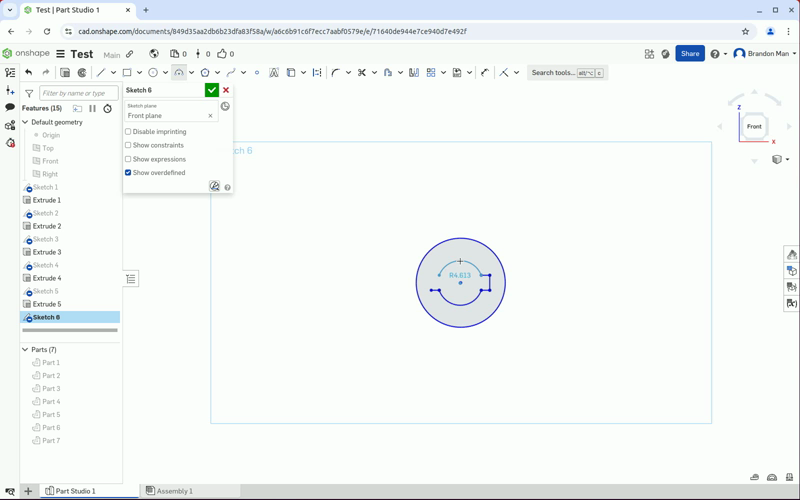
key_up(shift)
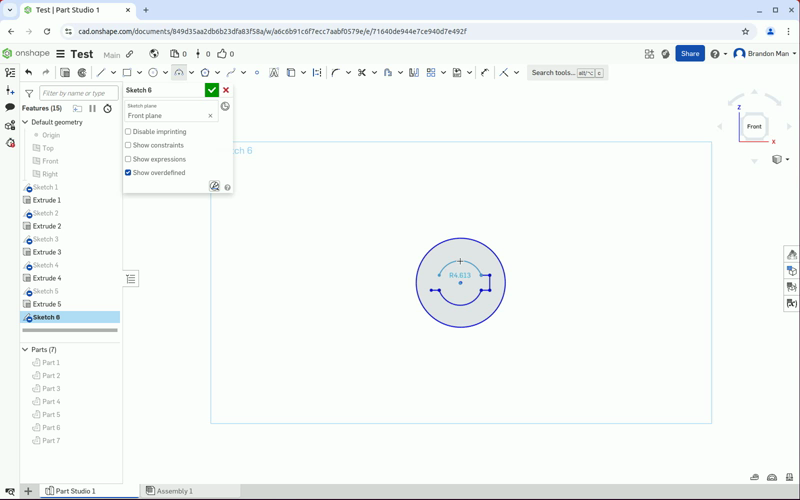
key(esc)
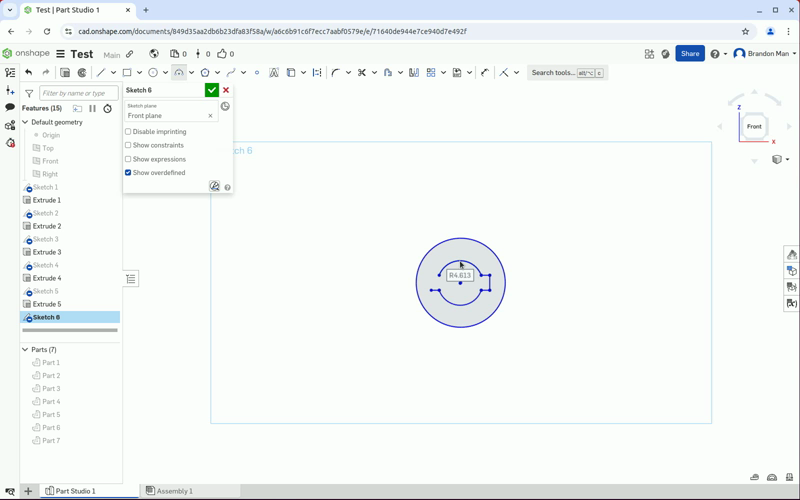
key(l)
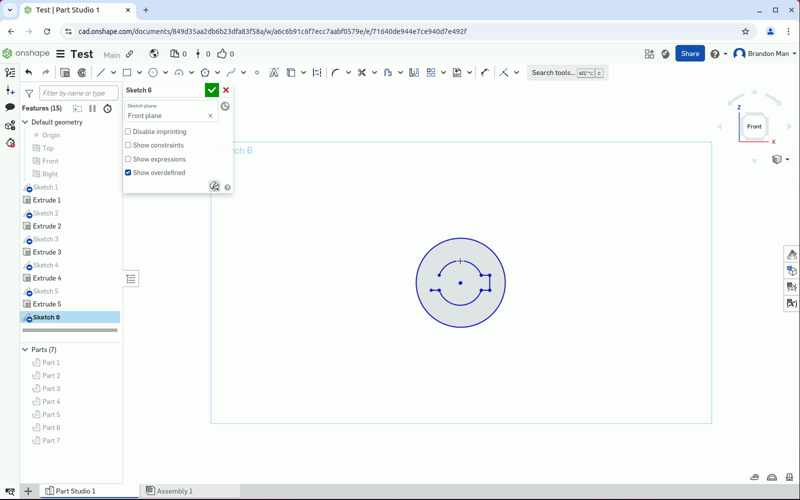
mouse_move(439, 275)
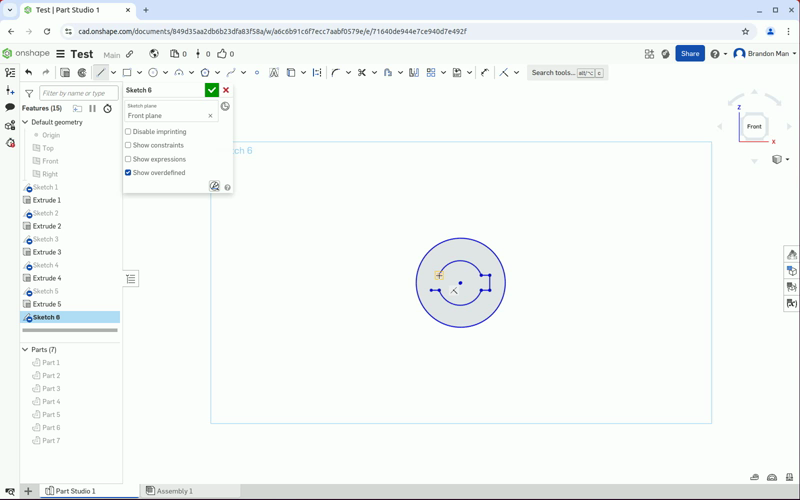
click(439, 275)
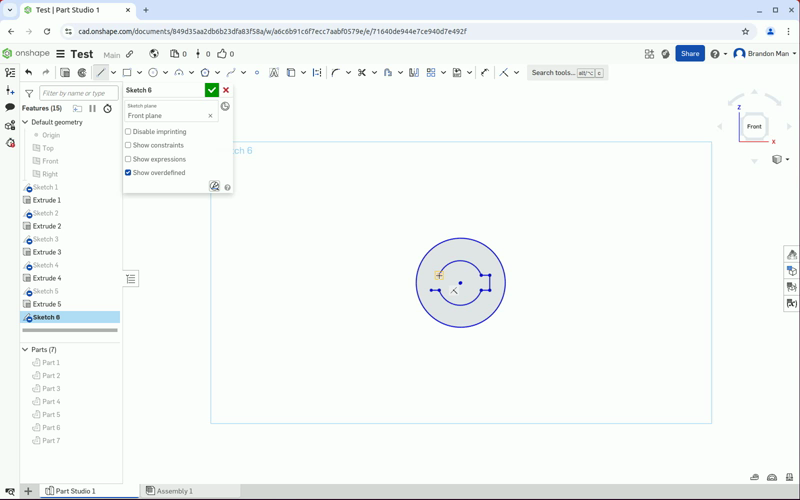
key_down(shift)
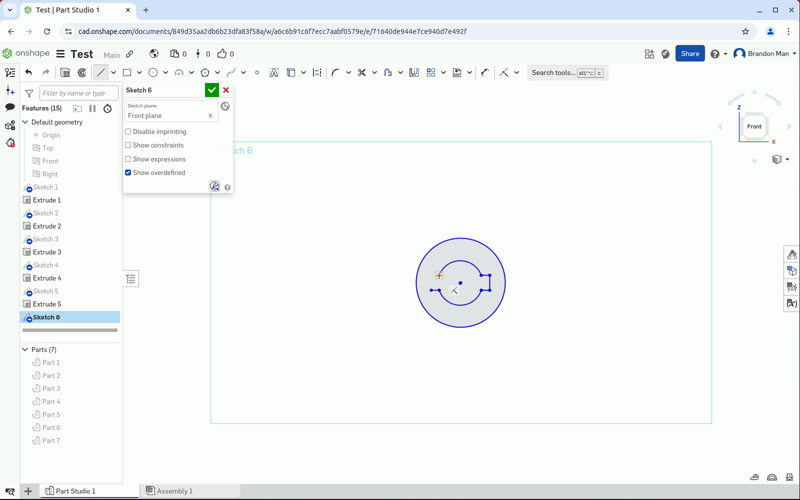
mouse_move(469, 275)
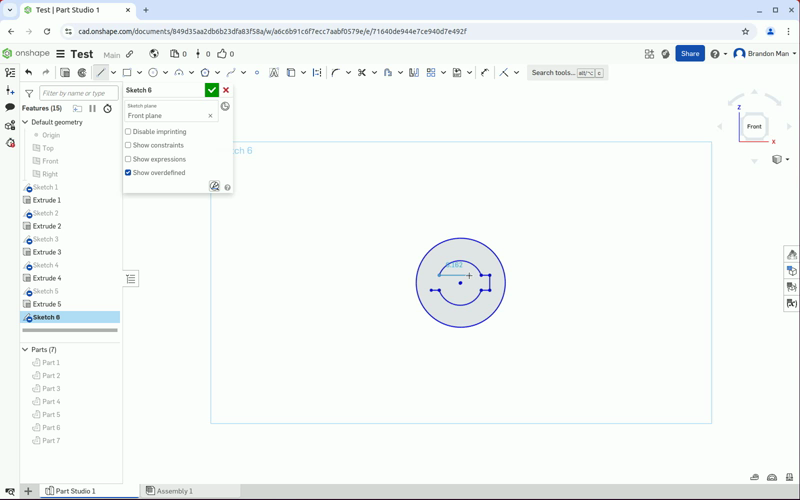
mouse_move(431, 275)
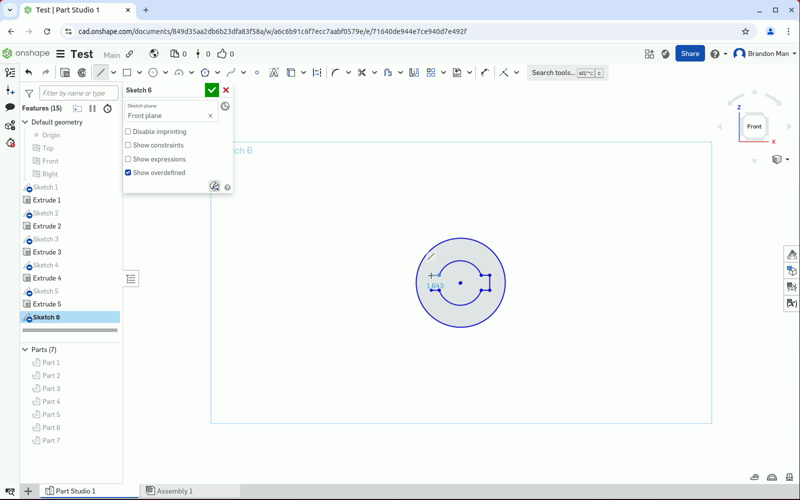
click(431, 275)
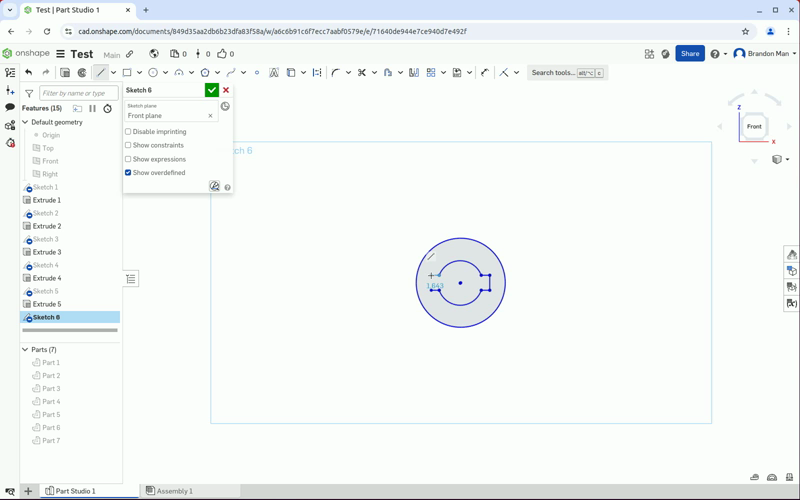
key_up(shift)
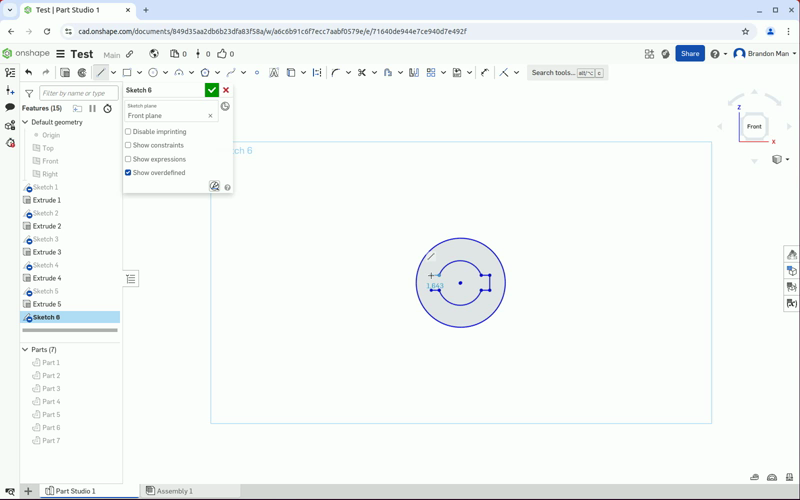
mouse_move(461, 275)
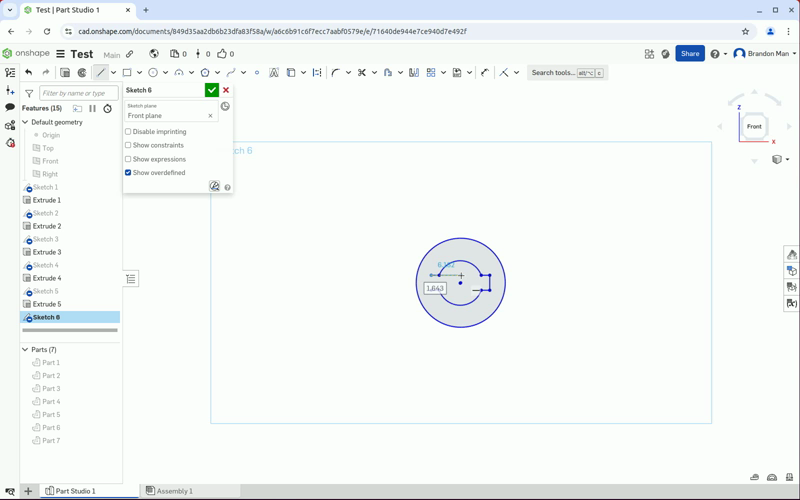
key_down(shift)
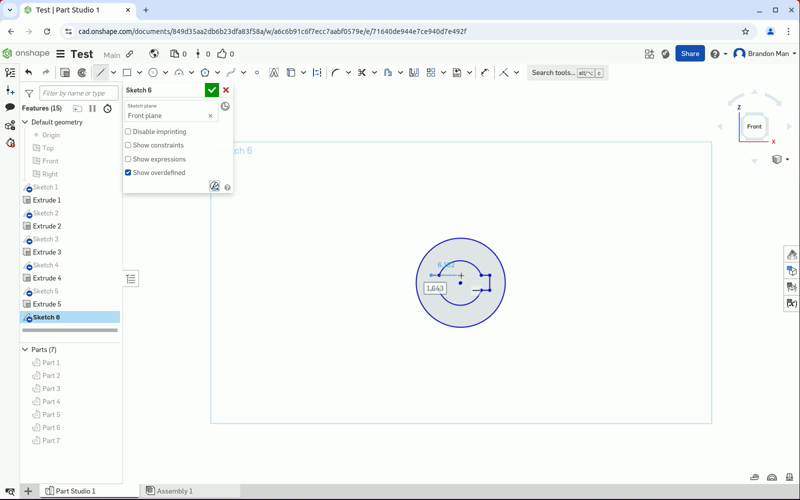
mouse_move(431, 290)
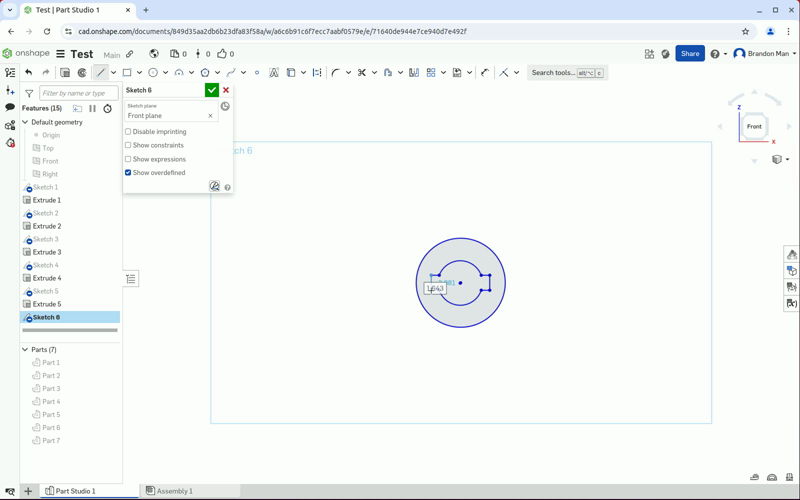
key_up(shift)
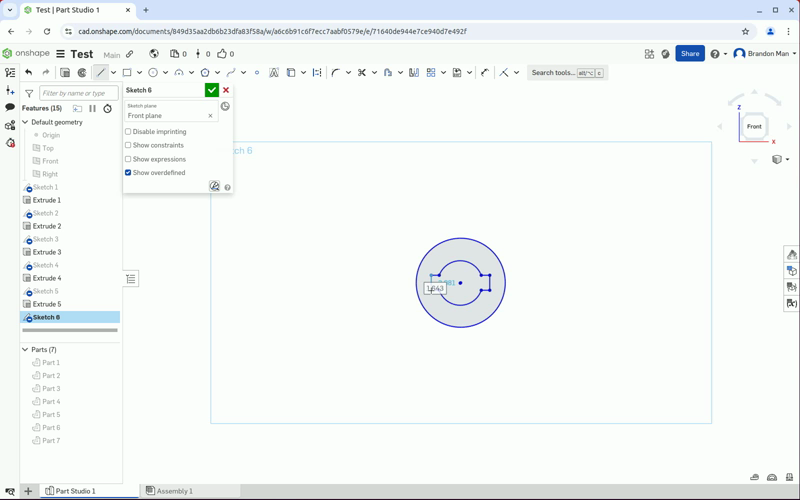
click(431, 290)
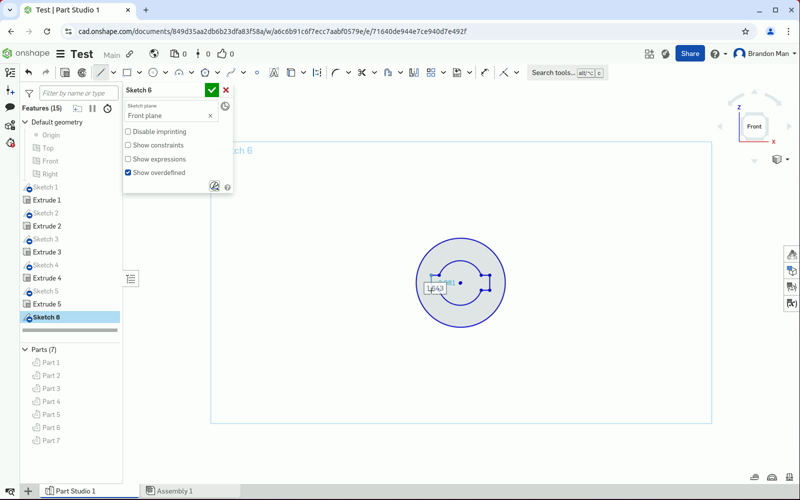
key(esc)
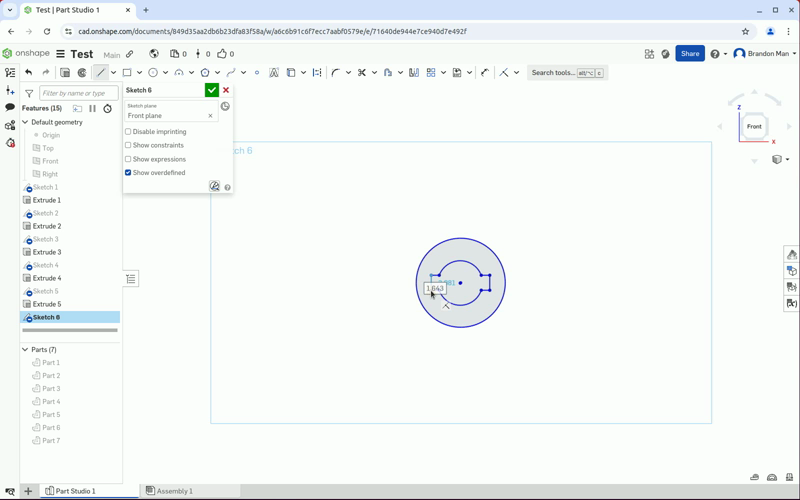
mouse_move(500, 287)
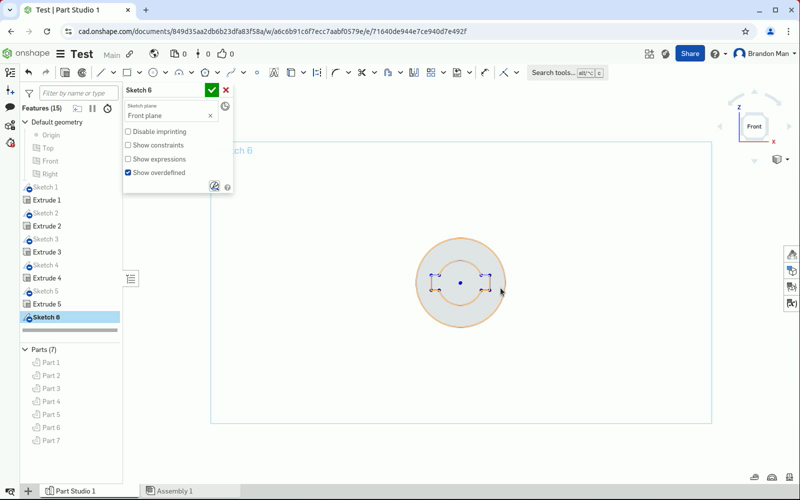
click(500, 287)
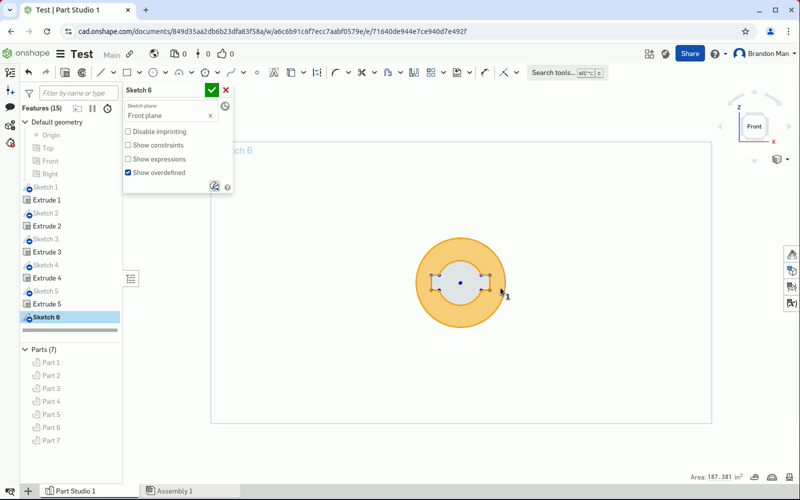
mouse_move(73, 352)
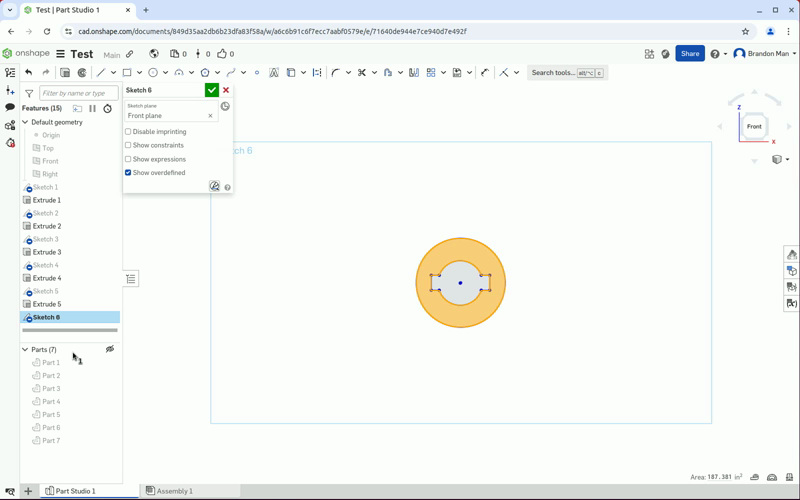
key(shift+y)
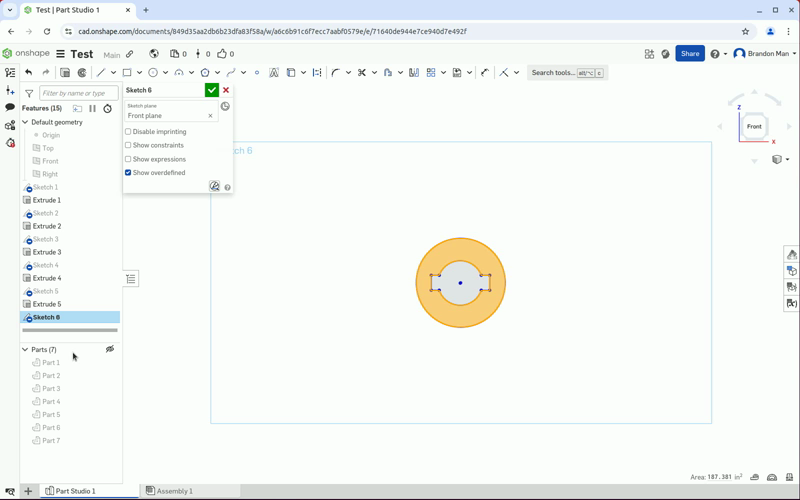
key(shift+e)
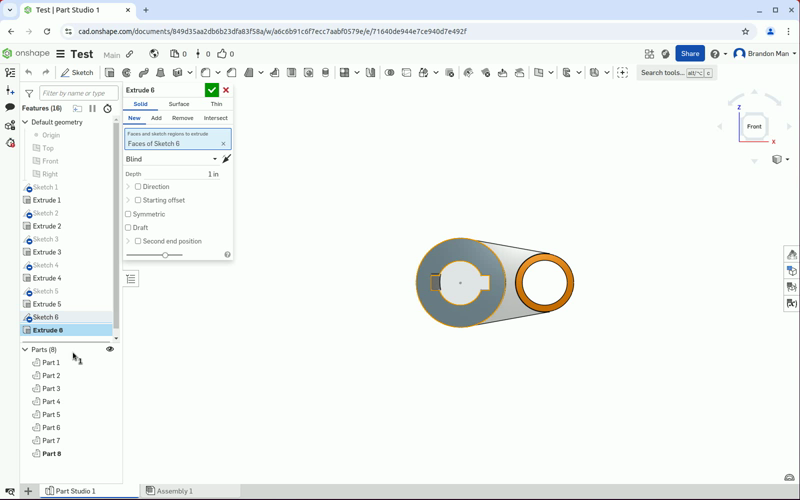
mouse_move(143, 106)
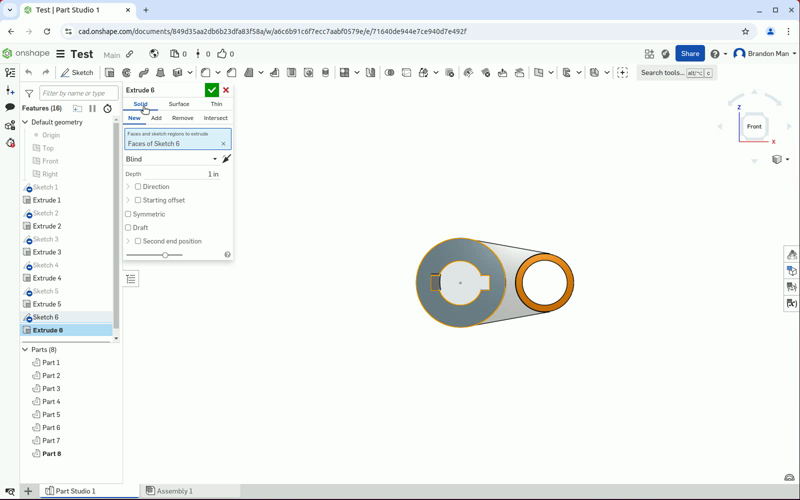
click(143, 106)
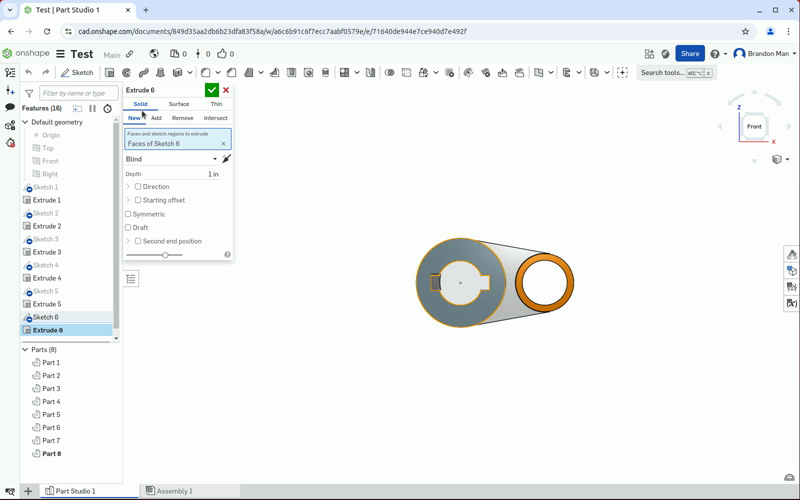
mouse_move(137, 120)
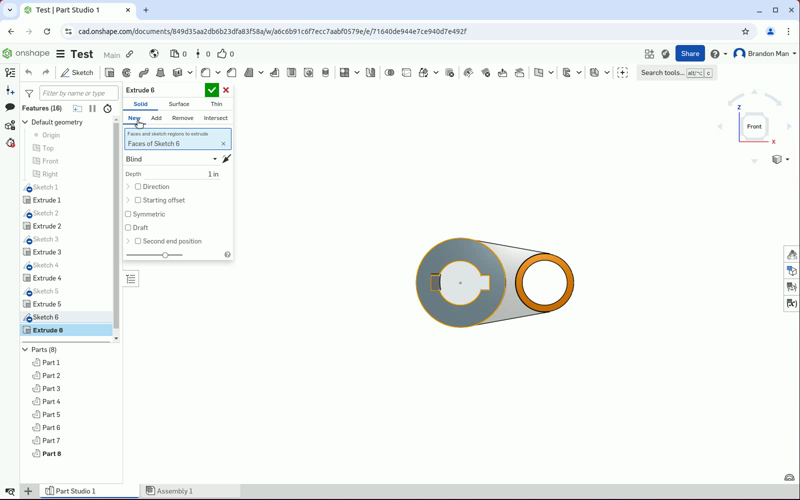
click(137, 120)
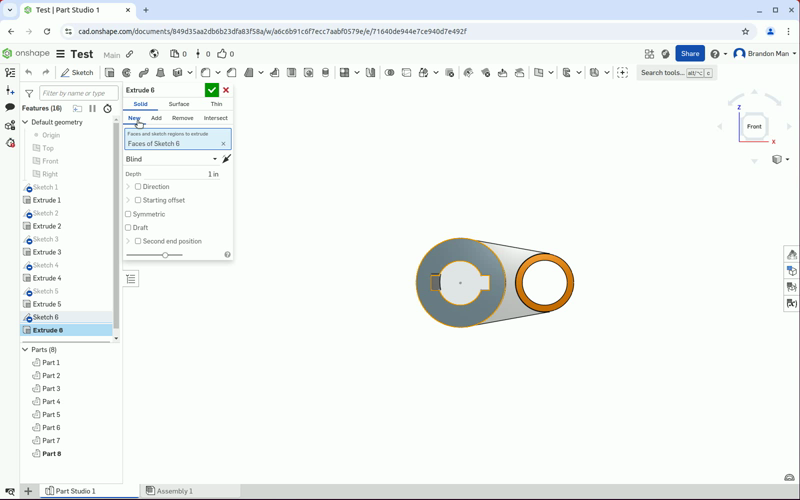
key(tab, 4)
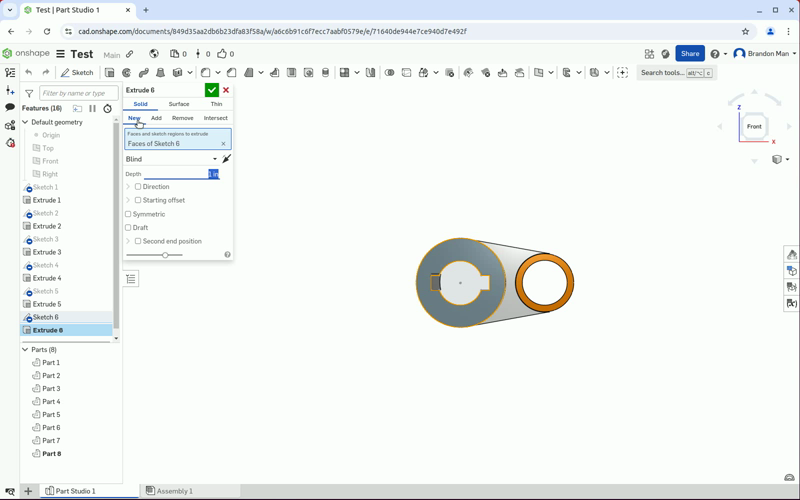
text(16.128)
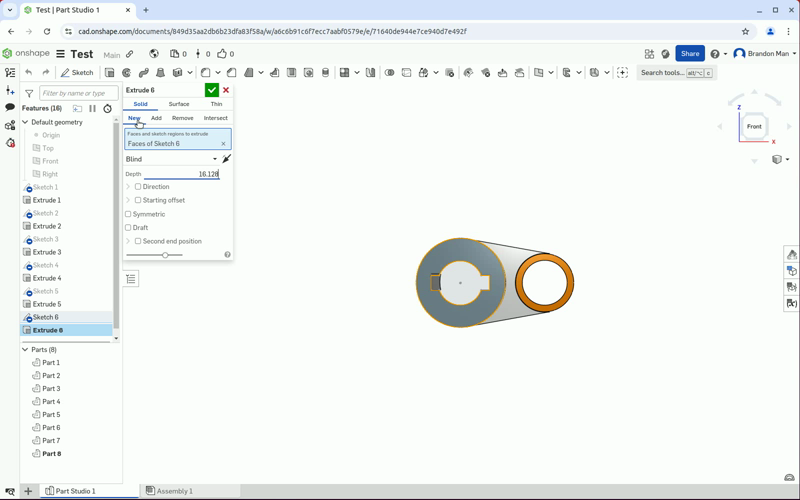
key(enter)
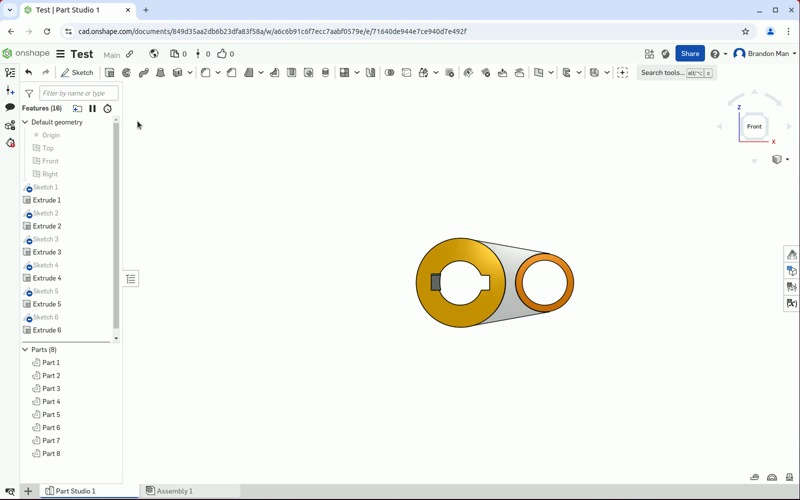
key(shift+h)
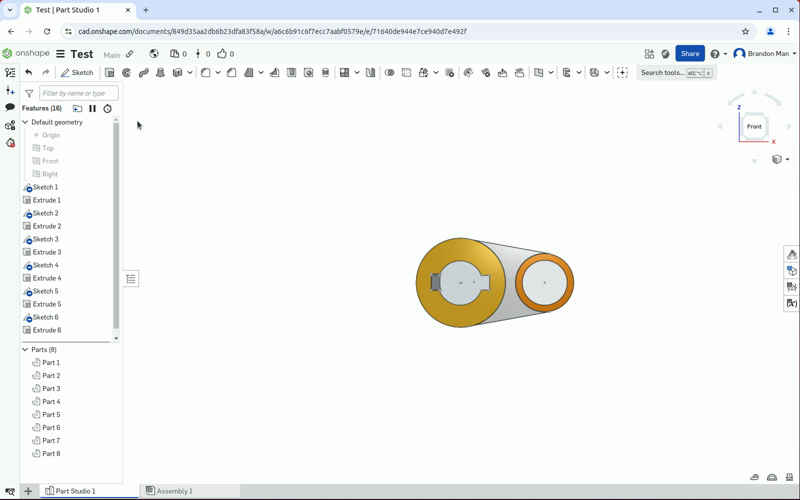
key(shift+h)
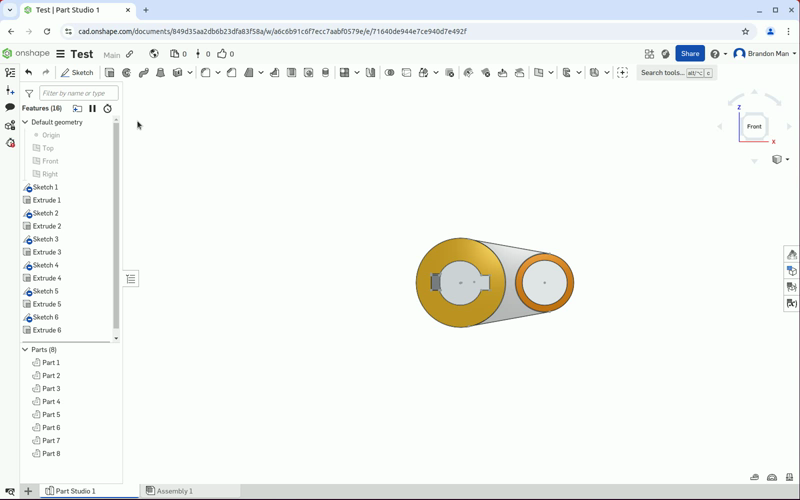
key(shift+7)
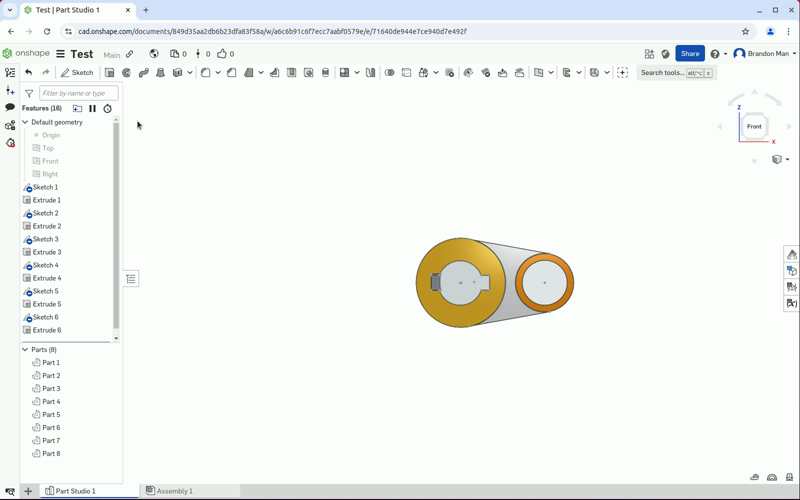
key(left, 2)
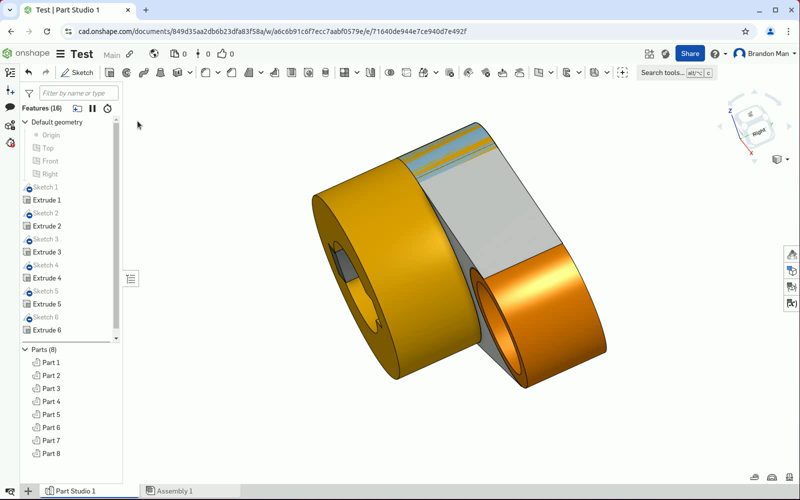
key(down, 2)
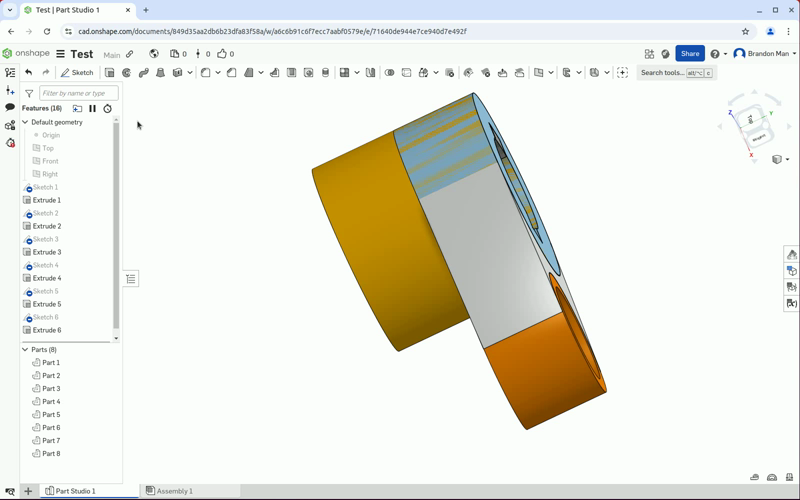
key(up, 2)
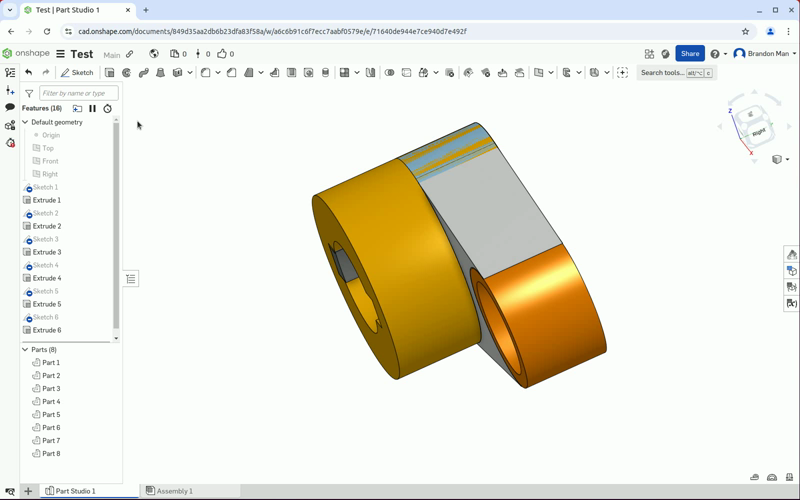
key(right, 2)
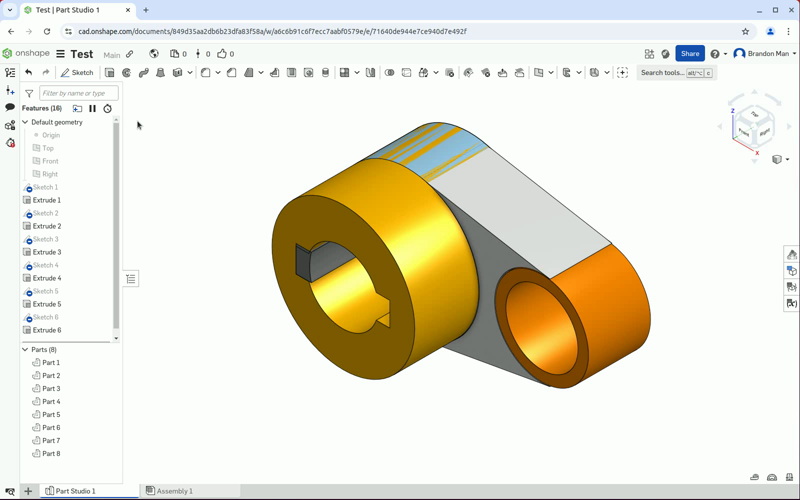
mouse_move(69, 189)
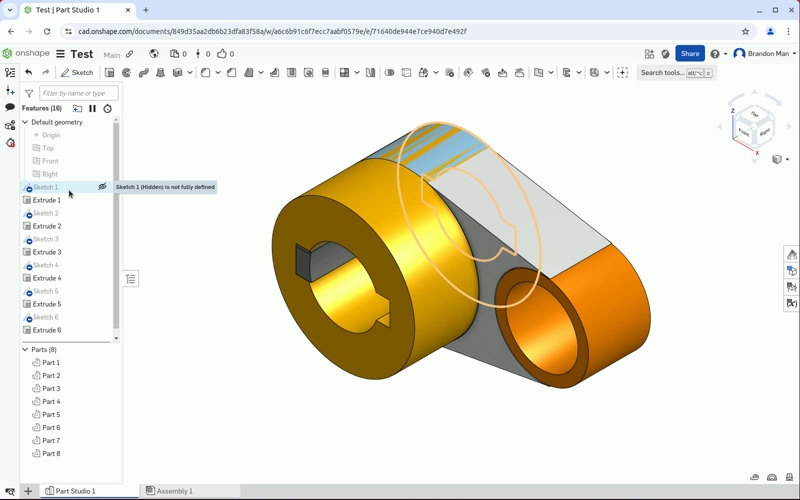
click(69, 189)